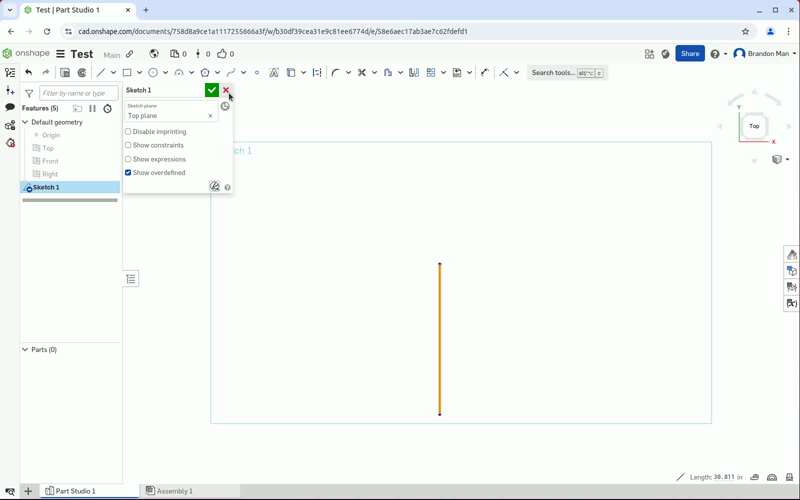
key(shift+h)
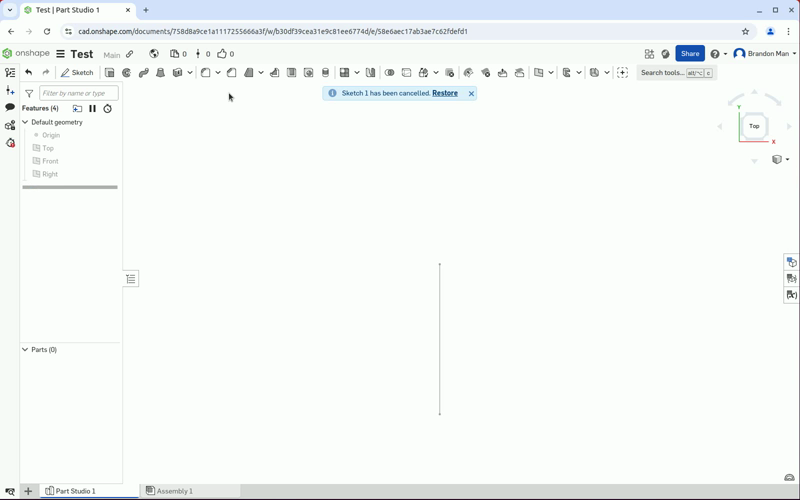
mouse_move(73, 352)
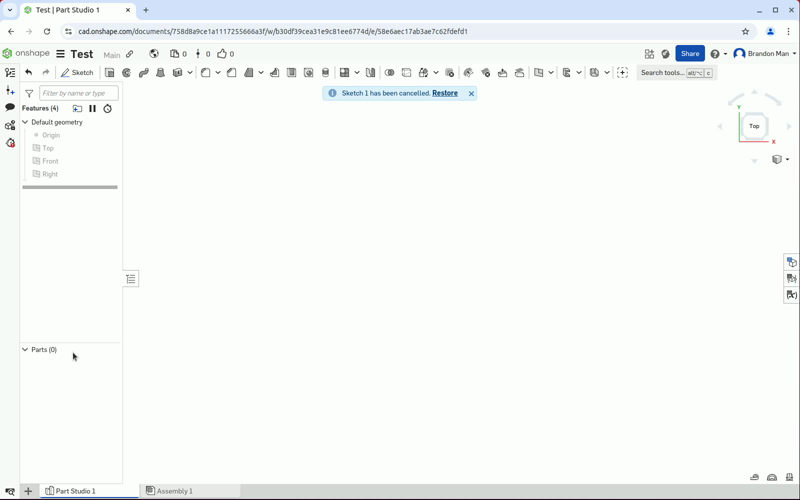
key(y)
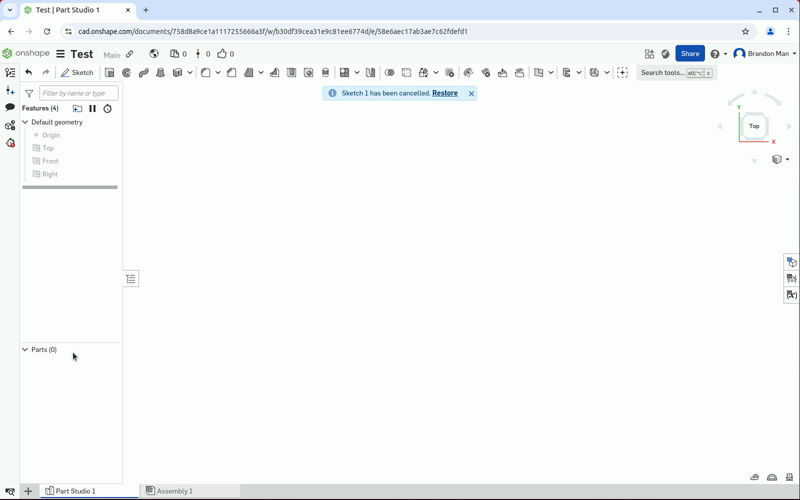
key(shift+p)
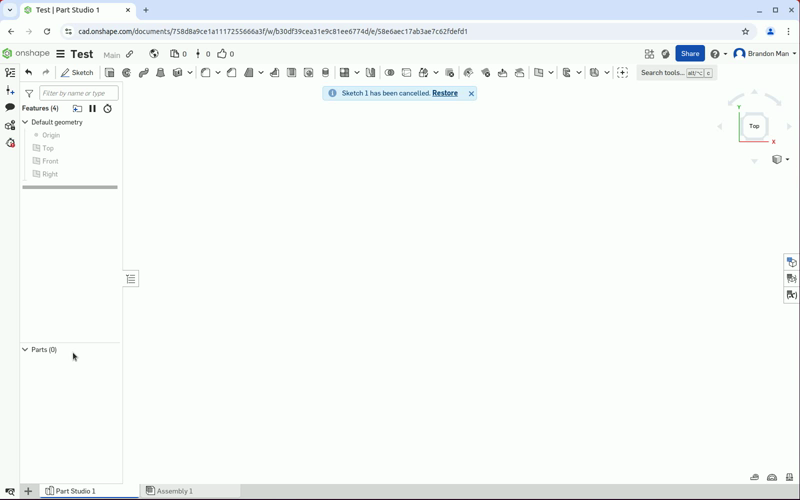
key(space)
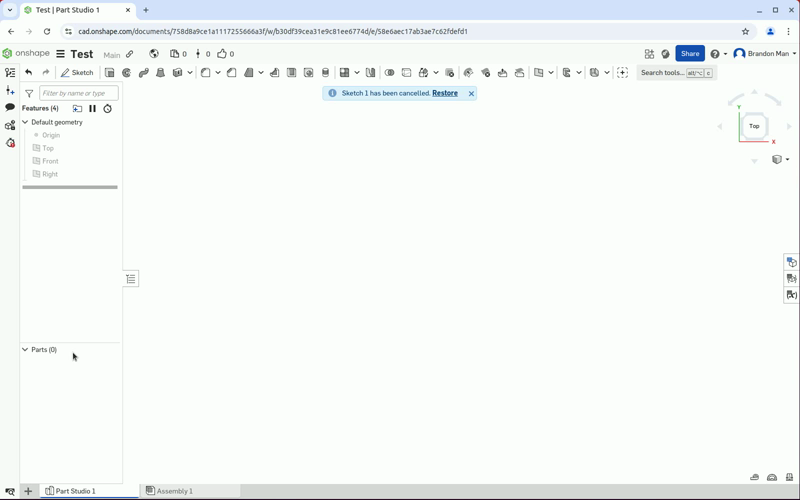
key_down(shift)
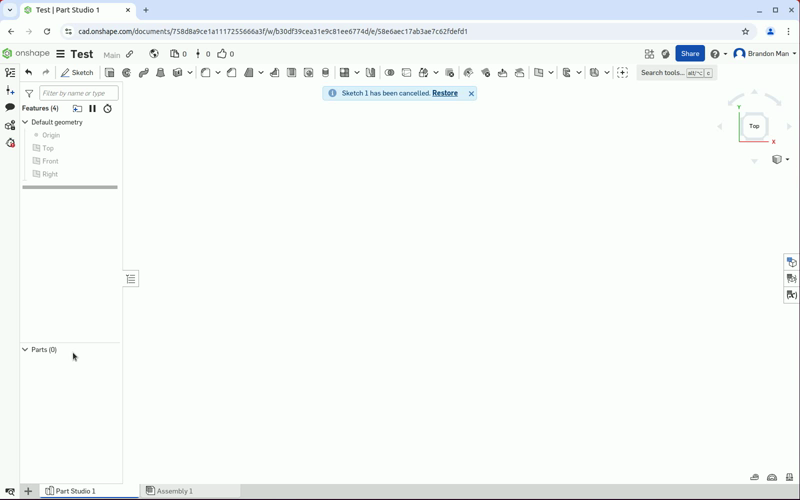
key(up)
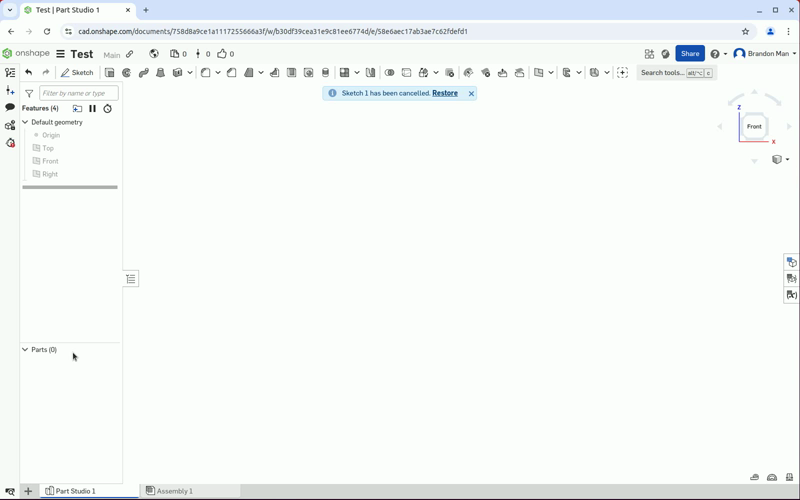
key_up(shift)
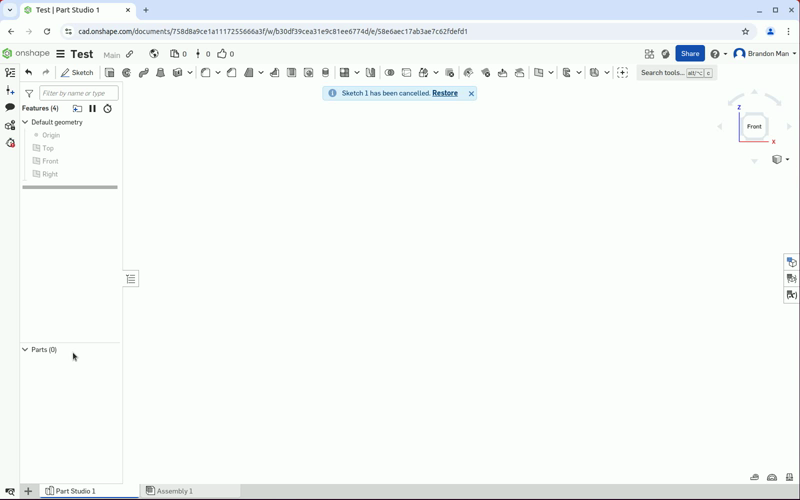
mouse_move(73, 352)
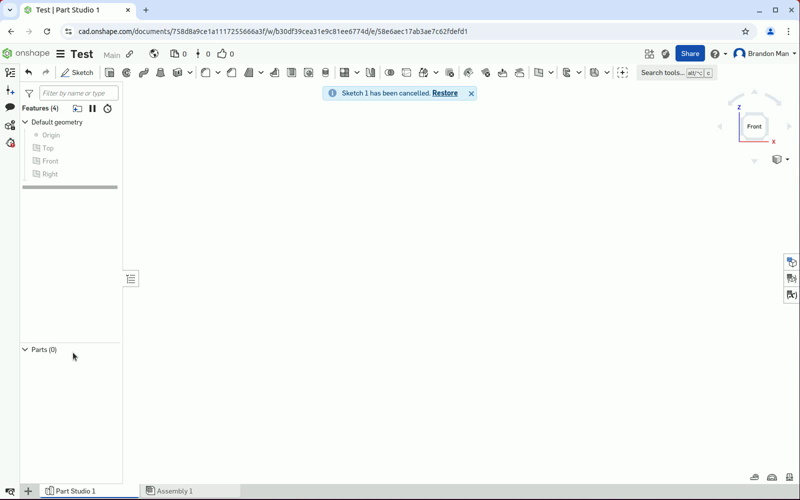
key(shift+y)
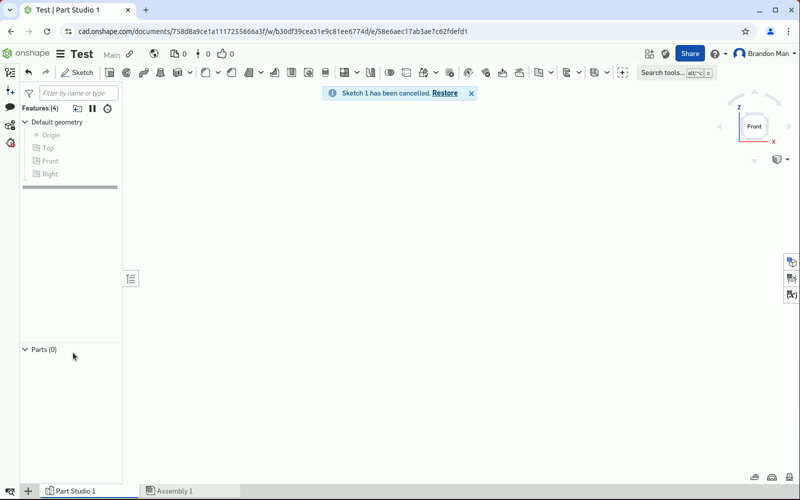
key(shift+s)
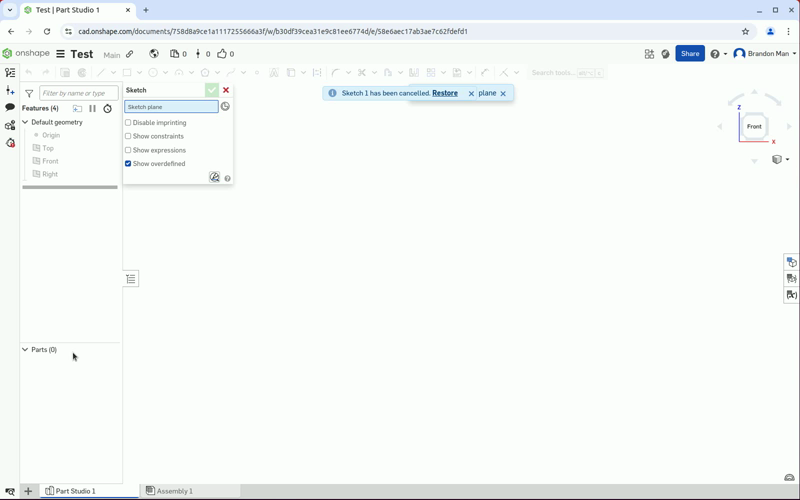
mouse_move(73, 163)
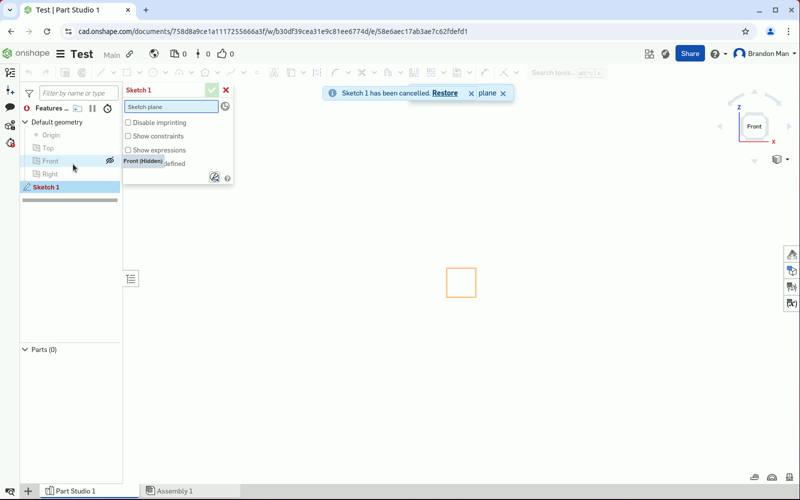
click(73, 163)
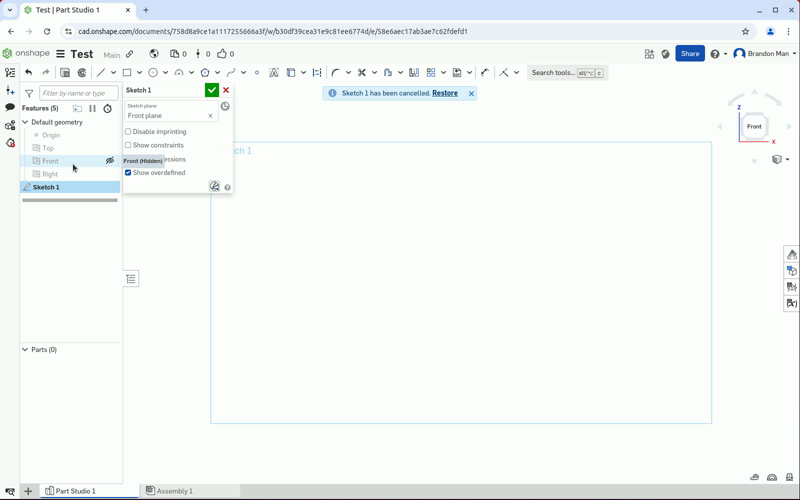
mouse_move(73, 352)
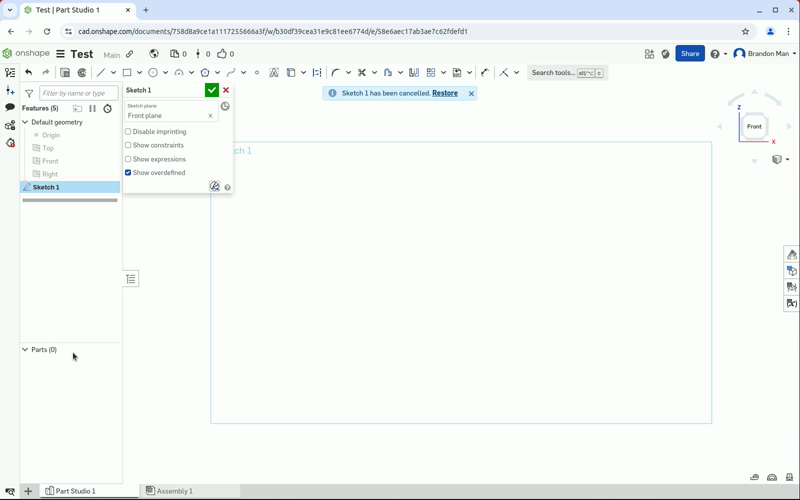
key(y)
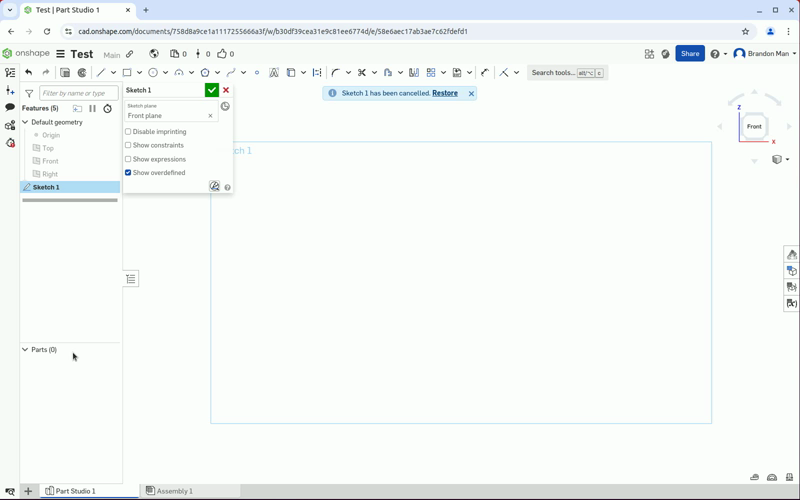
key(l)
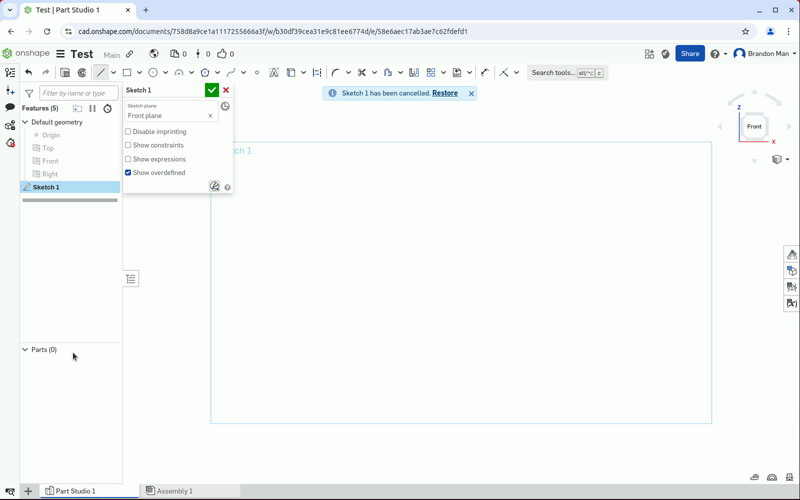
key_down(shift)
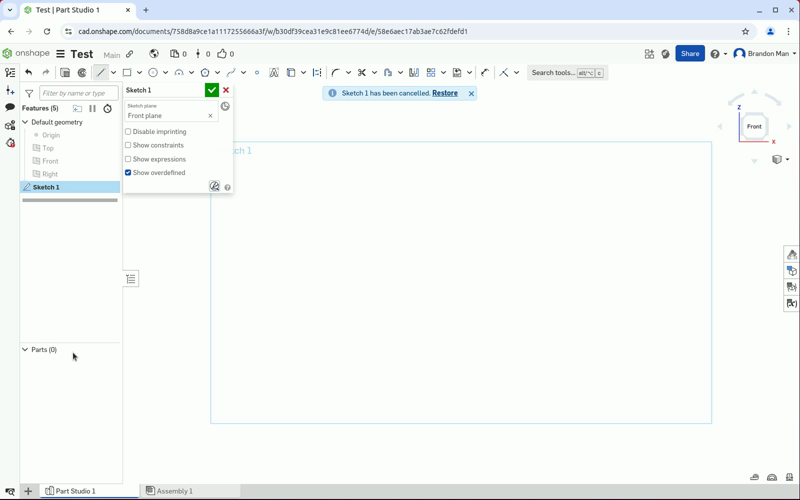
mouse_move(426, 282)
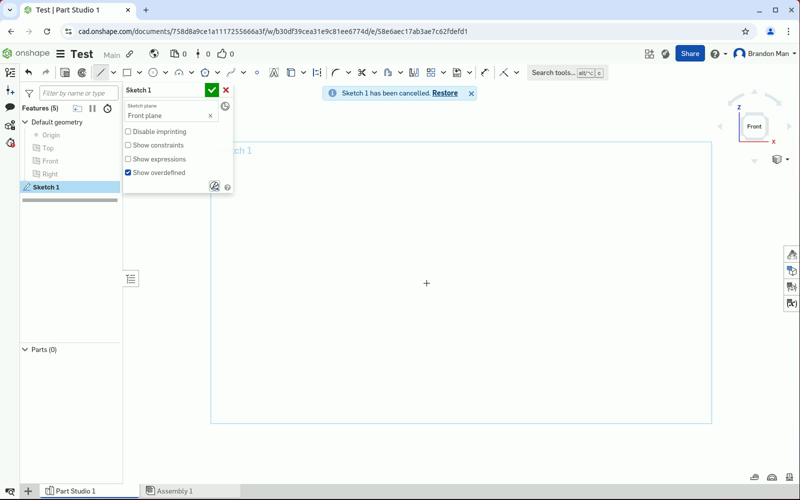
click(426, 282)
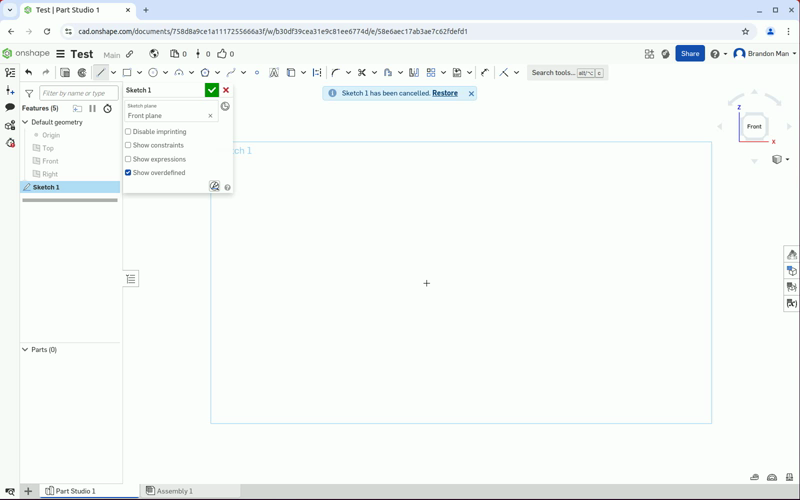
key_up(shift)
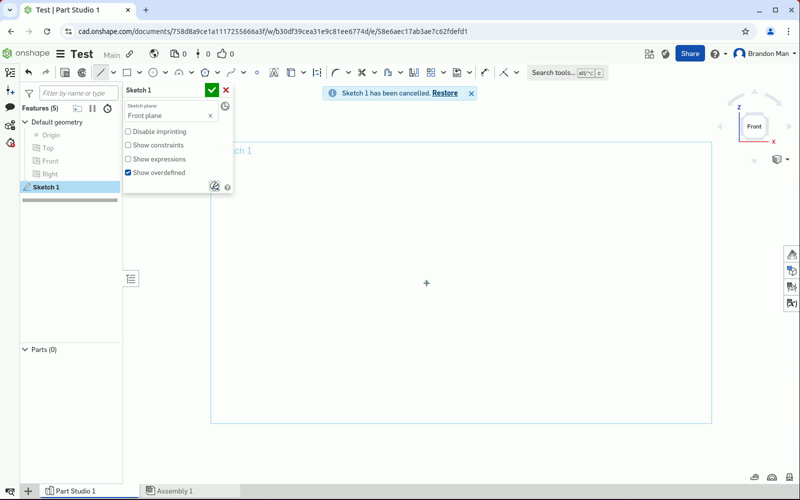
key_down(shift)
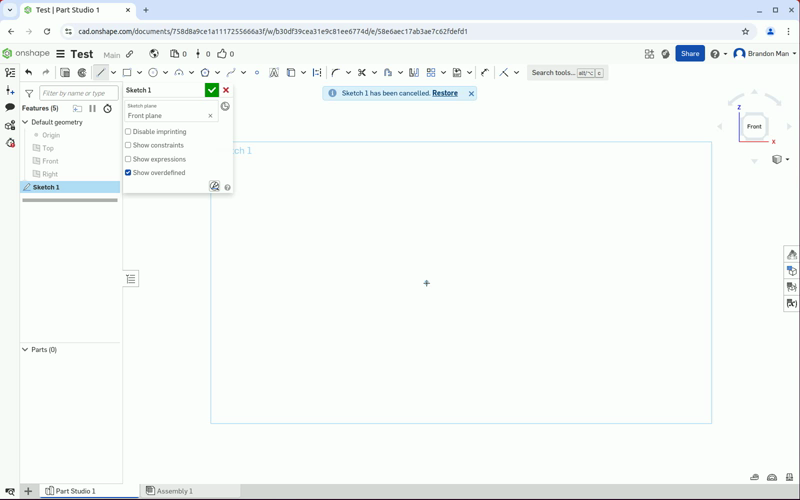
mouse_move(456, 282)
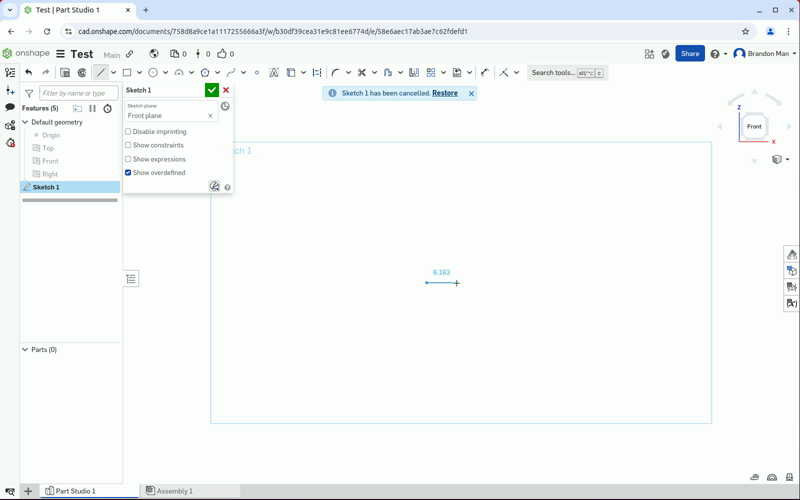
mouse_move(459, 282)
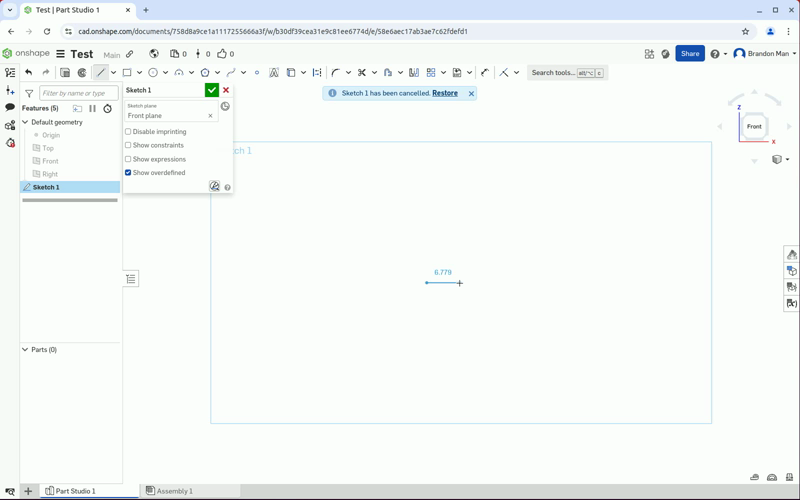
click(459, 282)
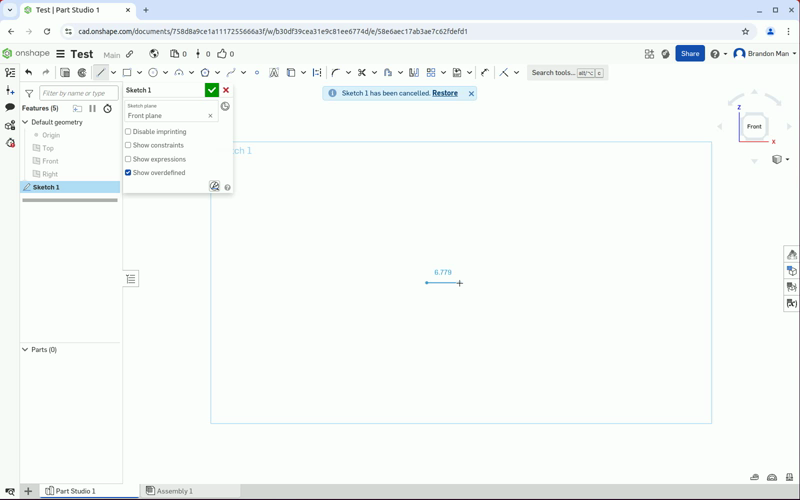
key_up(shift)
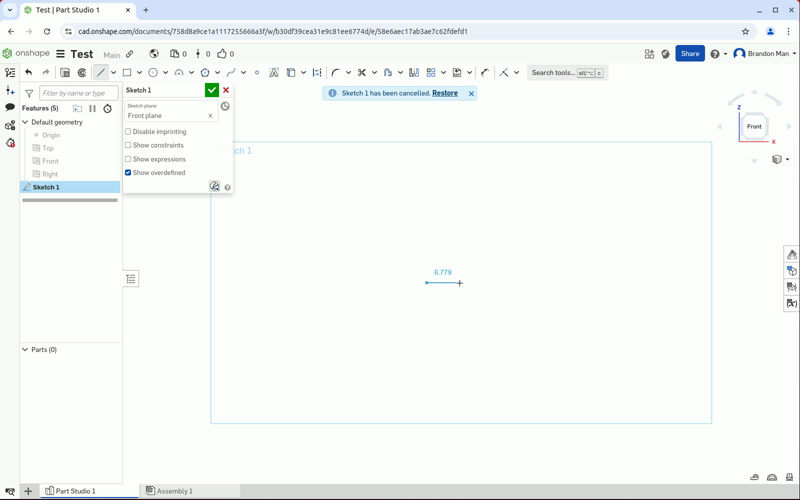
key_down(shift)
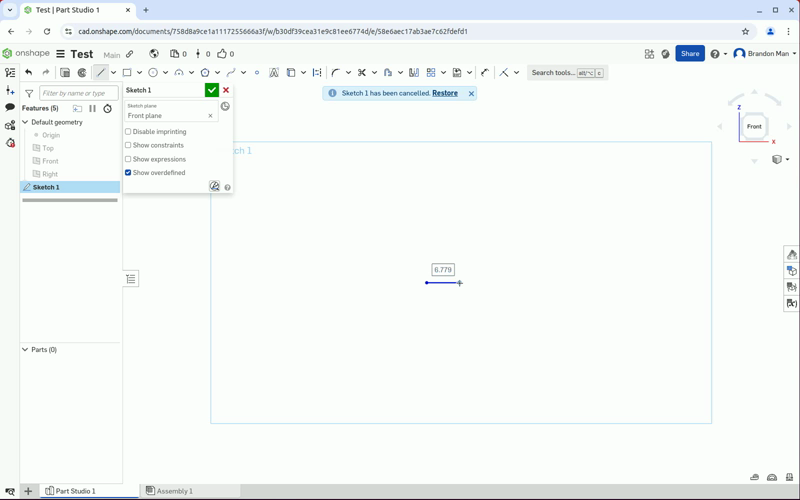
mouse_move(459, 170)
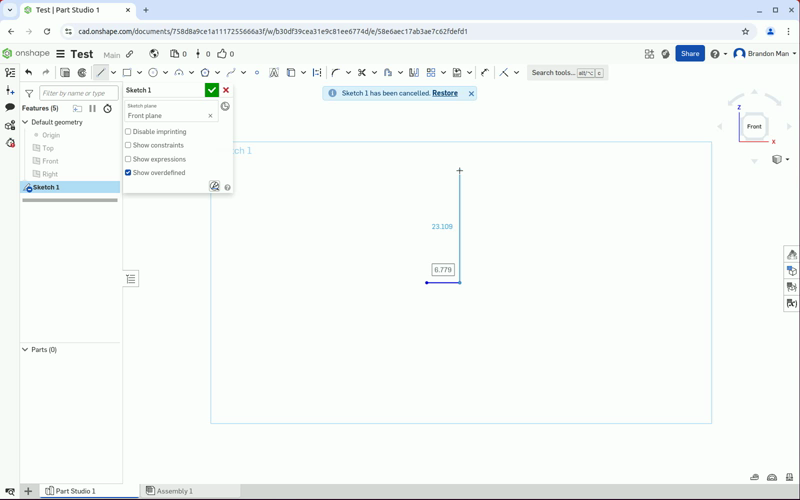
click(459, 170)
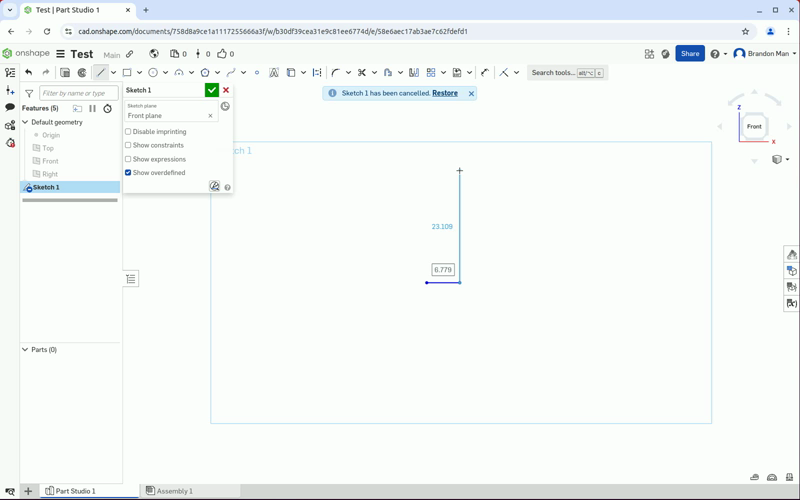
key_up(shift)
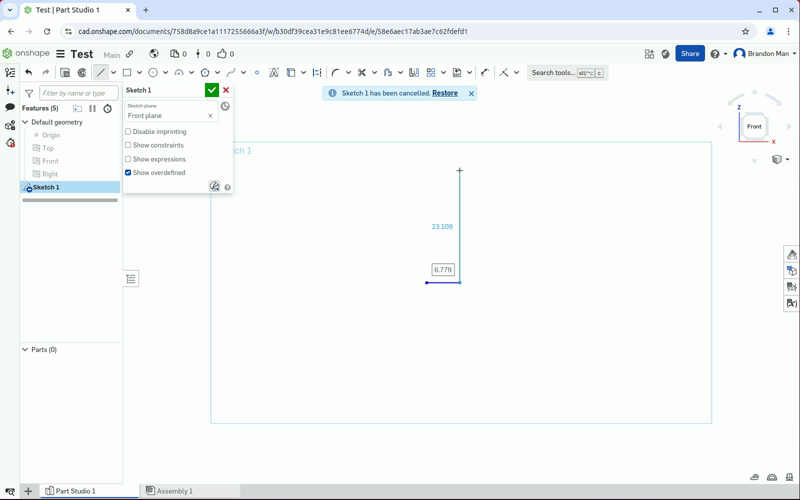
key_down(shift)
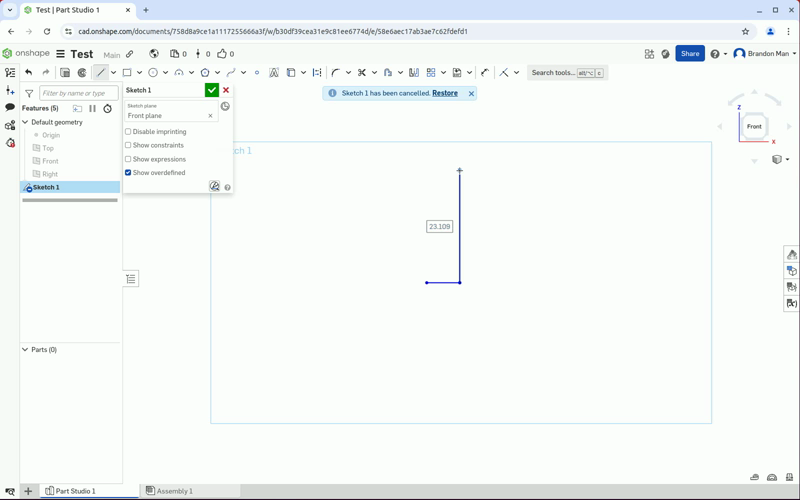
mouse_move(489, 170)
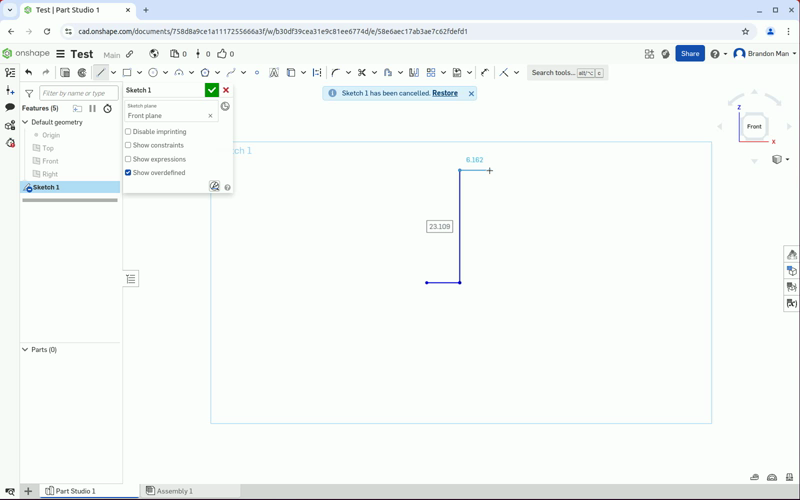
mouse_move(426, 170)
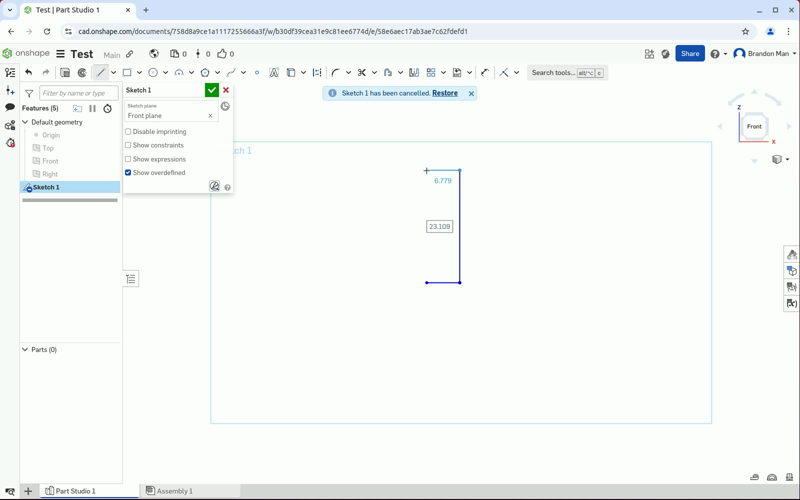
click(426, 170)
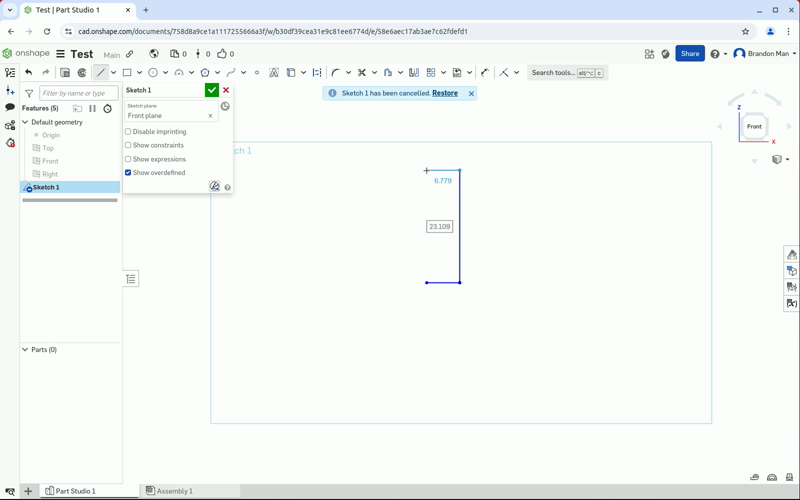
key_up(shift)
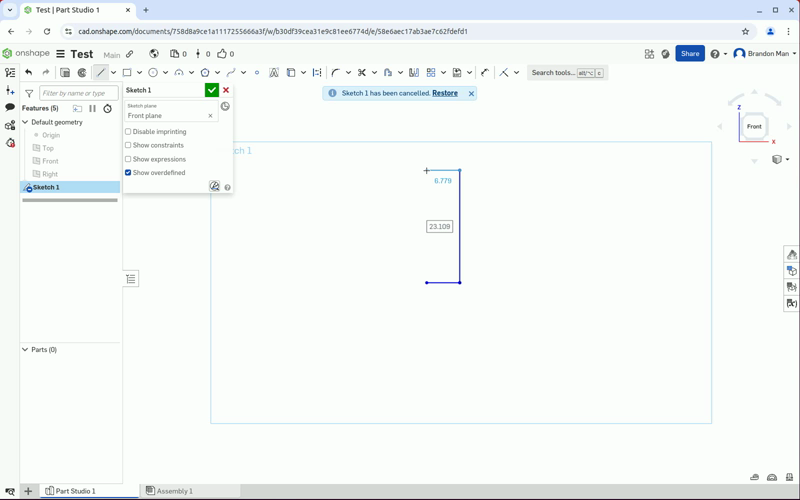
key_down(shift)
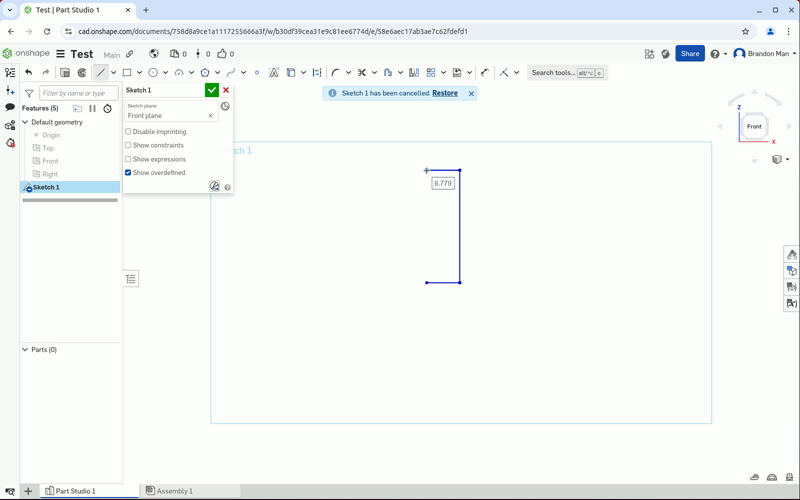
mouse_move(426, 282)
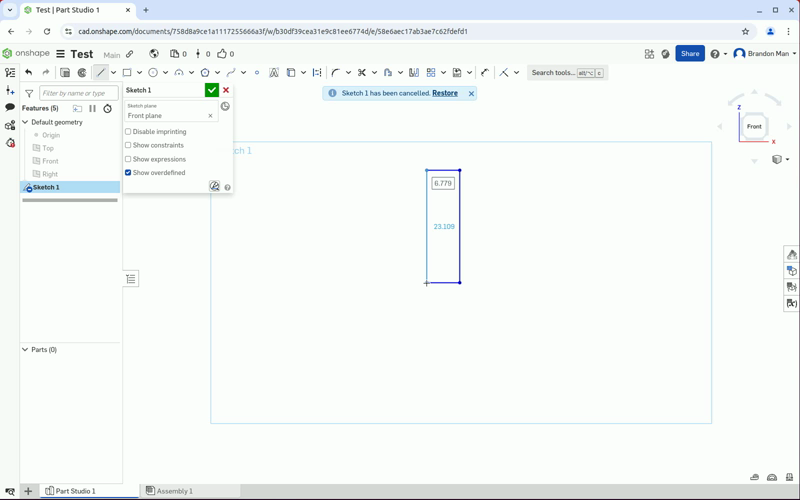
key_up(shift)
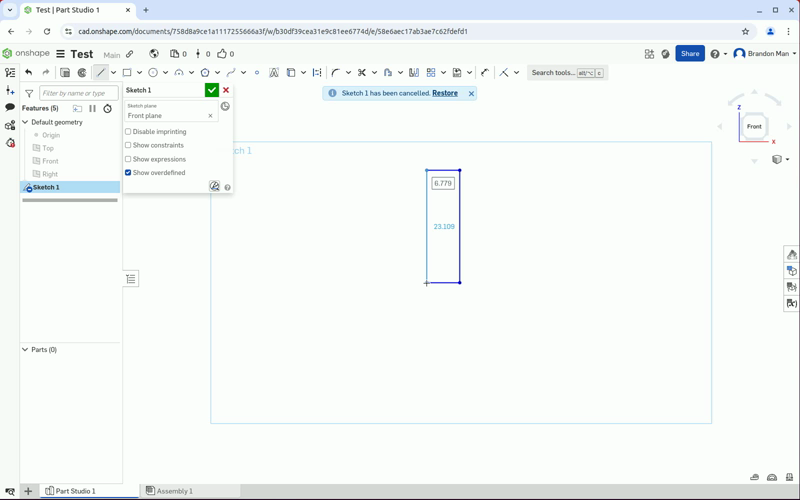
click(426, 282)
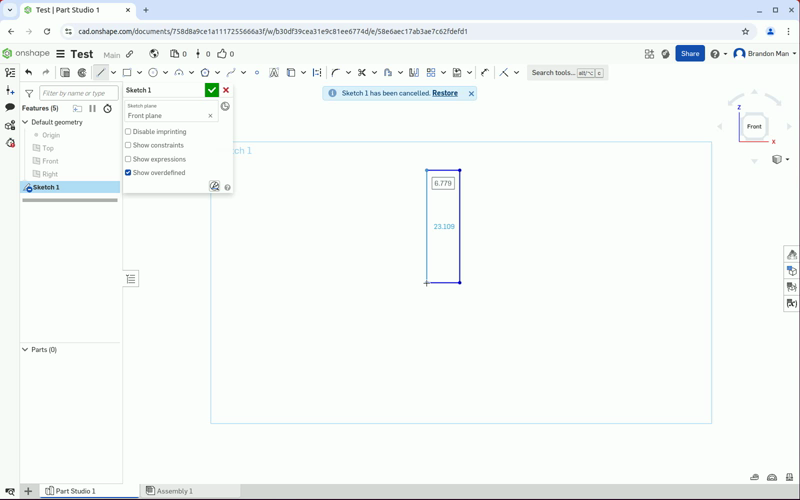
key(esc)
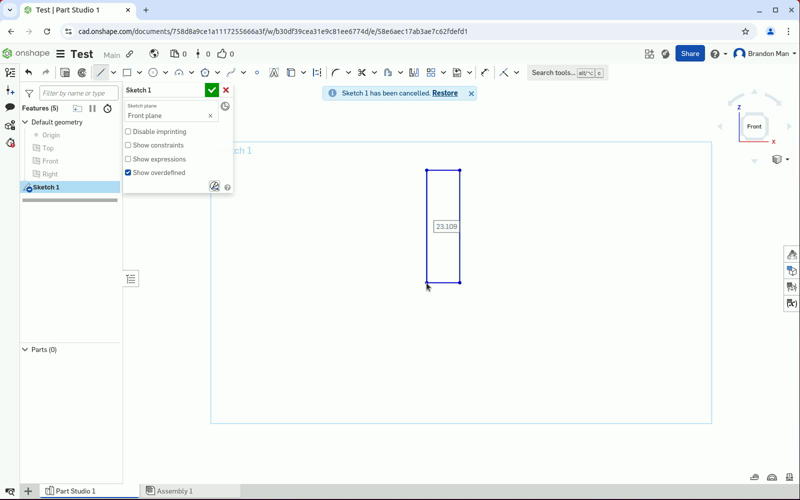
key(c)
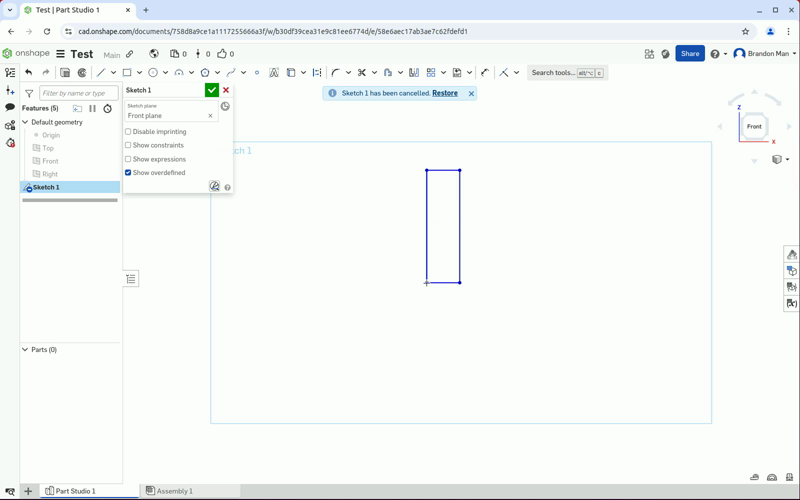
key_down(shift)
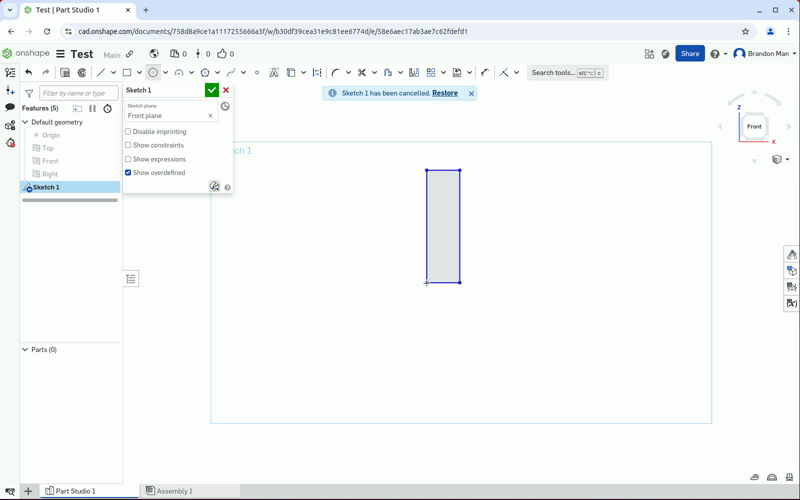
mouse_move(440, 273)
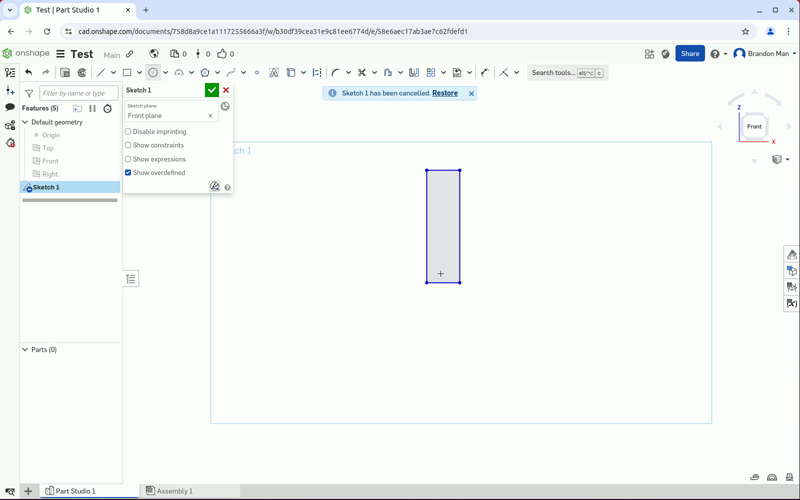
click(440, 273)
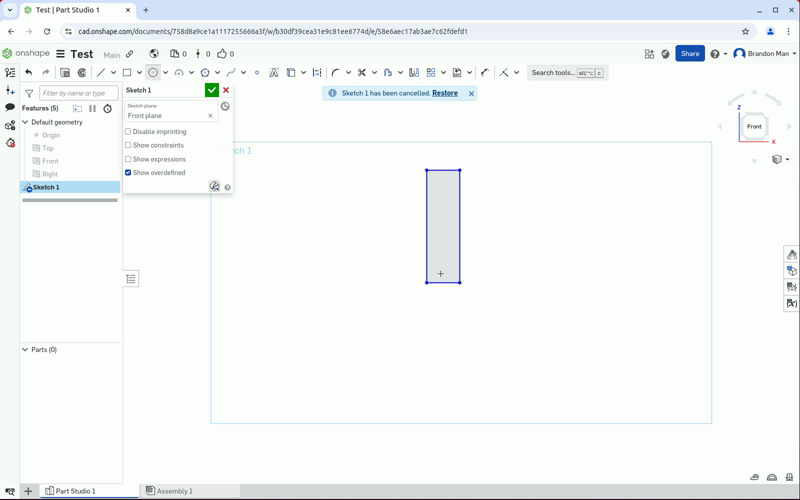
key_up(shift)
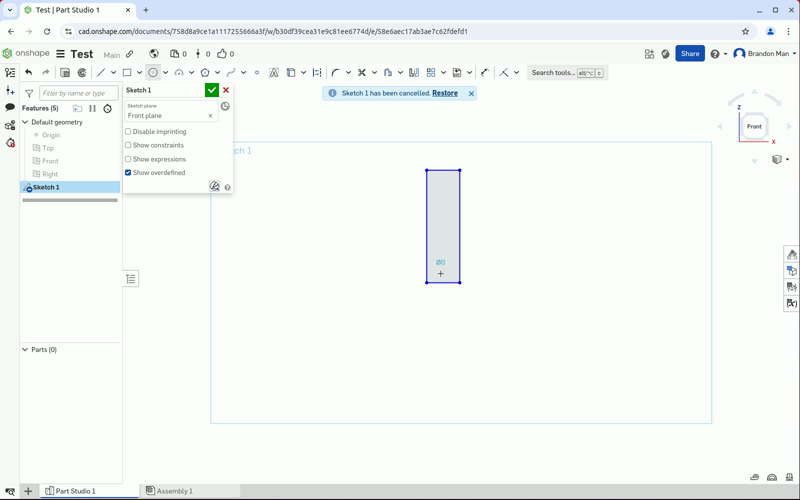
mouse_move(442, 273)
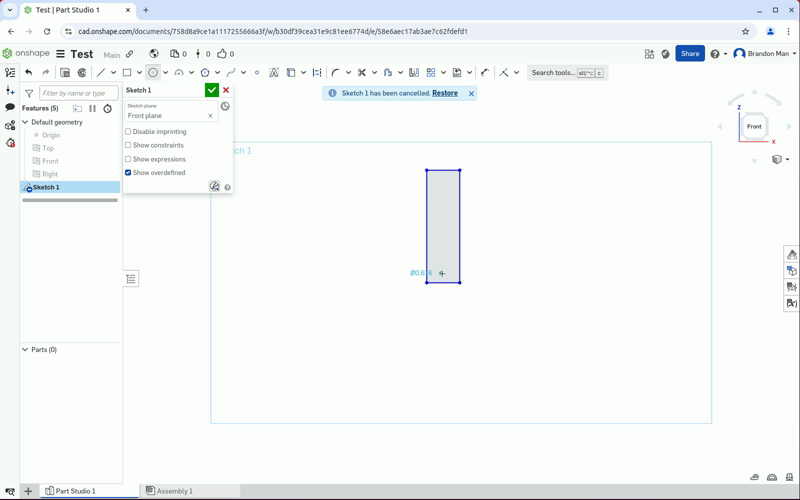
scroll(6)
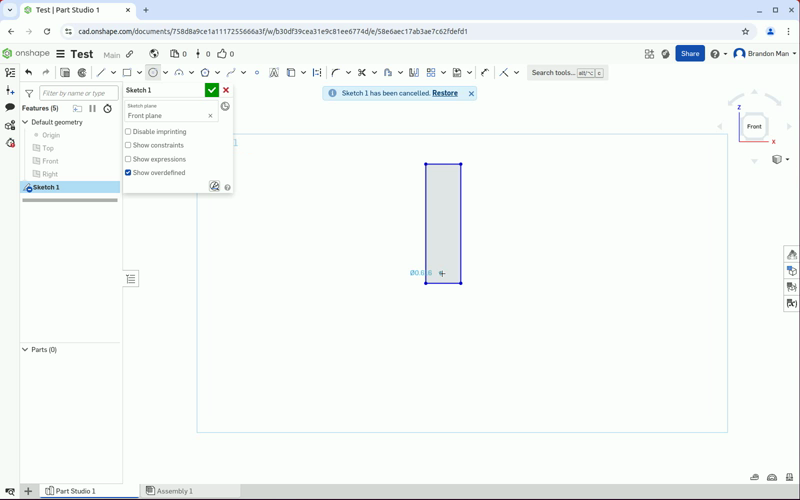
scroll(6)
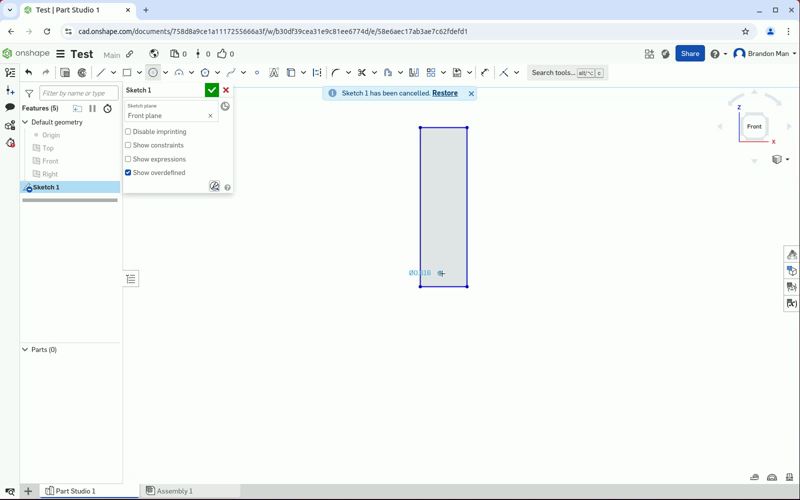
scroll(6)
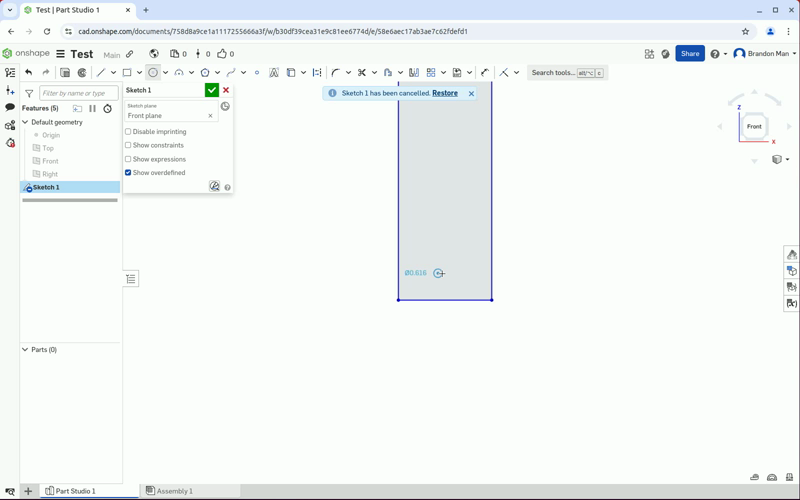
scroll(6)
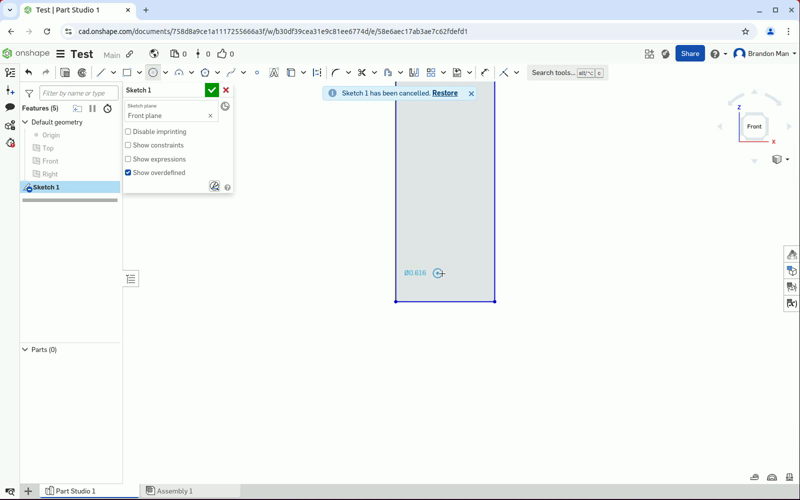
scroll(6)
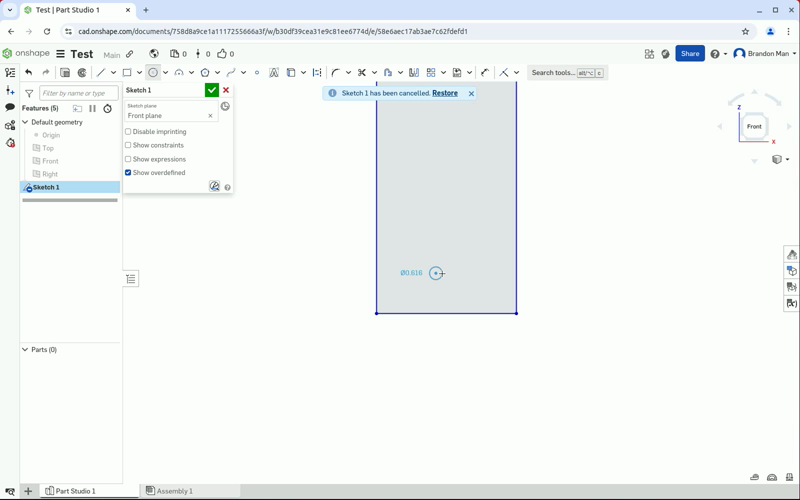
scroll(6)
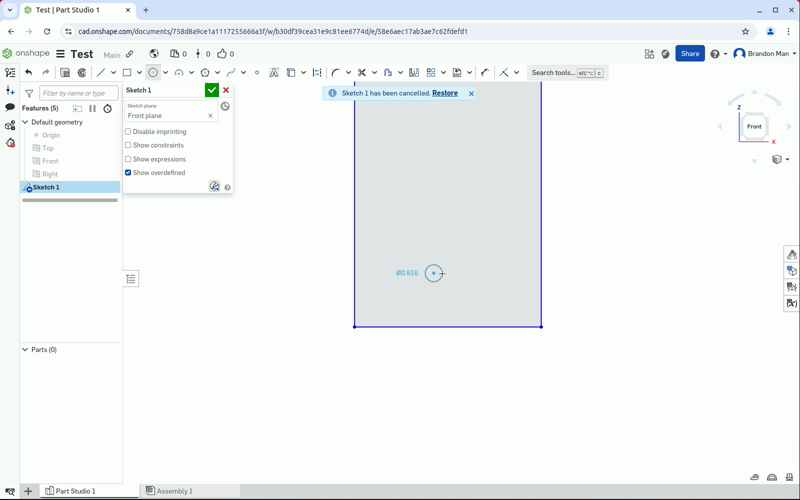
scroll(6)
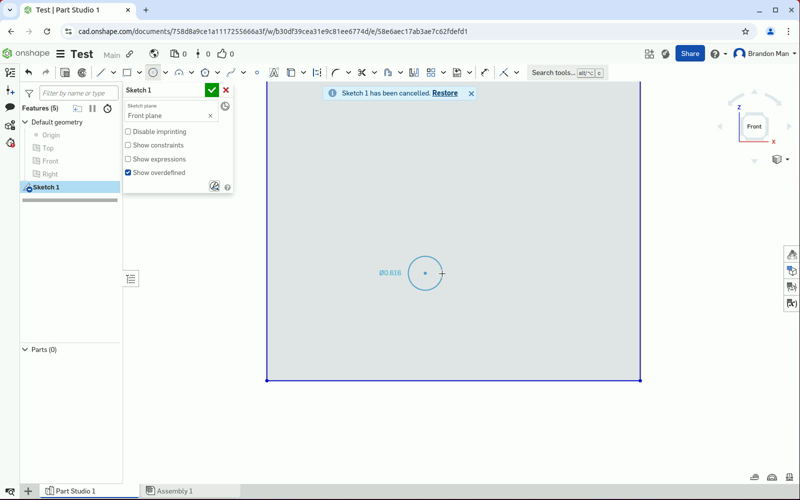
click(442, 273)
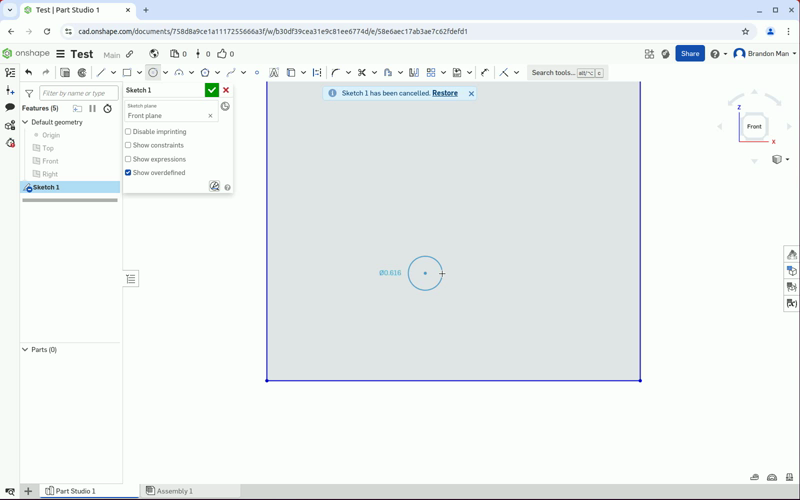
scroll(-6)
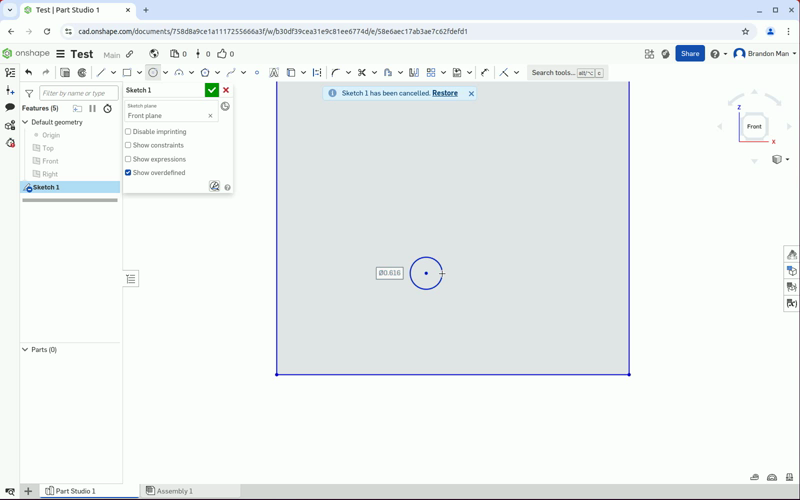
scroll(-6)
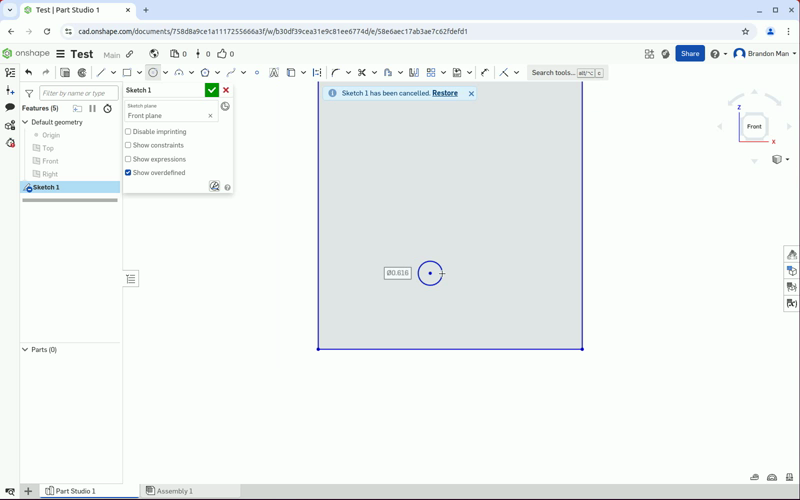
scroll(-6)
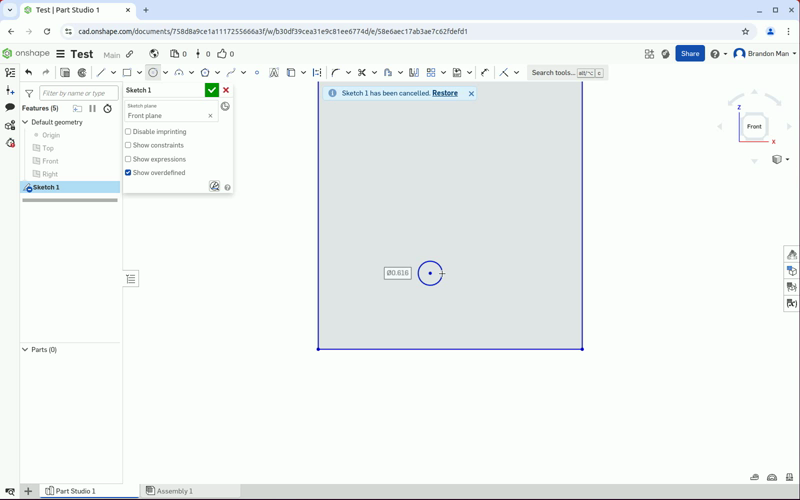
scroll(-6)
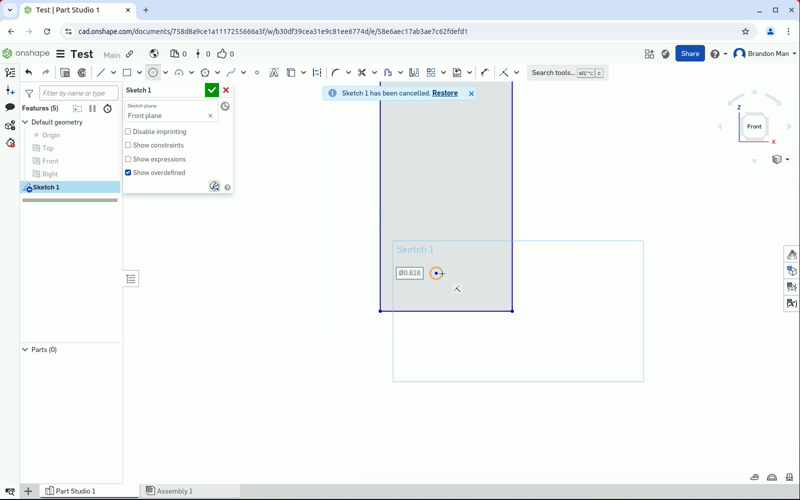
scroll(-6)
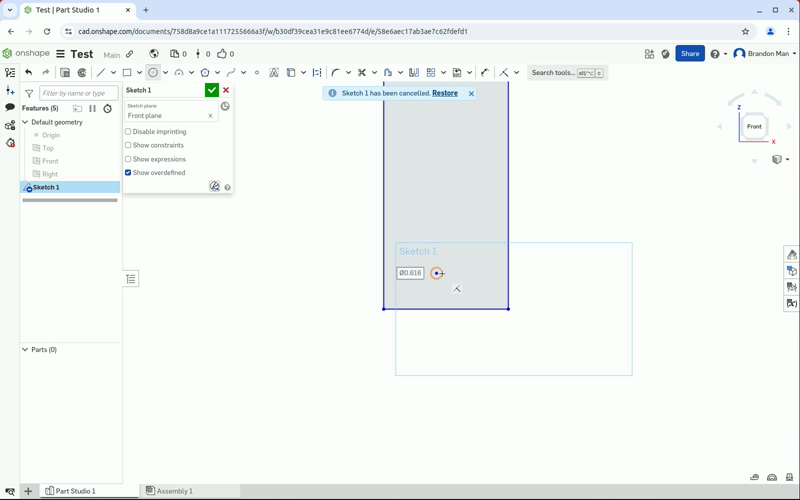
scroll(-6)
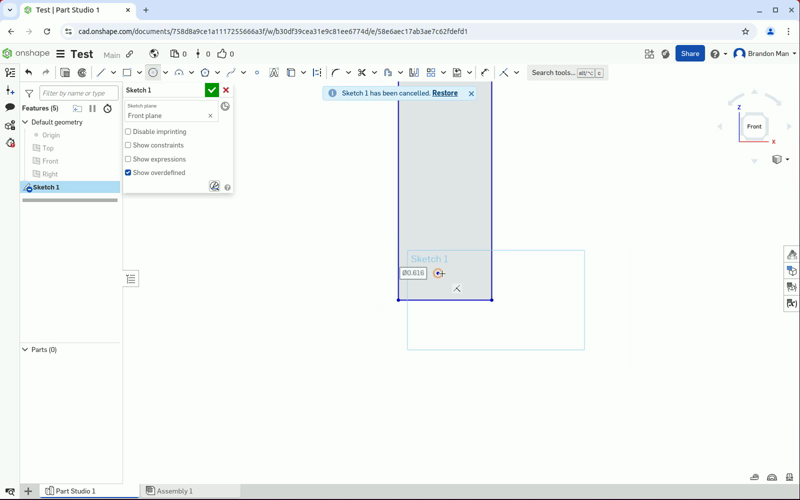
scroll(-6)
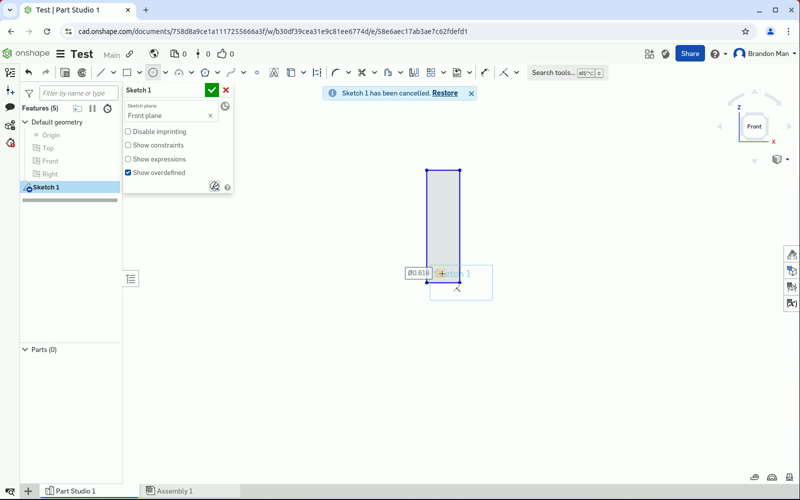
key(esc)
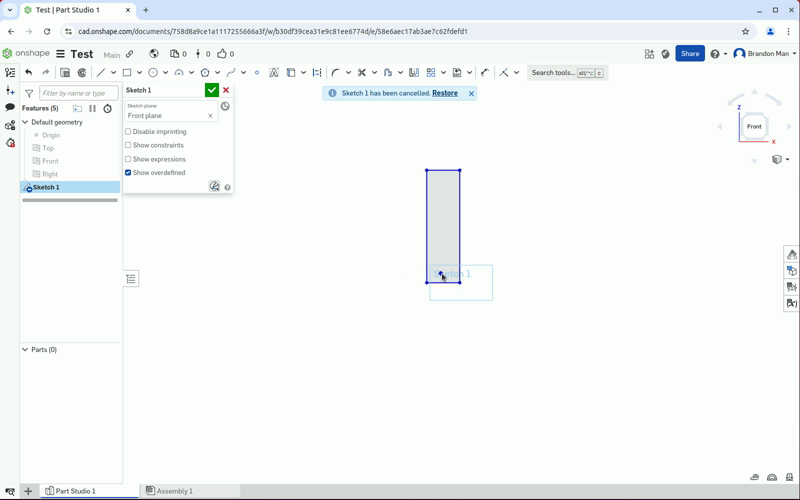
key(c)
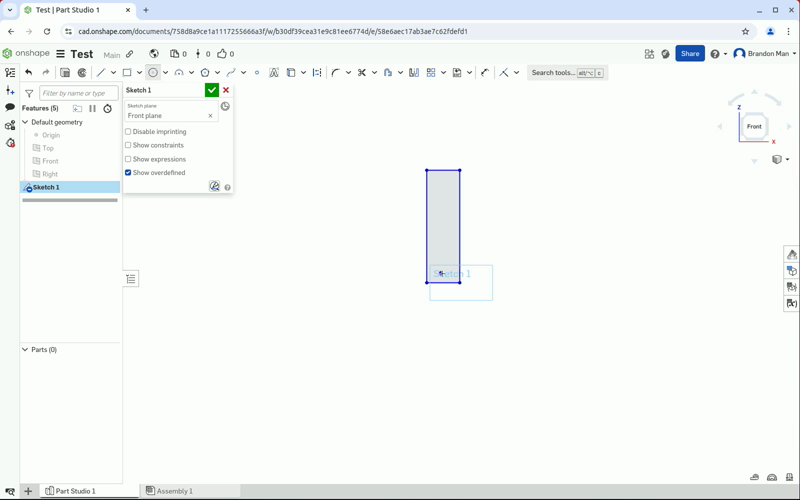
key_down(shift)
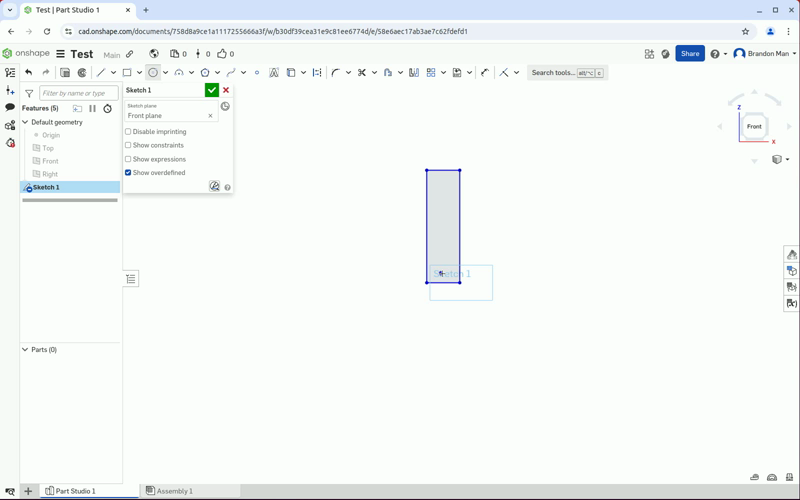
mouse_move(440, 189)
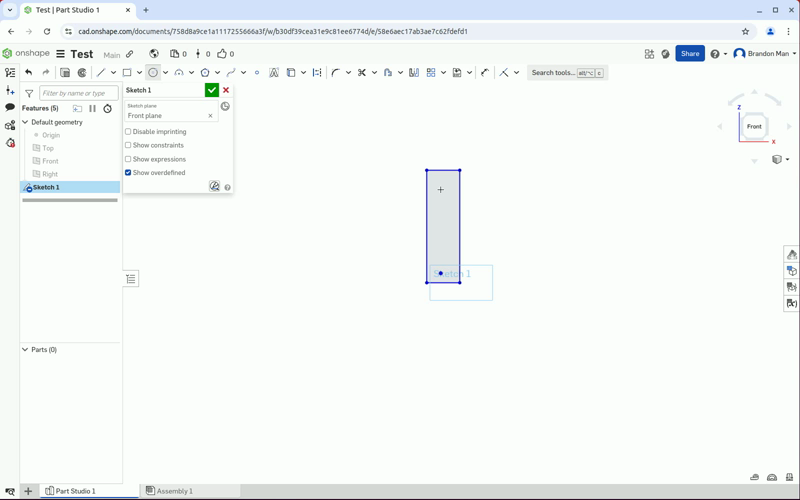
click(440, 189)
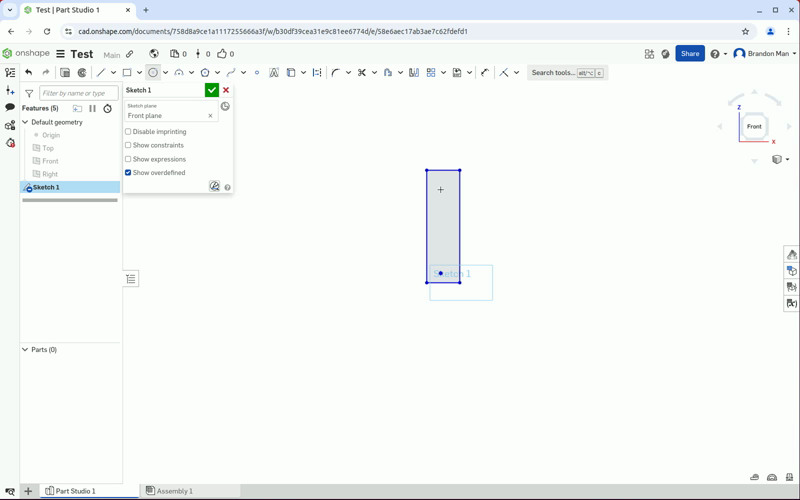
key_up(shift)
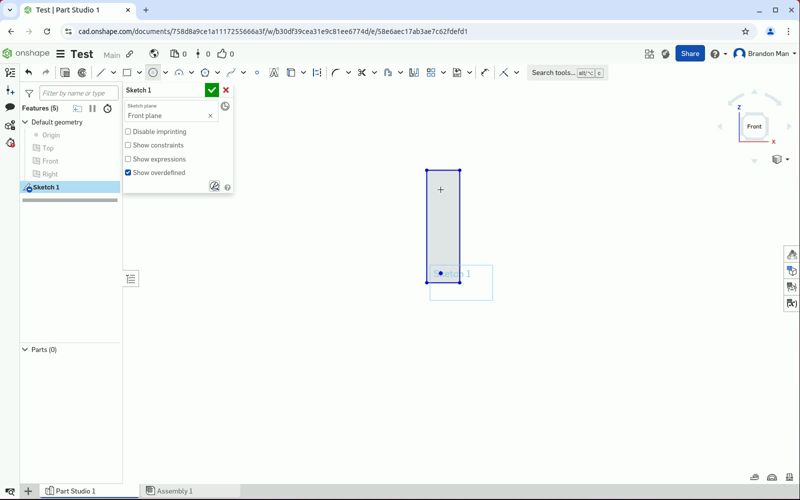
mouse_move(442, 189)
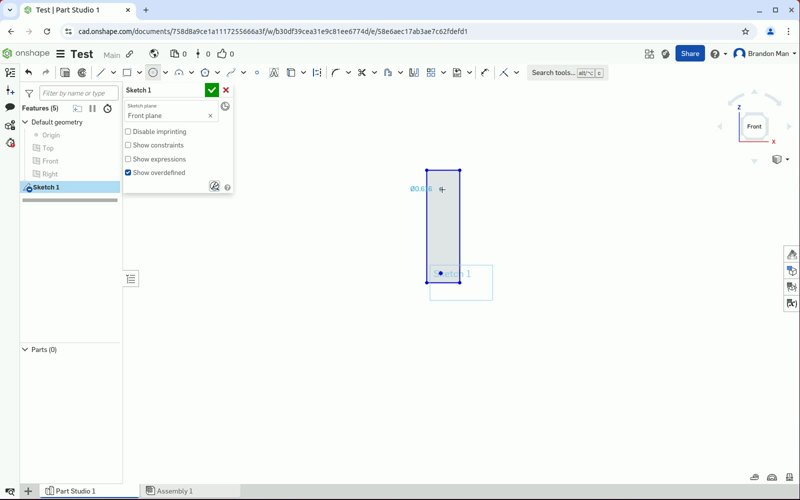
scroll(6)
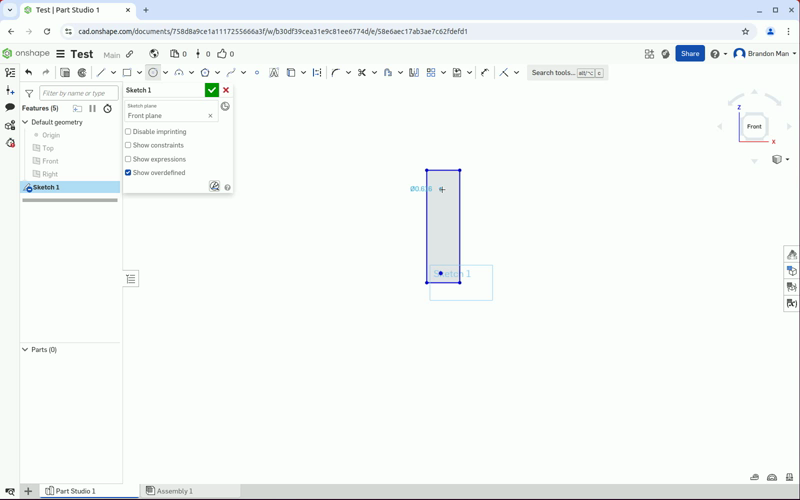
scroll(6)
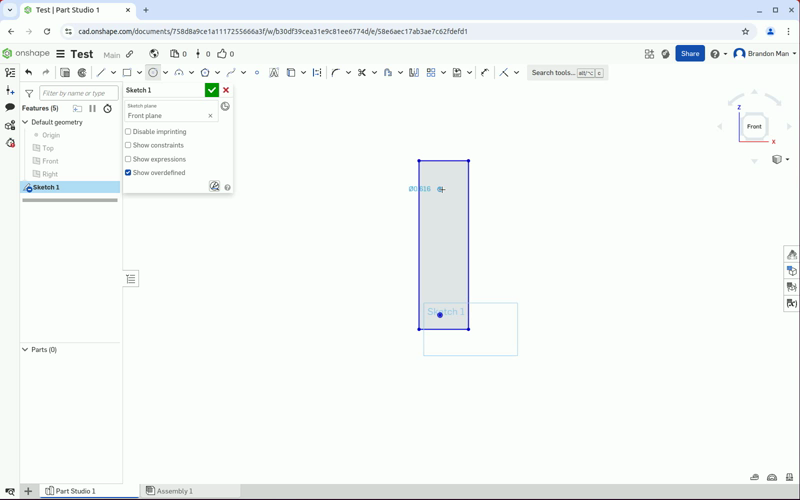
scroll(6)
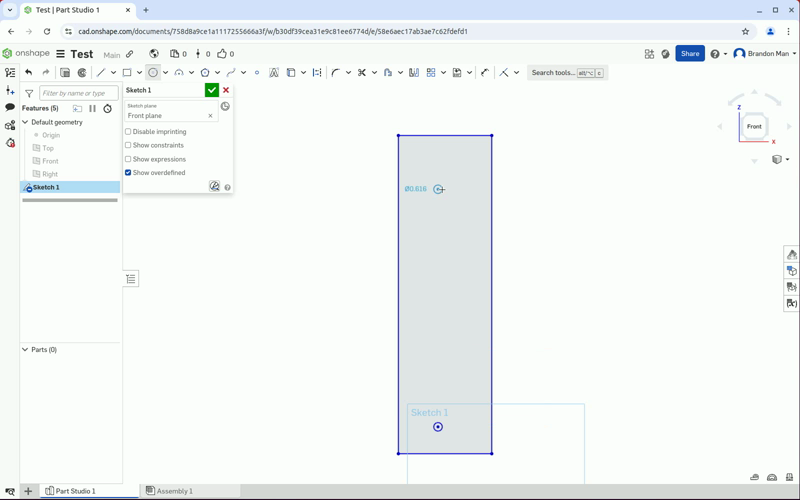
scroll(6)
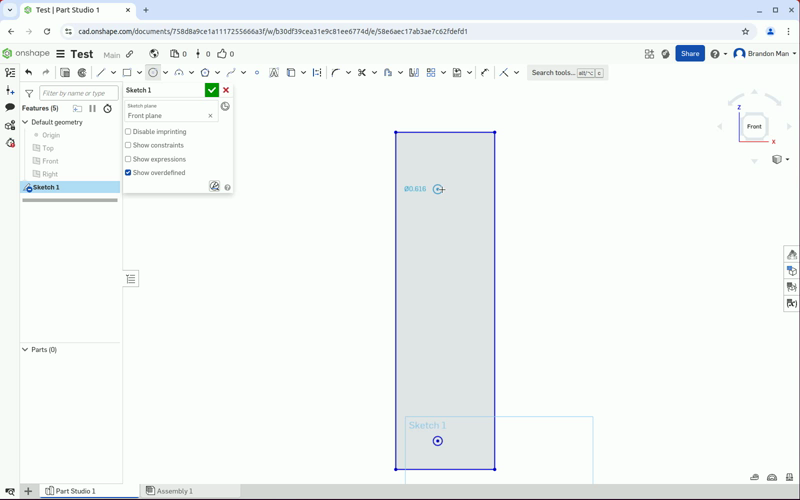
scroll(6)
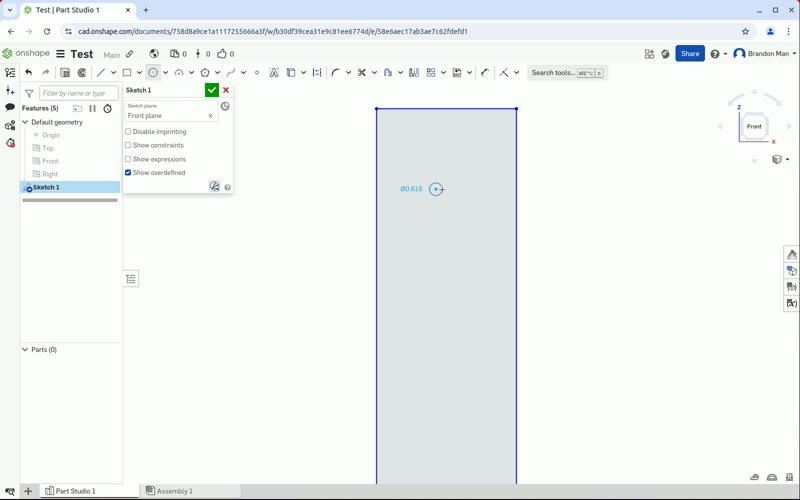
scroll(6)
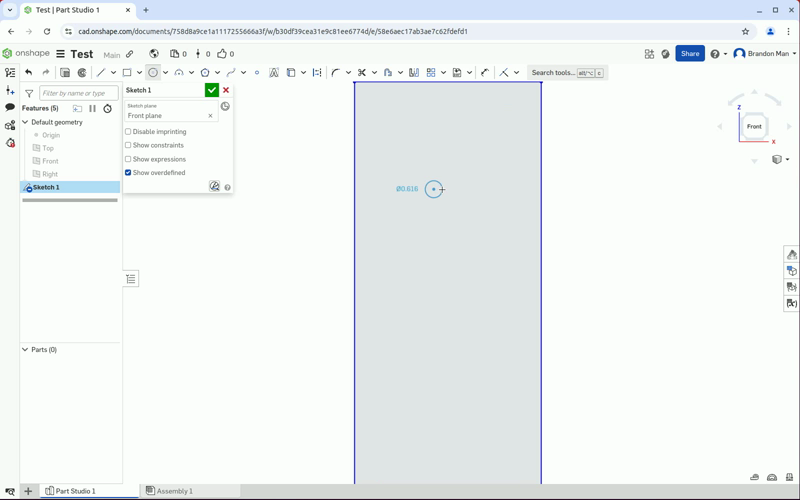
scroll(6)
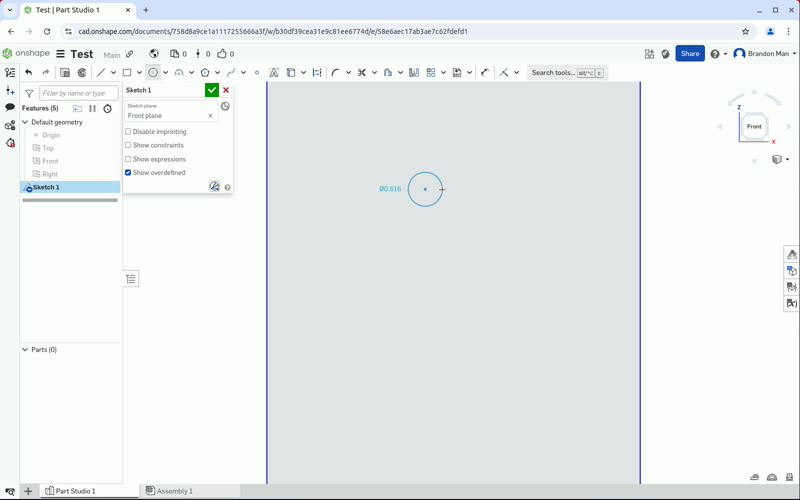
click(442, 189)
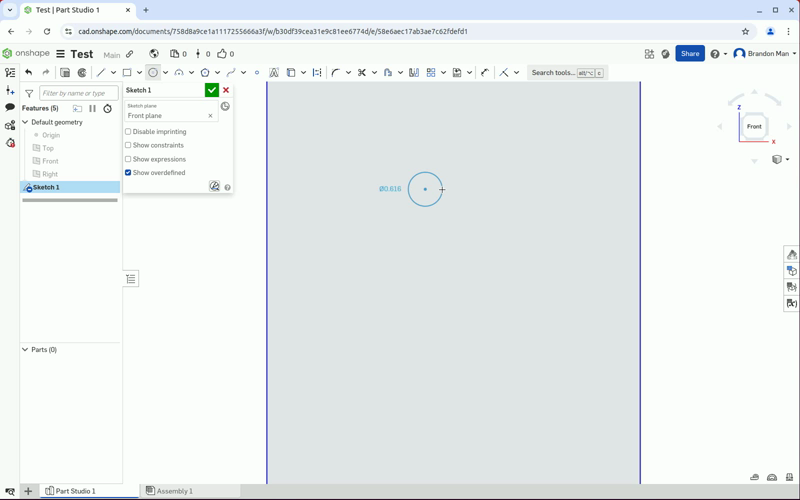
scroll(-6)
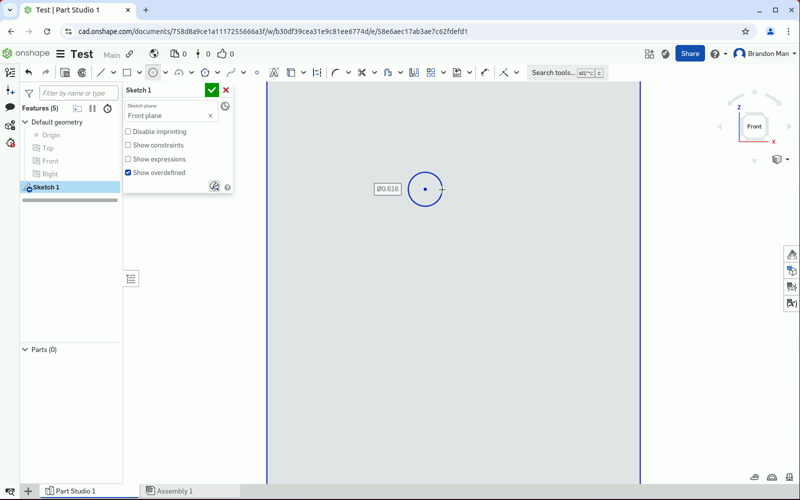
scroll(-6)
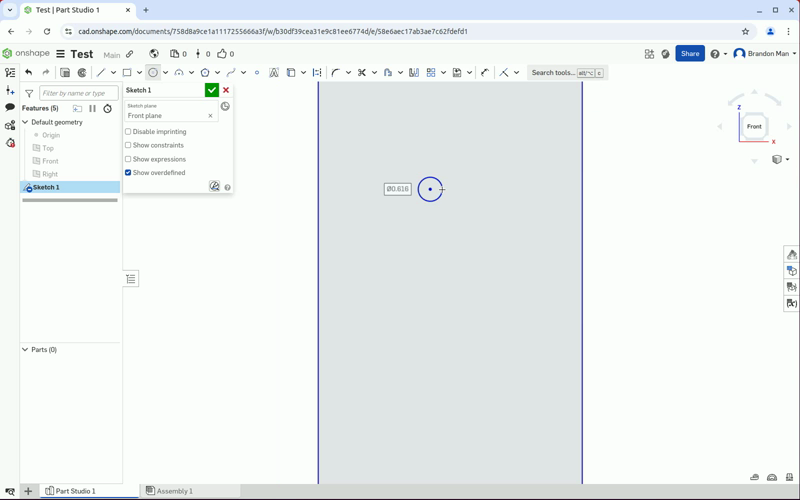
scroll(-6)
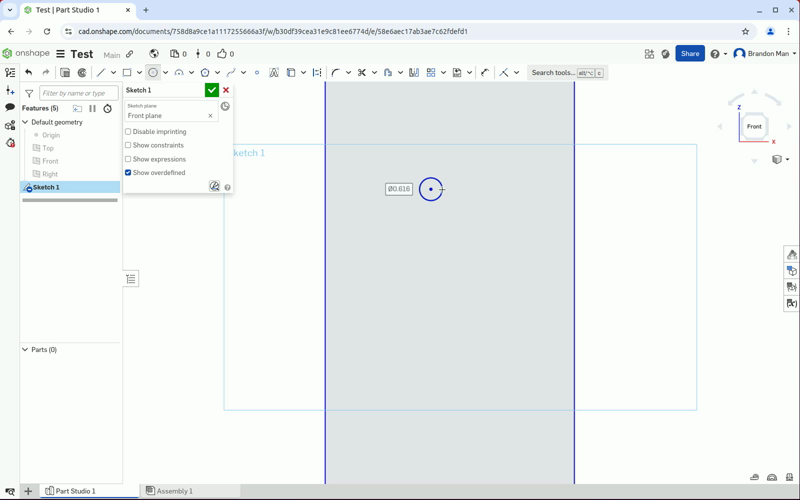
scroll(-6)
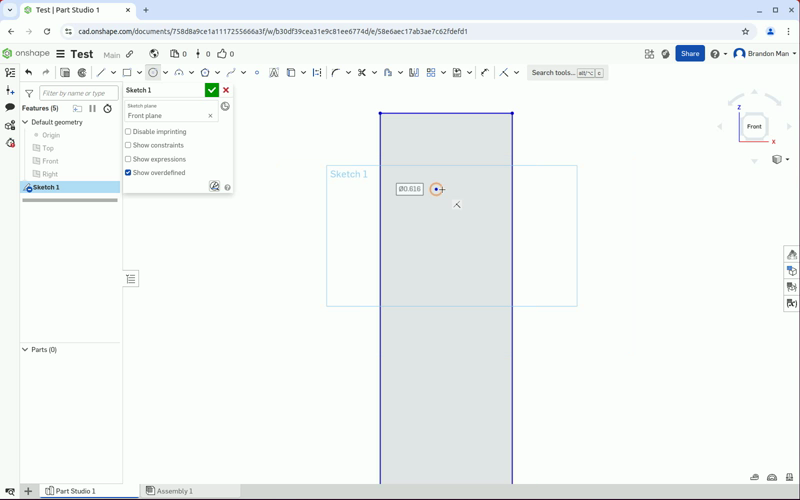
scroll(-6)
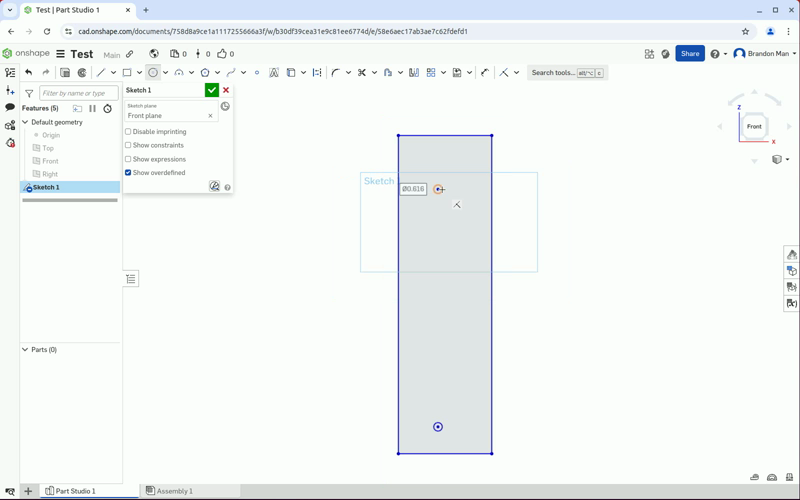
scroll(-6)
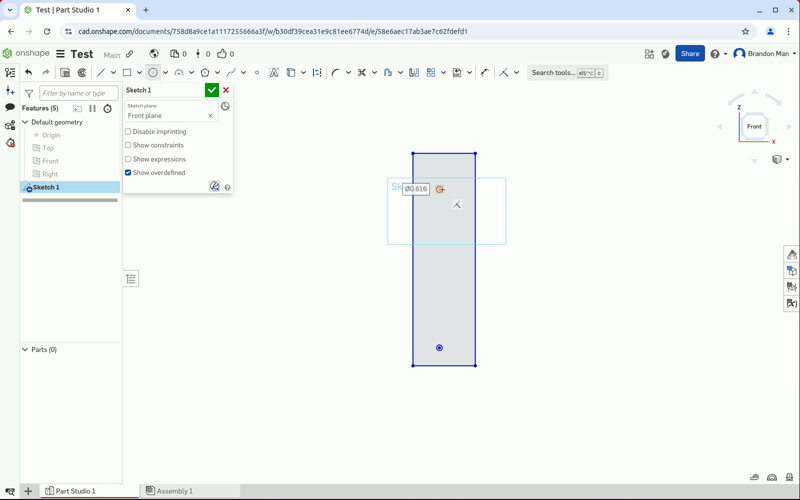
scroll(-6)
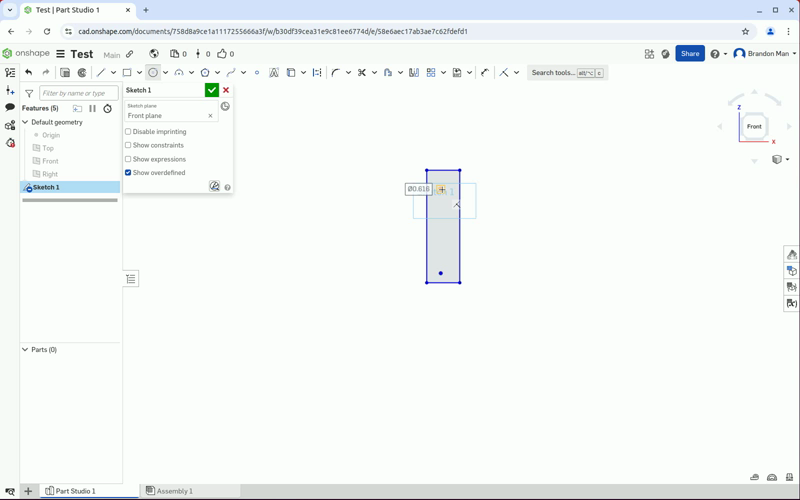
key(esc)
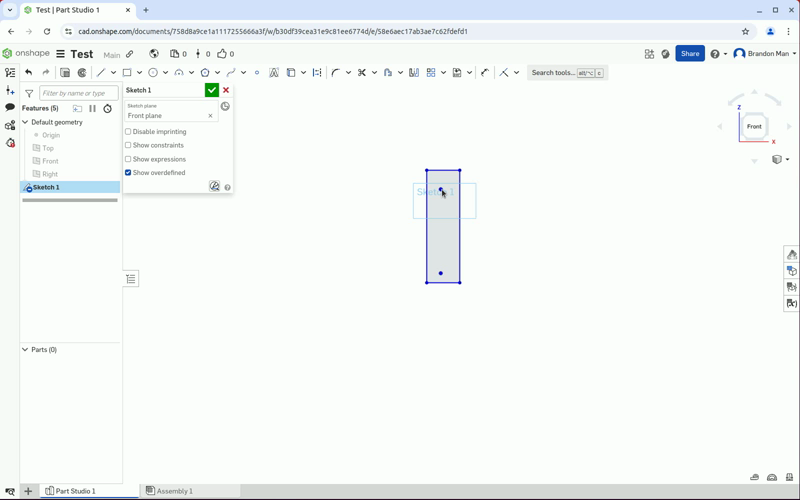
mouse_move(433, 227)
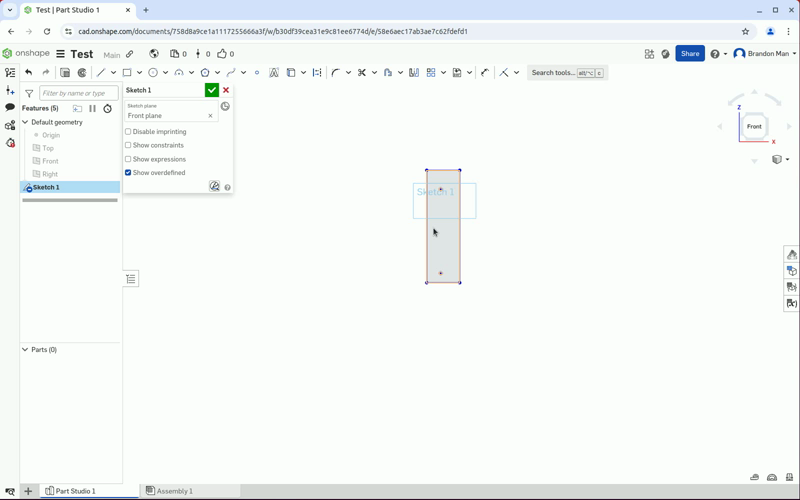
click(433, 227)
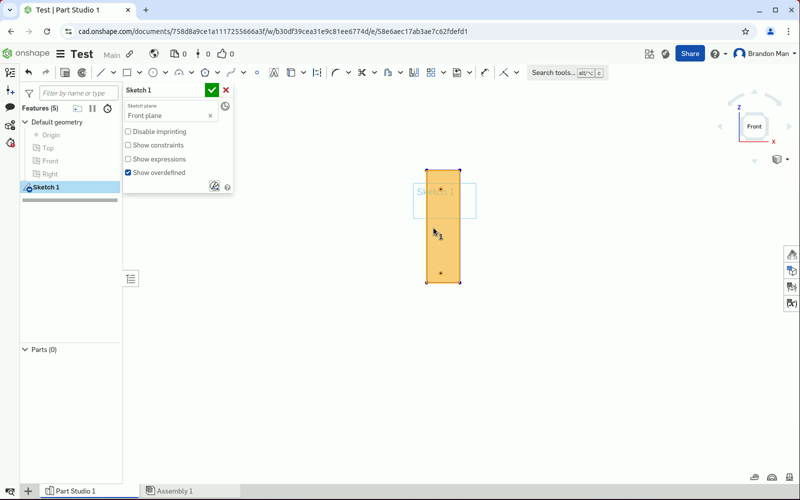
mouse_move(73, 352)
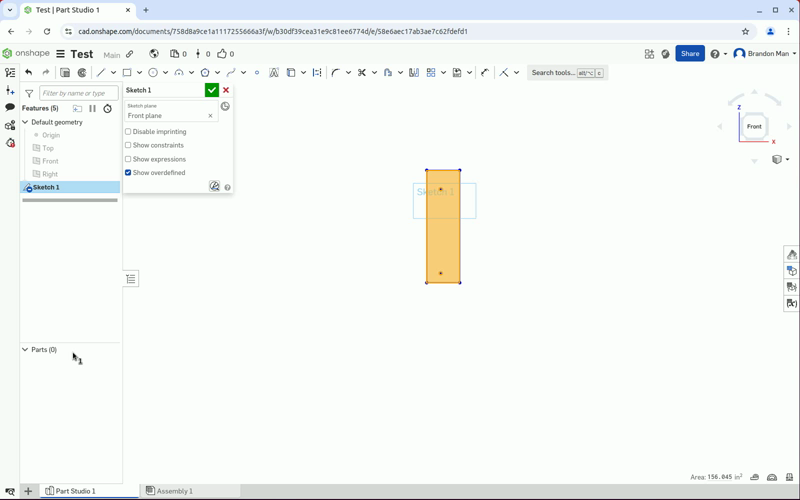
key(shift+y)
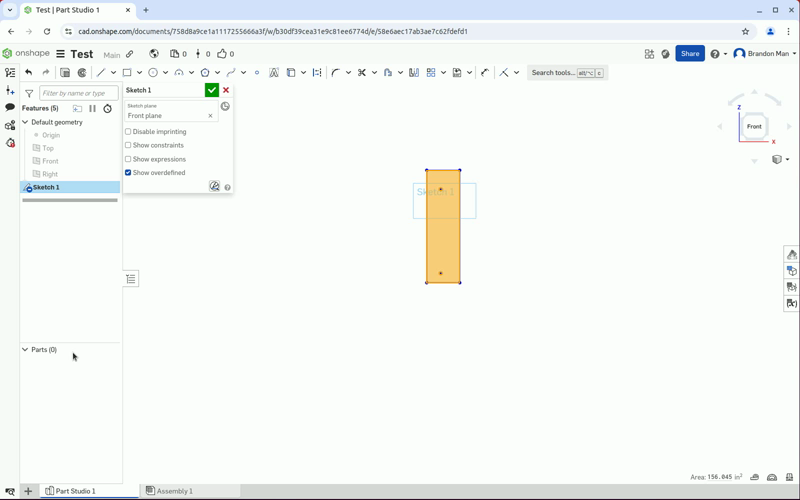
key(shift+e)
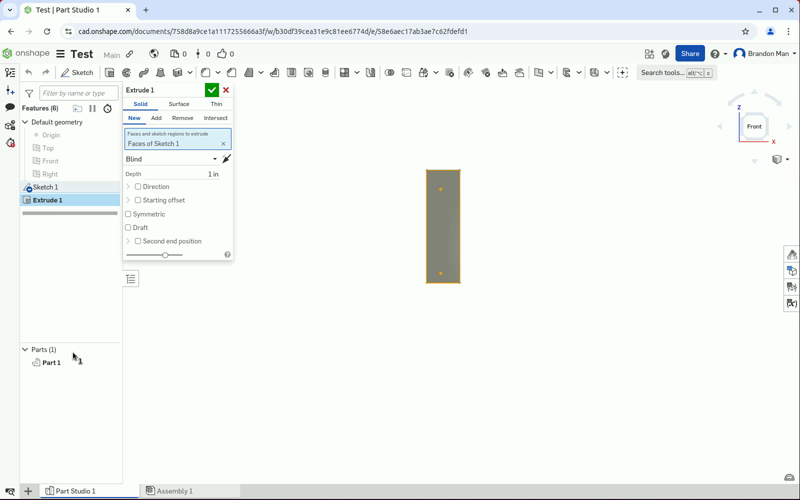
mouse_move(143, 106)
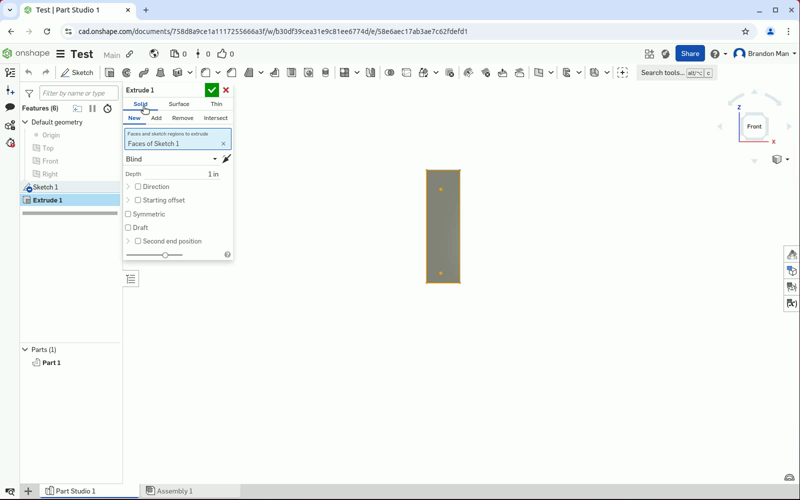
click(143, 106)
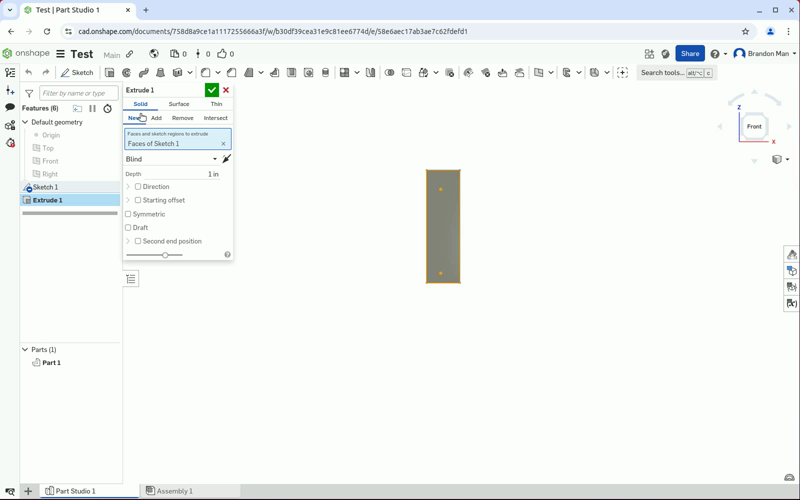
mouse_move(137, 120)
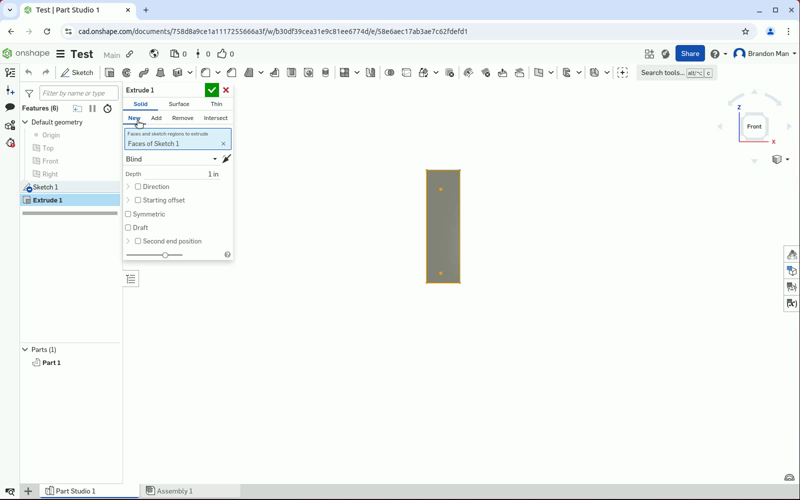
click(137, 120)
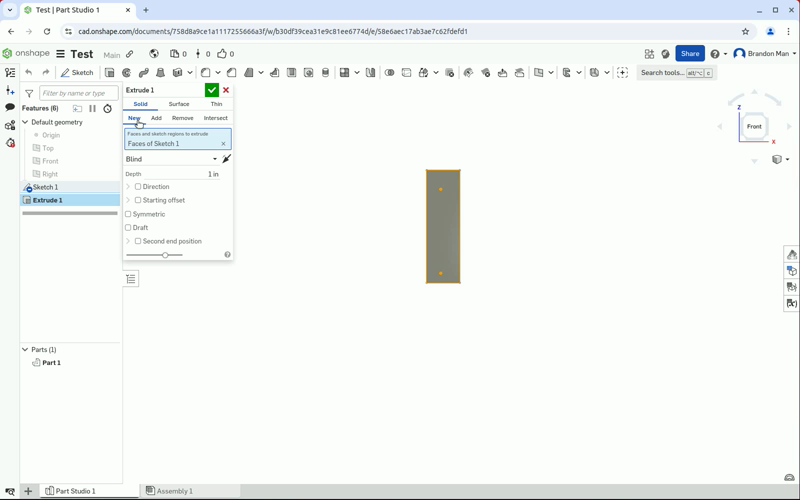
key(tab, 4)
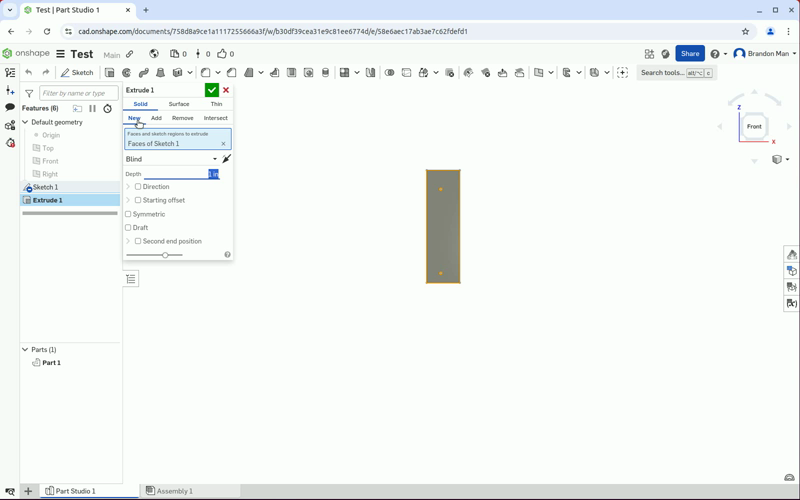
text(0.481)
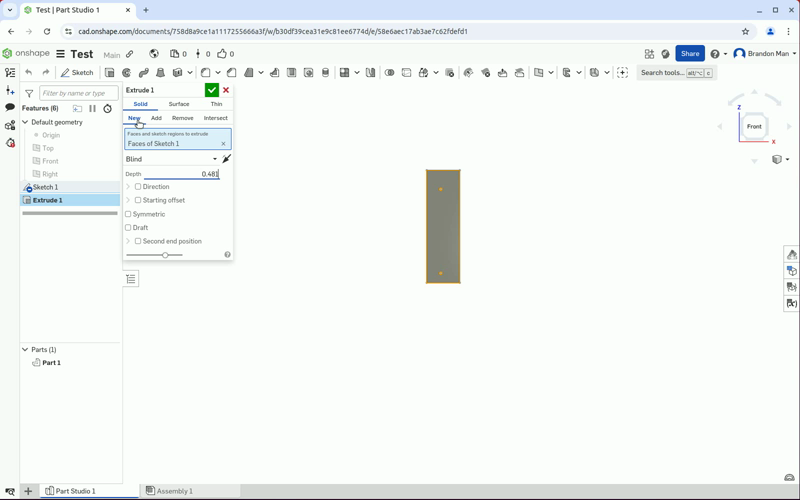
key(enter)
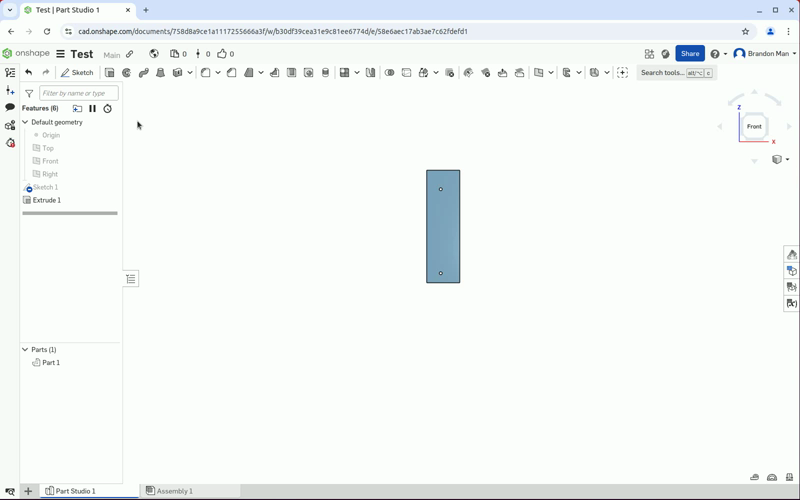
key(shift+h)
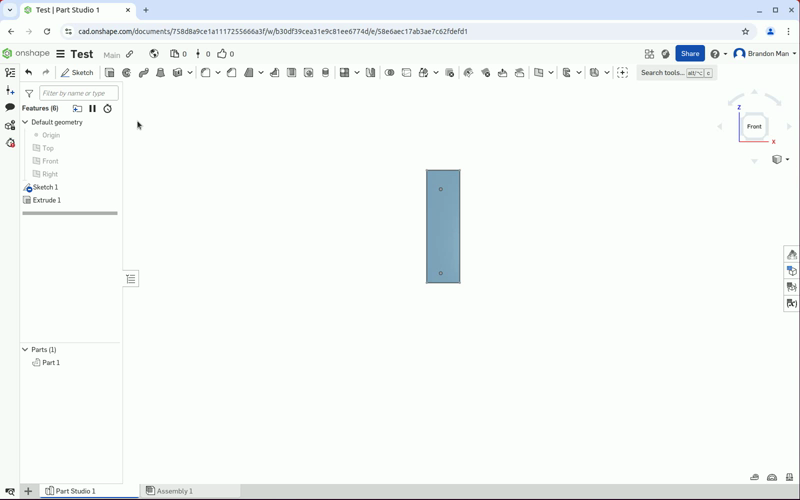
key(shift+h)
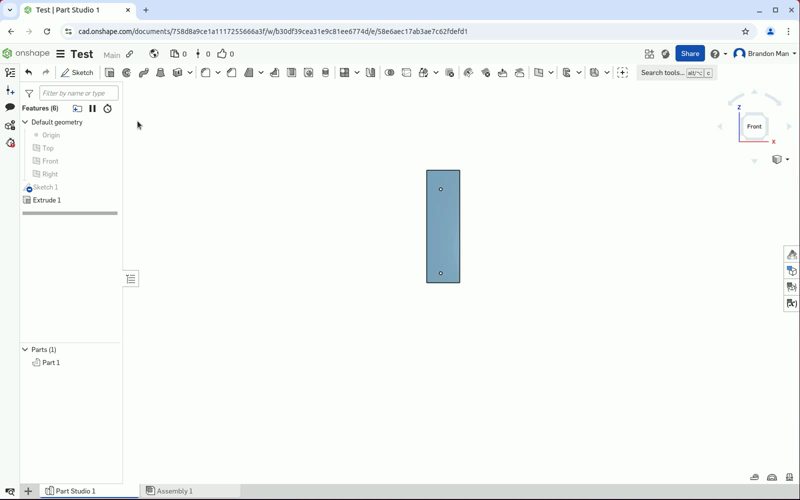
mouse_move(73, 189)
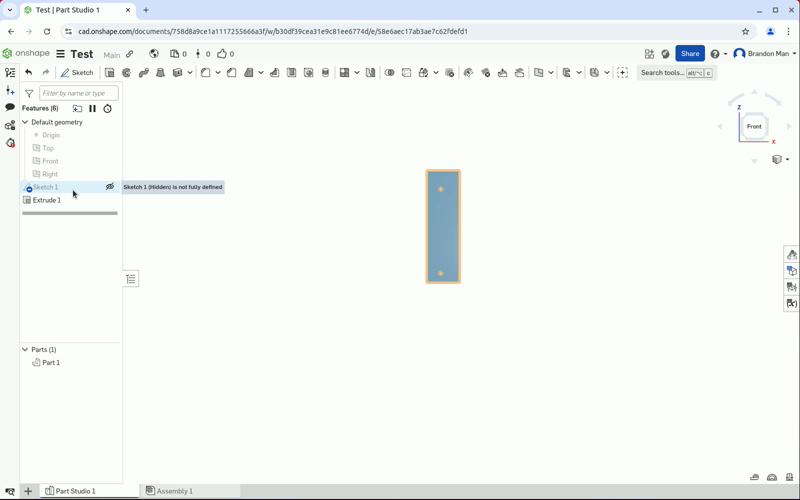
click(73, 189)
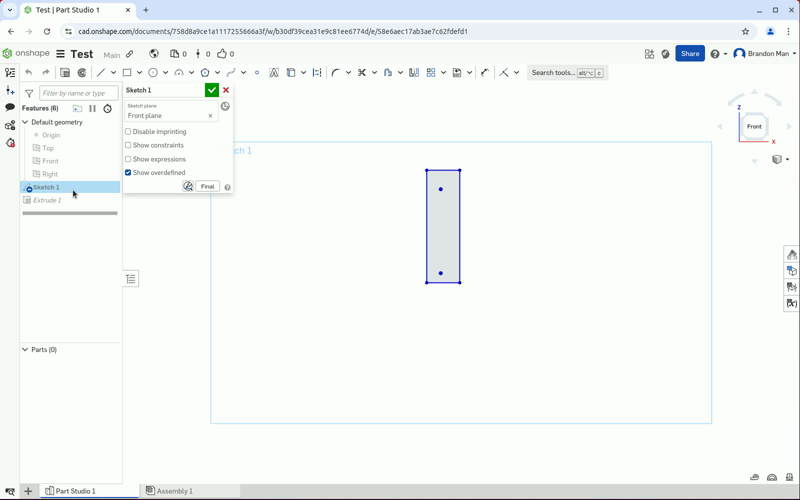
mouse_move(229, 92)
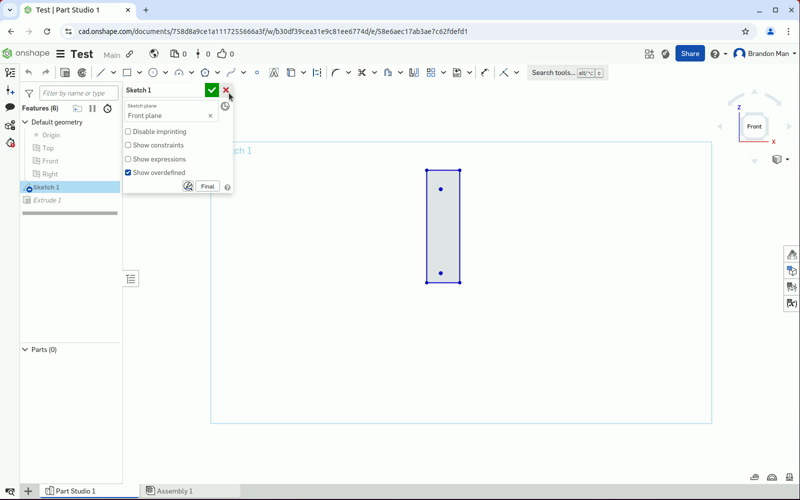
click(229, 92)
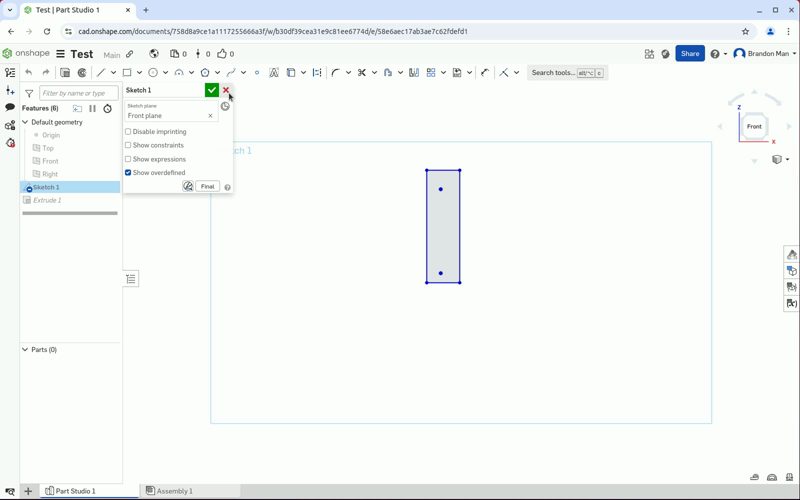
key(shift+s)
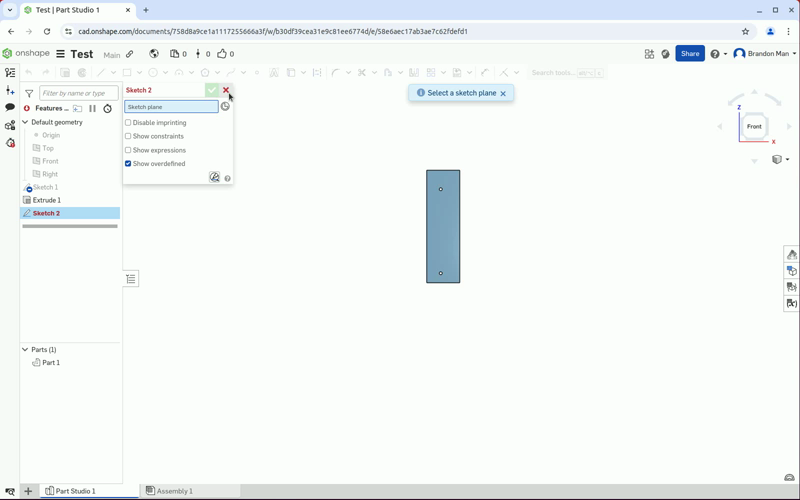
mouse_move(73, 163)
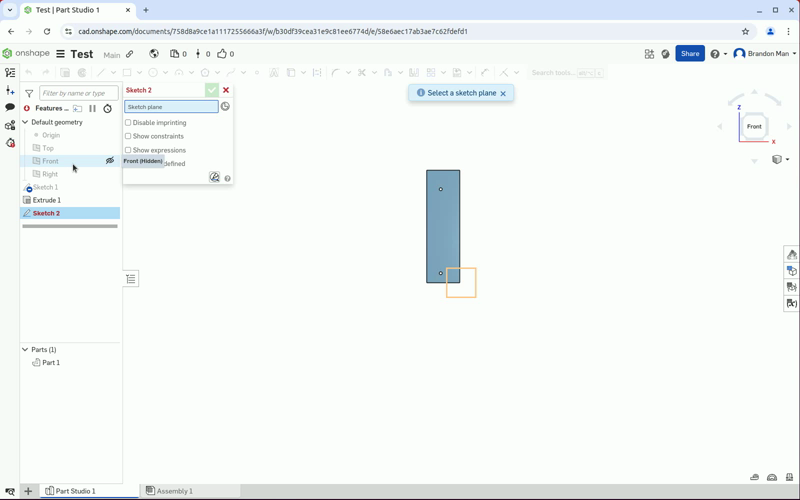
click(73, 163)
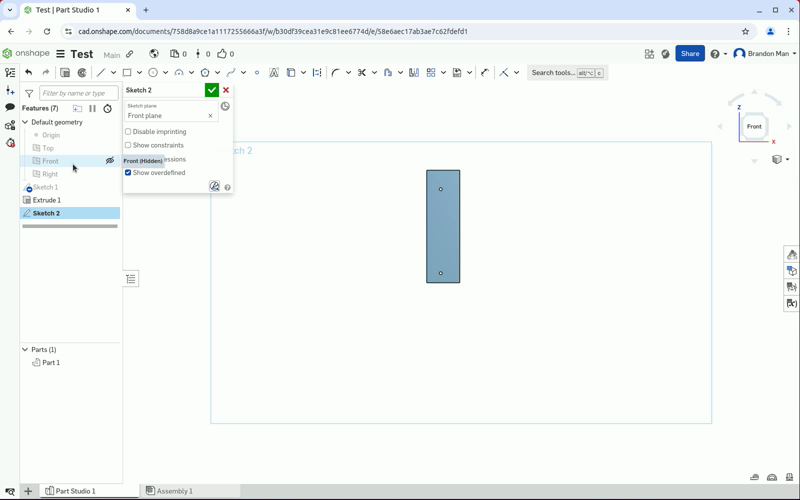
mouse_move(73, 352)
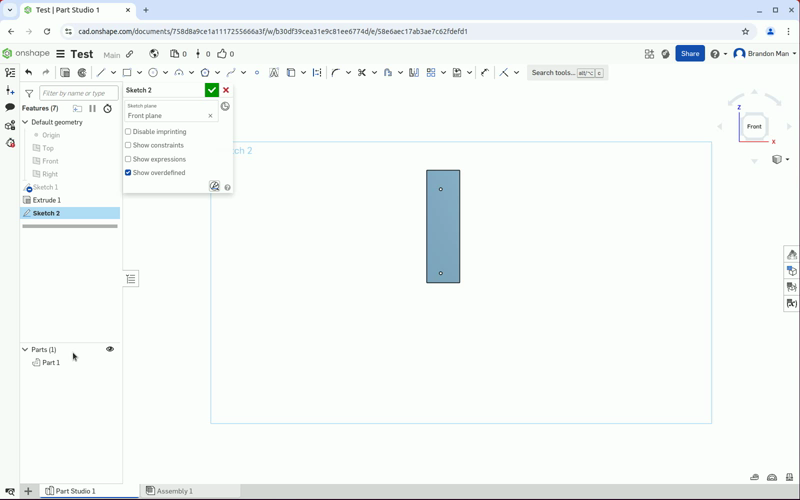
key(y)
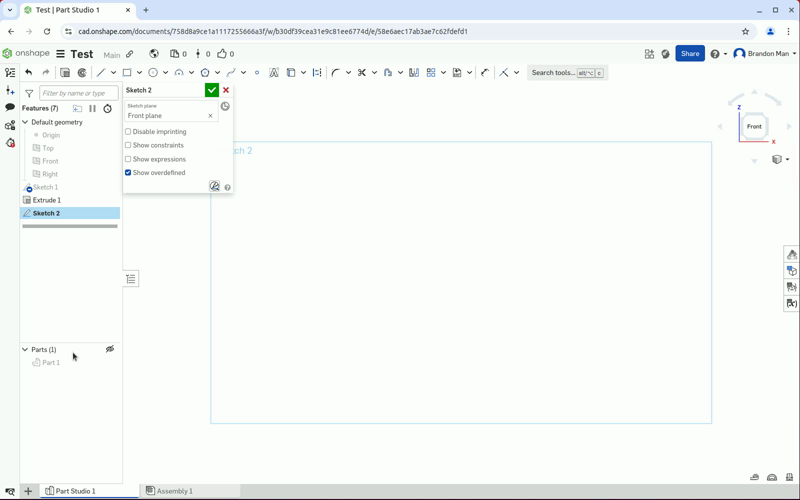
key(l)
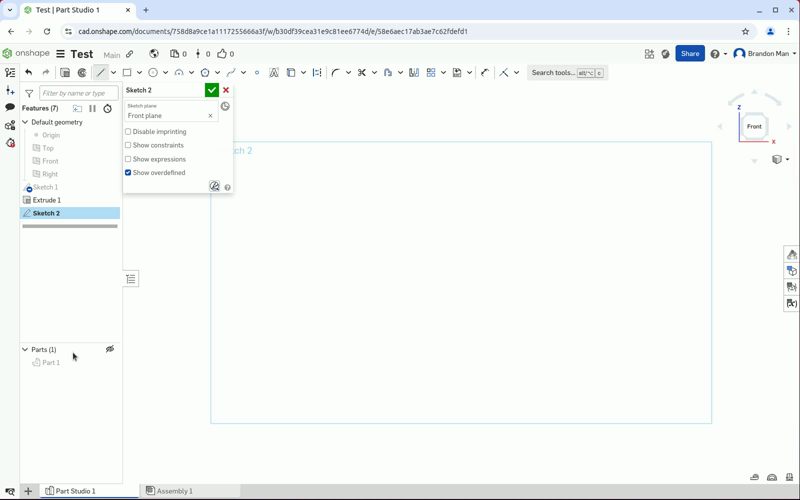
key_down(shift)
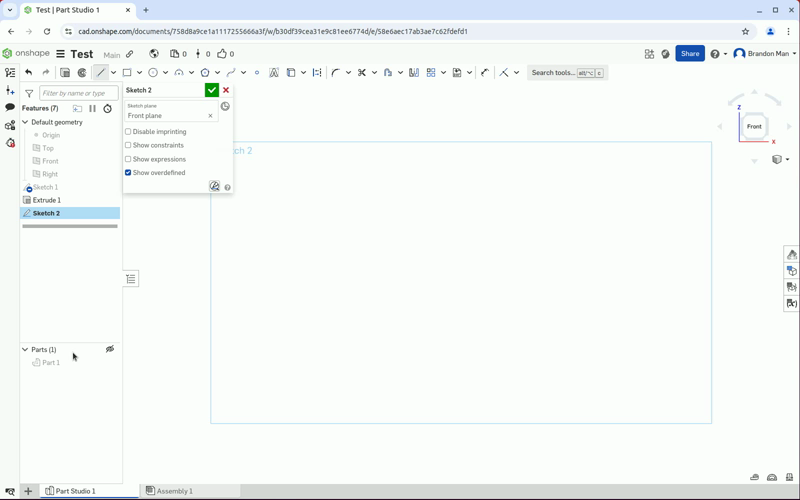
mouse_move(426, 286)
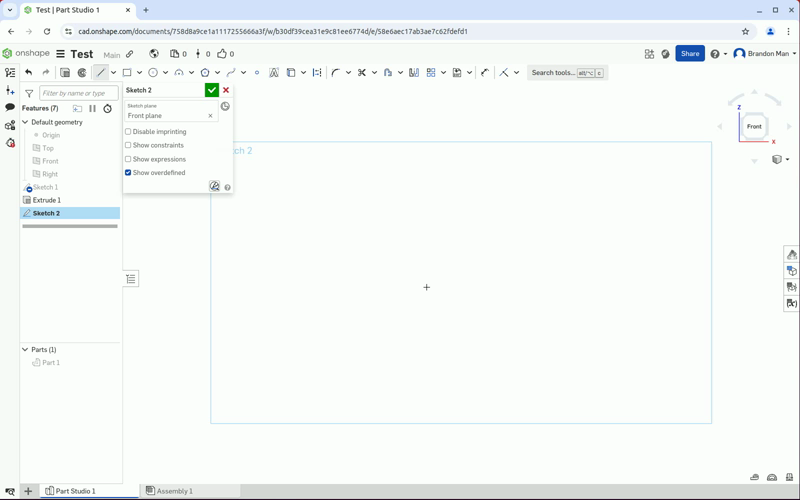
click(426, 286)
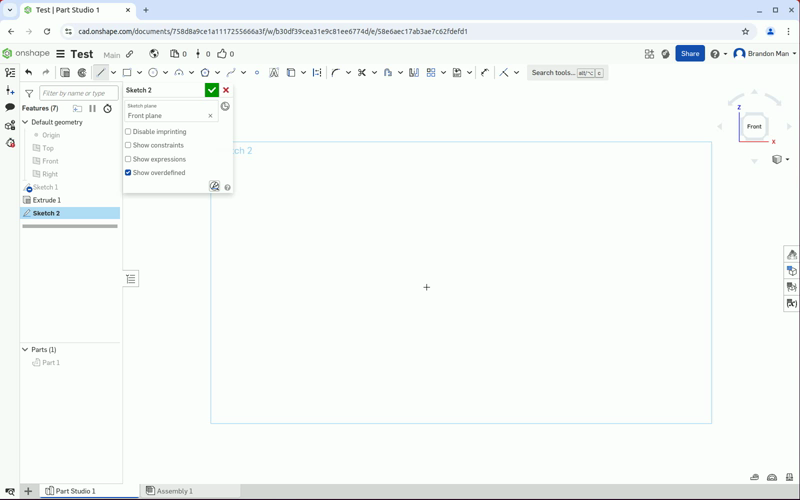
key_up(shift)
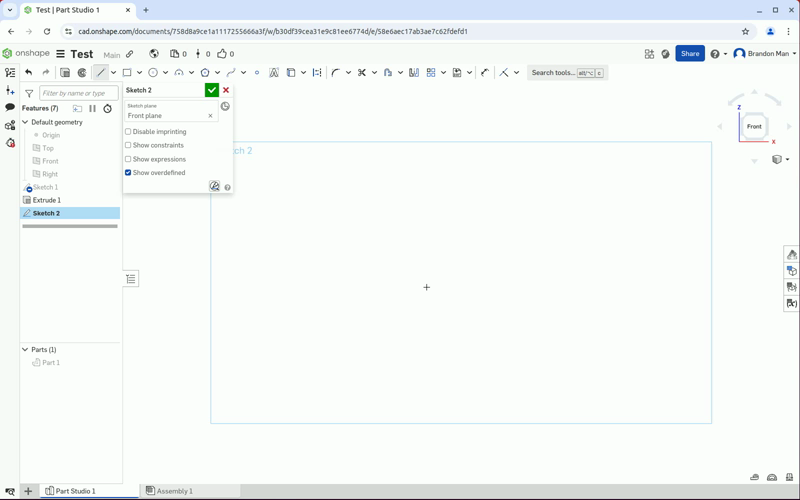
key_down(shift)
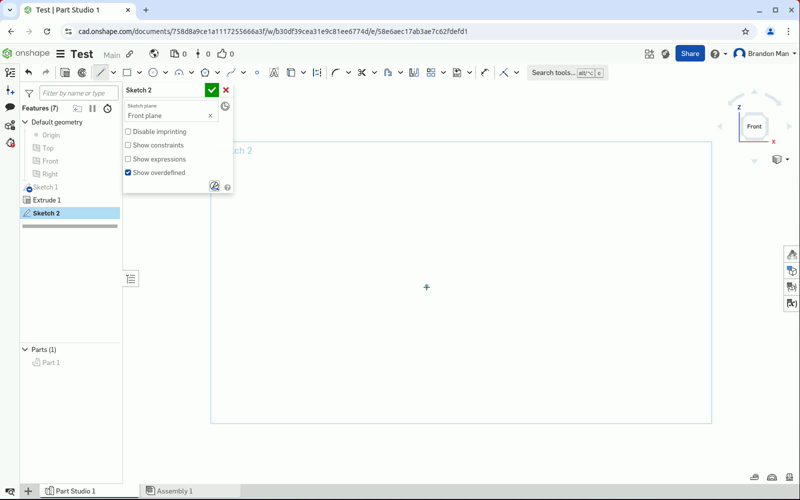
mouse_move(456, 286)
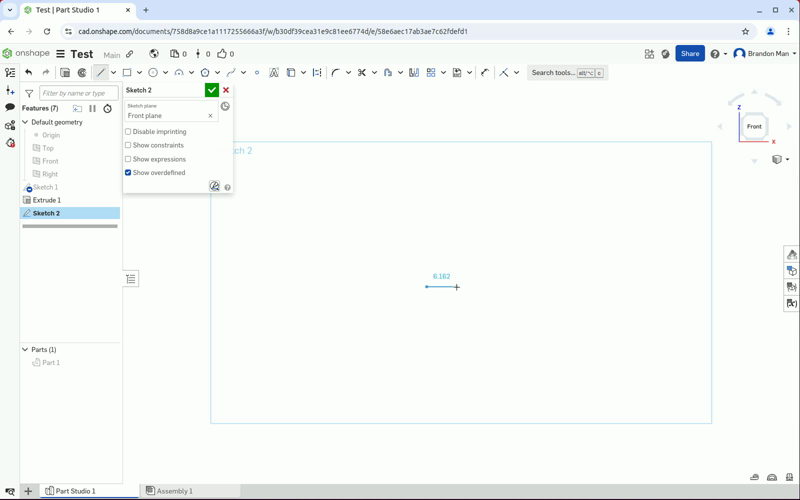
mouse_move(460, 286)
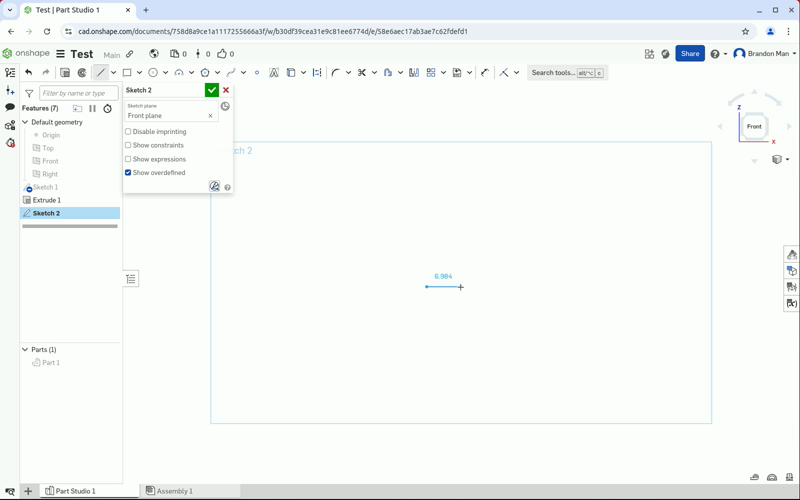
click(460, 286)
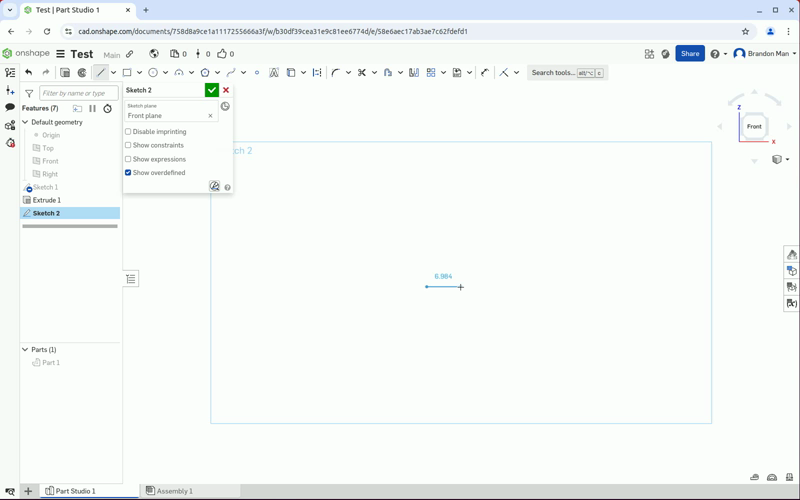
key_up(shift)
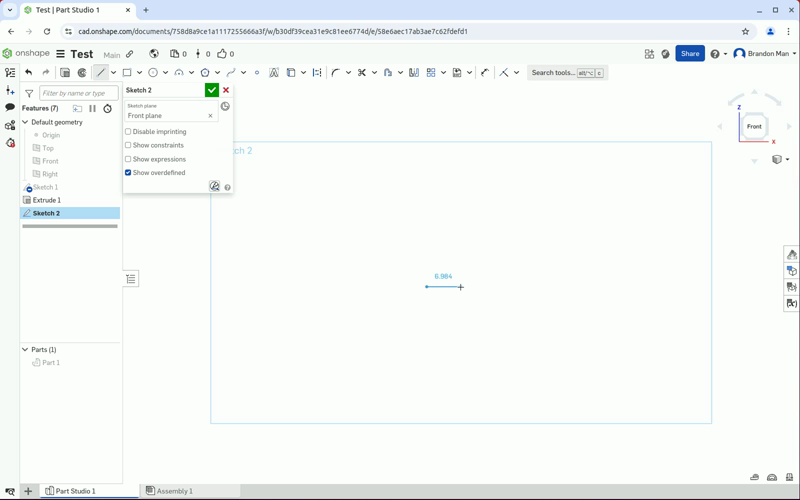
key_down(shift)
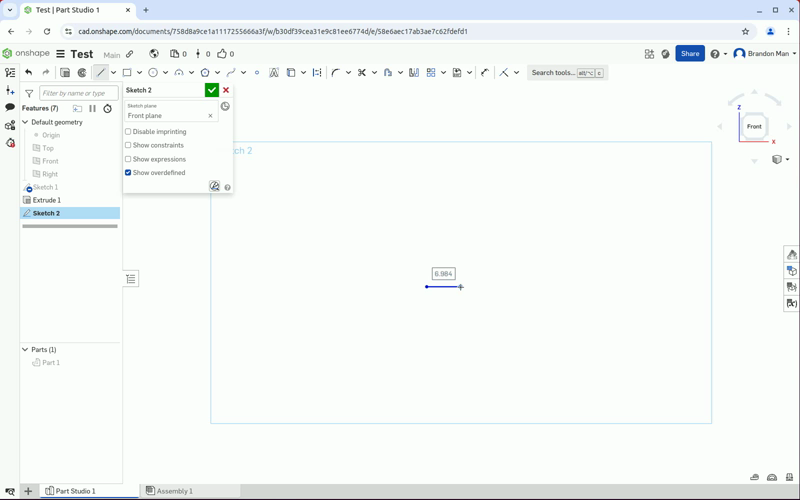
mouse_move(490, 286)
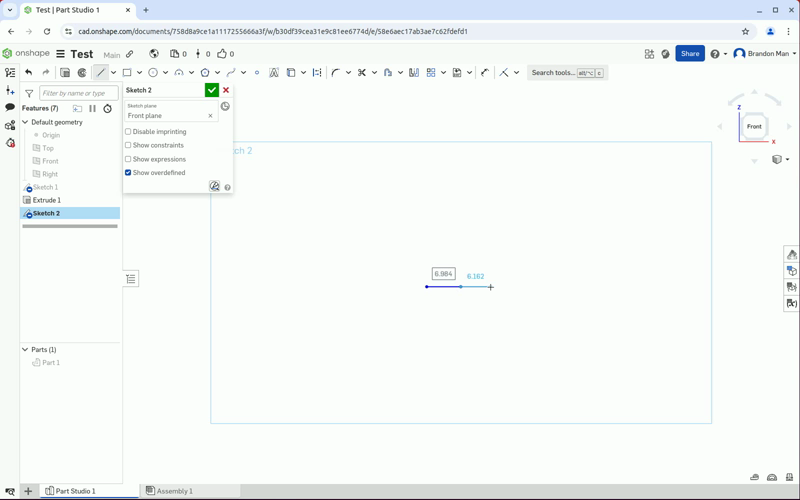
mouse_move(463, 286)
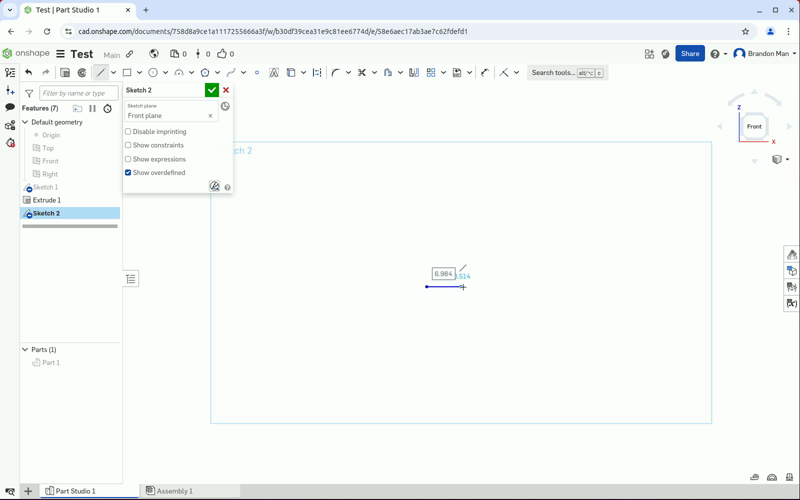
scroll(6)
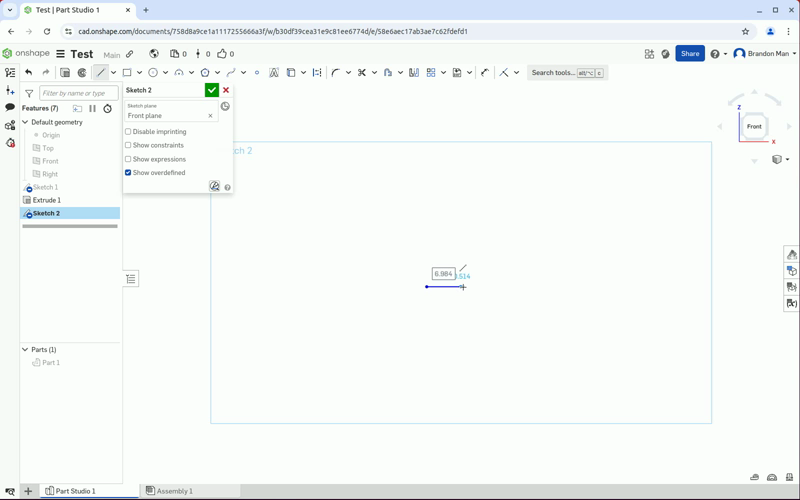
scroll(6)
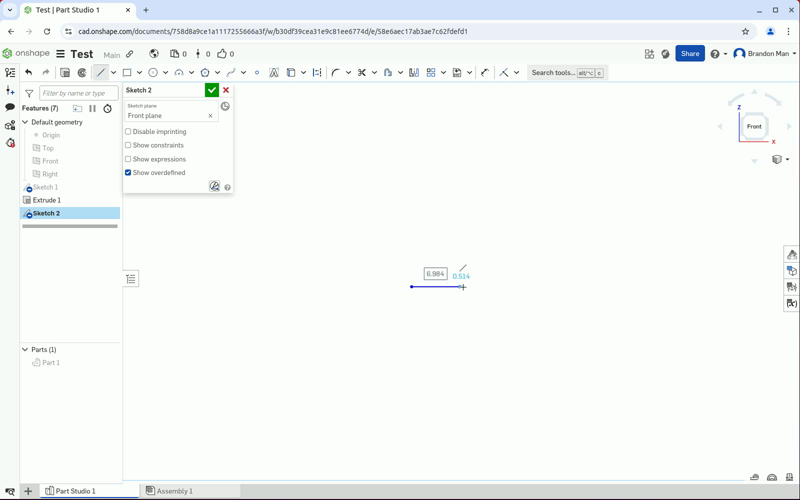
scroll(6)
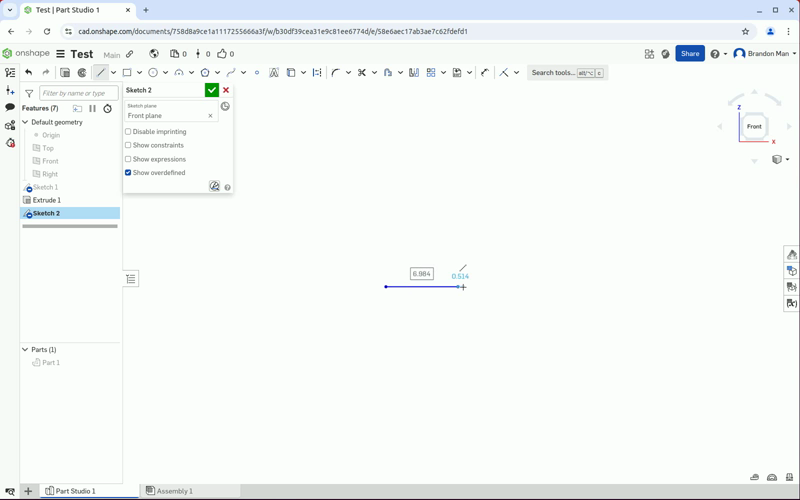
scroll(6)
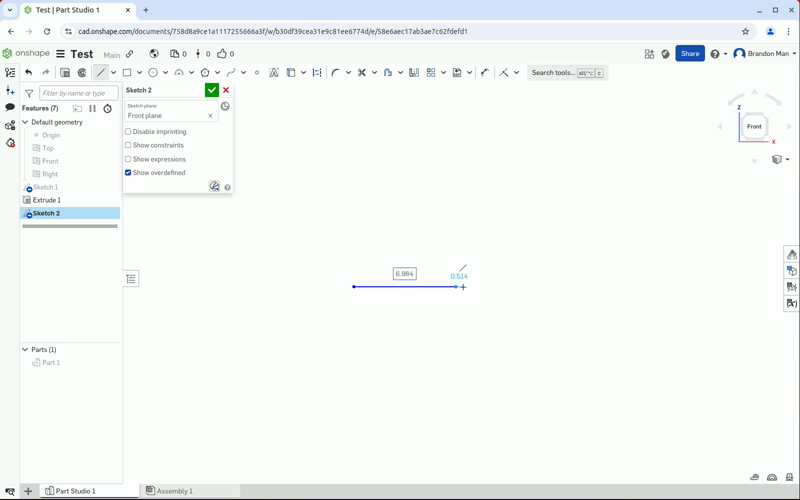
scroll(6)
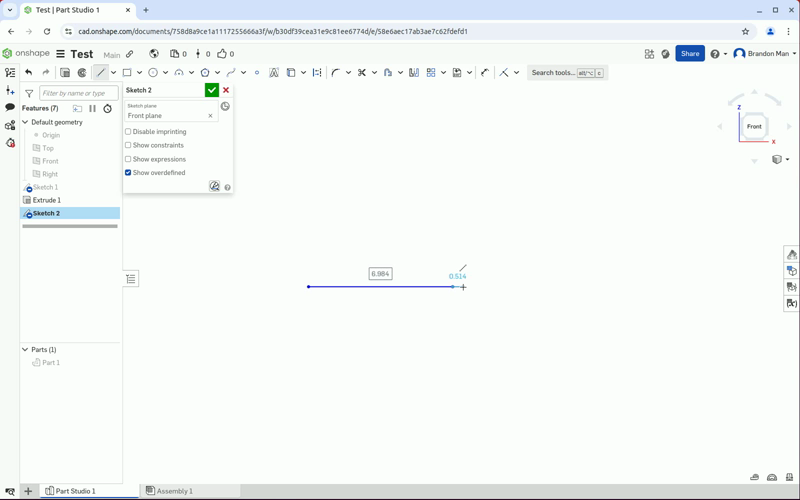
scroll(6)
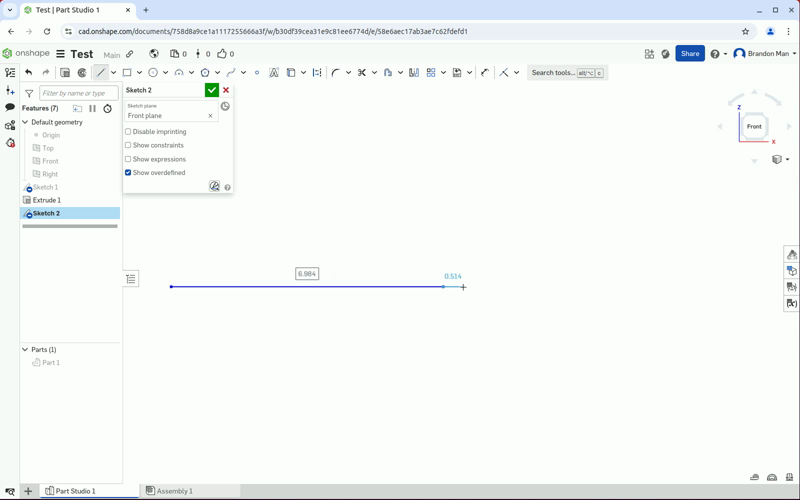
scroll(6)
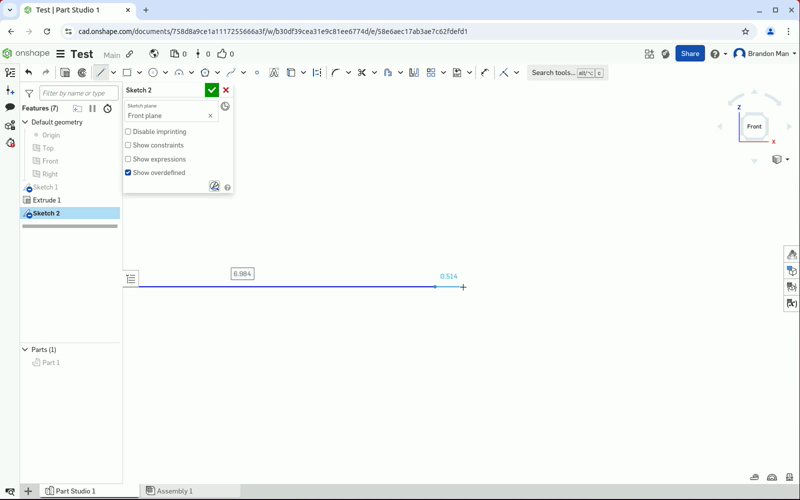
click(463, 286)
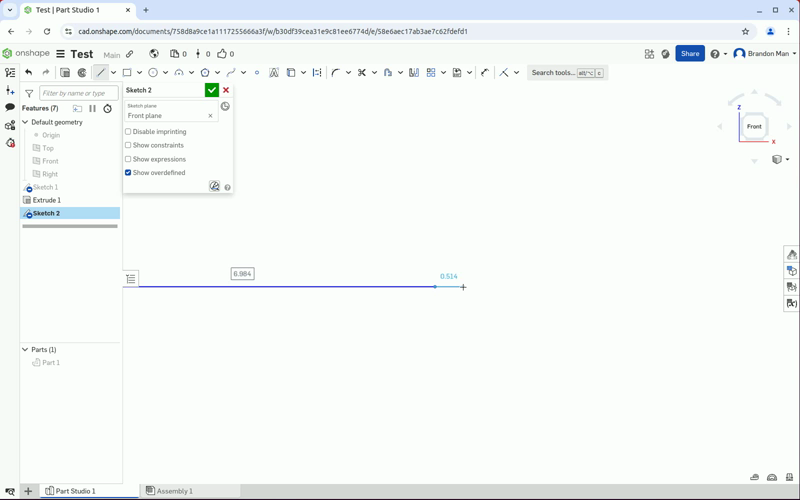
scroll(-6)
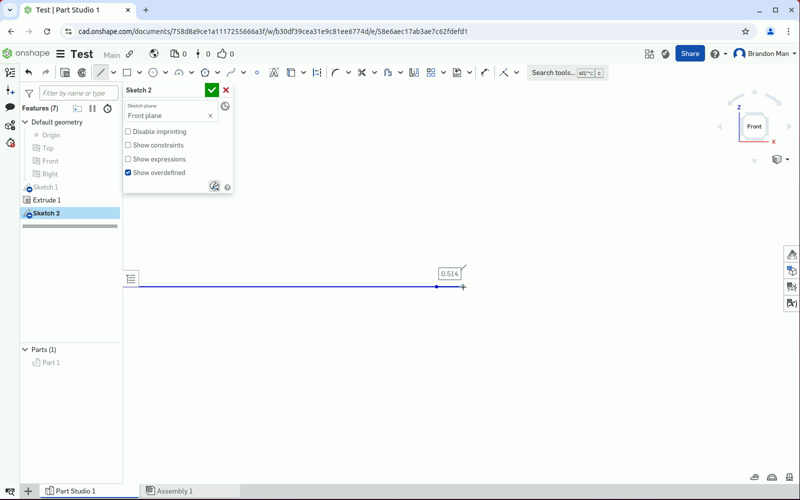
scroll(-6)
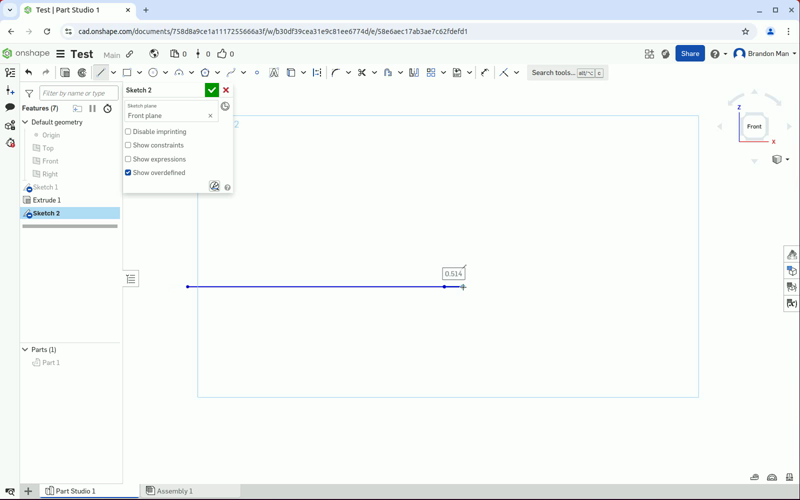
scroll(-6)
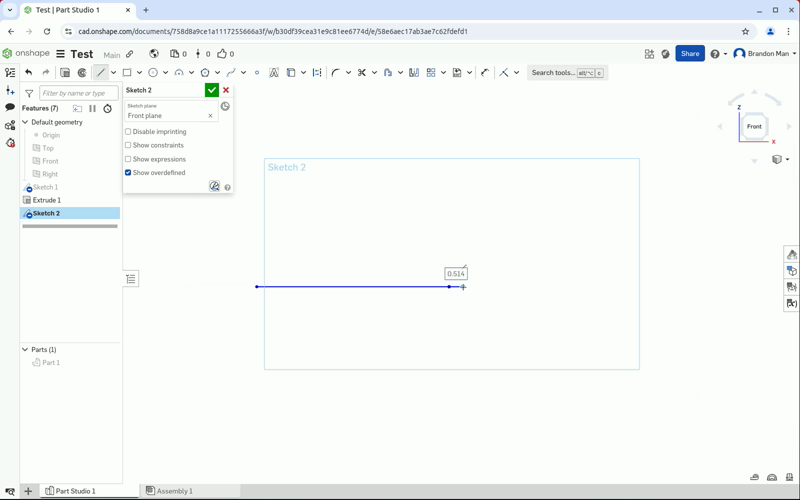
scroll(-6)
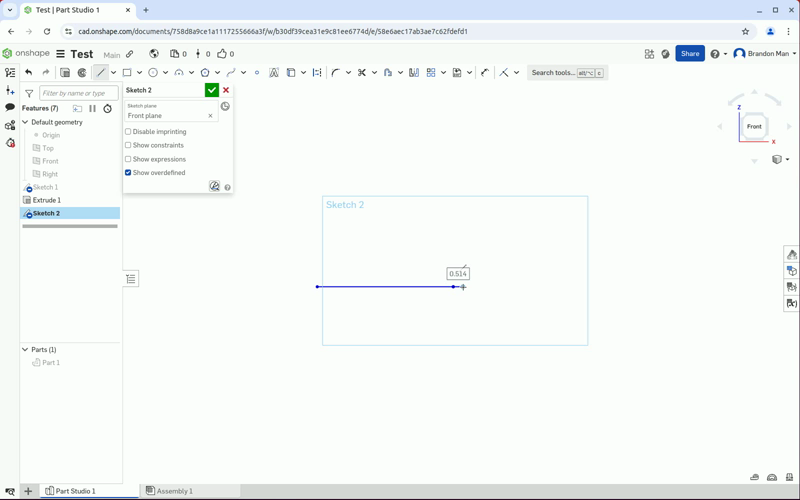
scroll(-6)
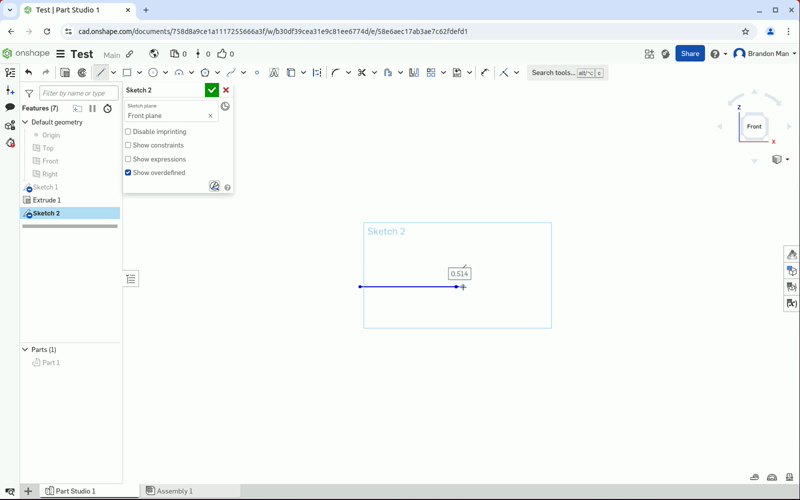
scroll(-6)
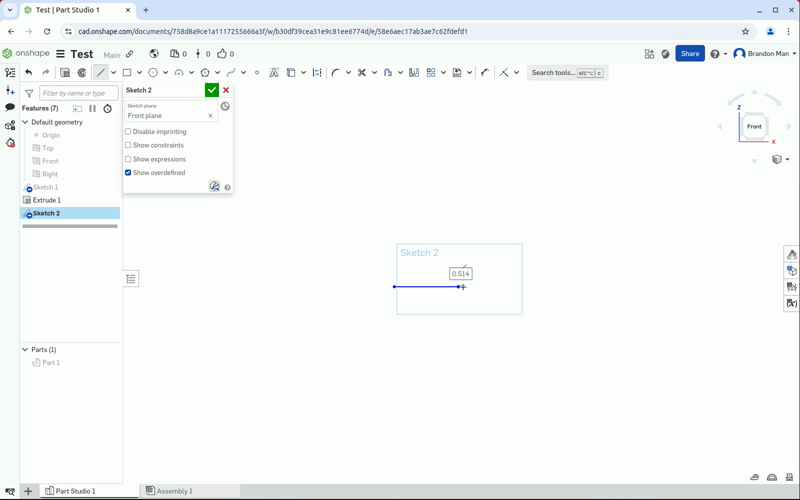
scroll(-6)
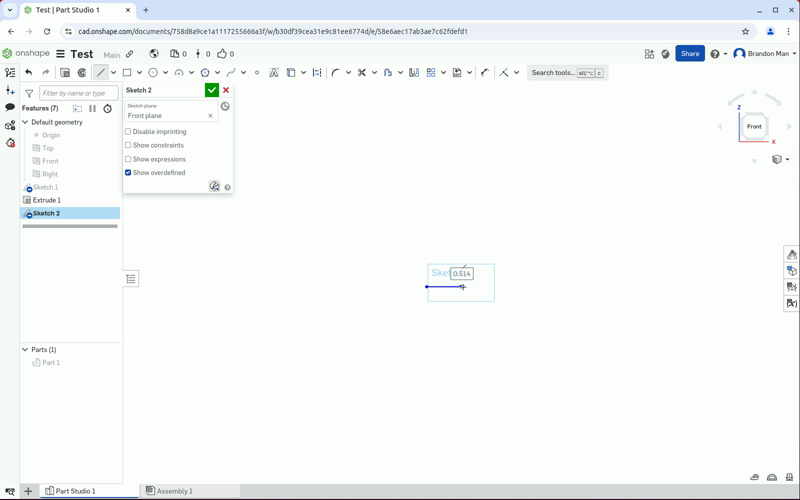
key_up(shift)
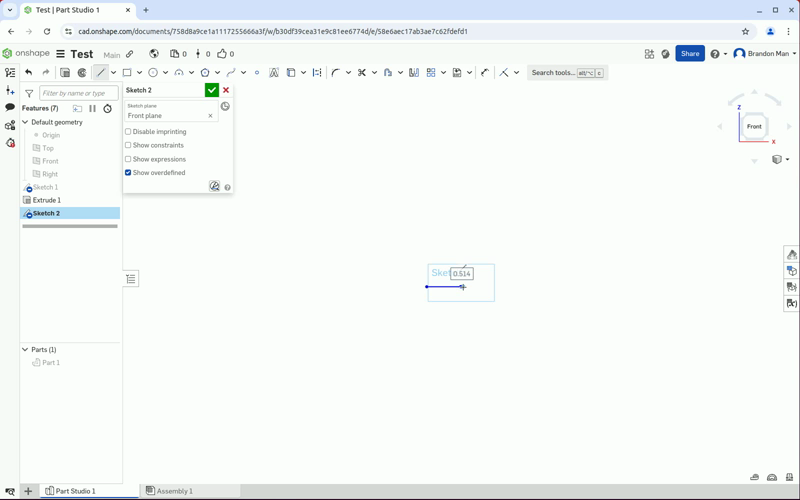
key_down(shift)
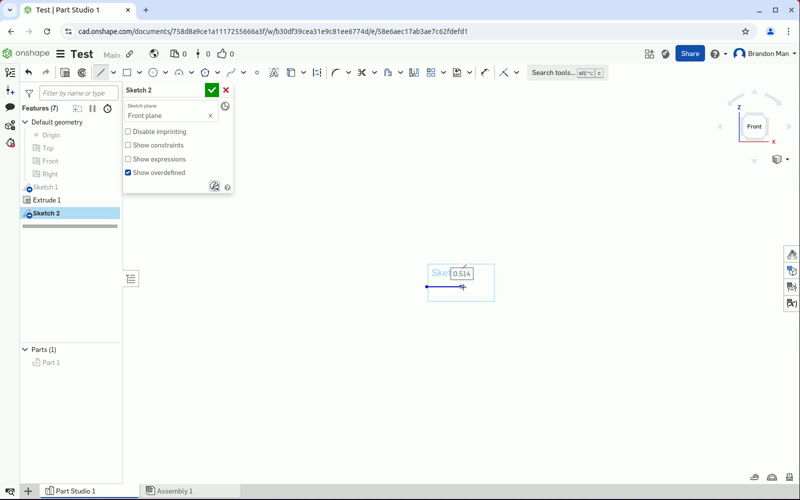
mouse_move(463, 170)
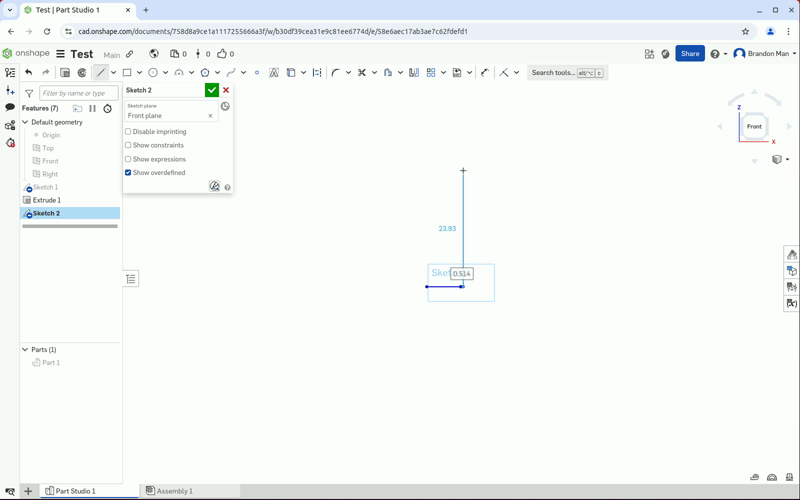
click(463, 170)
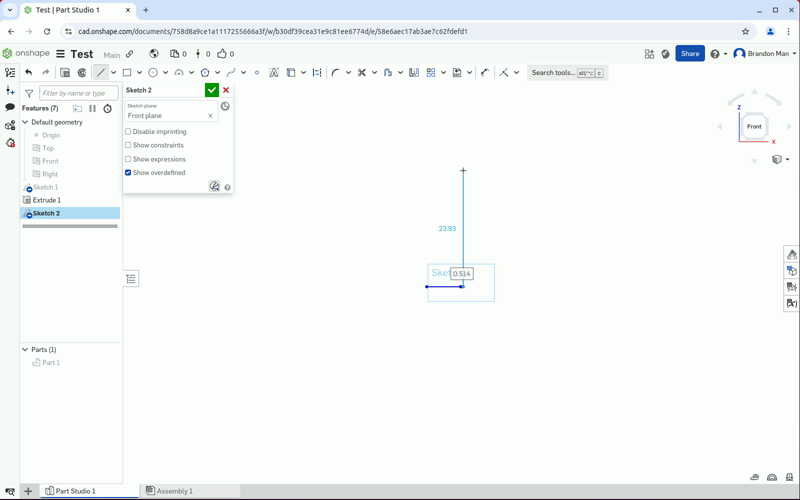
key_up(shift)
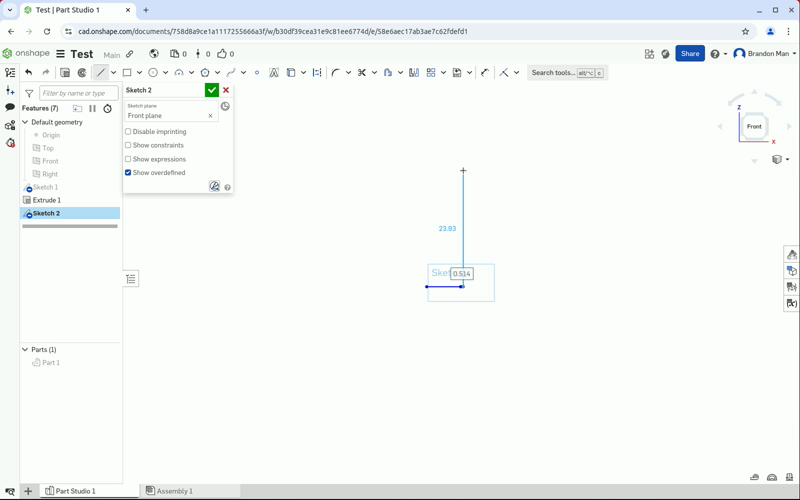
key_down(shift)
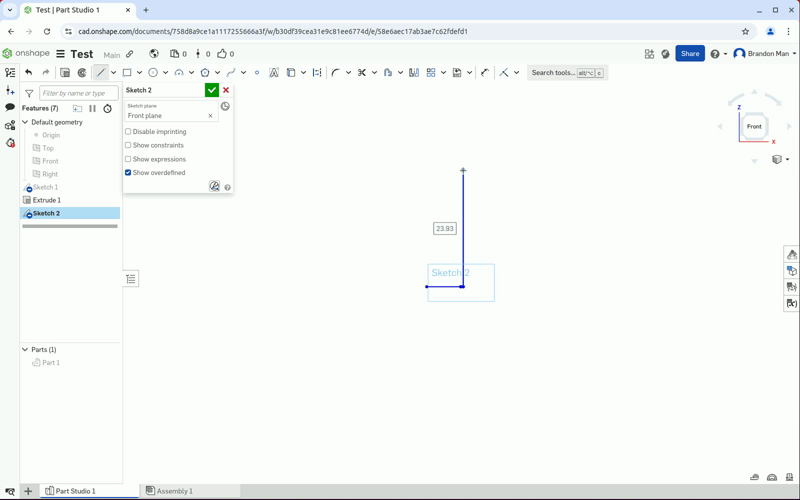
mouse_move(493, 170)
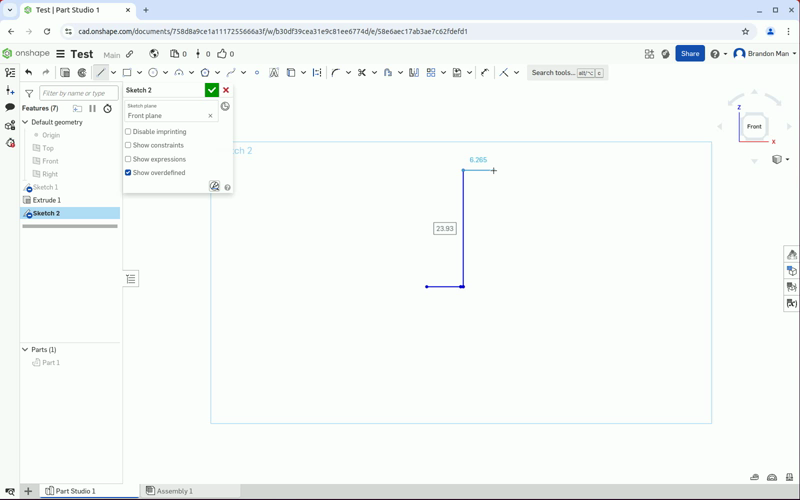
mouse_move(460, 170)
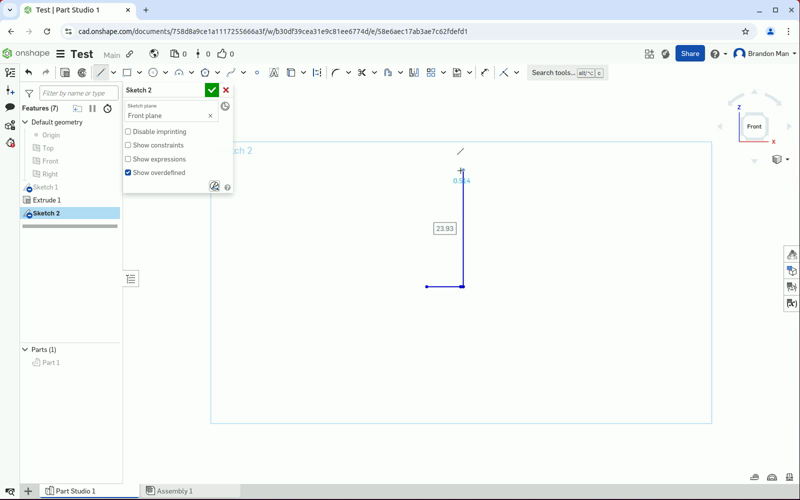
scroll(6)
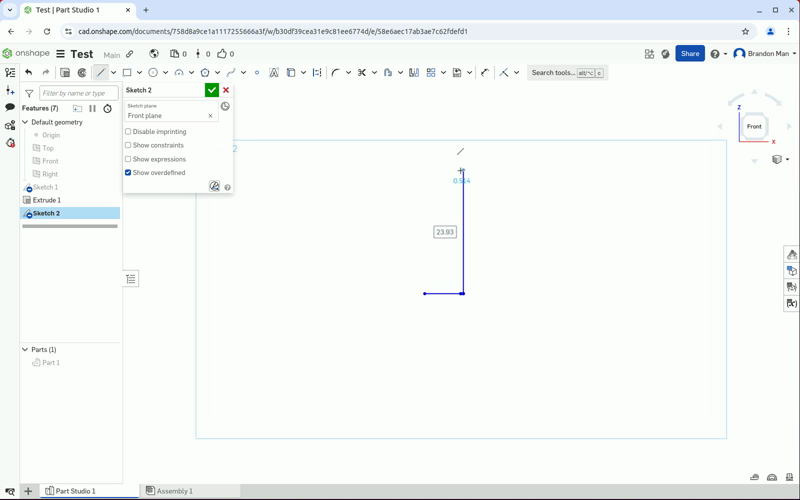
scroll(6)
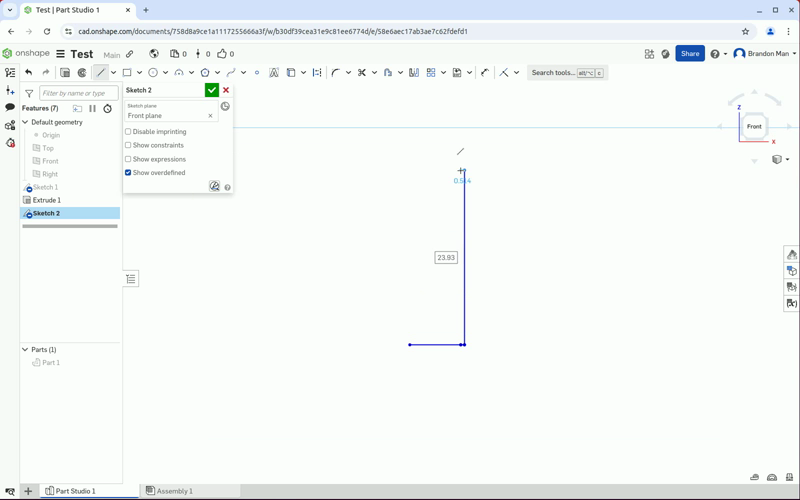
scroll(6)
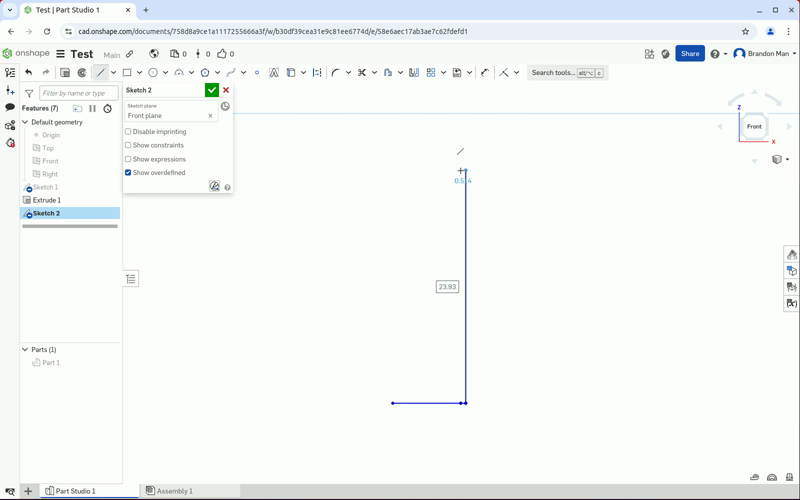
scroll(6)
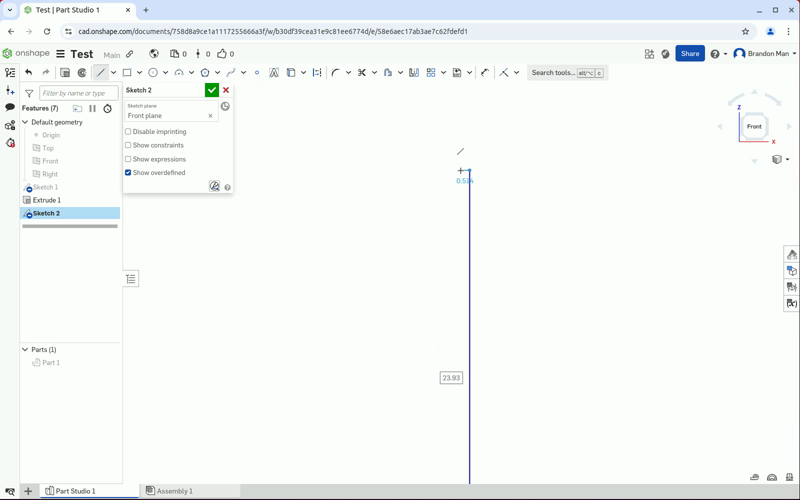
scroll(6)
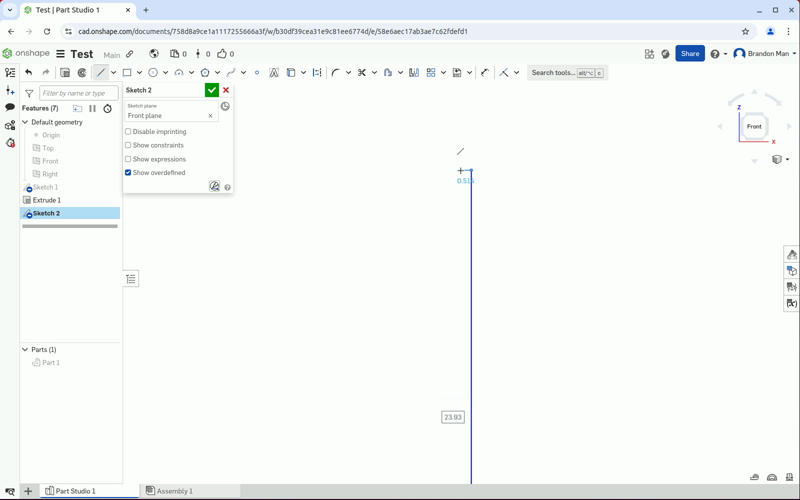
scroll(6)
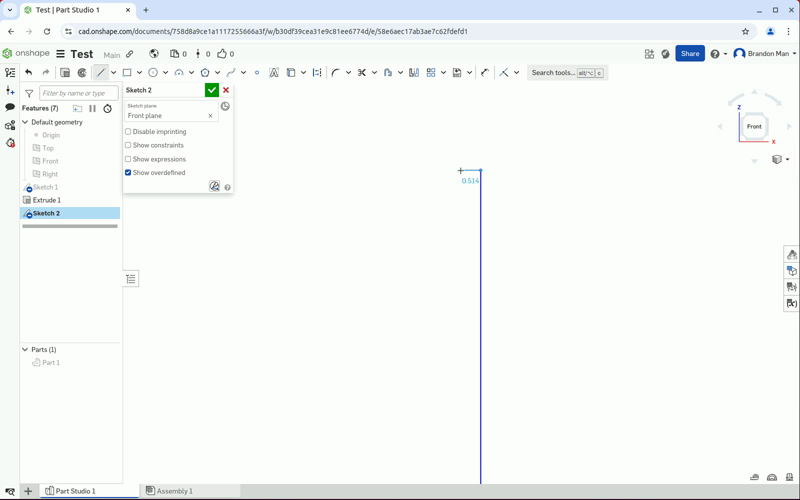
scroll(6)
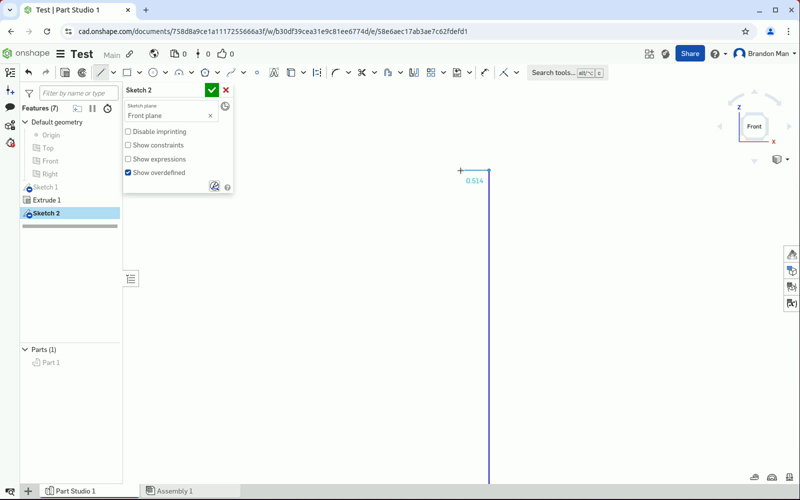
click(460, 170)
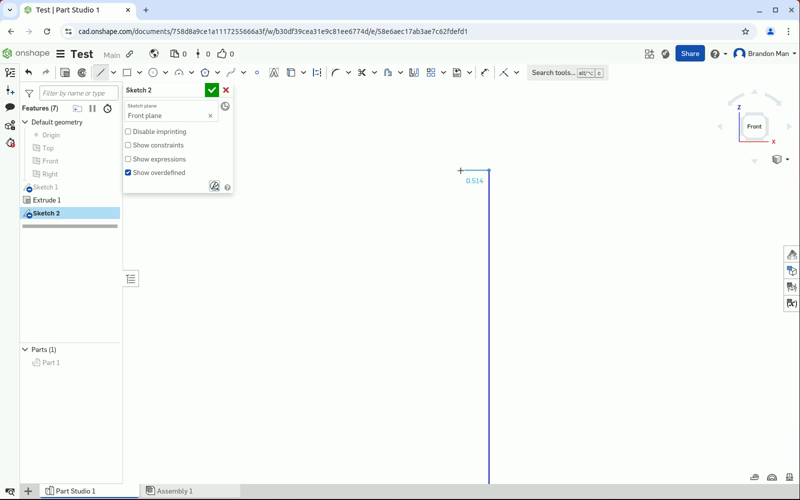
scroll(-6)
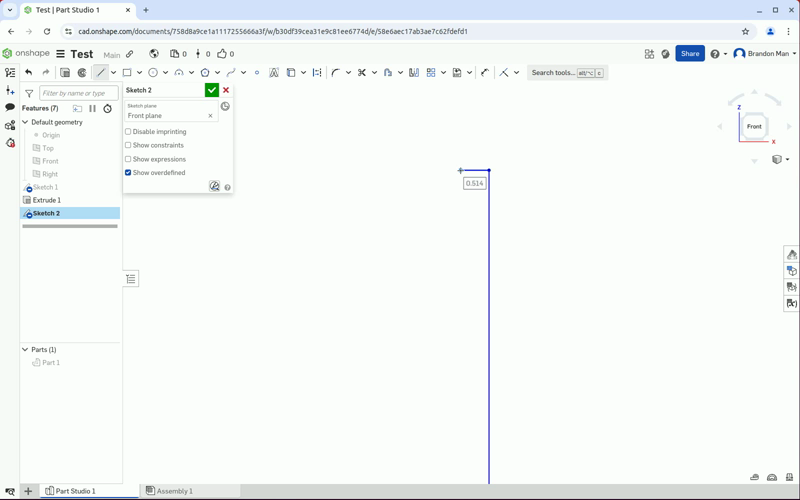
scroll(-6)
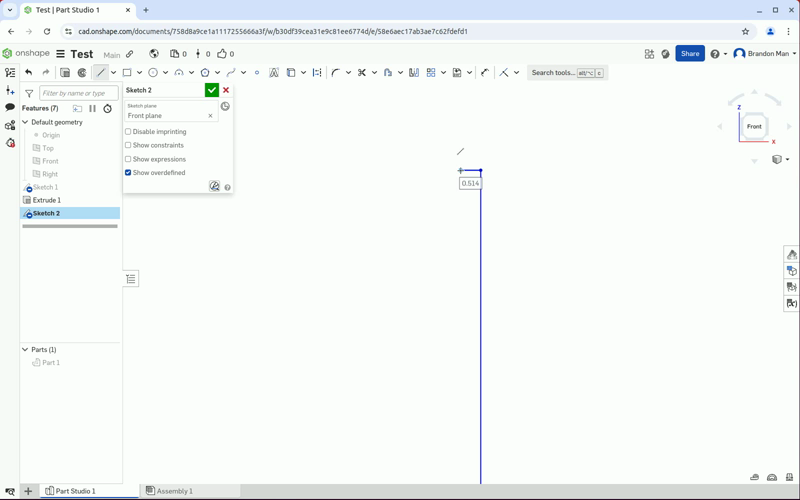
scroll(-6)
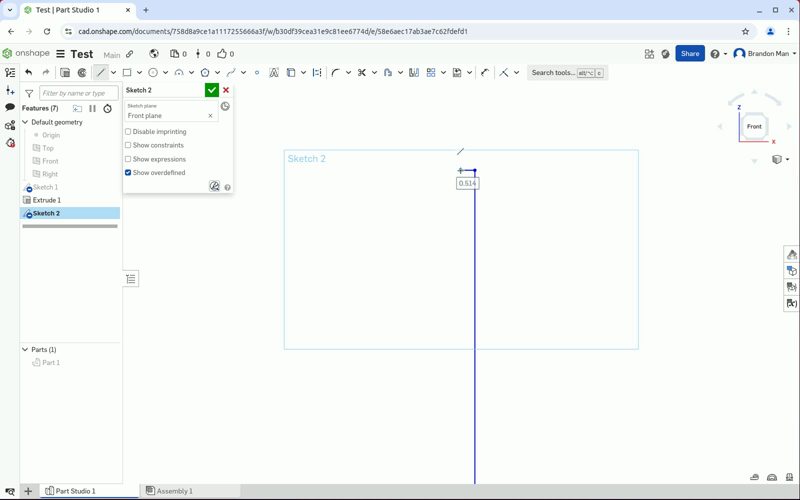
scroll(-6)
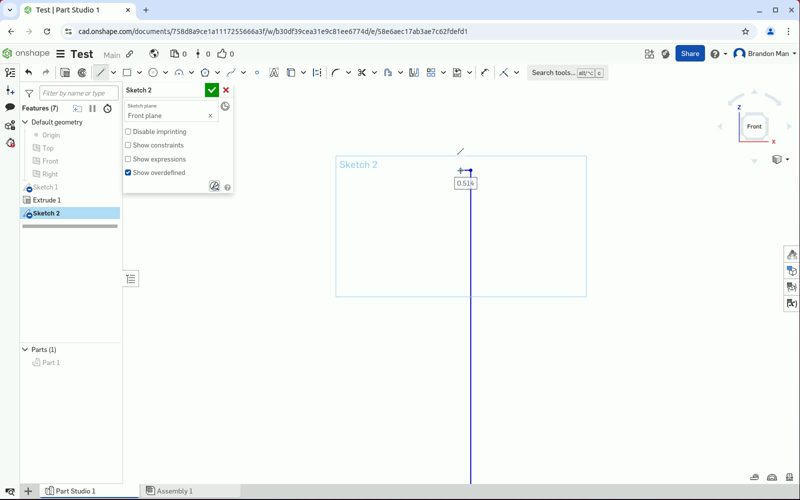
scroll(-6)
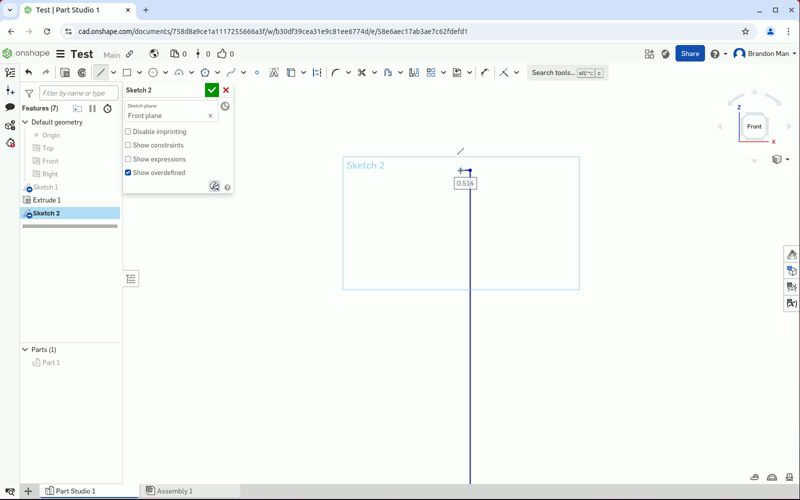
scroll(-6)
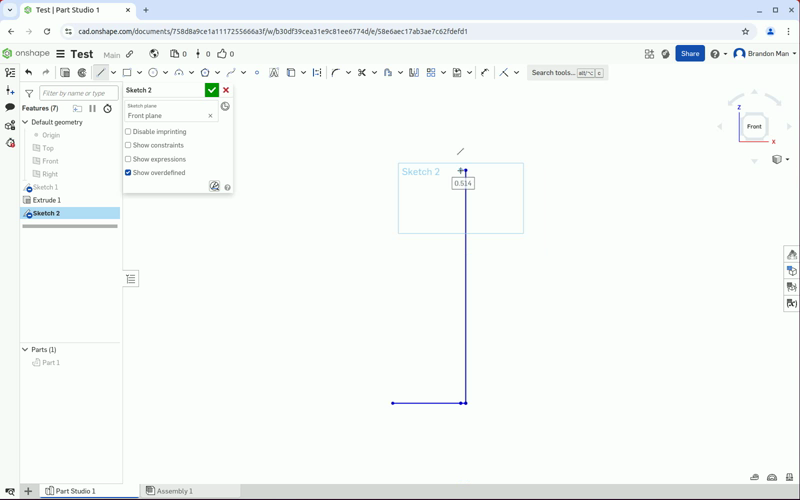
scroll(-6)
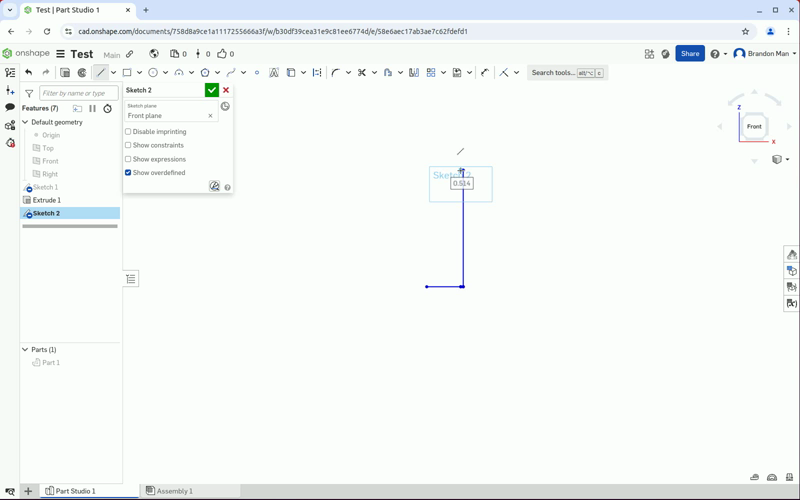
key_up(shift)
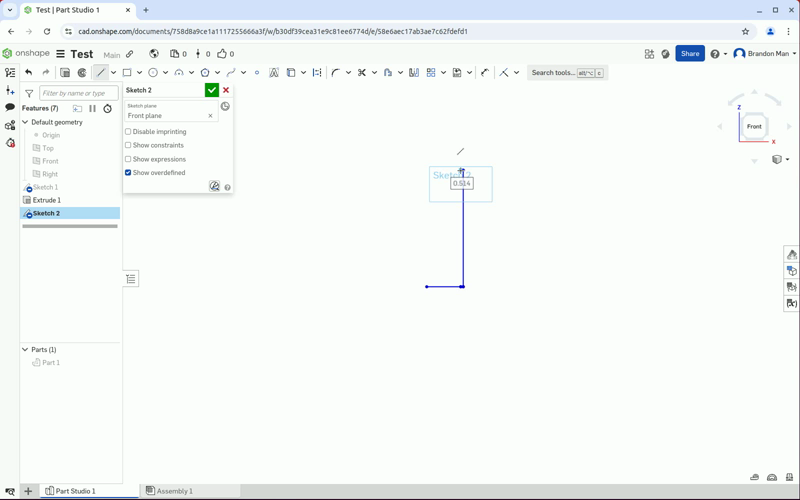
key_down(shift)
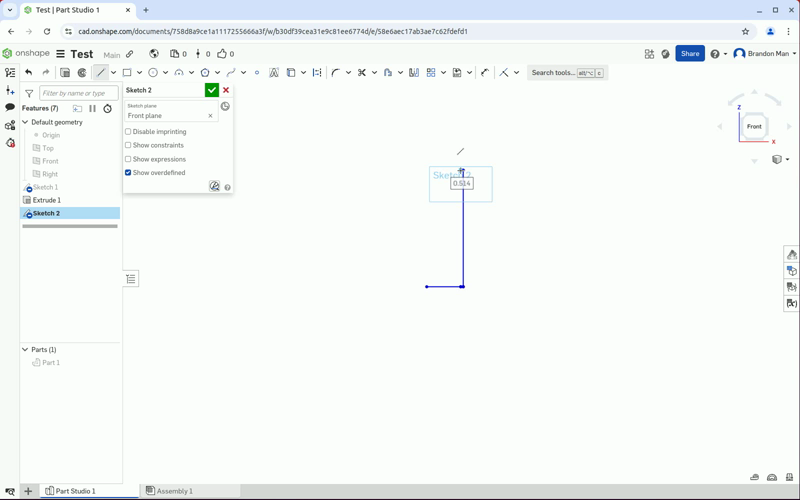
mouse_move(460, 282)
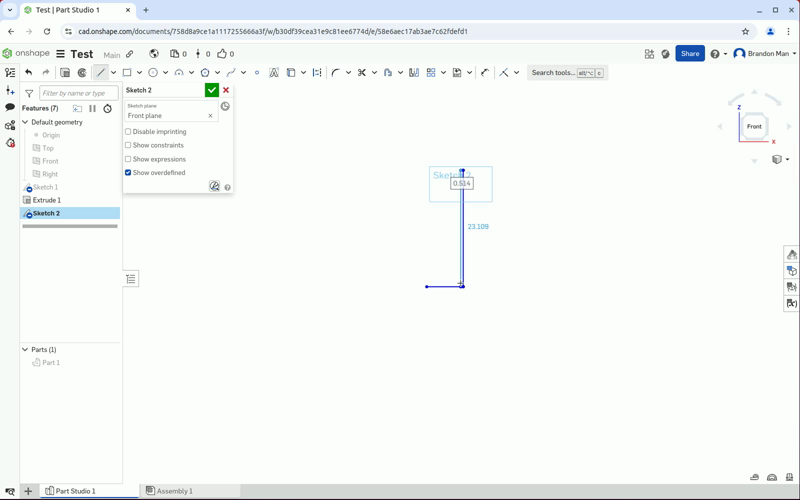
scroll(6)
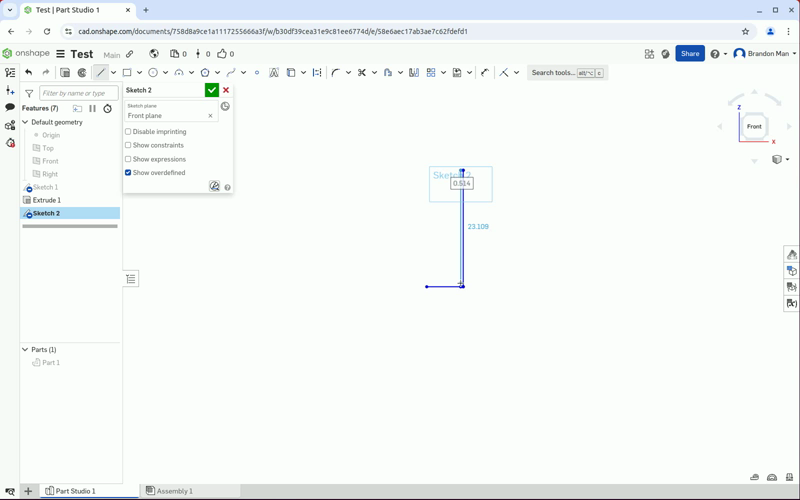
scroll(6)
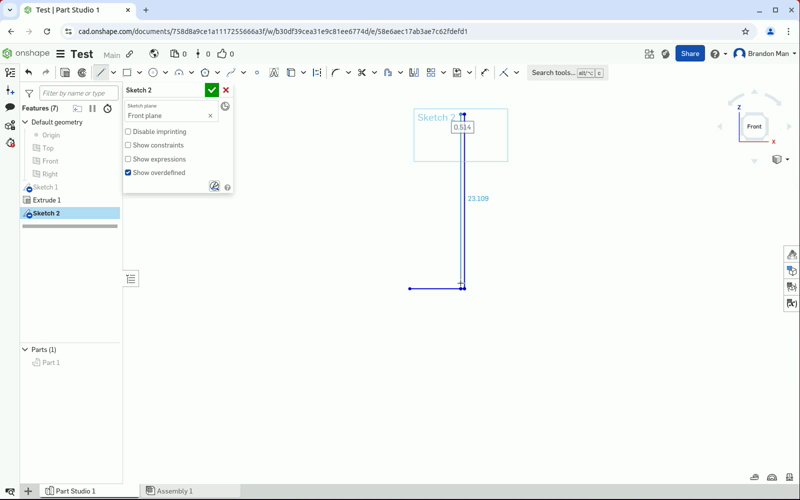
scroll(6)
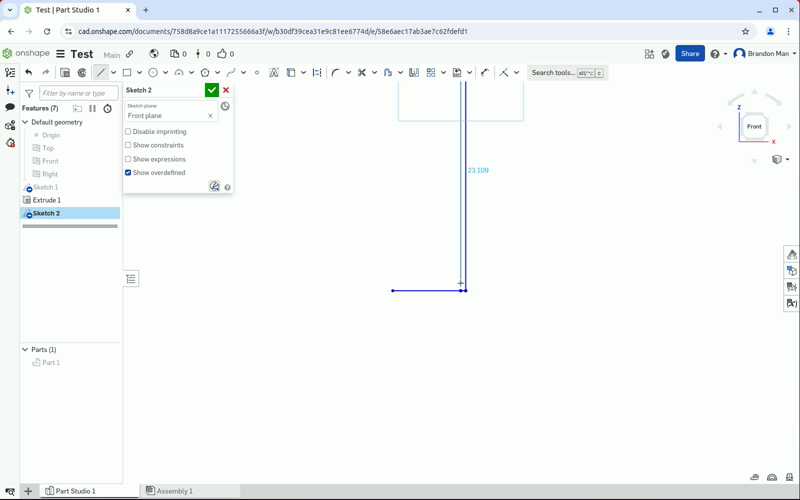
scroll(6)
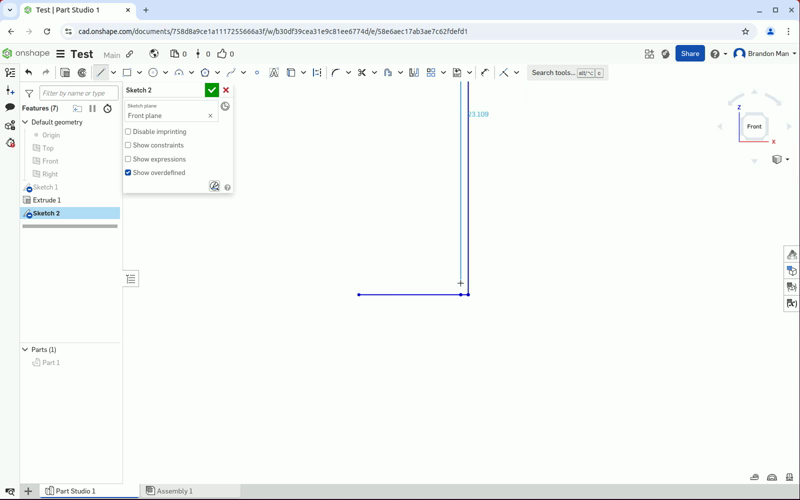
scroll(6)
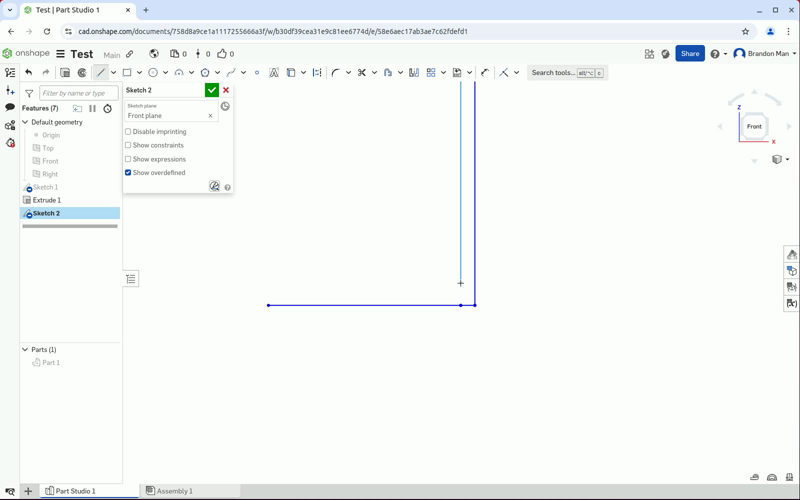
scroll(6)
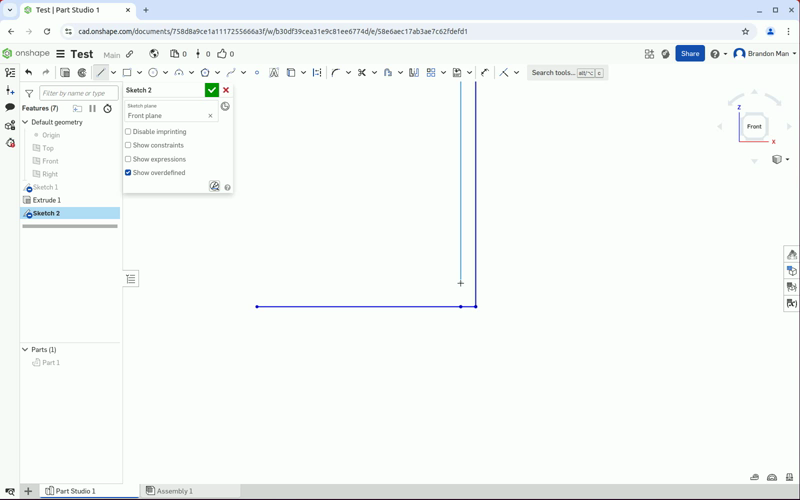
scroll(6)
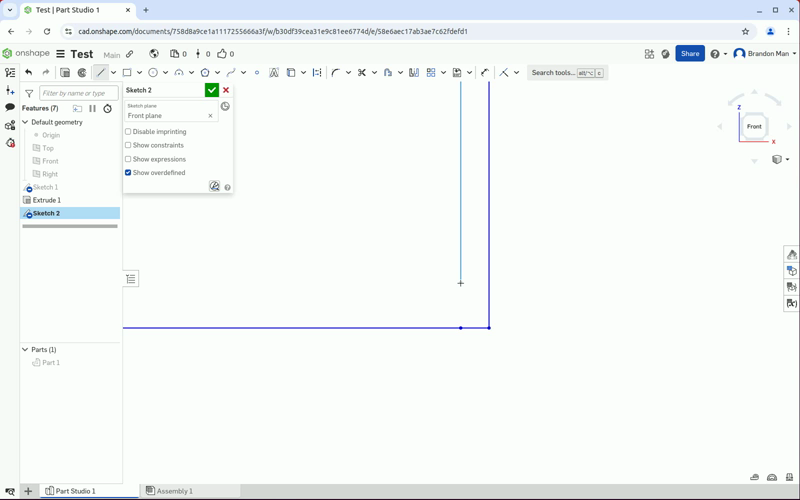
click(460, 282)
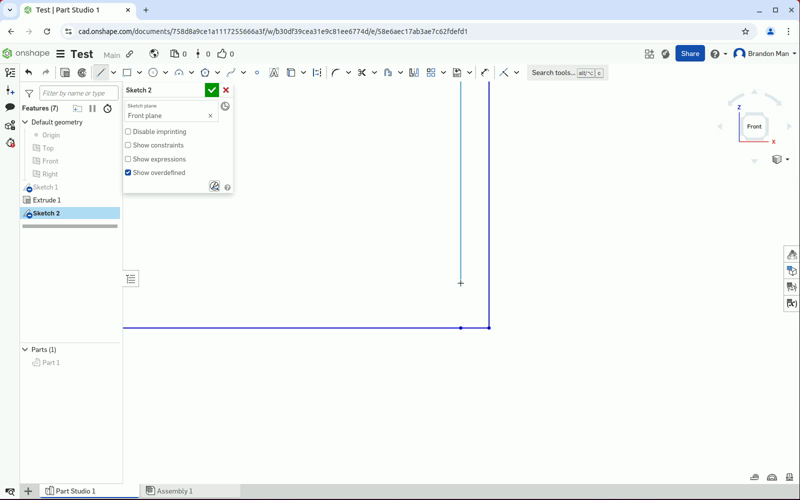
scroll(-6)
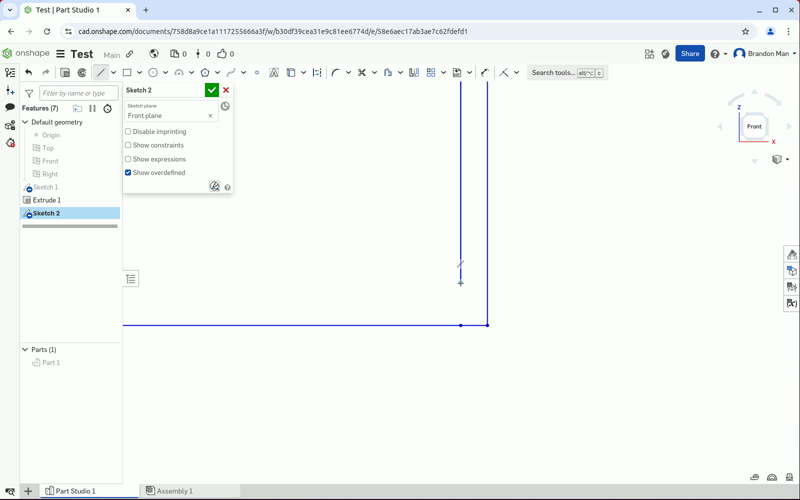
scroll(-6)
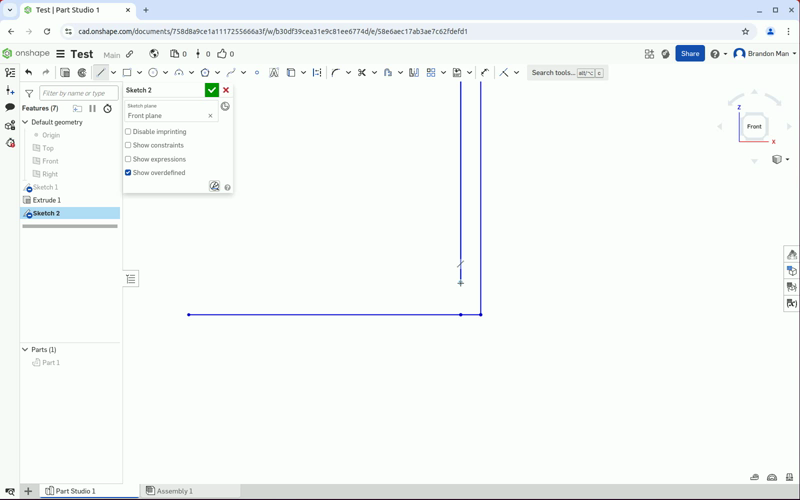
scroll(-6)
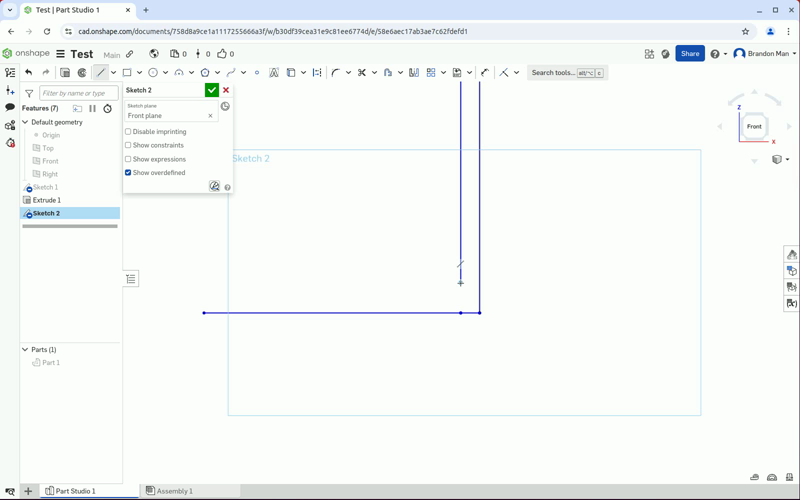
scroll(-6)
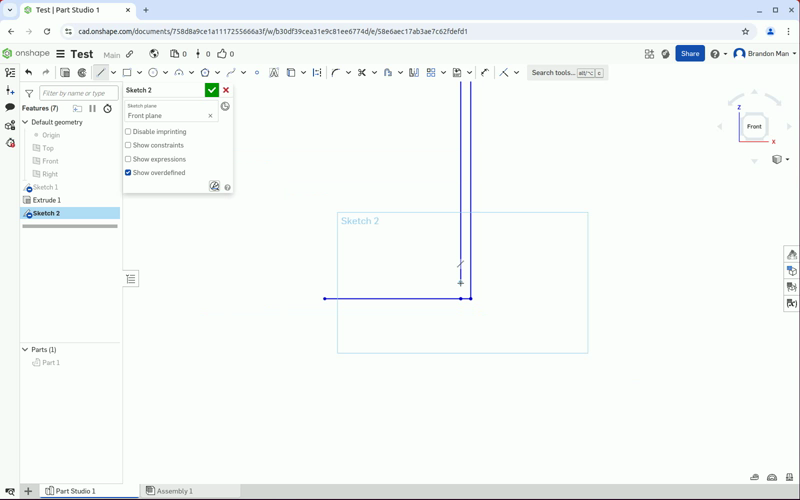
scroll(-6)
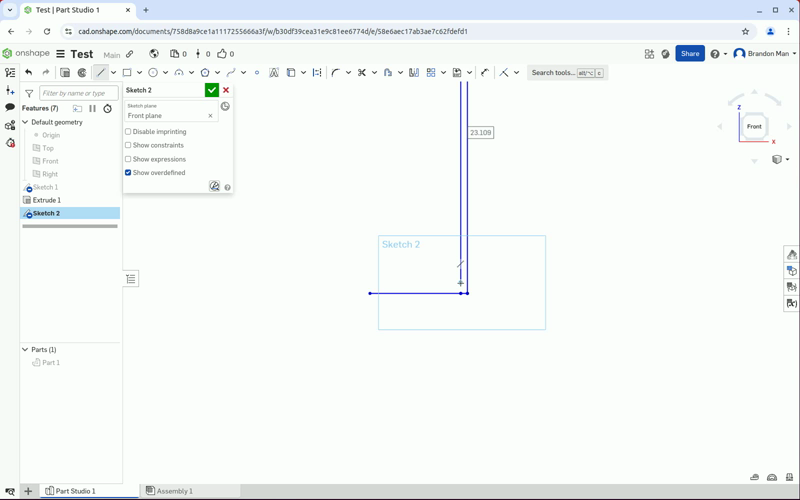
scroll(-6)
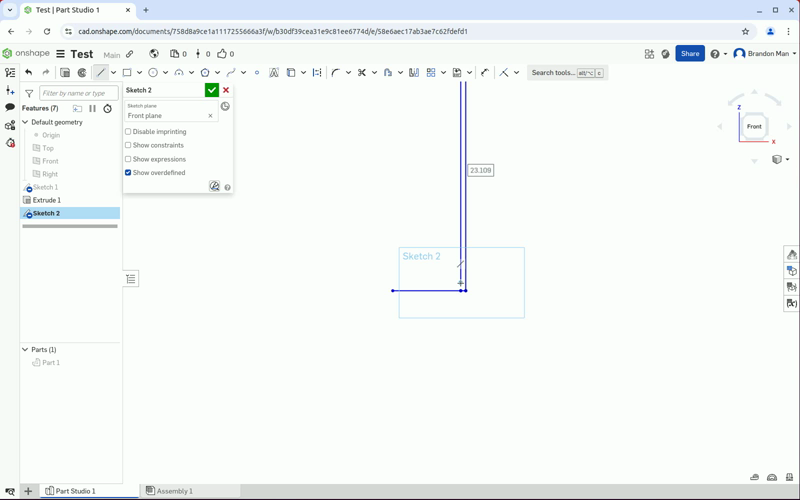
scroll(-6)
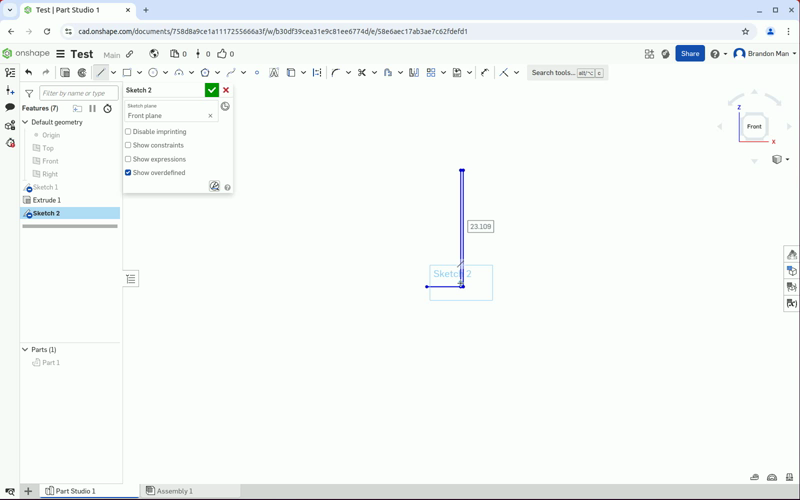
key_up(shift)
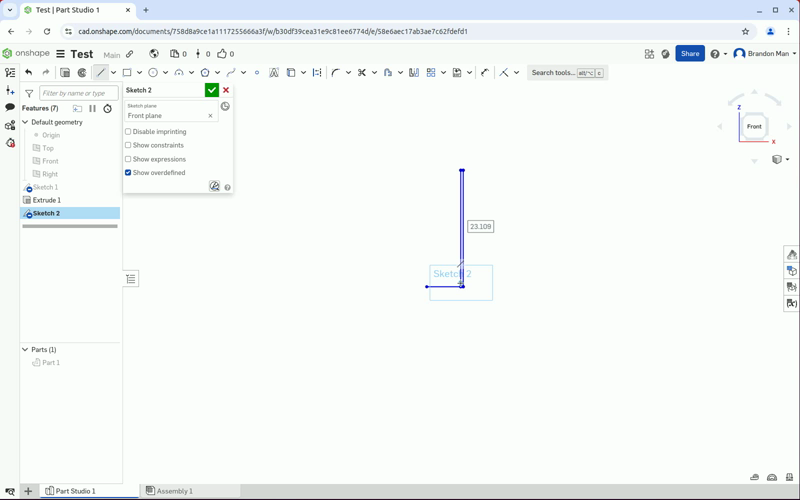
key_down(shift)
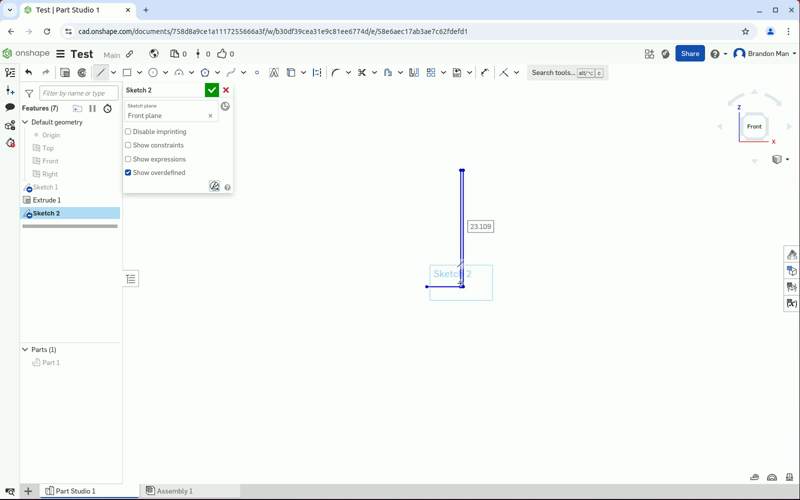
mouse_move(490, 282)
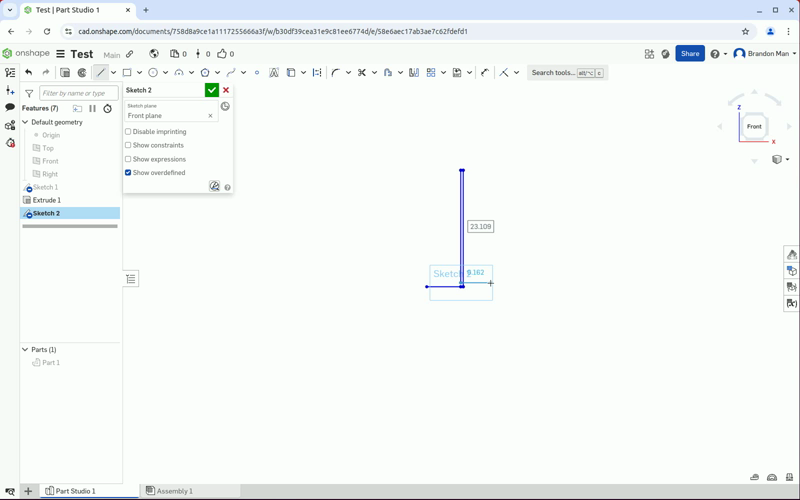
mouse_move(426, 282)
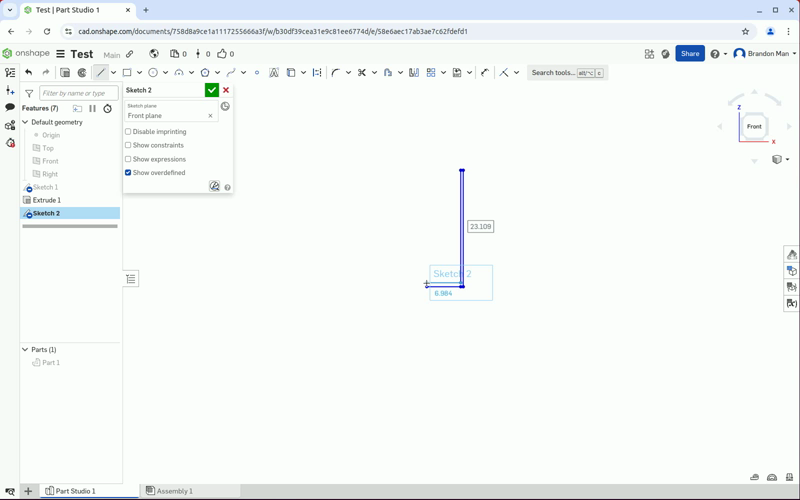
scroll(6)
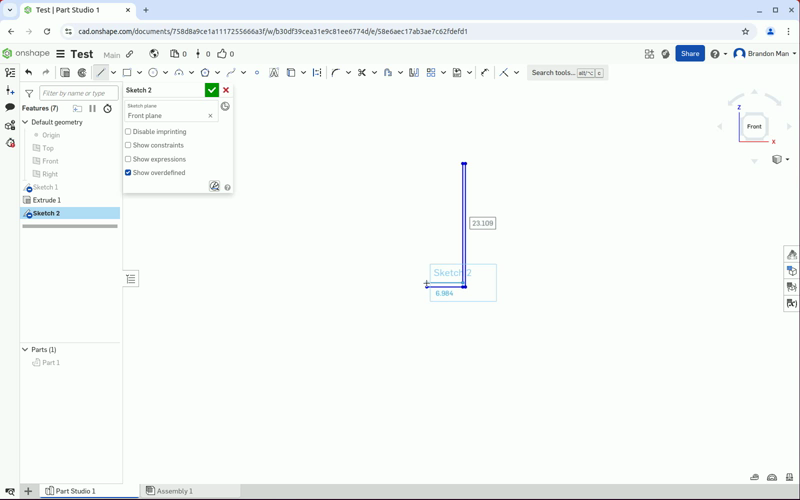
scroll(6)
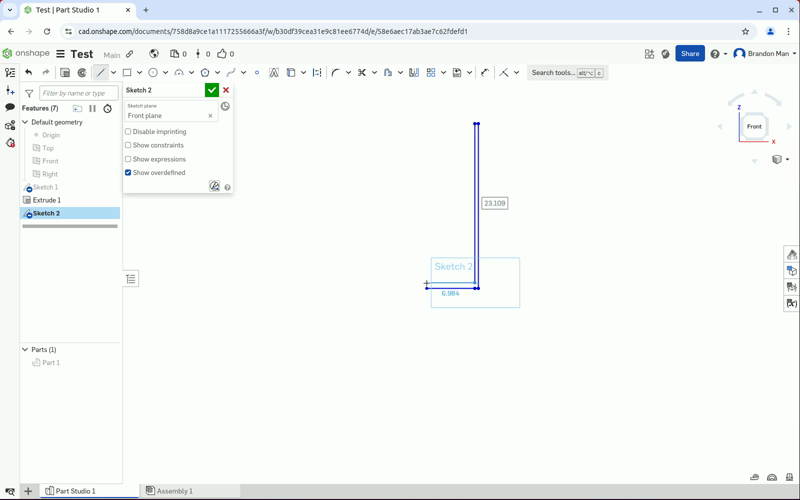
scroll(6)
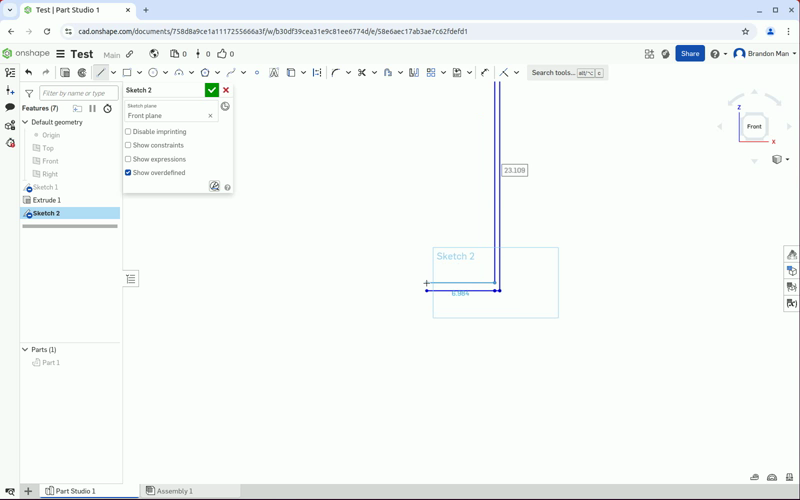
scroll(6)
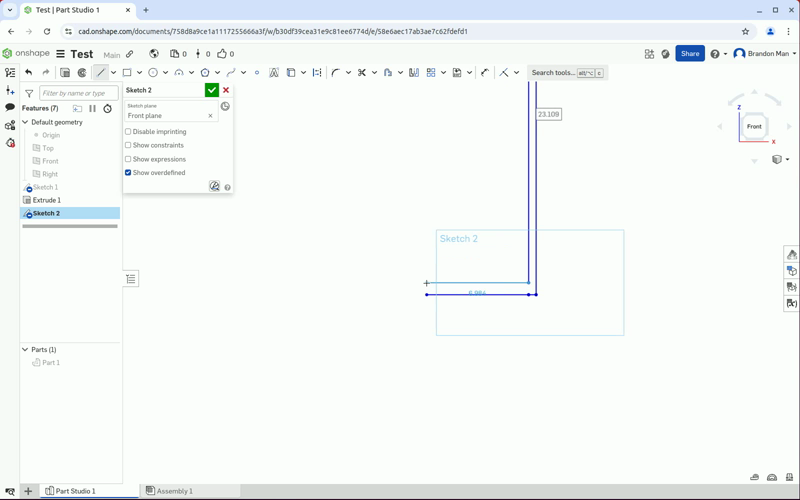
scroll(6)
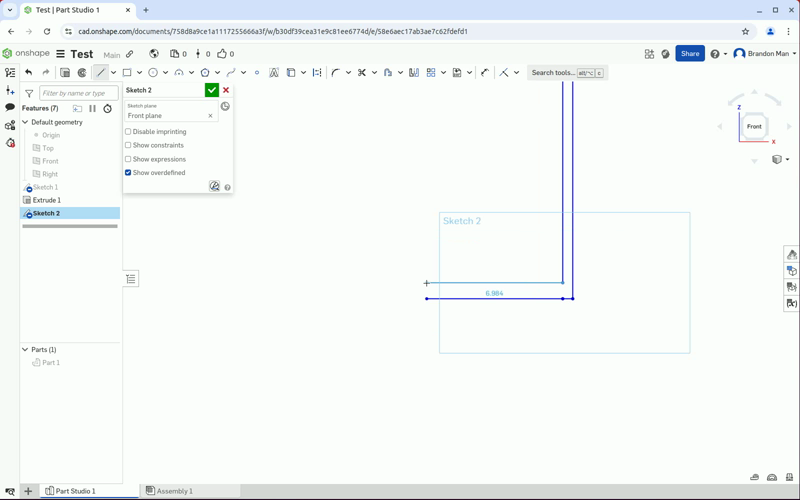
scroll(6)
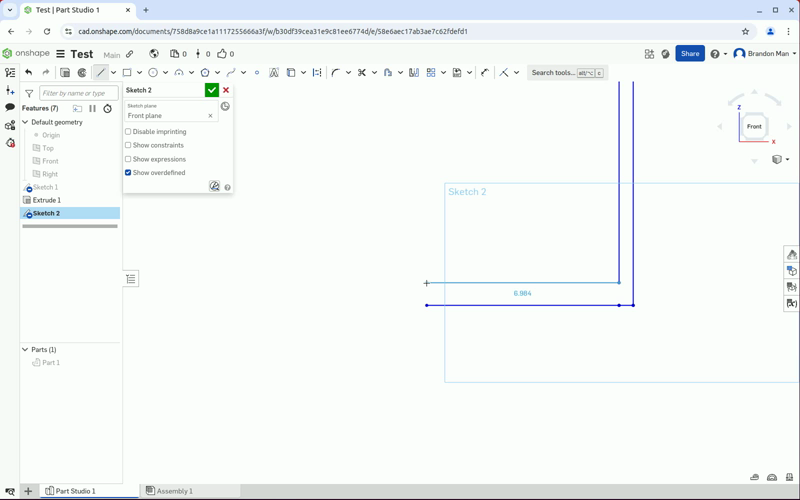
scroll(6)
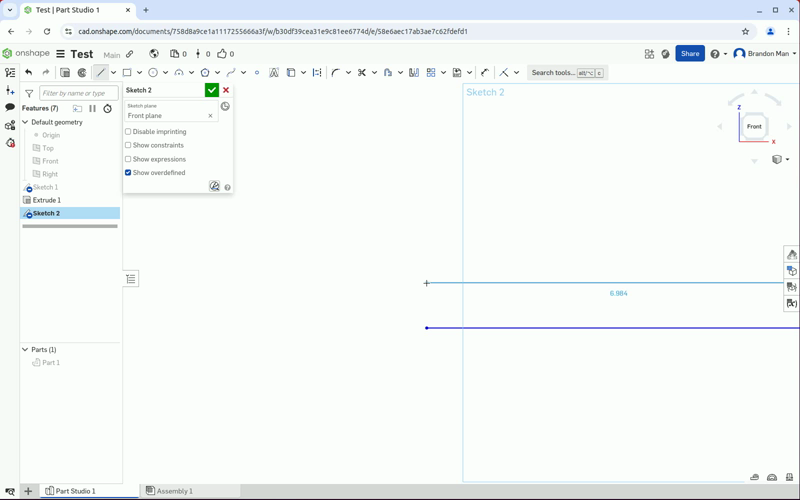
click(426, 282)
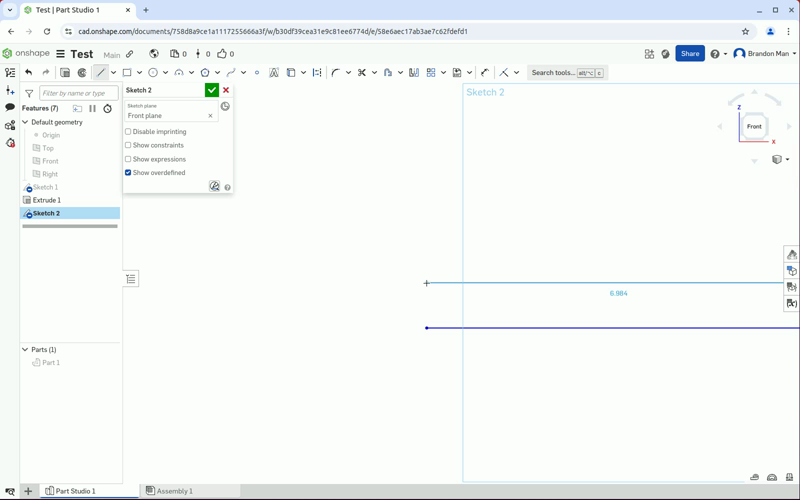
scroll(-6)
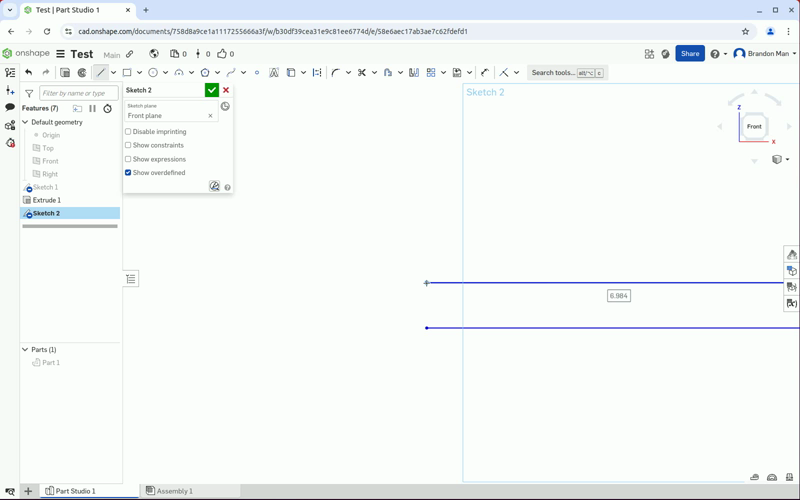
scroll(-6)
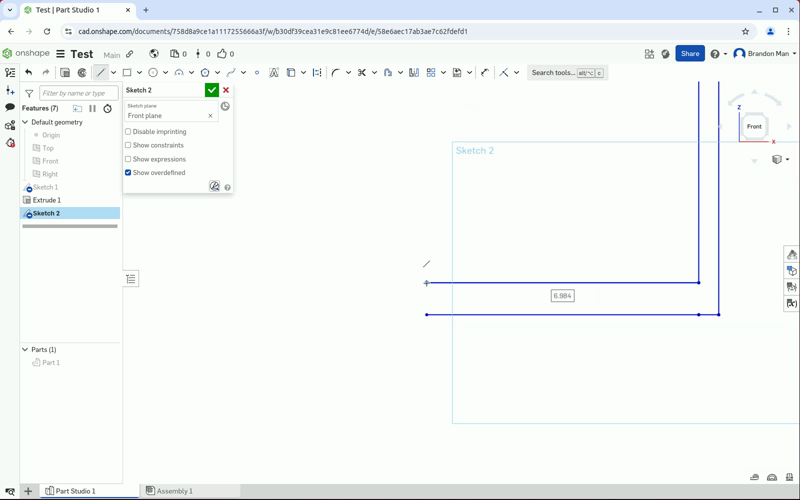
scroll(-6)
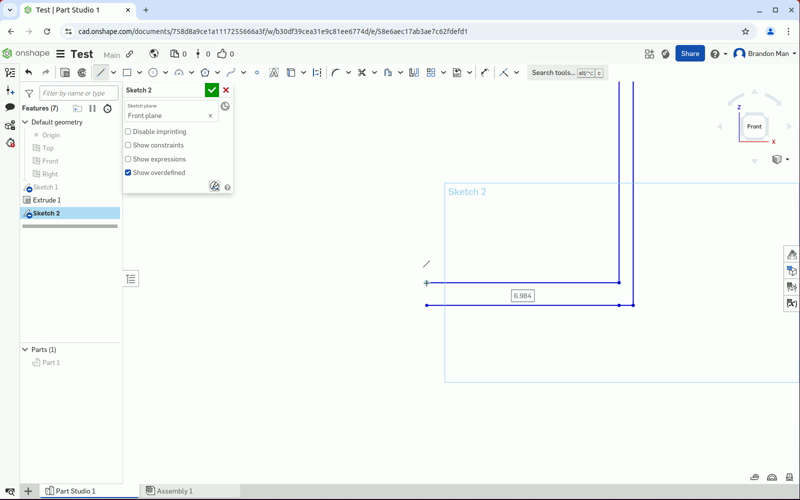
scroll(-6)
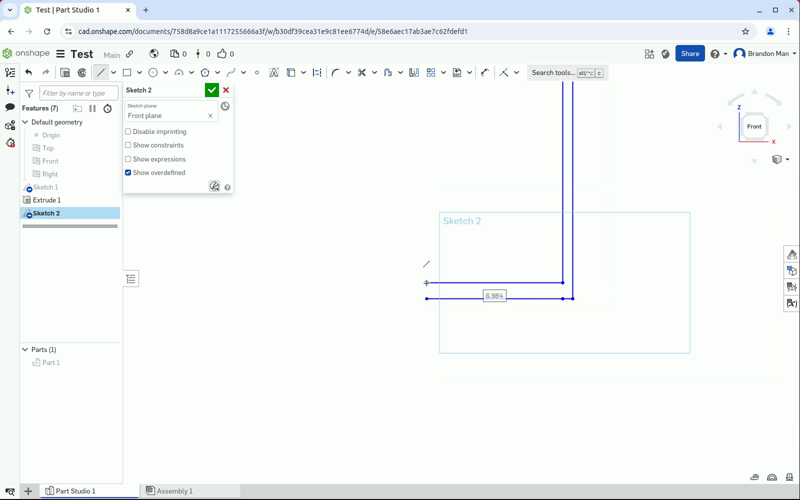
scroll(-6)
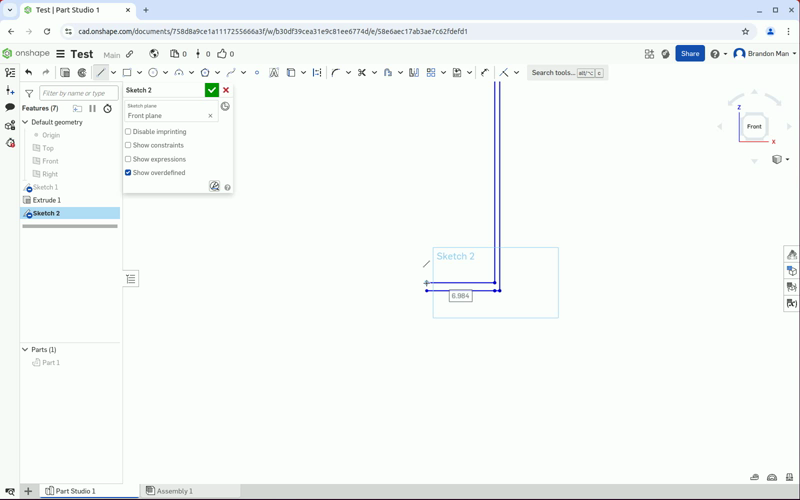
scroll(-6)
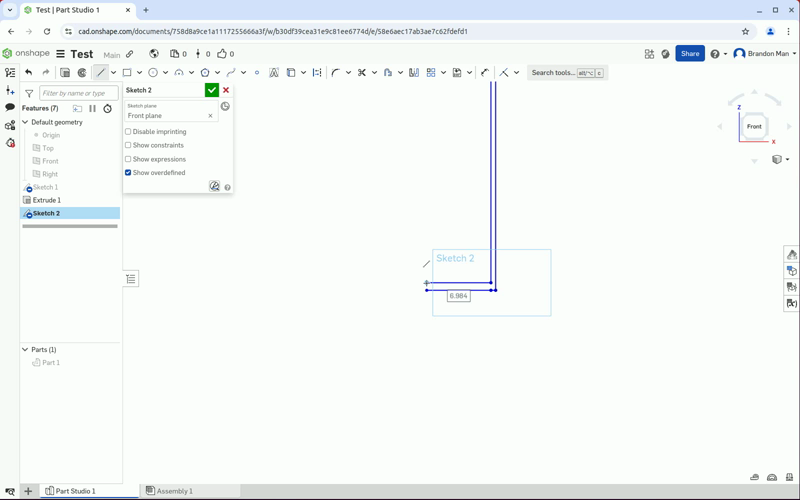
scroll(-6)
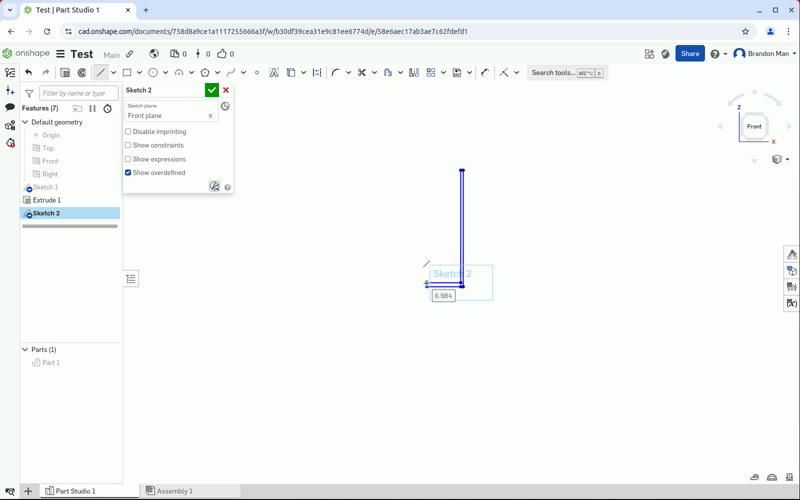
key_up(shift)
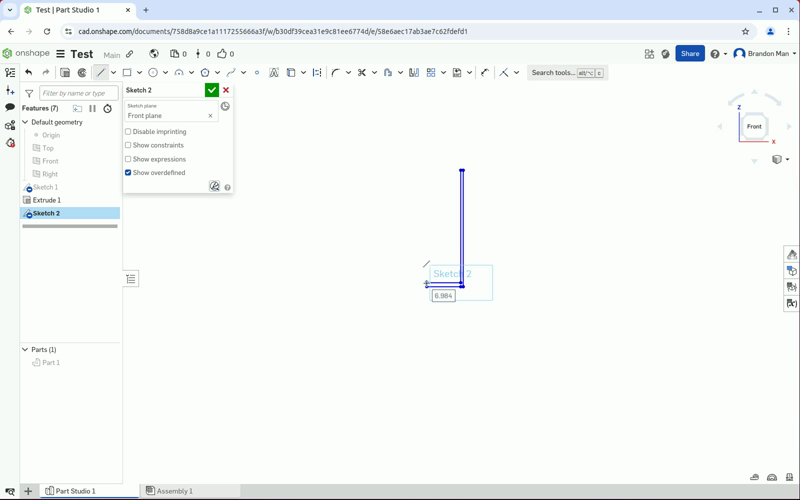
mouse_move(456, 282)
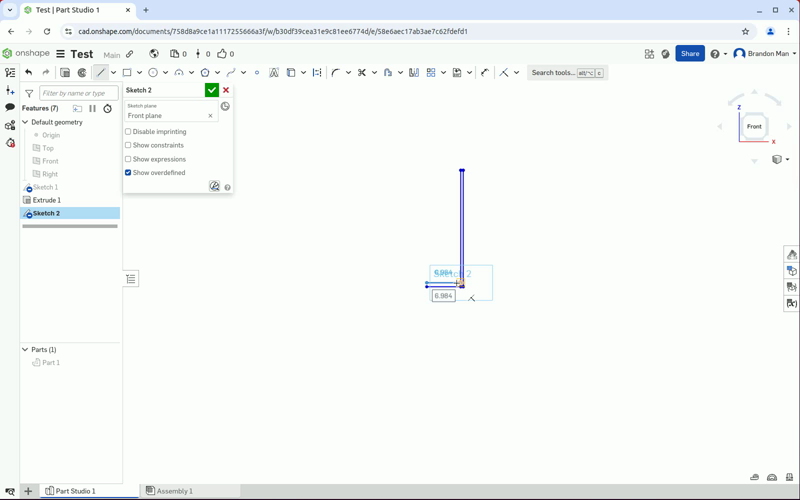
key_down(shift)
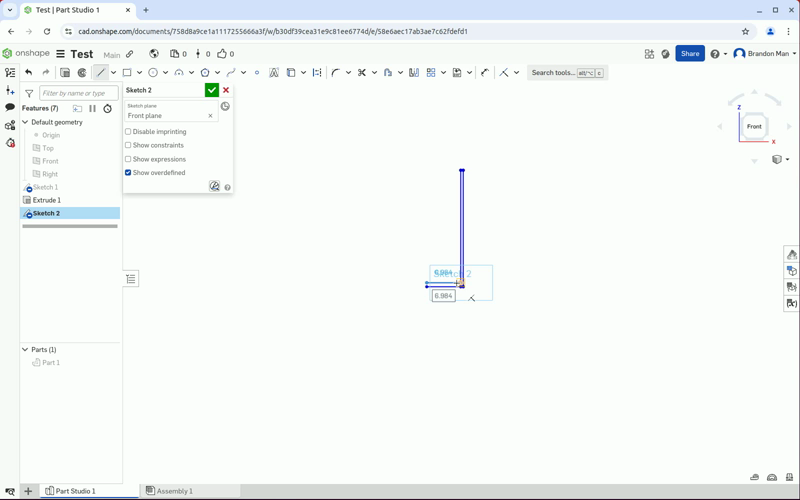
mouse_move(426, 286)
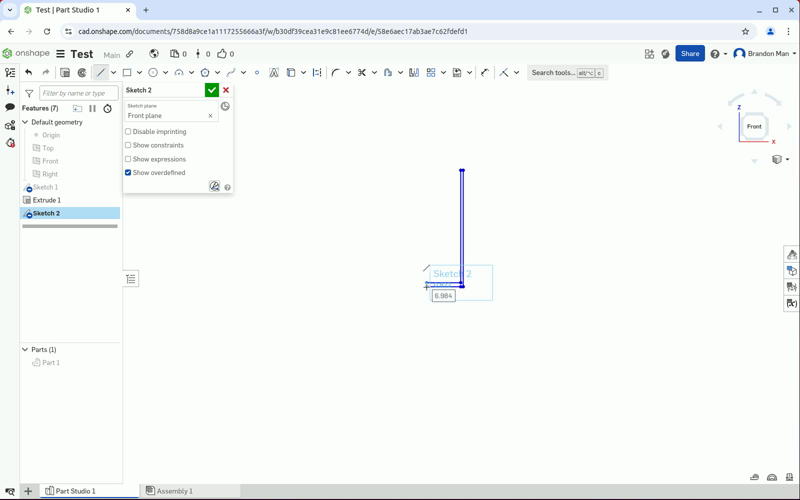
scroll(6)
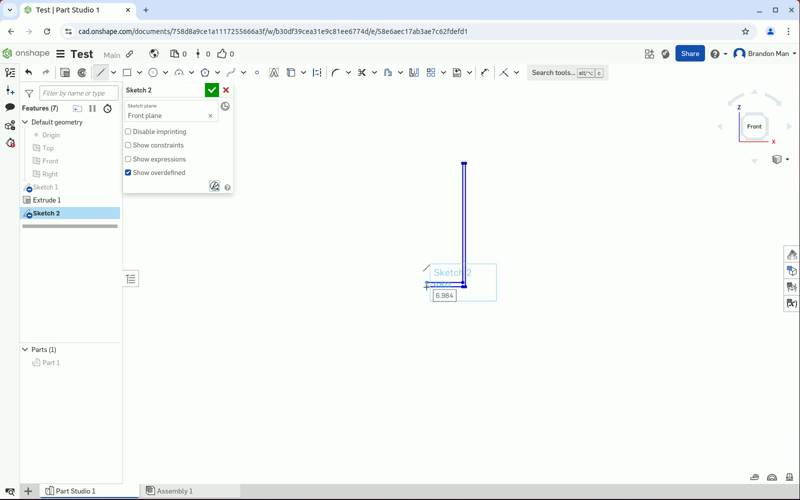
scroll(6)
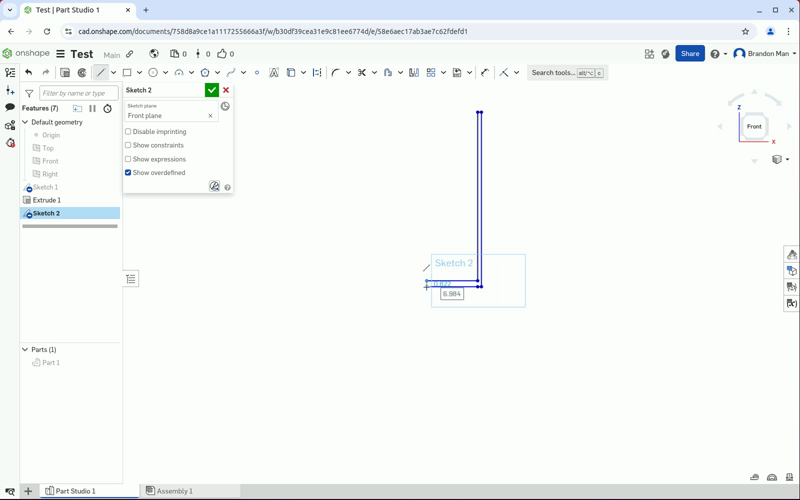
scroll(6)
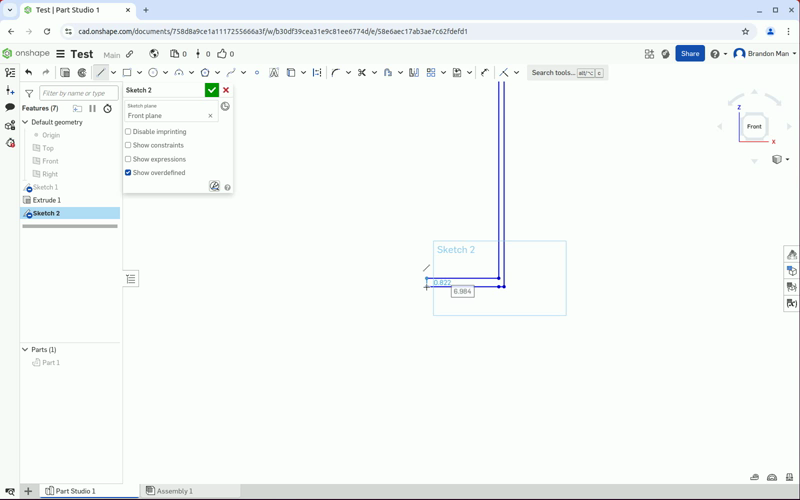
scroll(6)
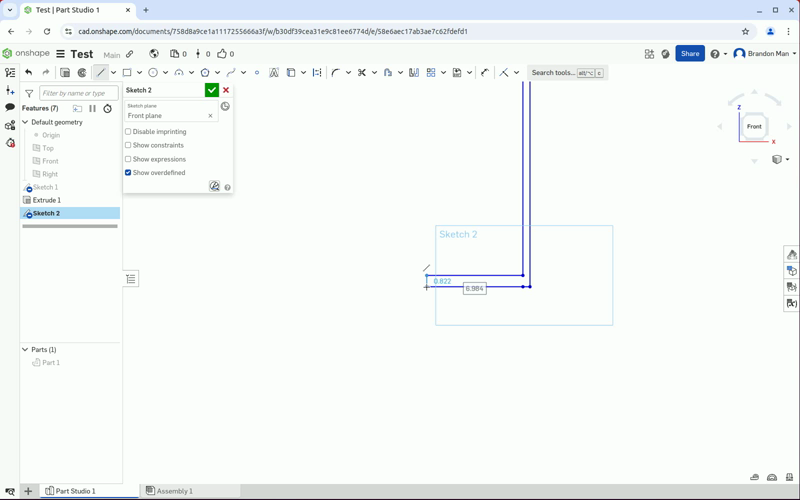
scroll(6)
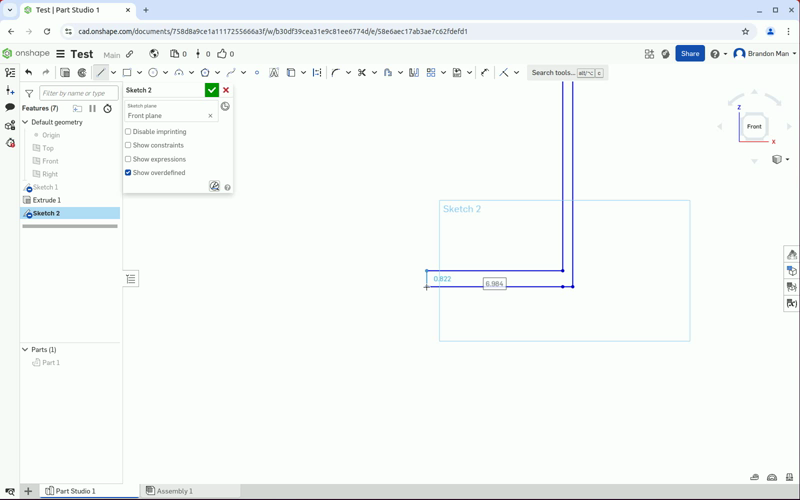
scroll(6)
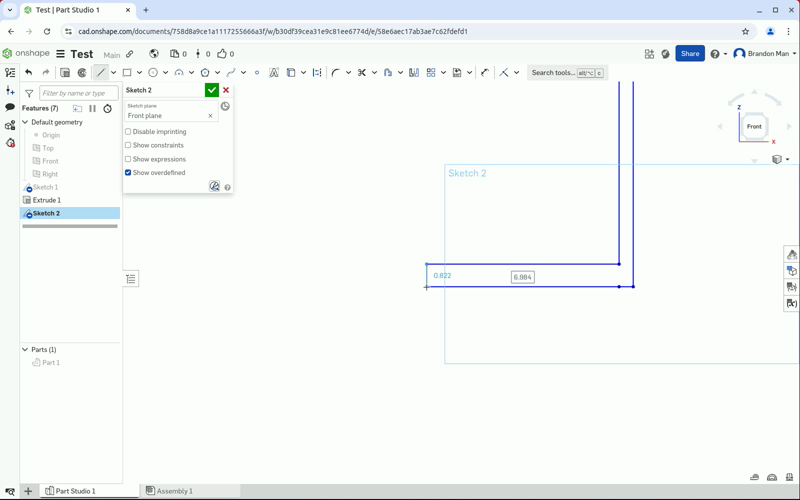
scroll(6)
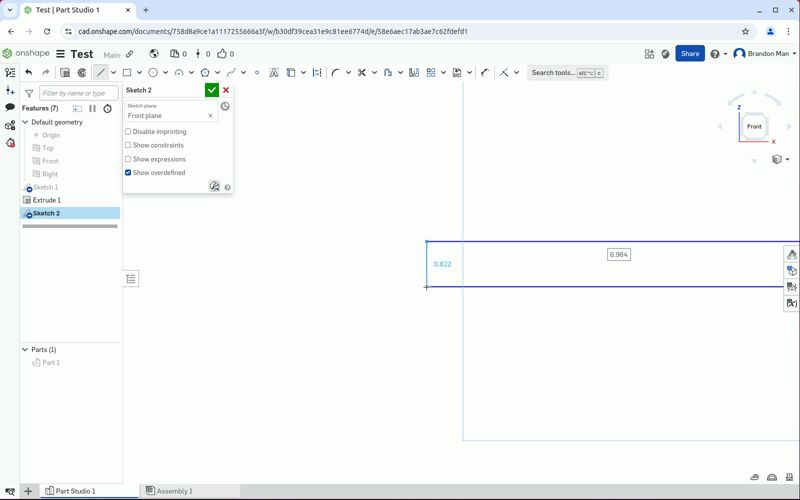
key_up(shift)
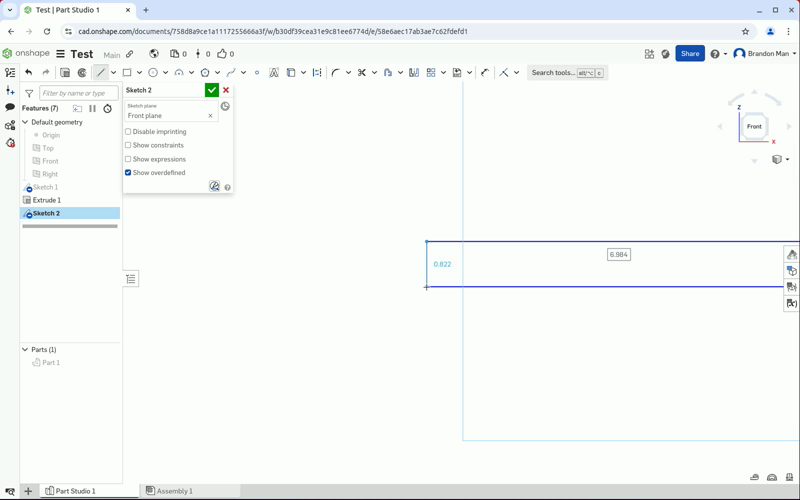
click(426, 286)
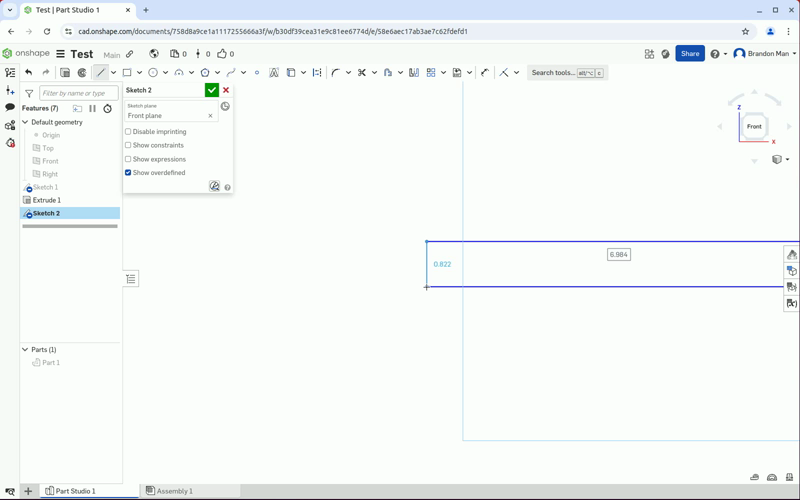
scroll(-6)
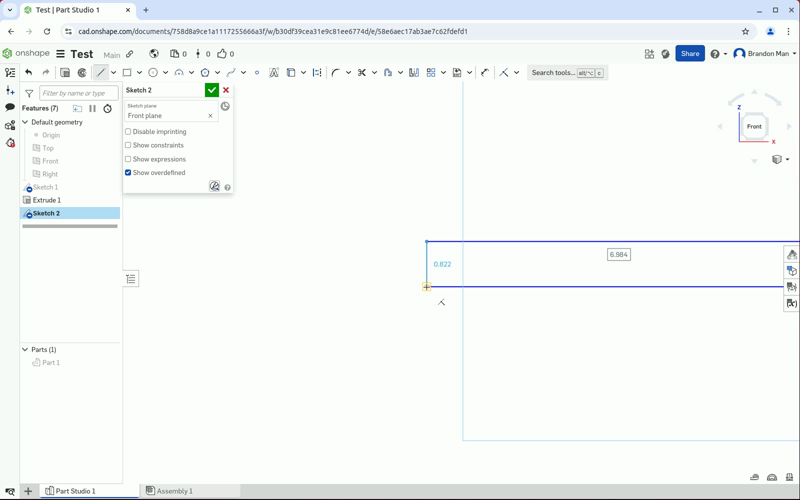
scroll(-6)
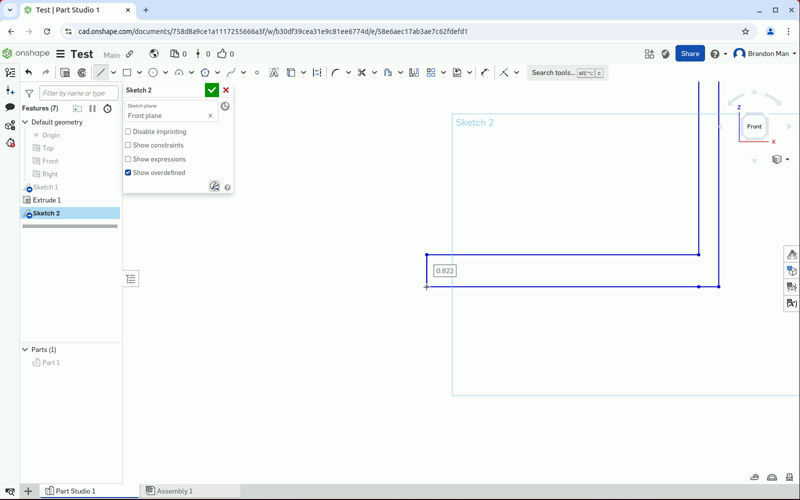
scroll(-6)
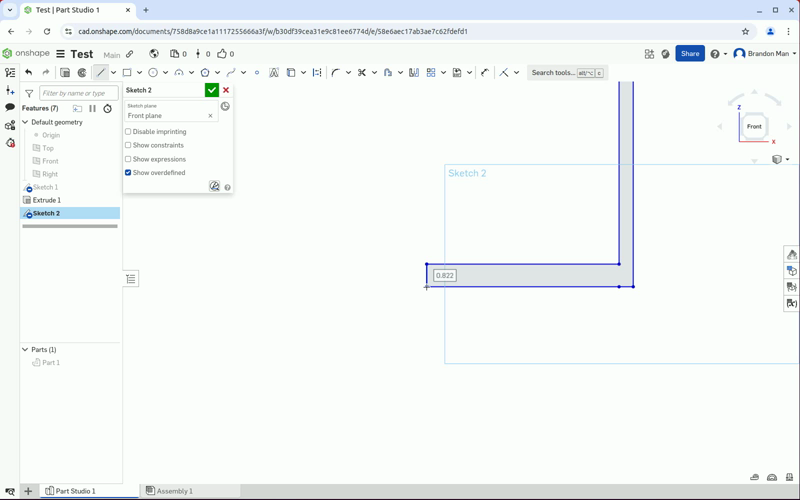
scroll(-6)
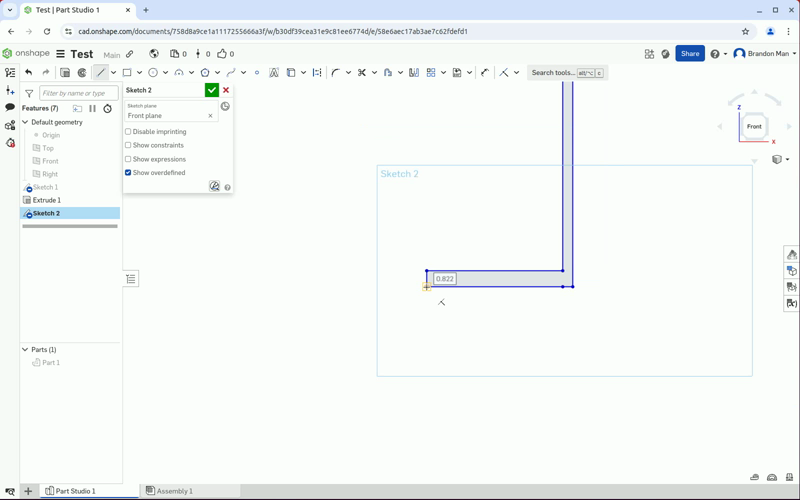
scroll(-6)
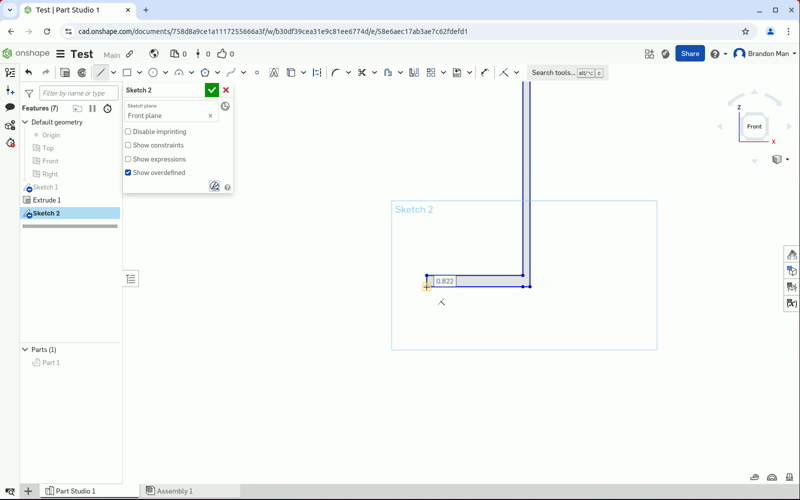
scroll(-6)
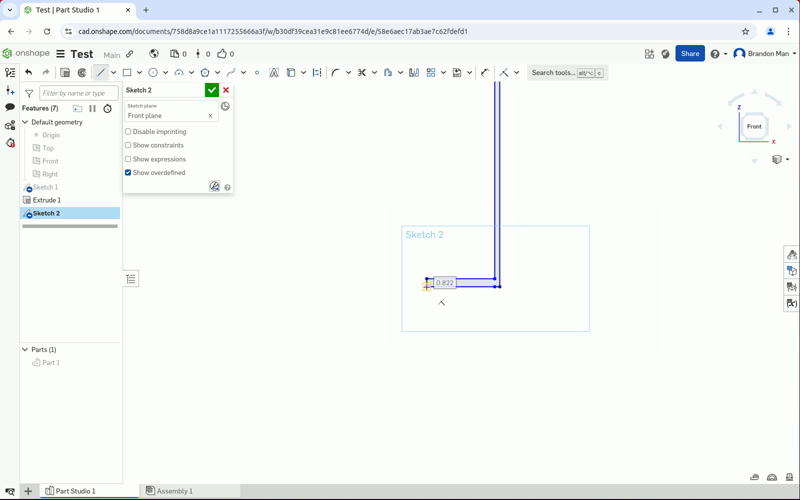
scroll(-6)
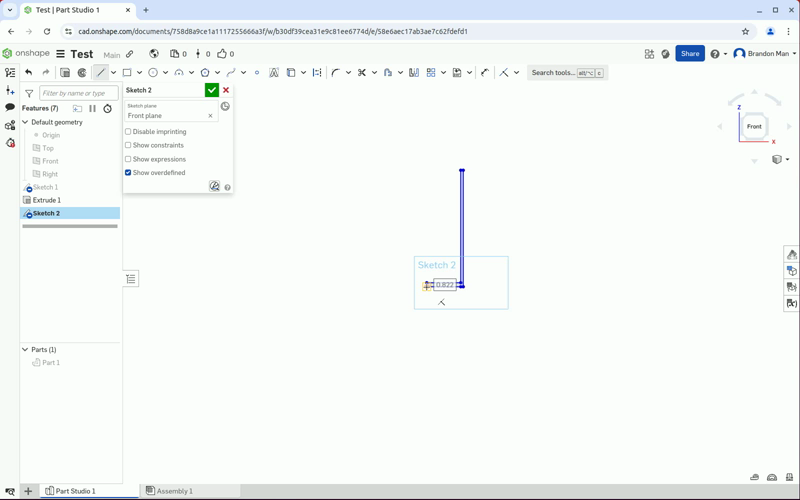
key(esc)
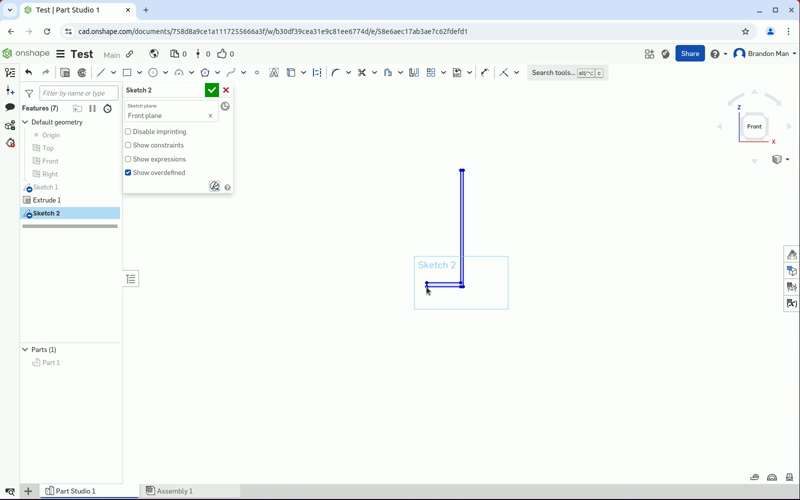
mouse_move(463, 275)
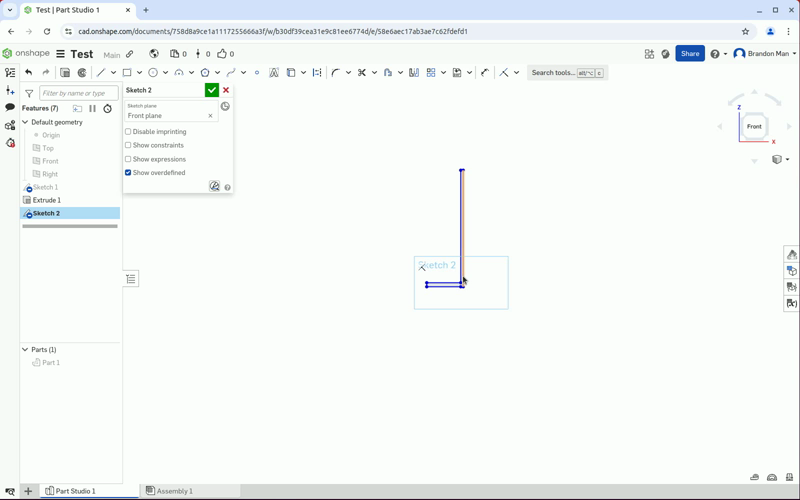
scroll(6)
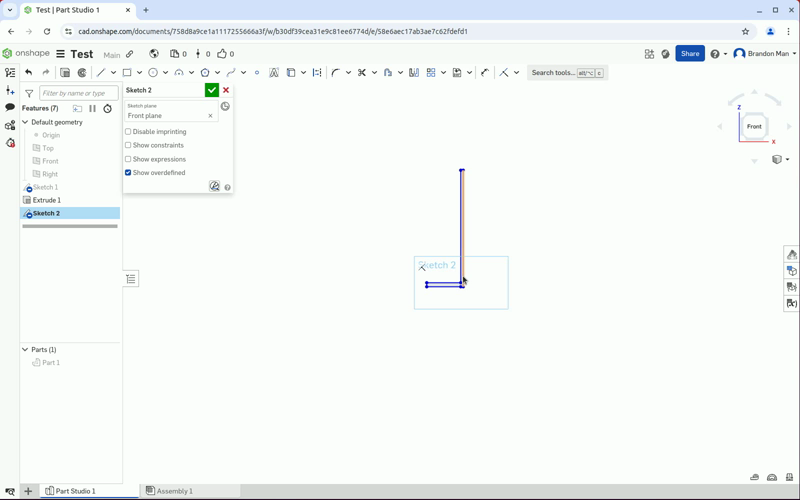
scroll(6)
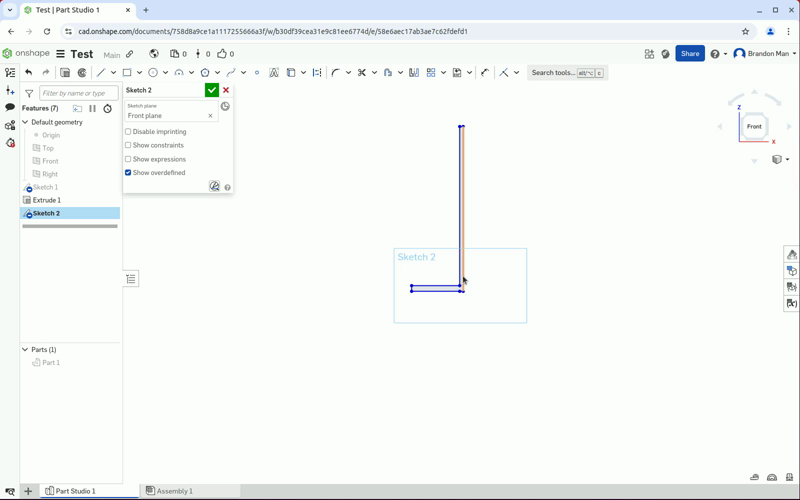
scroll(6)
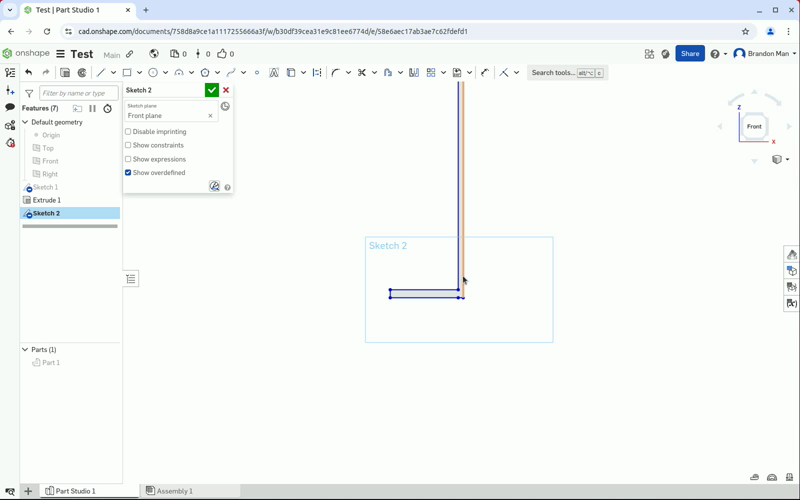
scroll(6)
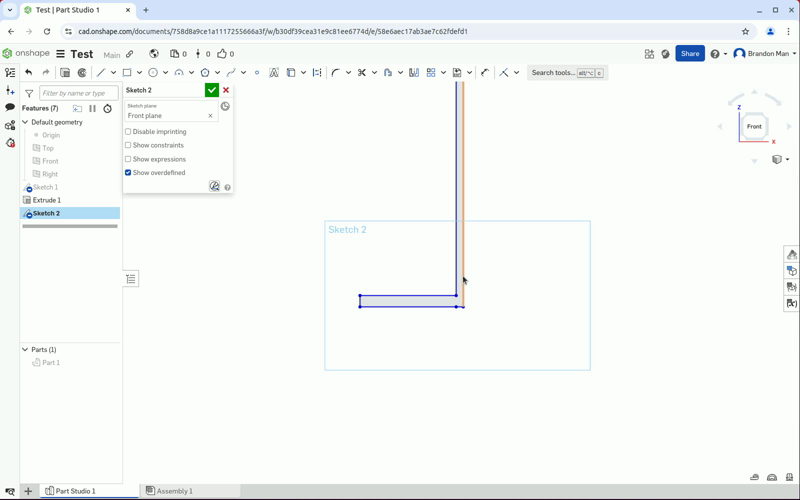
scroll(6)
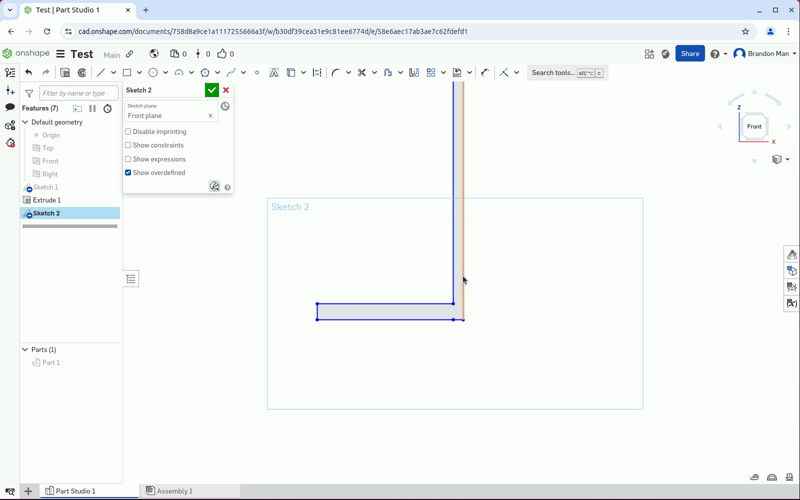
scroll(6)
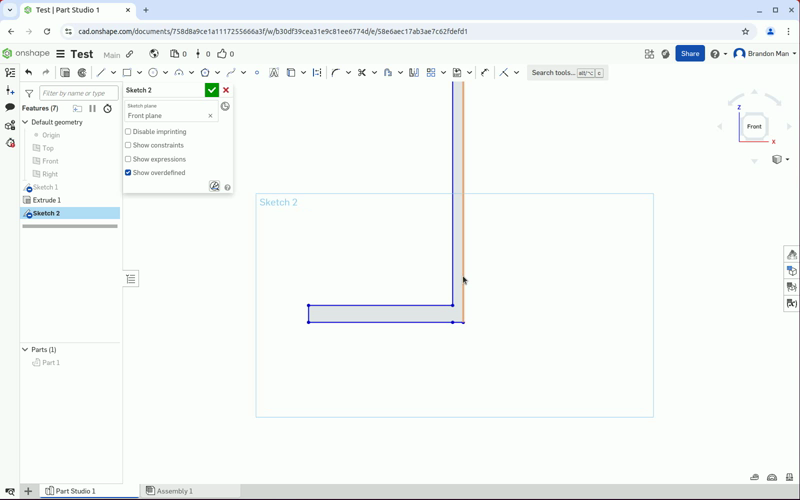
scroll(6)
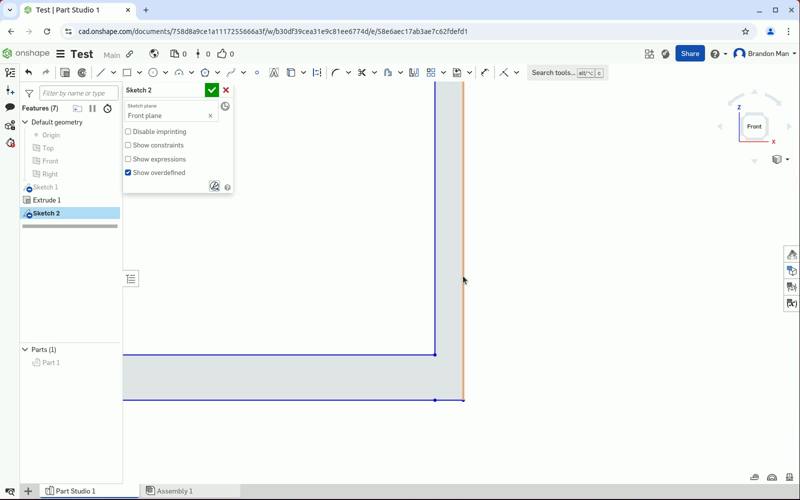
click(463, 275)
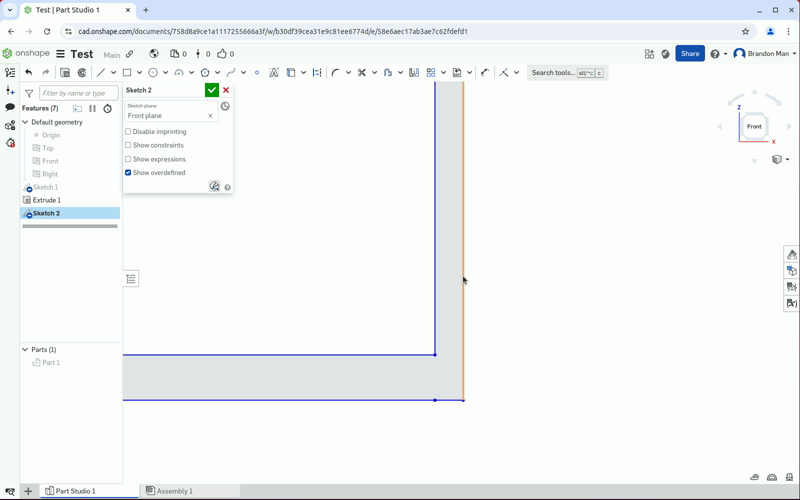
scroll(-6)
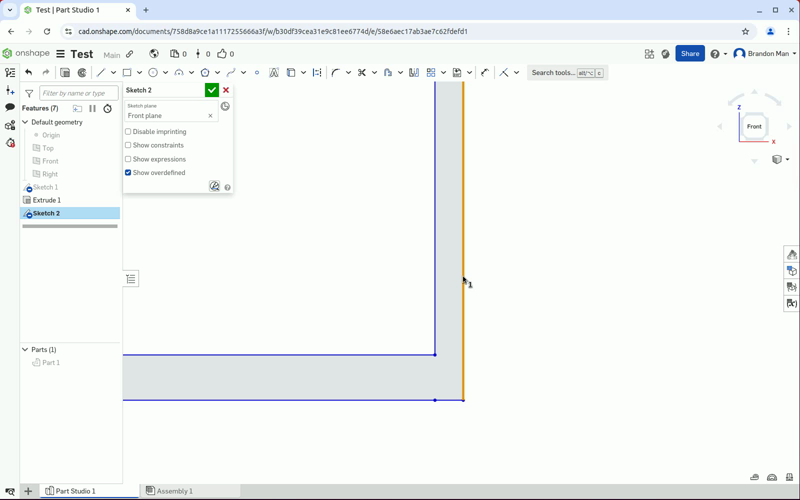
scroll(-6)
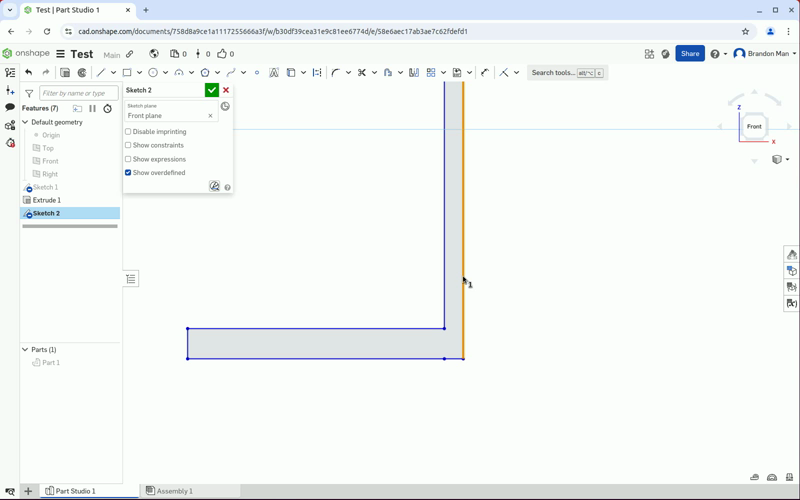
scroll(-6)
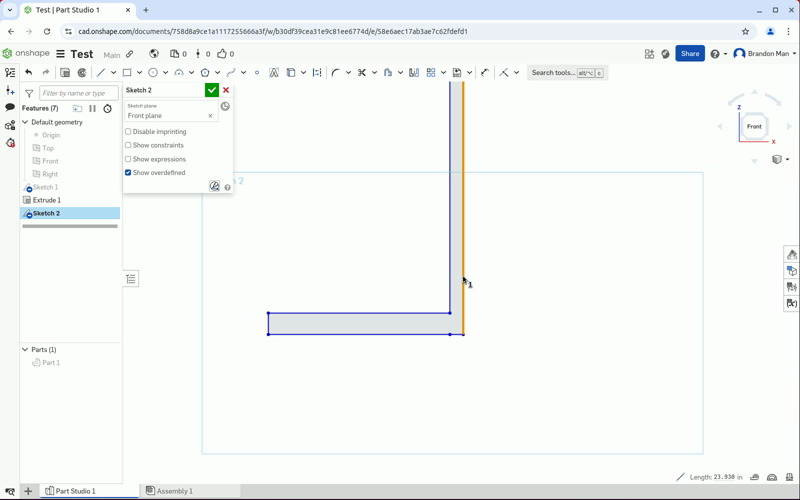
scroll(-6)
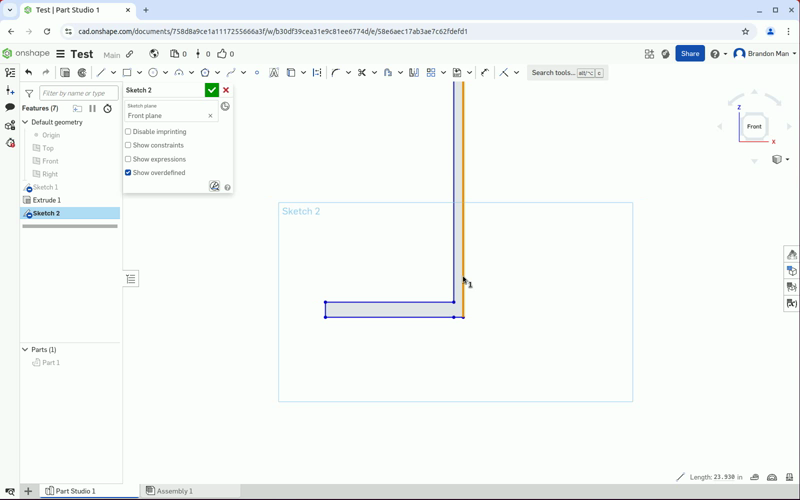
scroll(-6)
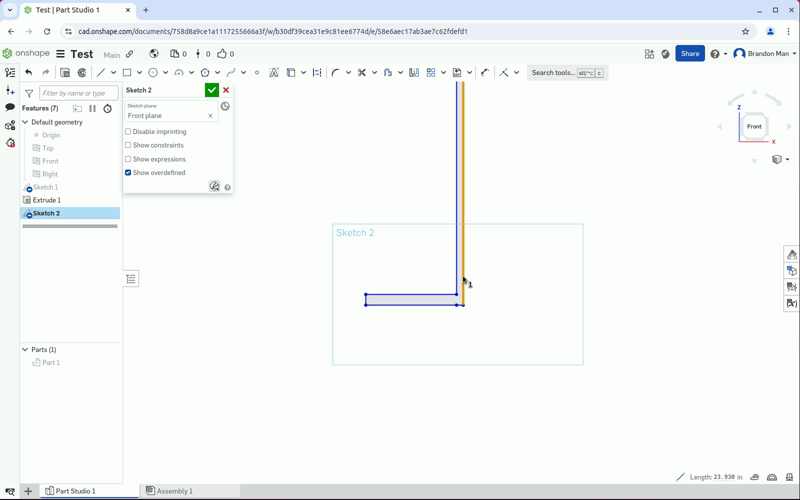
scroll(-6)
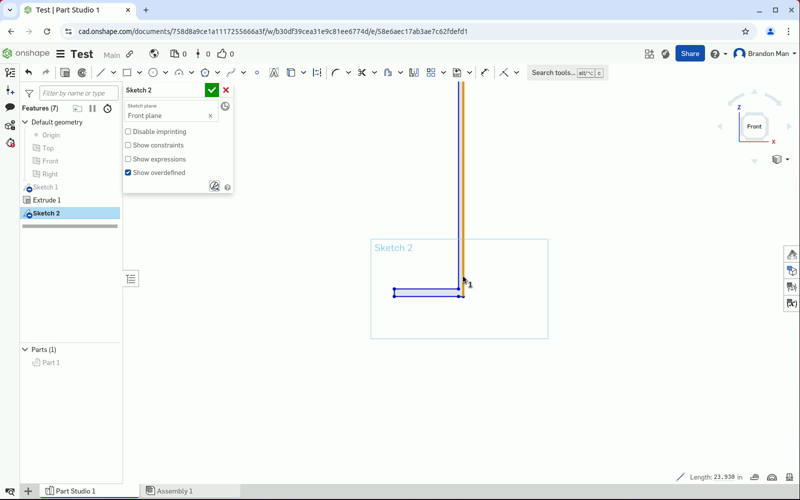
scroll(-6)
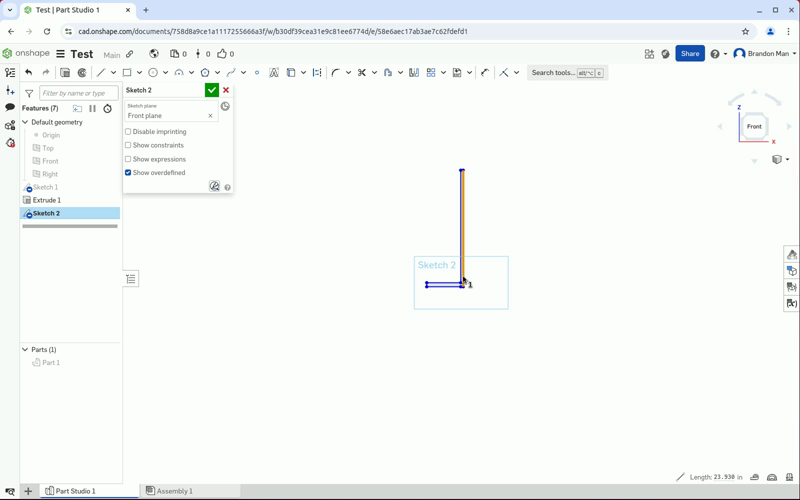
mouse_move(73, 352)
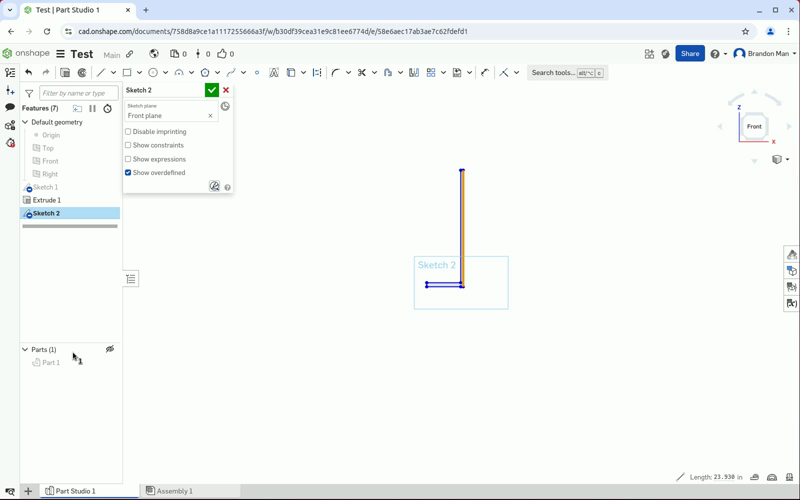
key(shift+y)
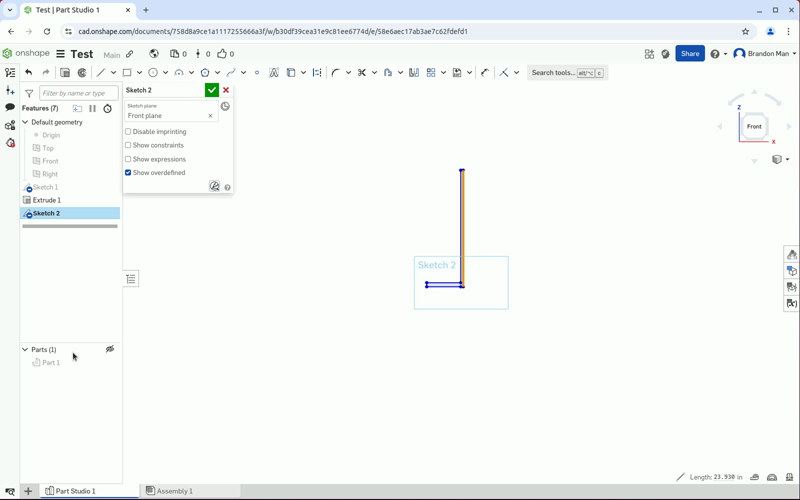
key(shift+e)
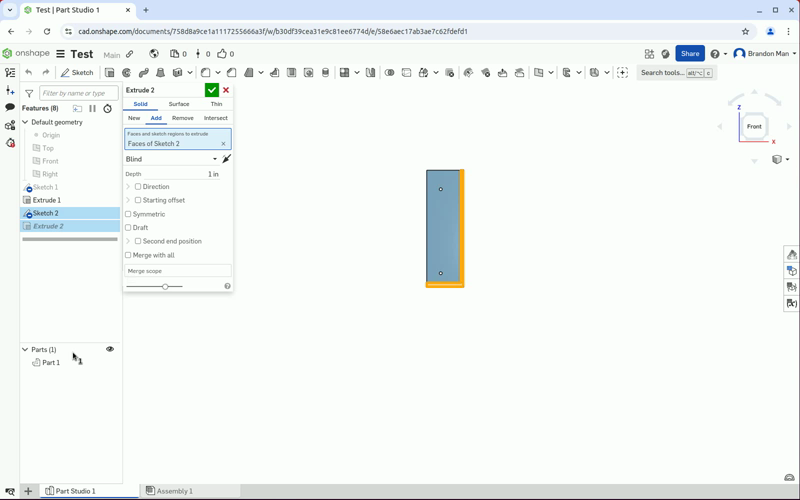
mouse_move(143, 106)
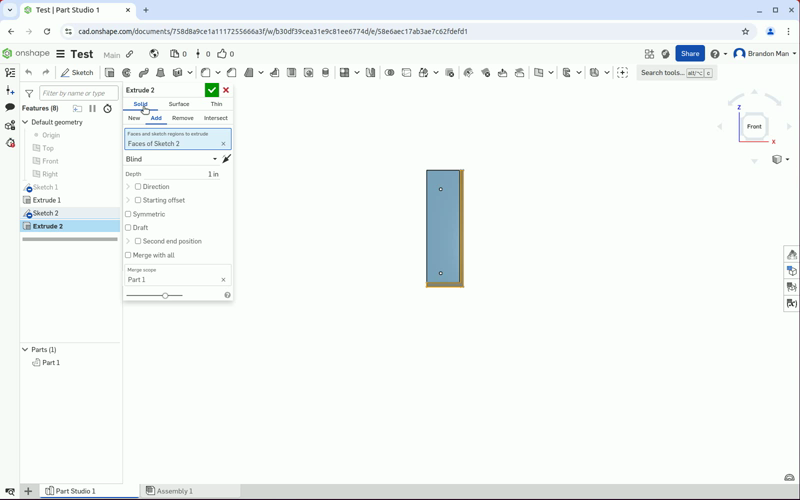
click(143, 106)
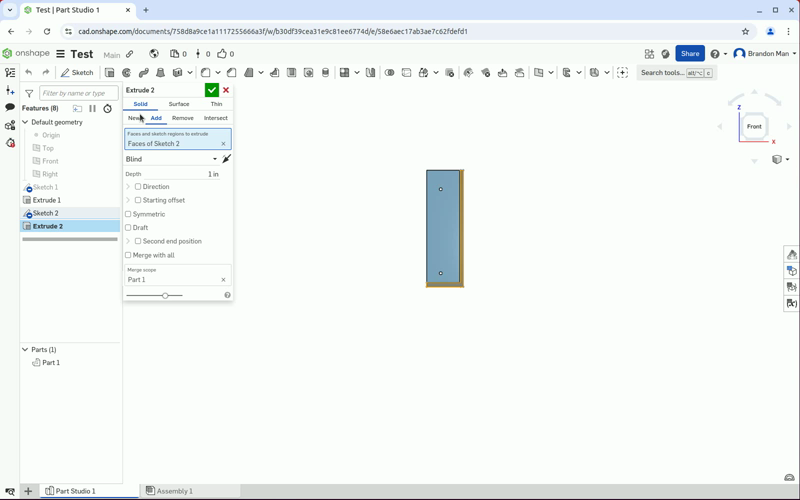
mouse_move(137, 120)
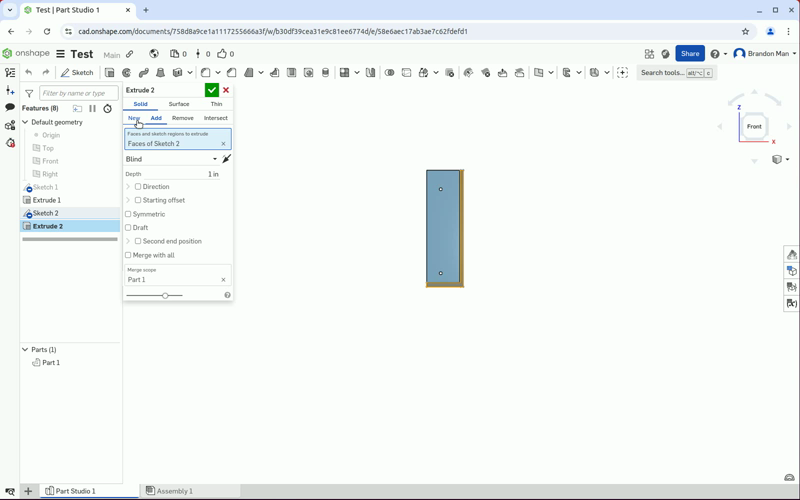
click(137, 120)
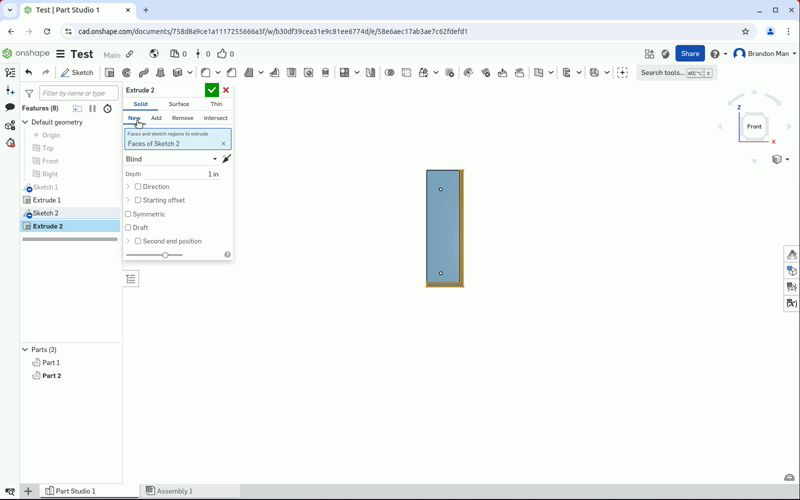
key(tab, 4)
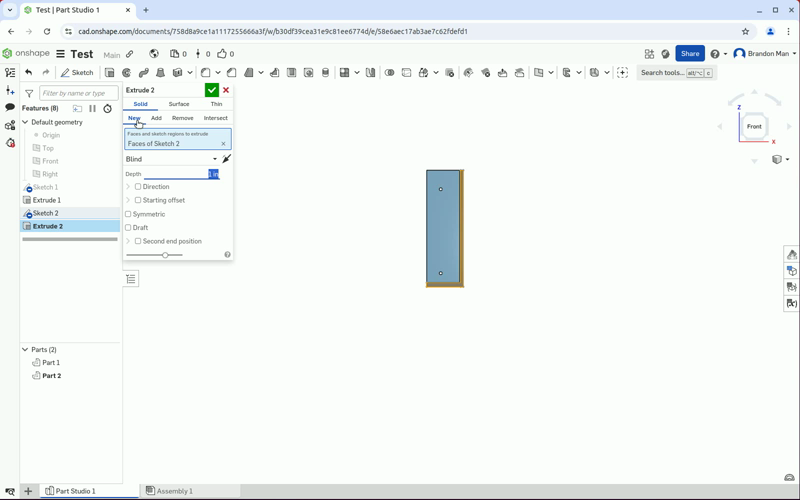
text(0.481)
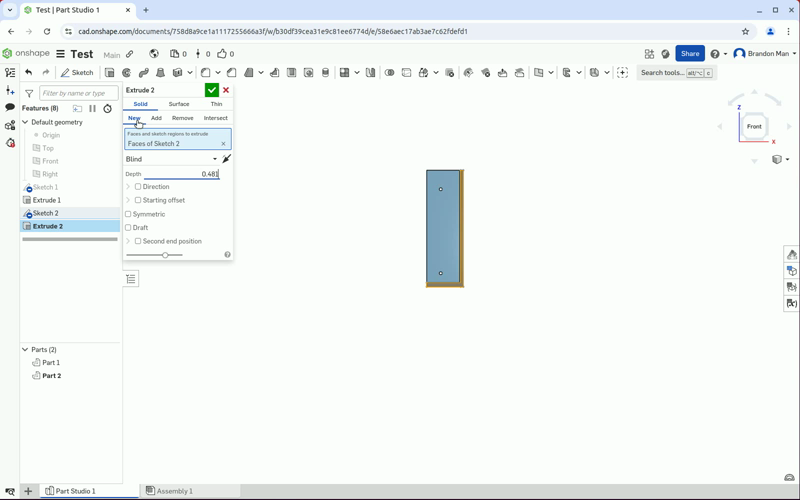
key(enter)
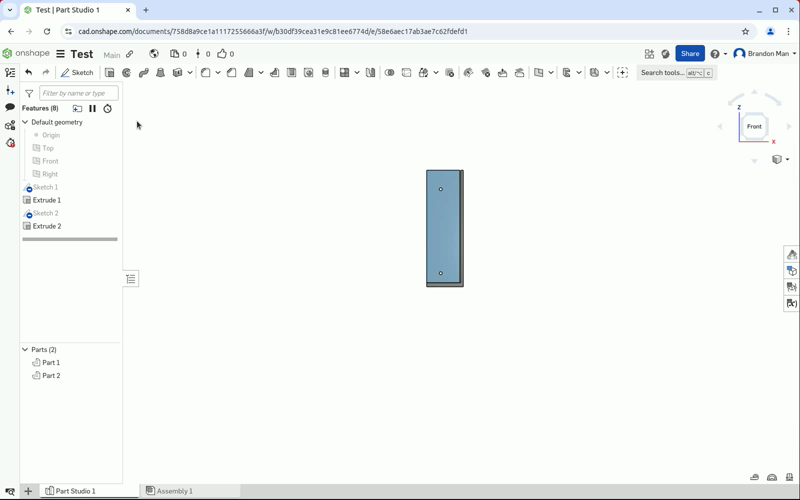
key(shift+h)
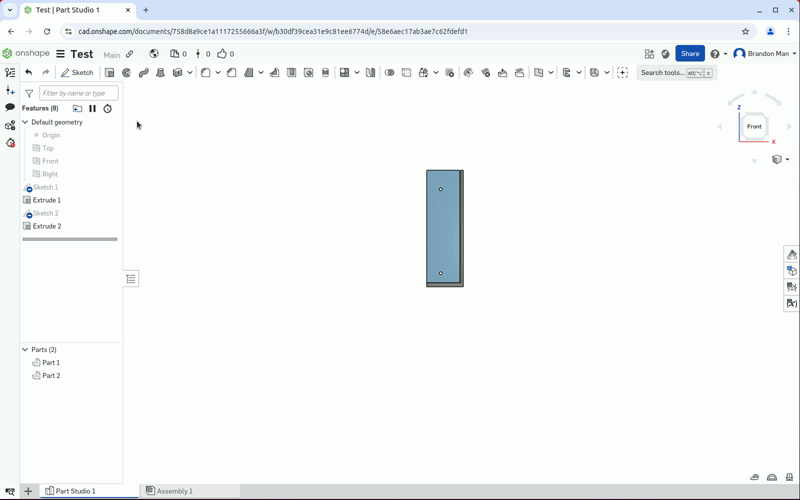
key(shift+h)
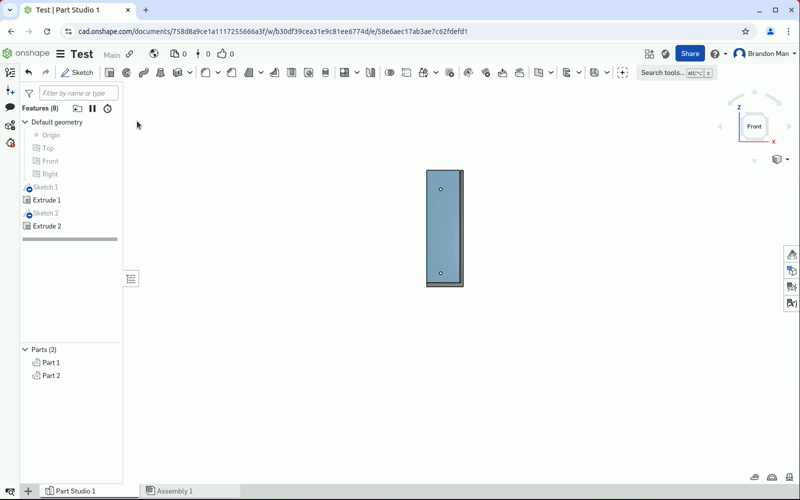
mouse_move(73, 189)
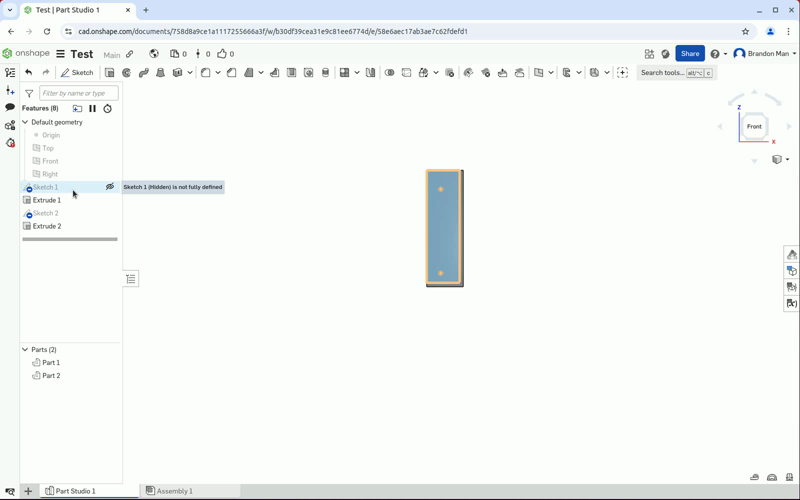
click(73, 189)
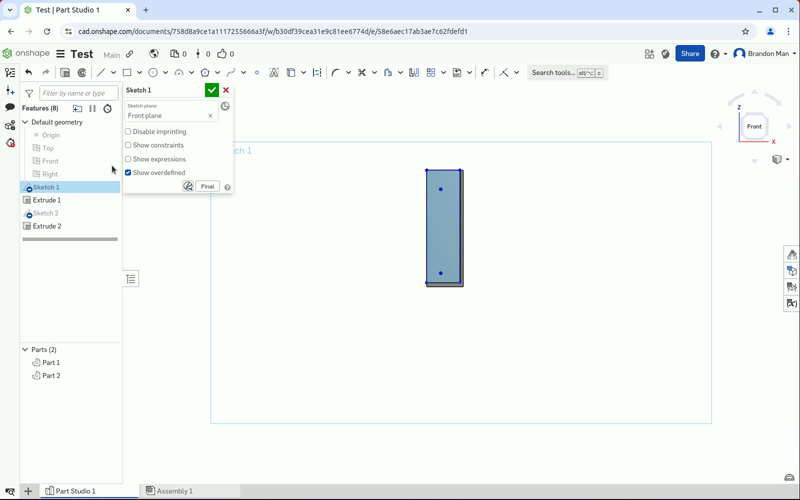
mouse_move(229, 92)
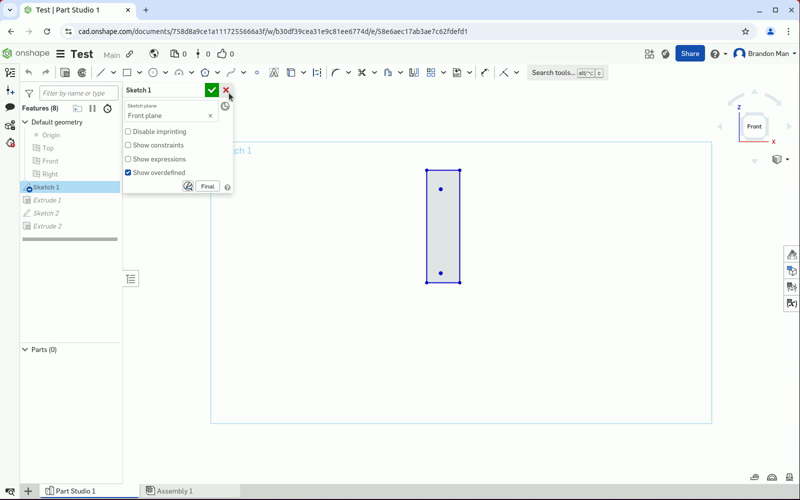
click(229, 92)
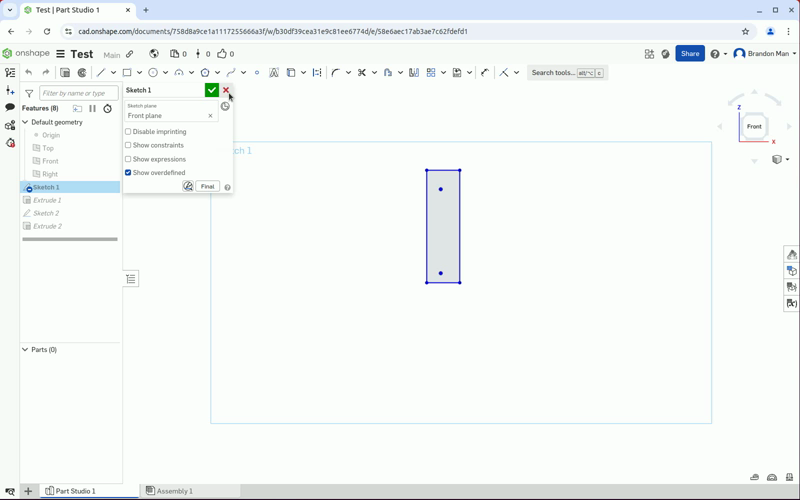
key(shift+s)
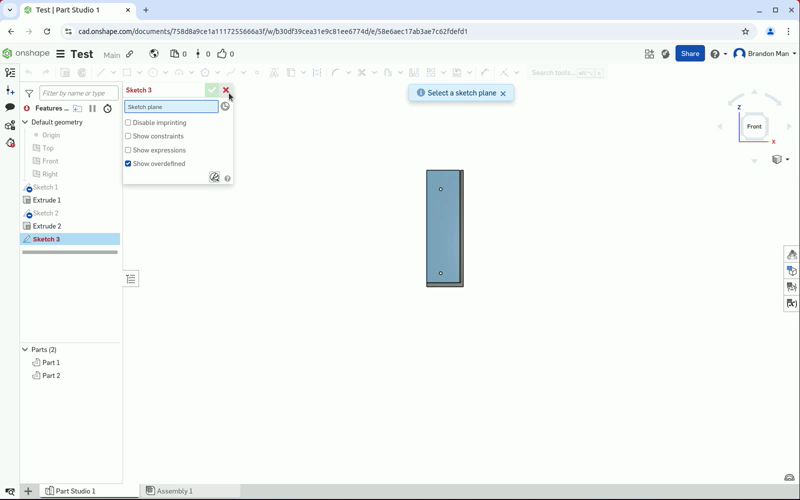
mouse_move(73, 163)
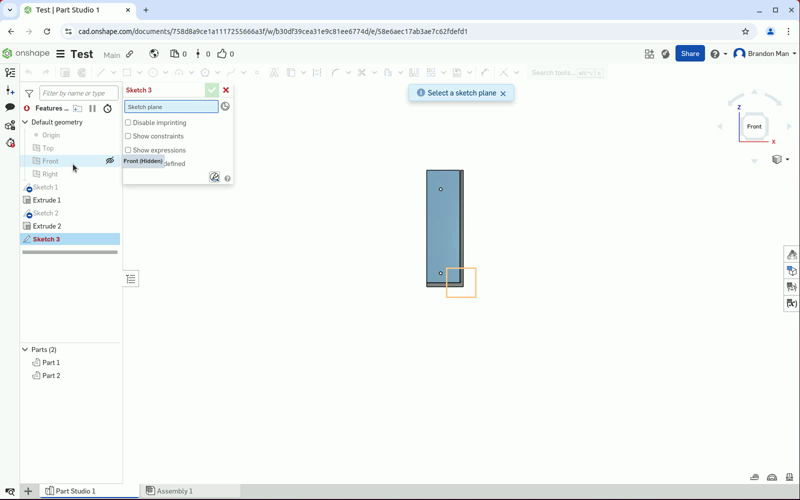
click(73, 163)
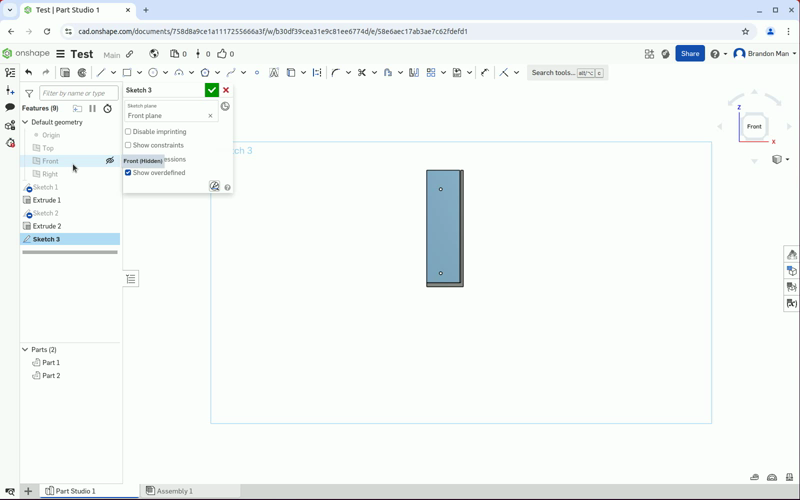
mouse_move(73, 352)
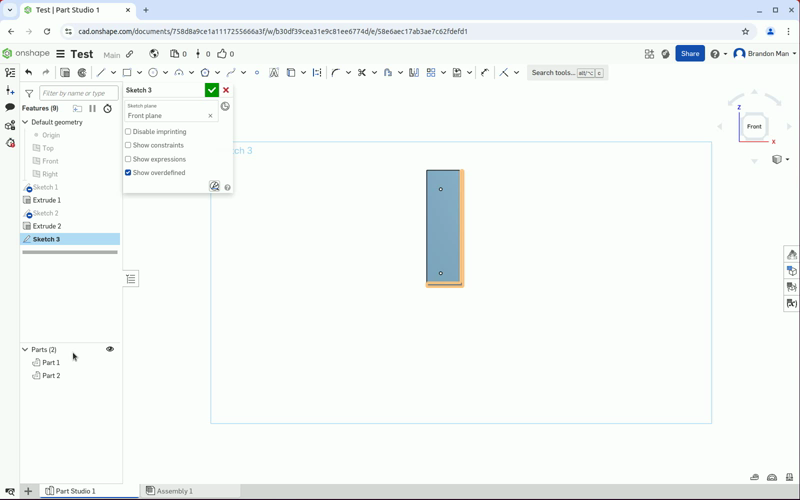
key(y)
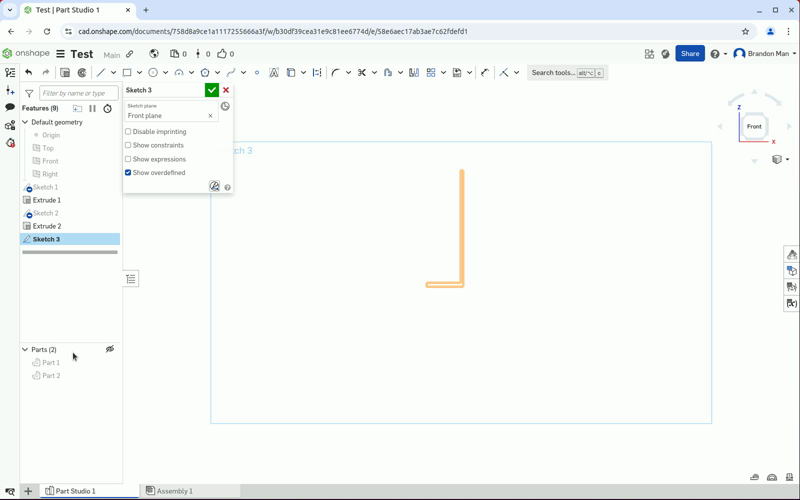
key(l)
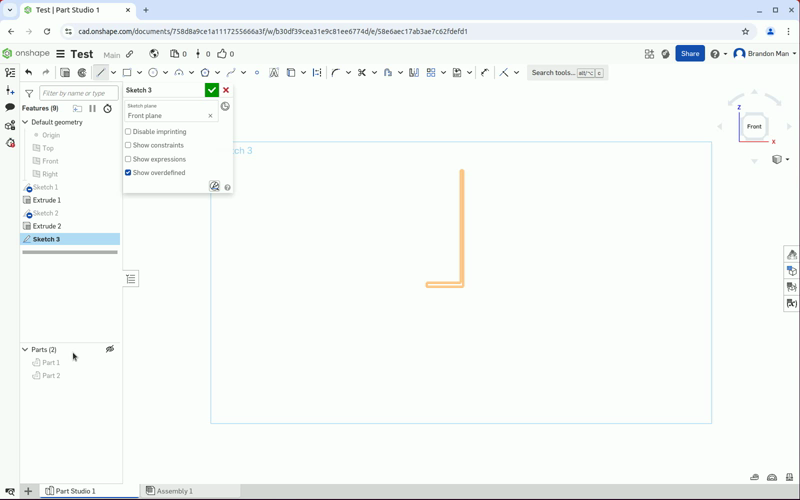
key_down(shift)
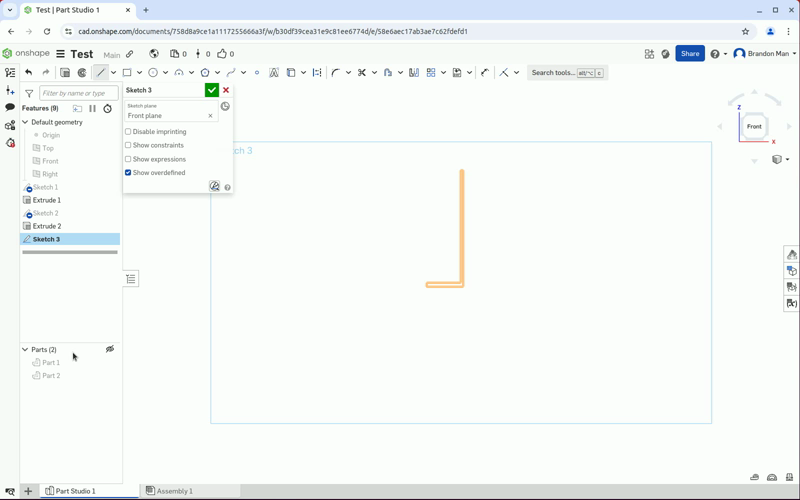
mouse_move(426, 286)
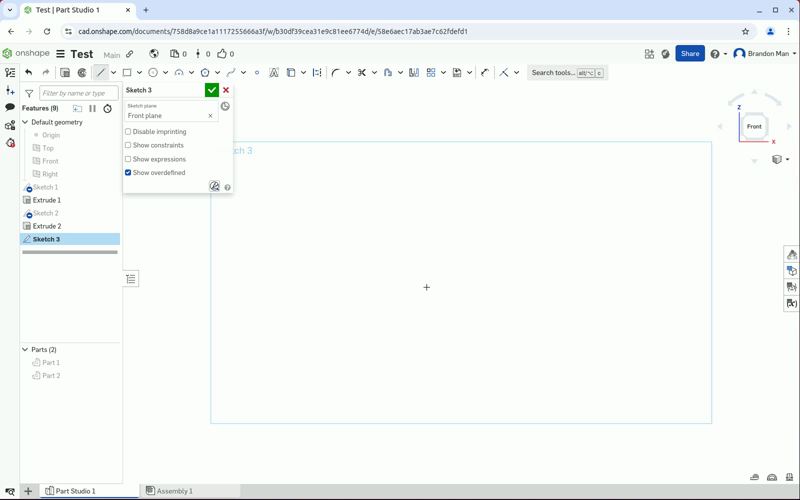
click(426, 286)
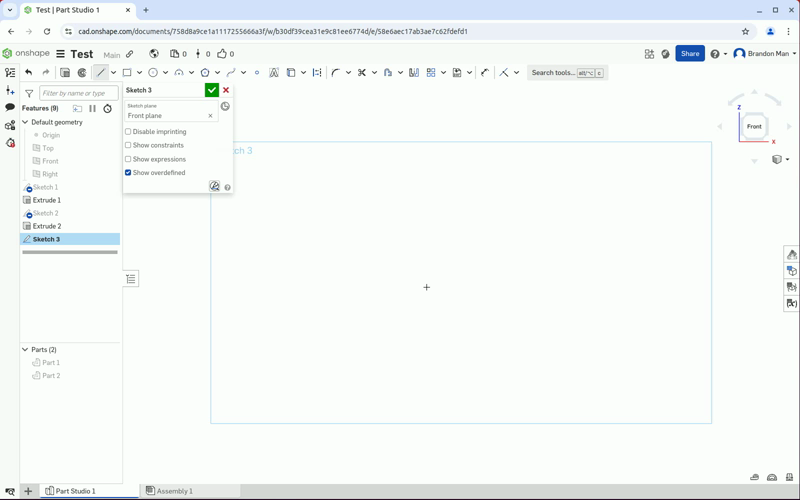
key_up(shift)
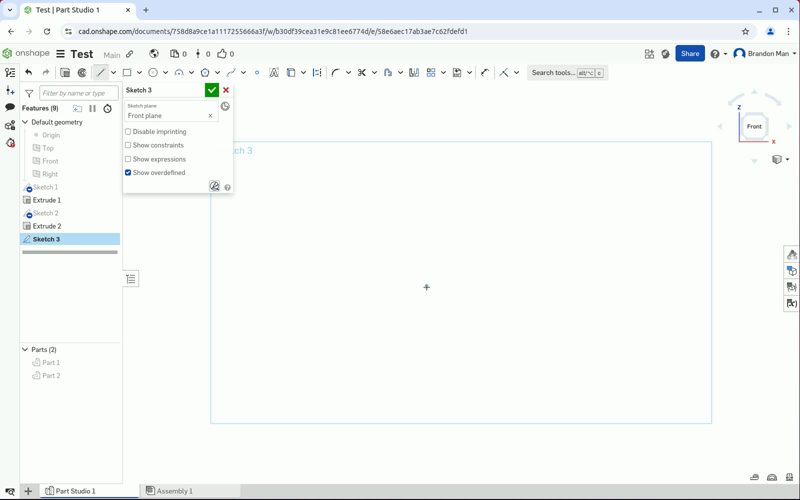
key_down(shift)
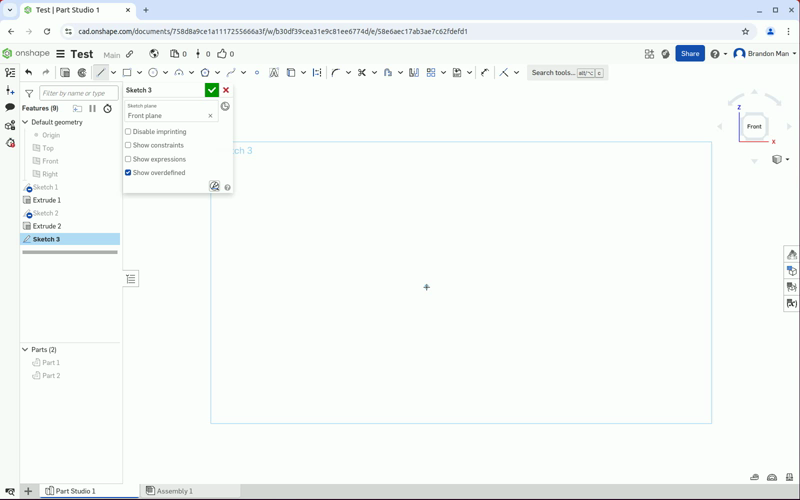
mouse_move(456, 286)
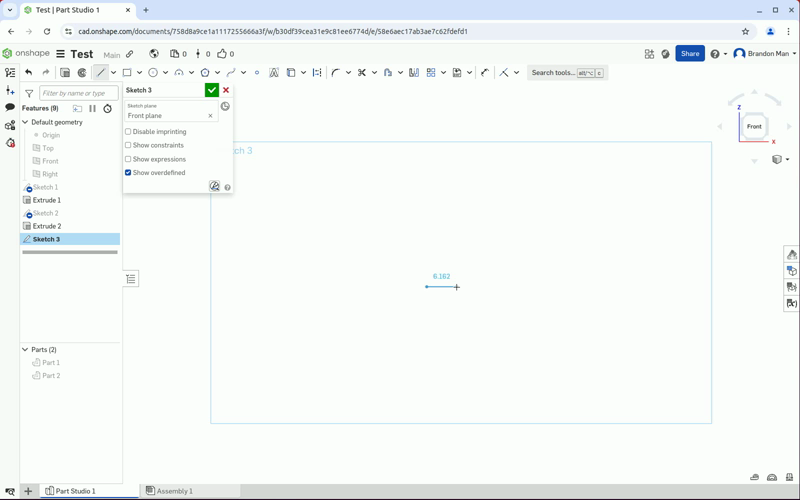
mouse_move(460, 286)
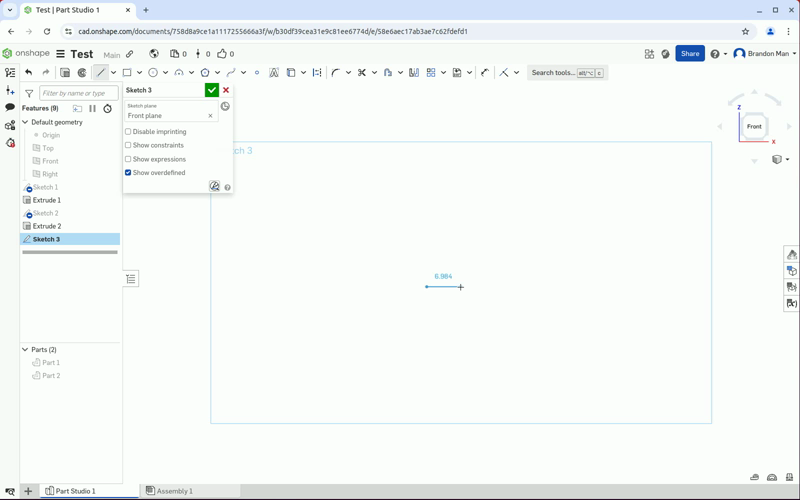
click(460, 286)
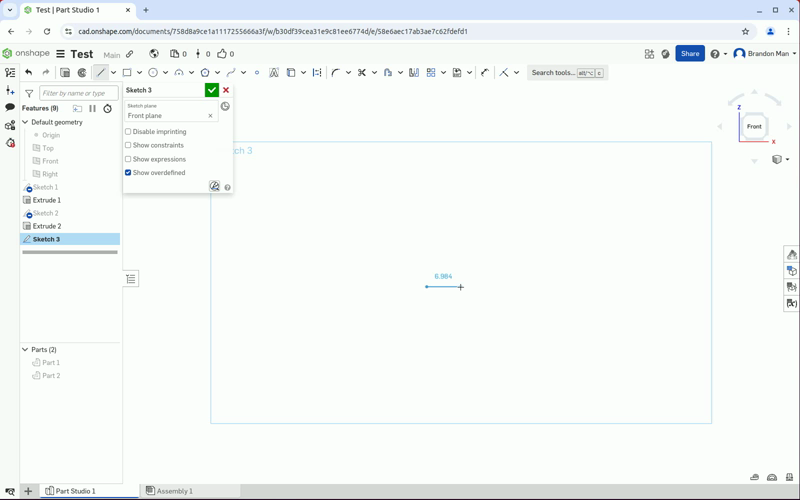
key_up(shift)
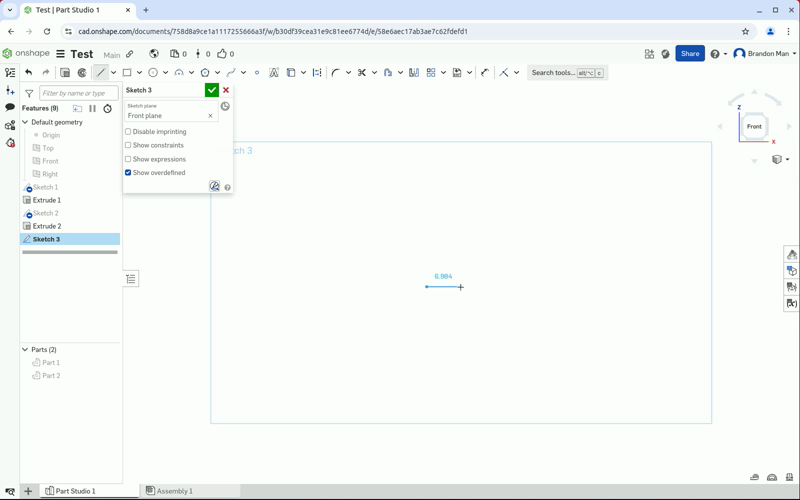
key_down(shift)
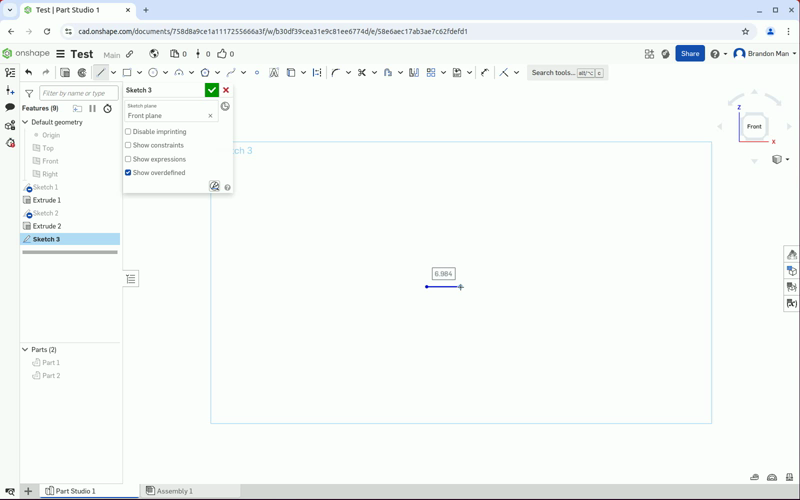
mouse_move(490, 286)
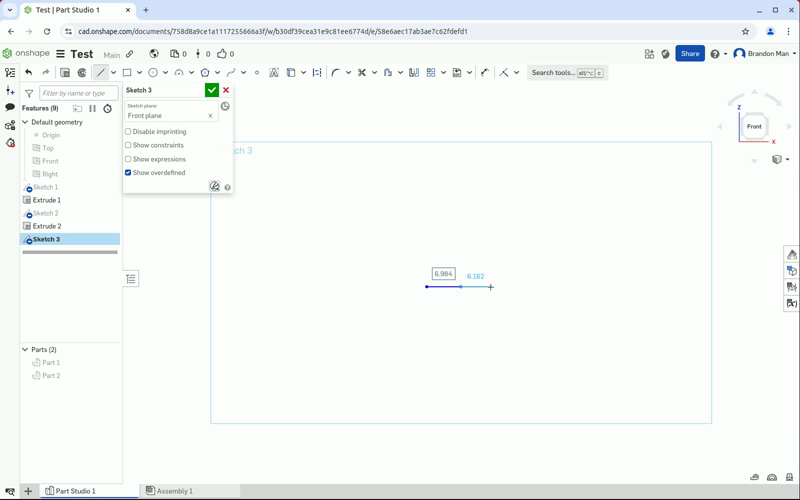
mouse_move(463, 286)
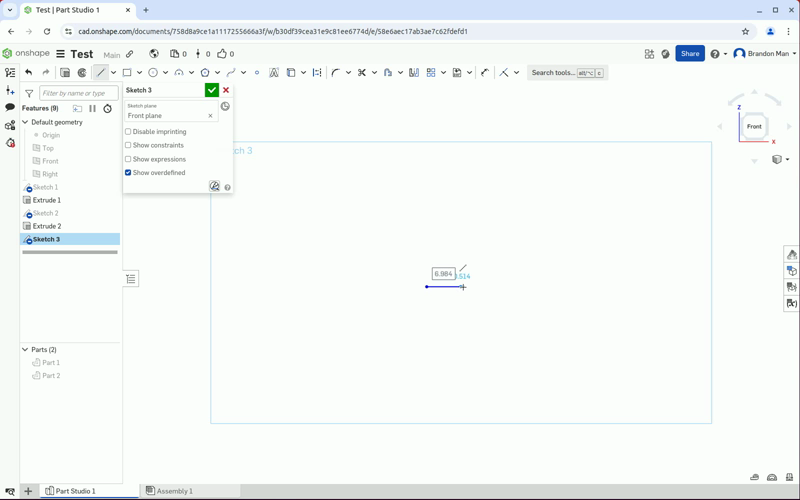
scroll(6)
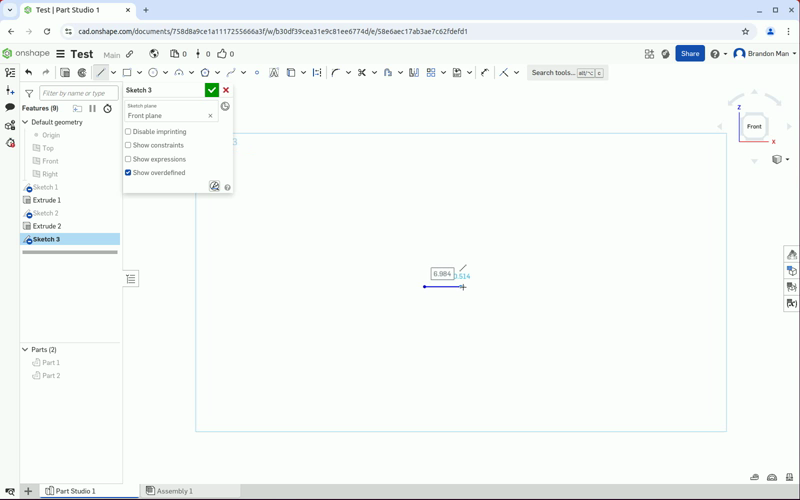
scroll(6)
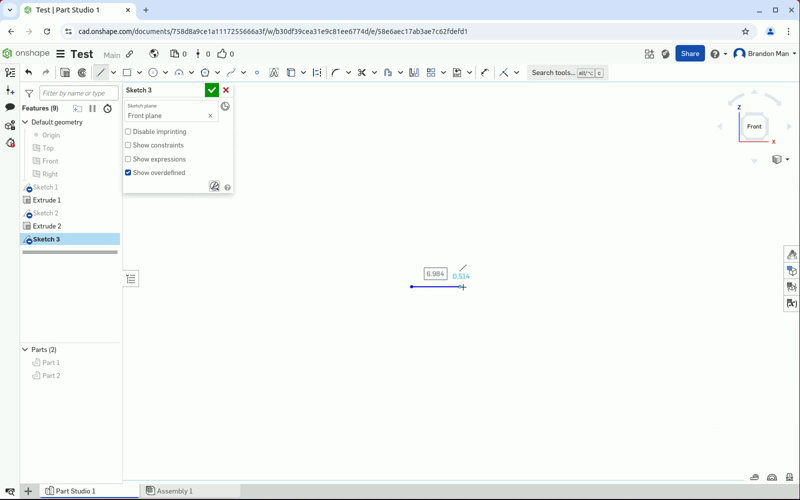
scroll(6)
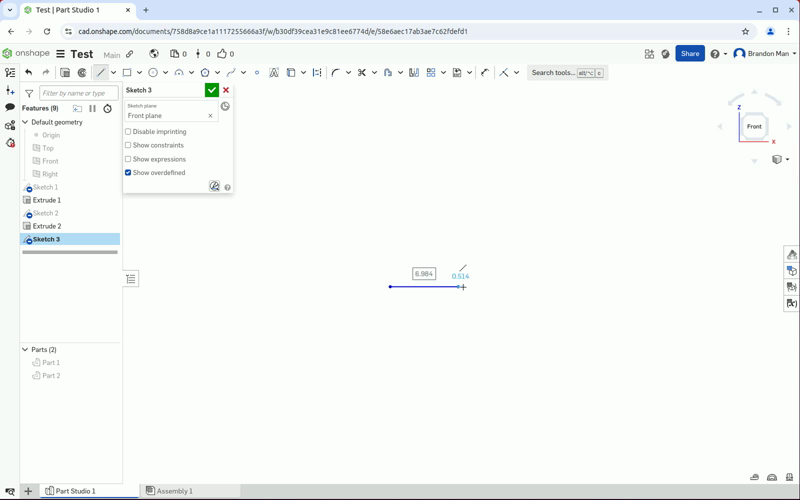
scroll(6)
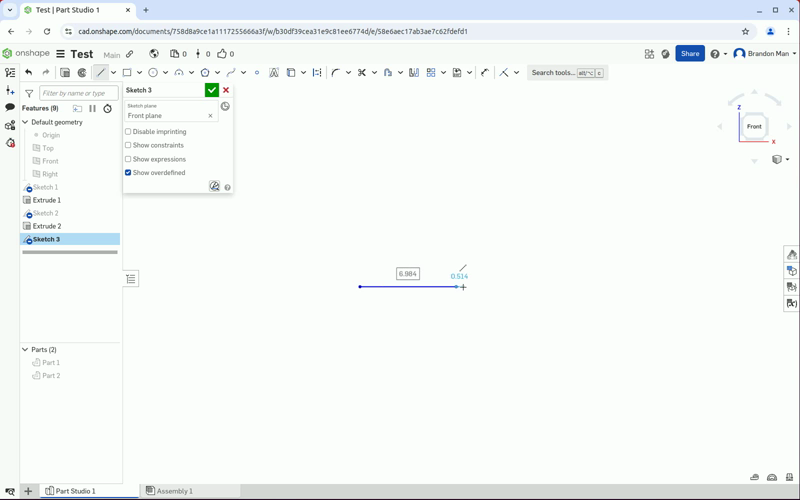
scroll(6)
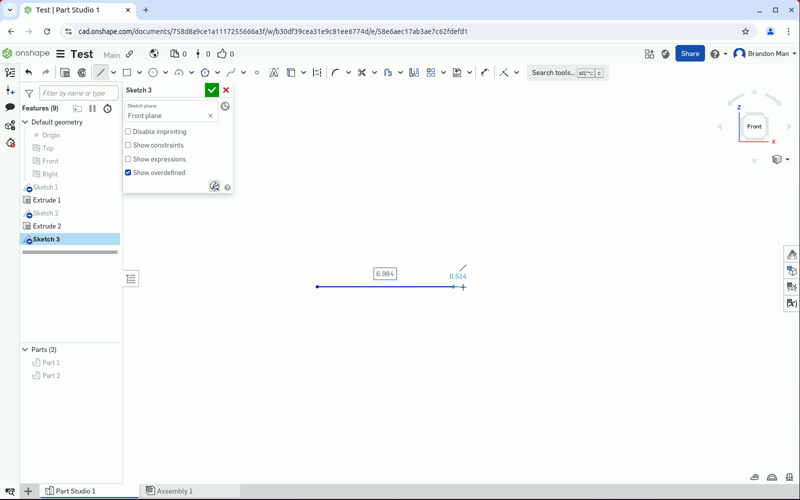
scroll(6)
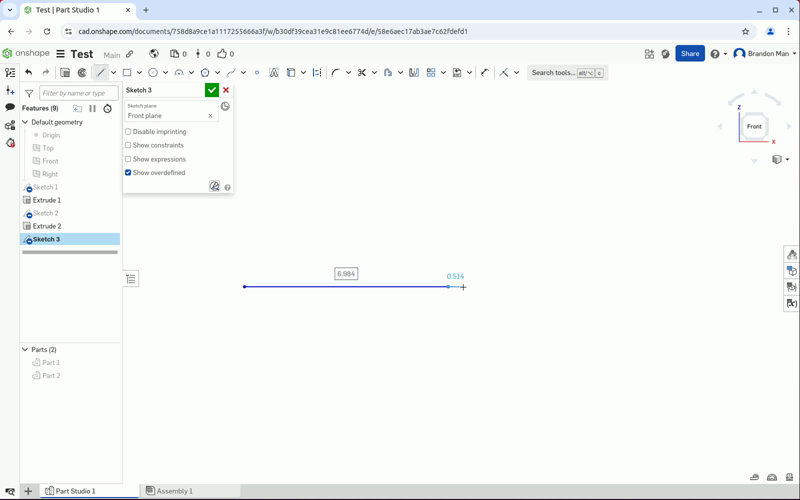
scroll(6)
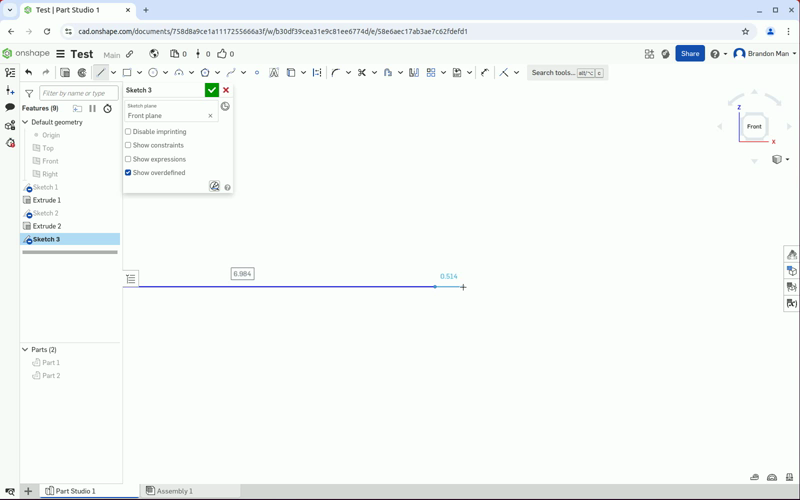
click(463, 286)
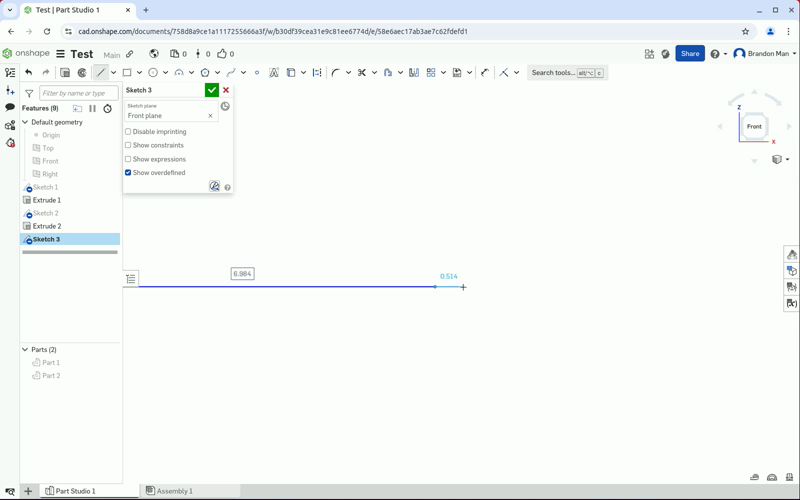
scroll(-6)
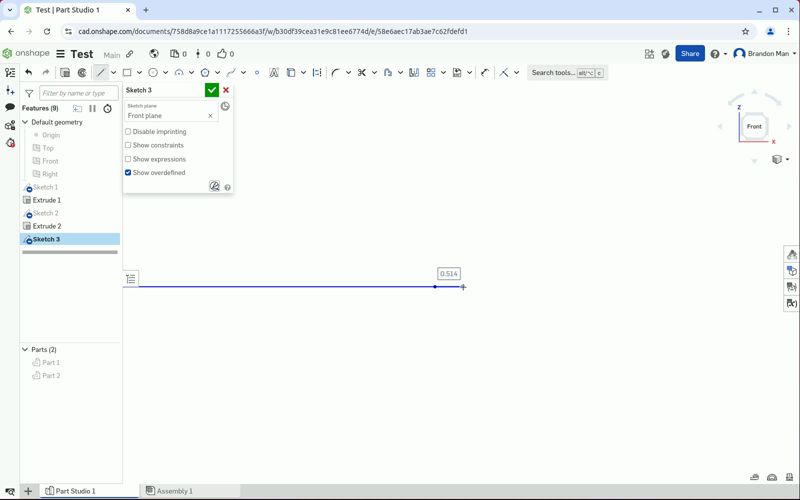
scroll(-6)
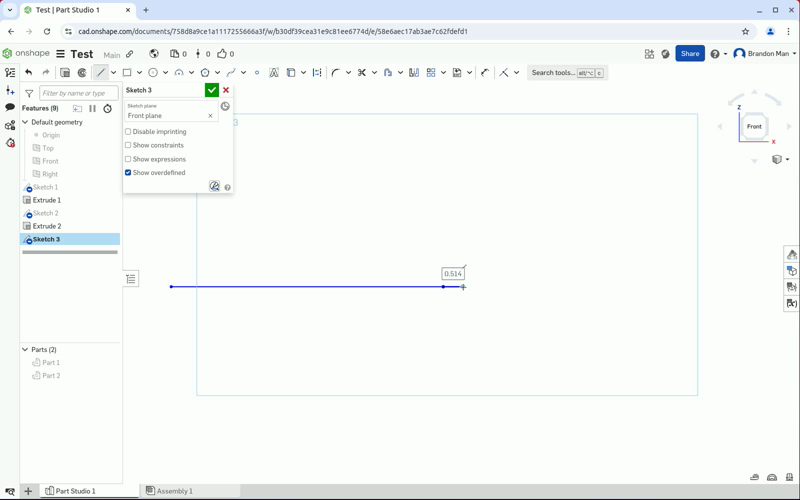
scroll(-6)
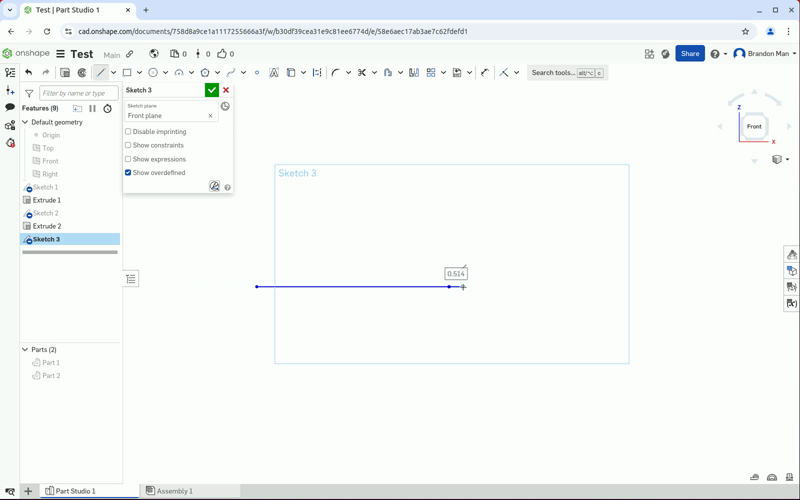
scroll(-6)
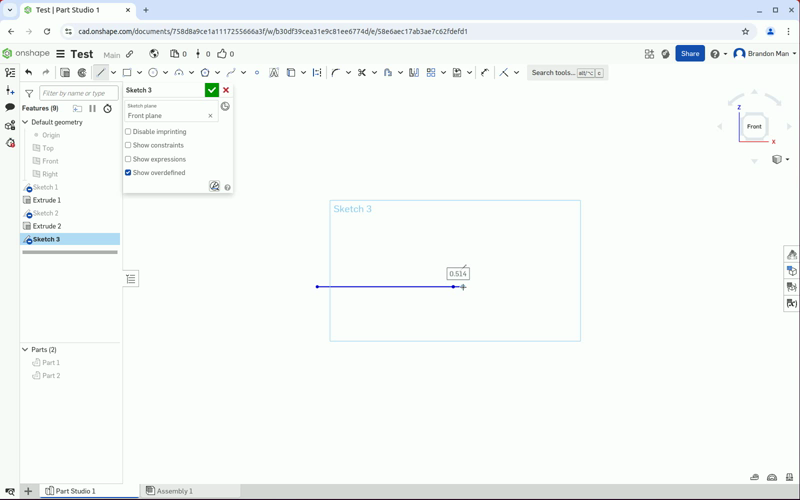
scroll(-6)
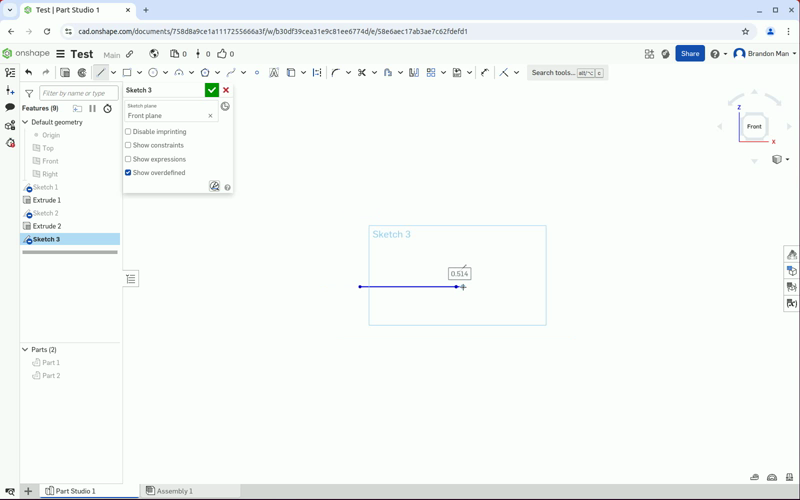
scroll(-6)
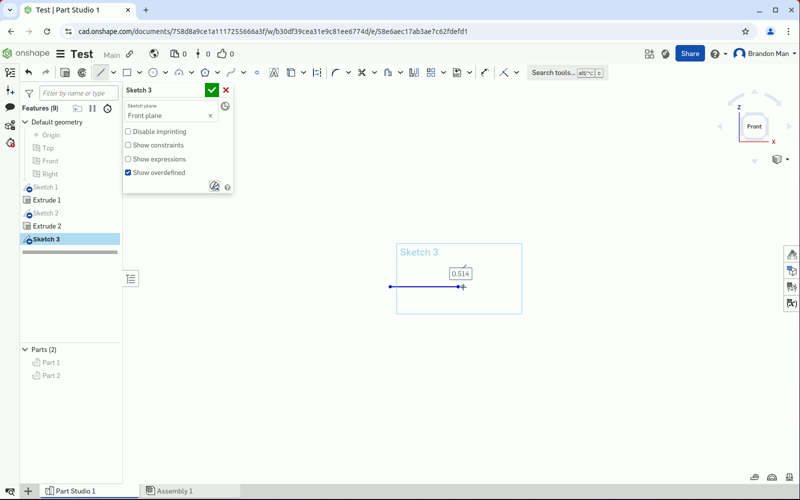
scroll(-6)
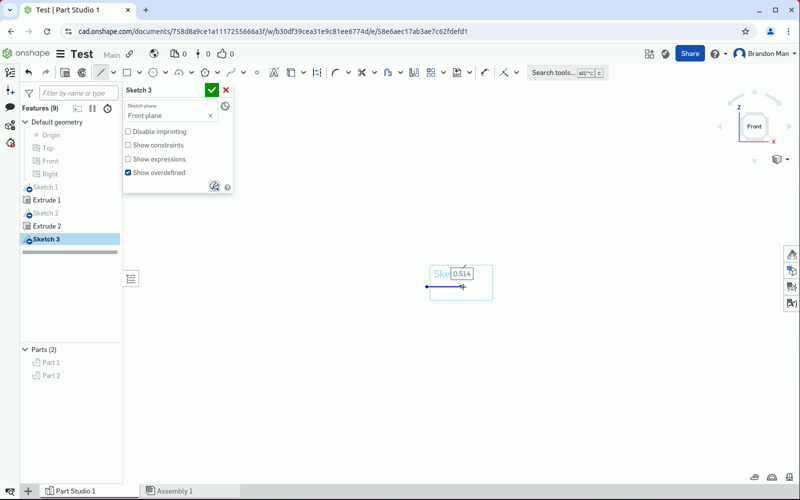
key_up(shift)
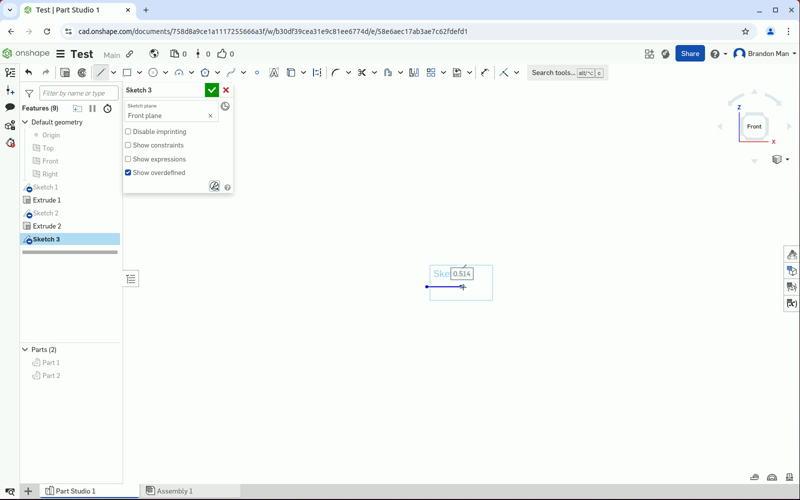
key_down(shift)
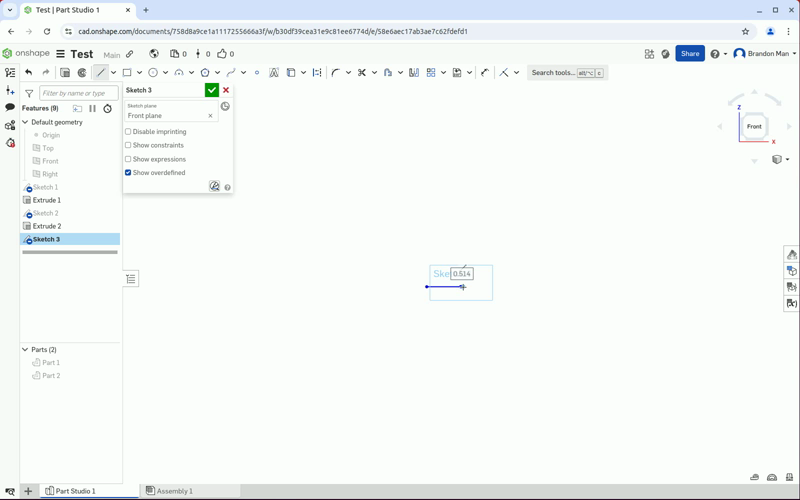
mouse_move(463, 170)
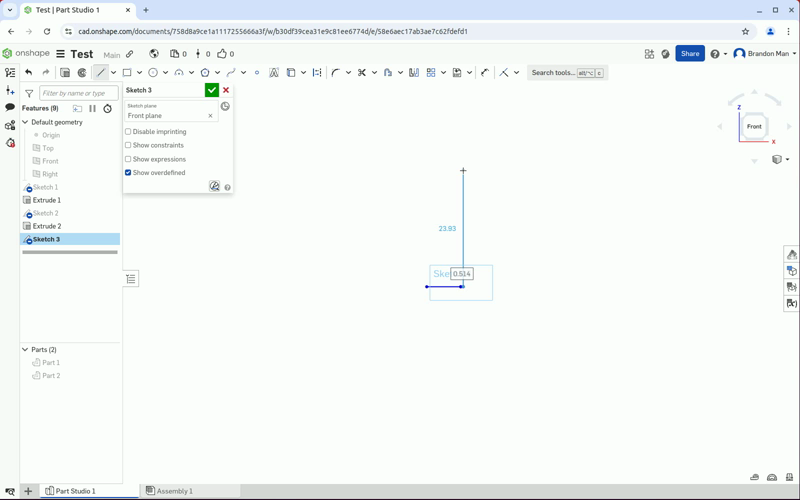
click(463, 170)
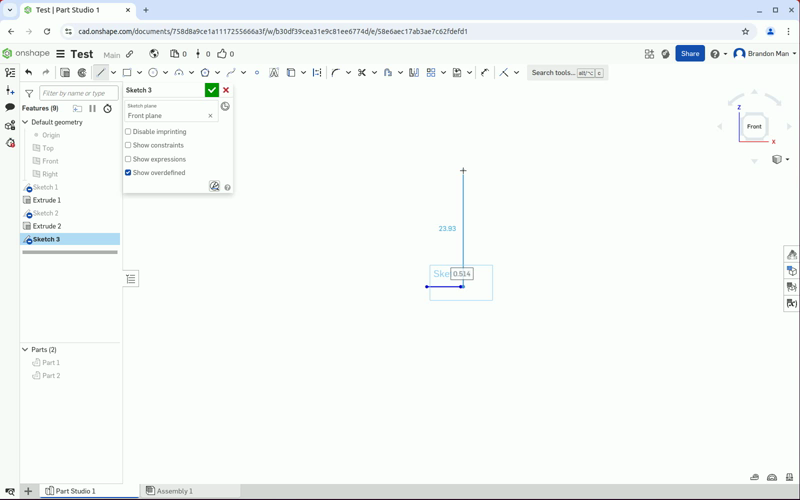
key_up(shift)
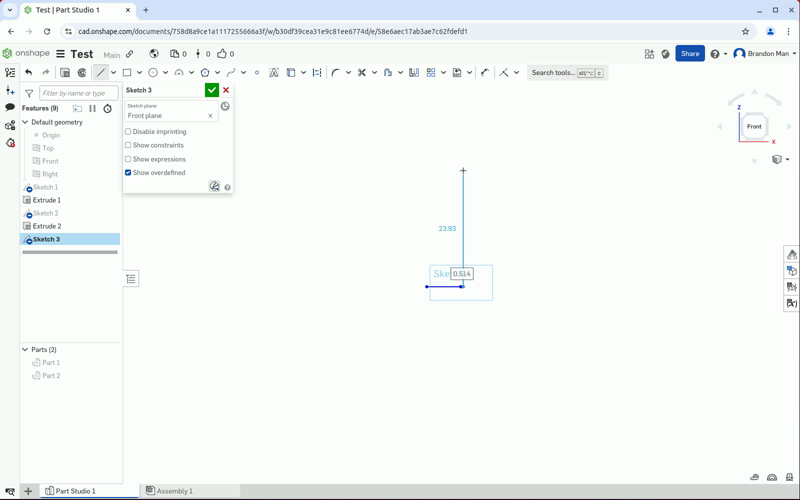
key_down(shift)
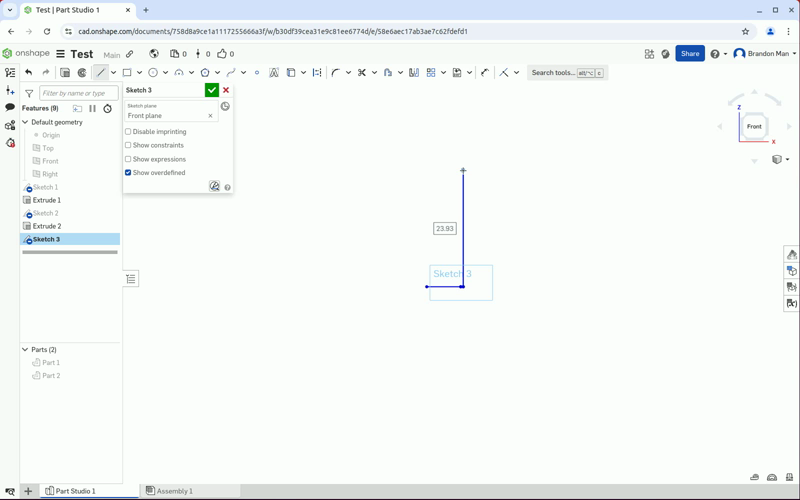
mouse_move(493, 170)
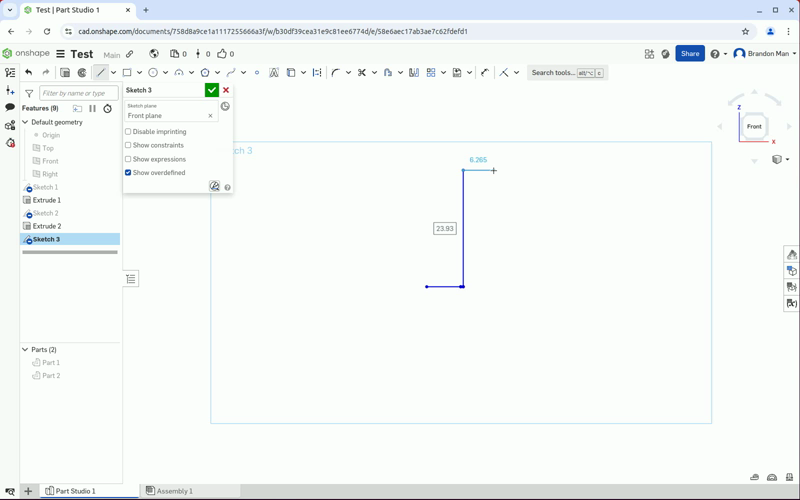
mouse_move(460, 170)
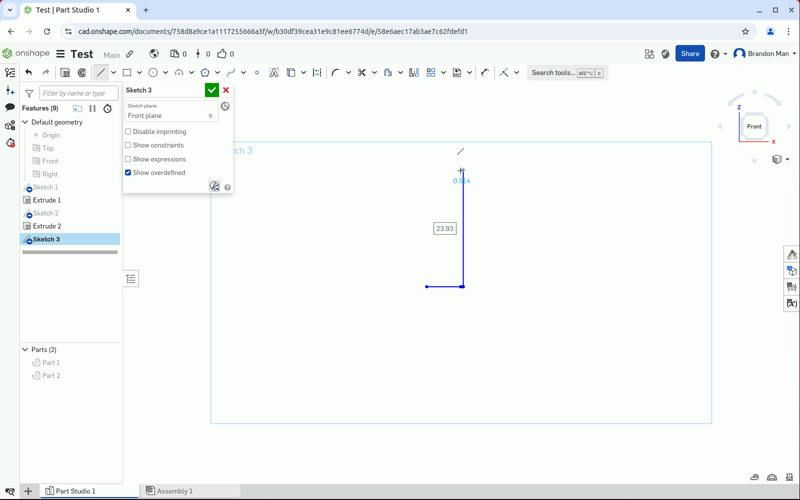
scroll(6)
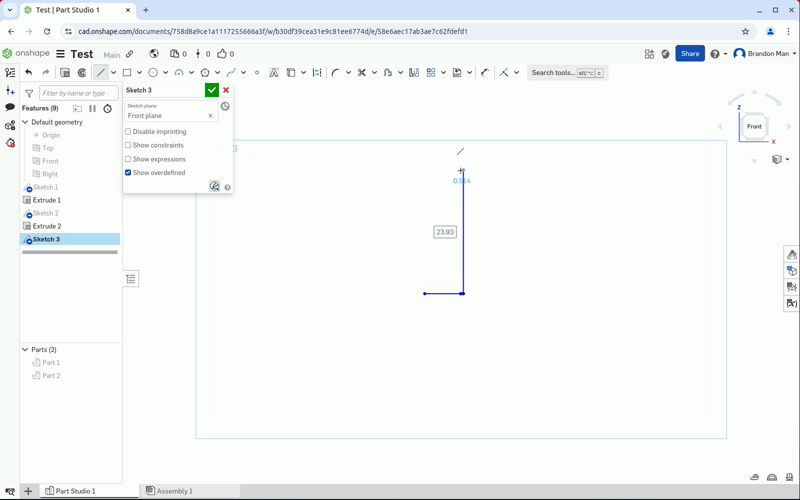
scroll(6)
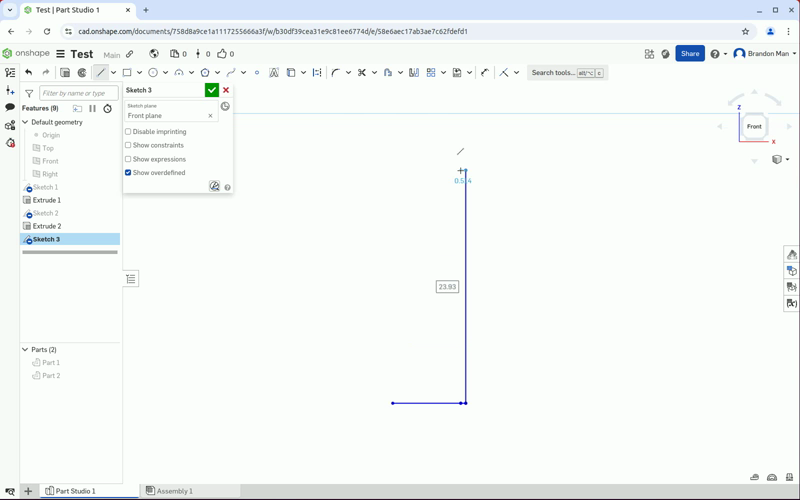
scroll(6)
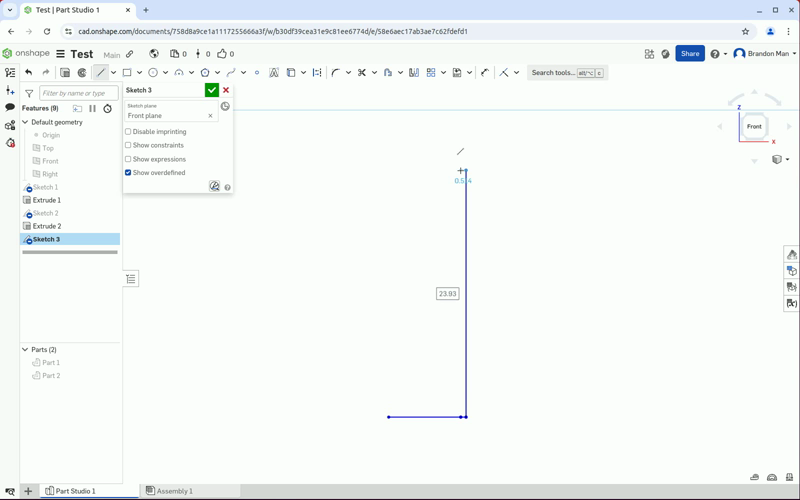
scroll(6)
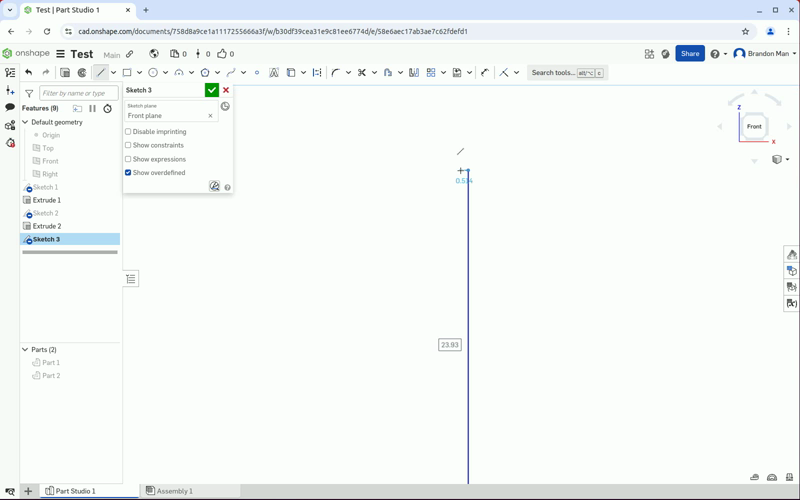
scroll(6)
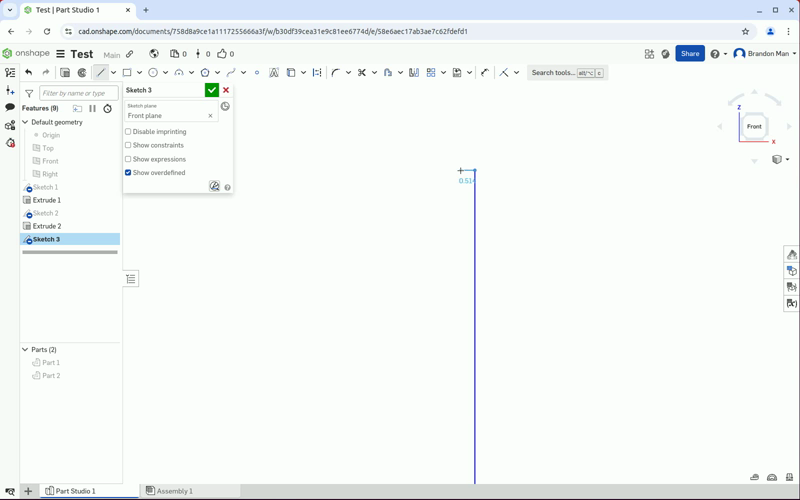
scroll(6)
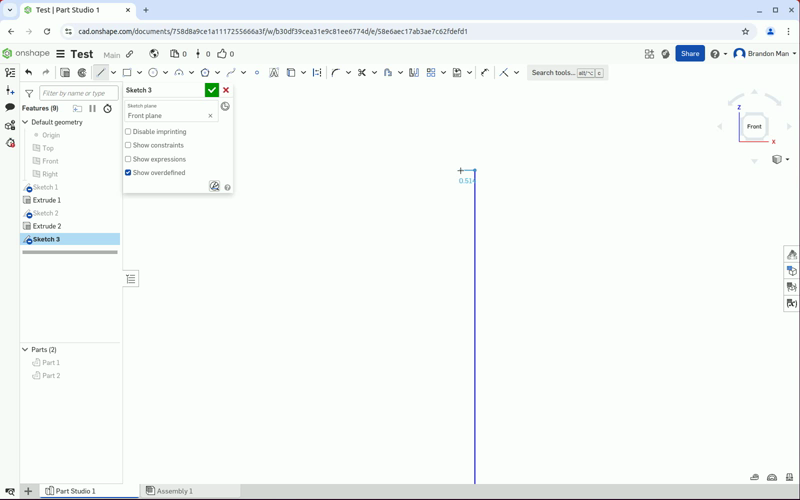
scroll(6)
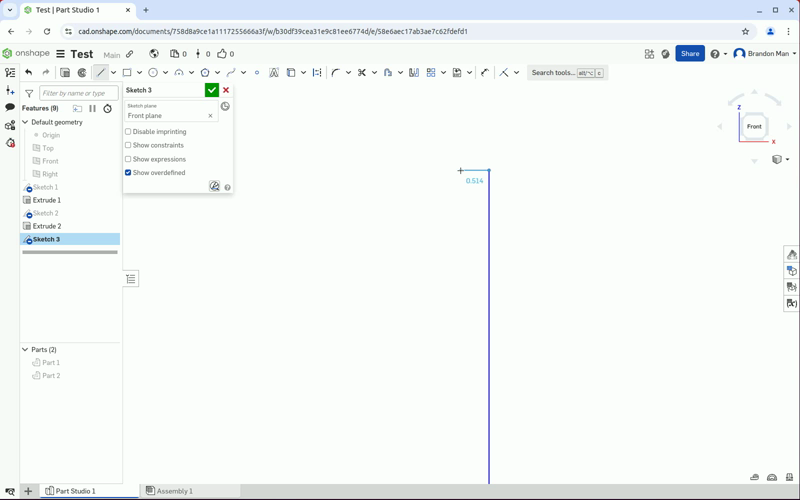
click(460, 170)
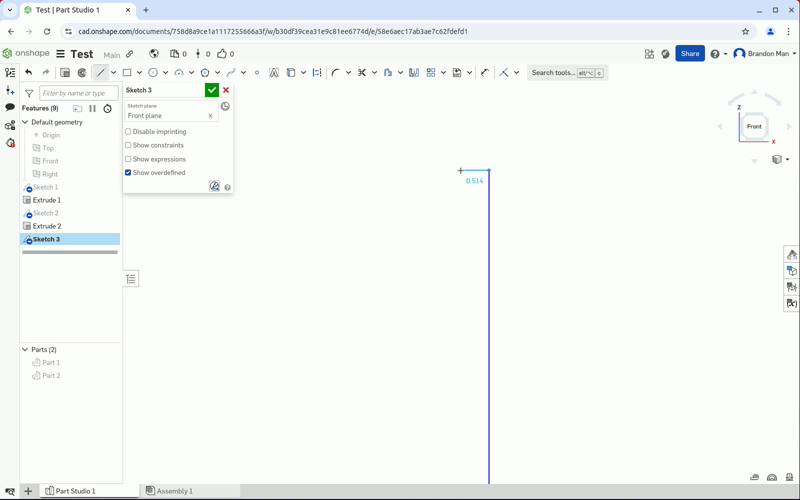
scroll(-6)
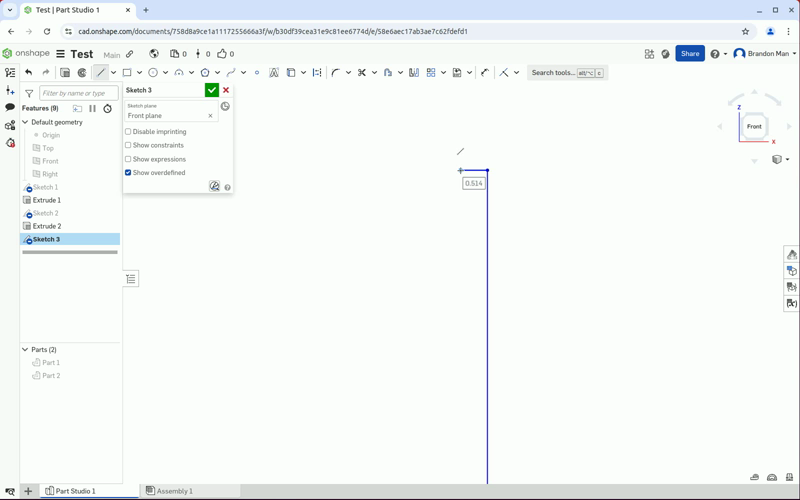
scroll(-6)
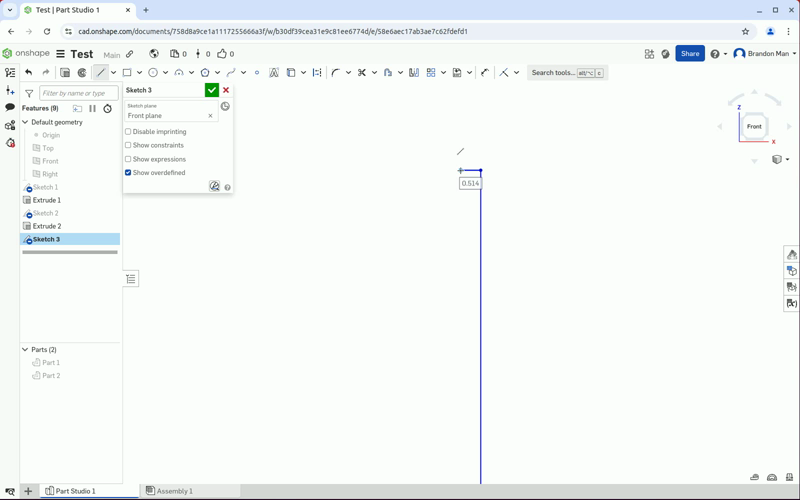
scroll(-6)
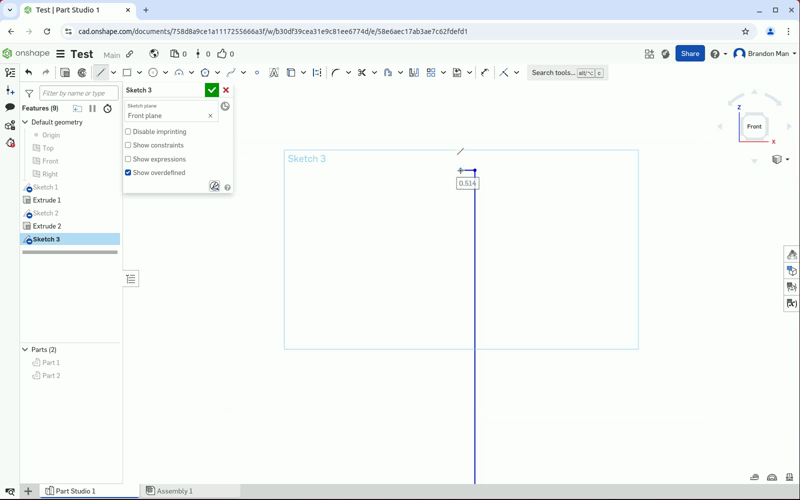
scroll(-6)
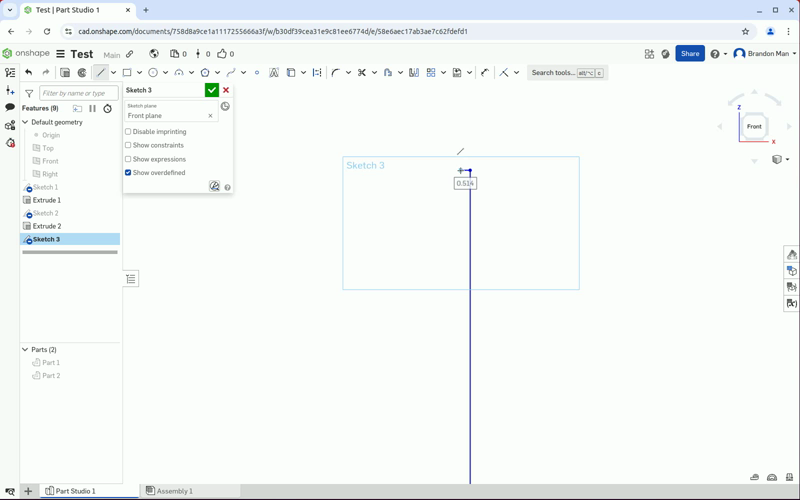
scroll(-6)
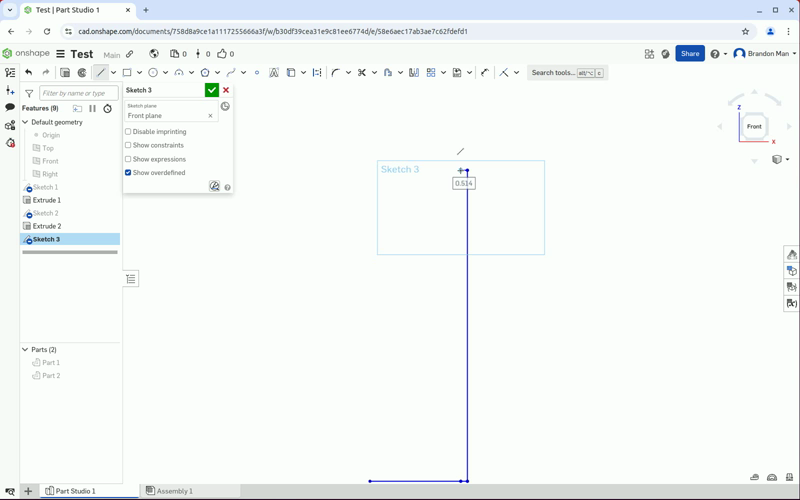
scroll(-6)
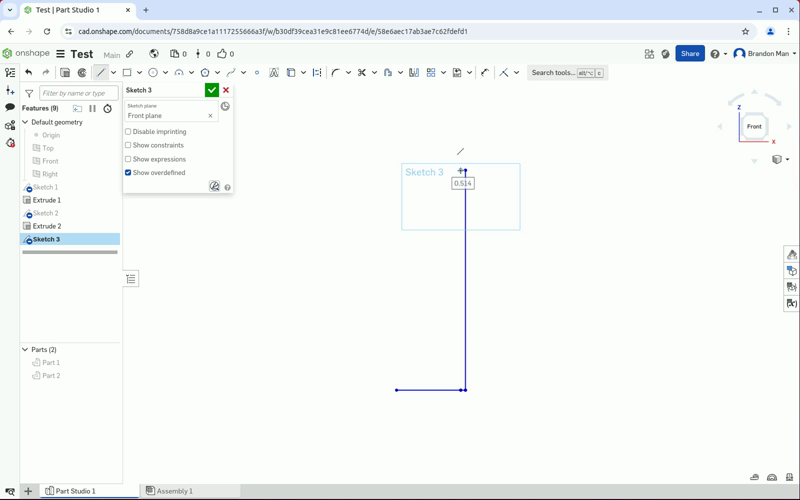
scroll(-6)
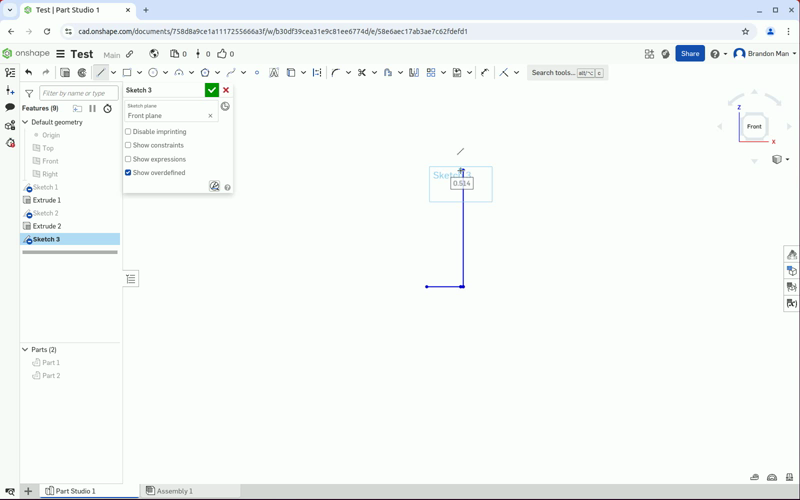
key_up(shift)
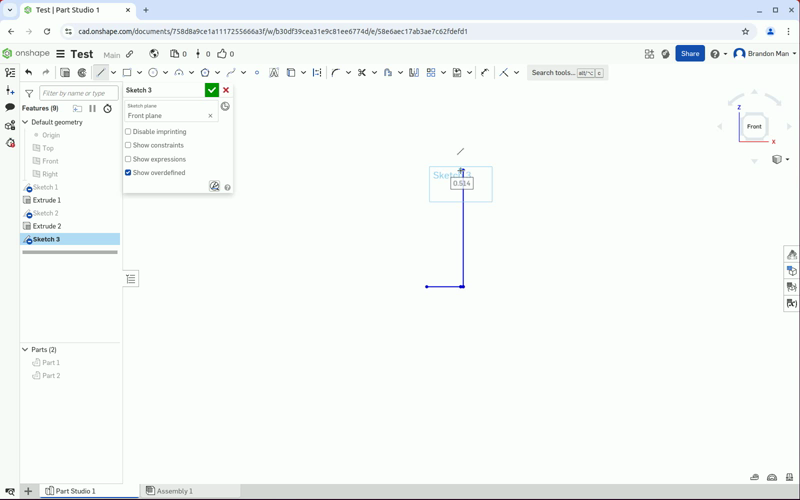
key_down(shift)
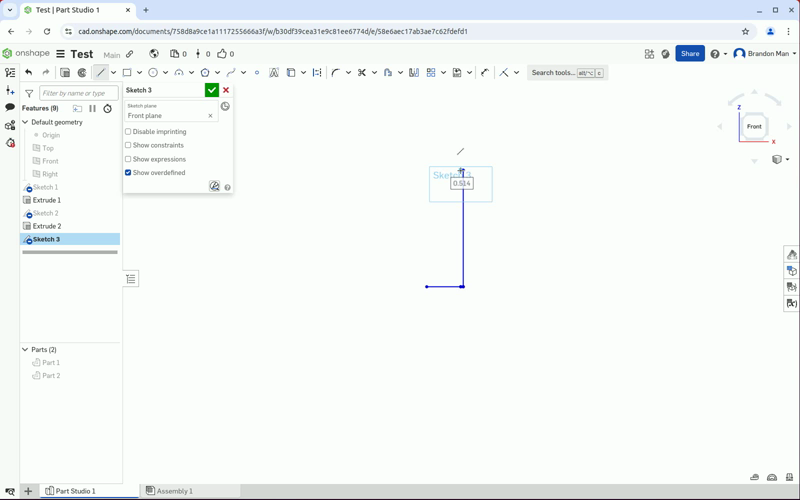
mouse_move(460, 282)
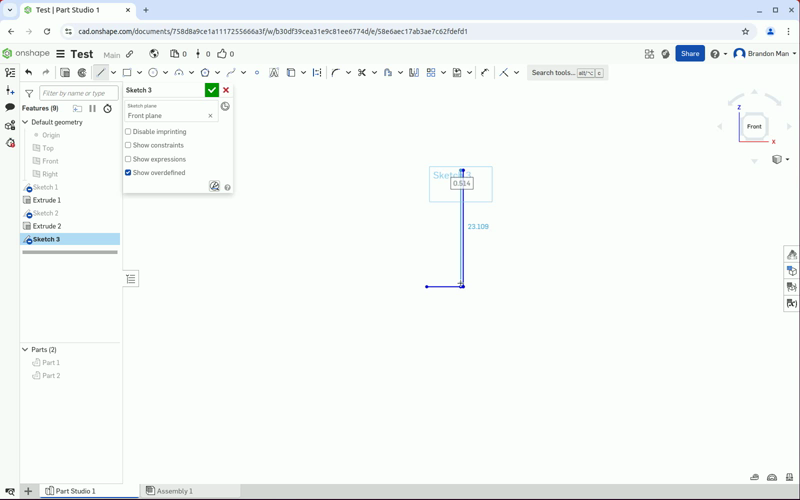
scroll(6)
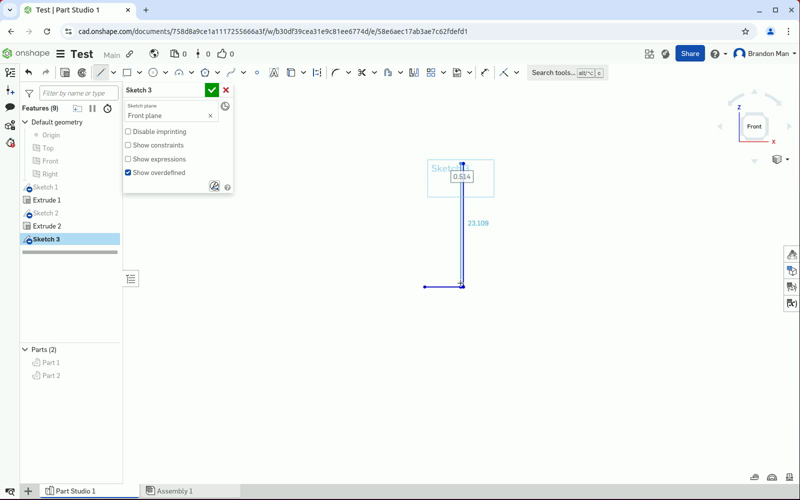
scroll(6)
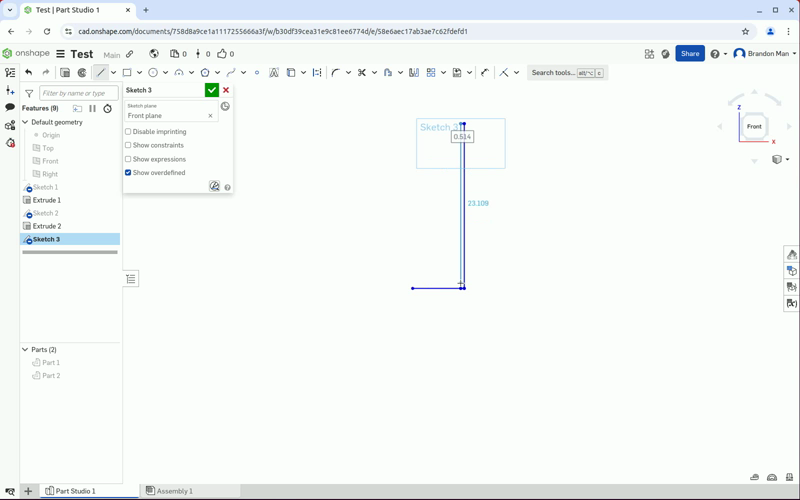
scroll(6)
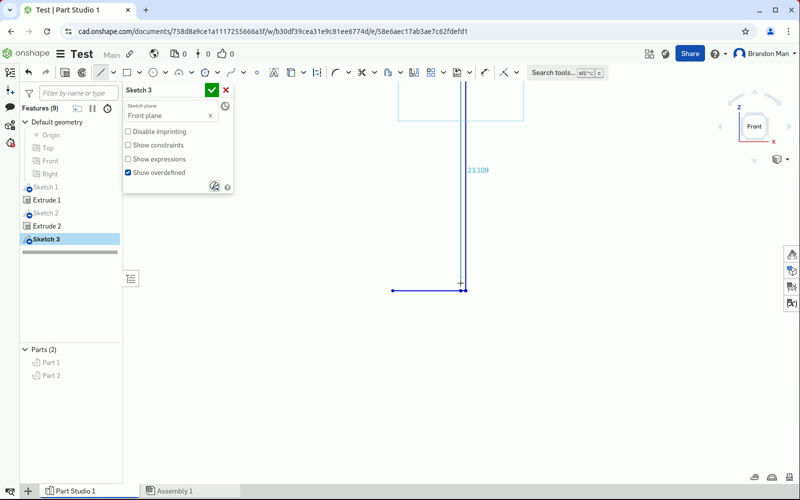
scroll(6)
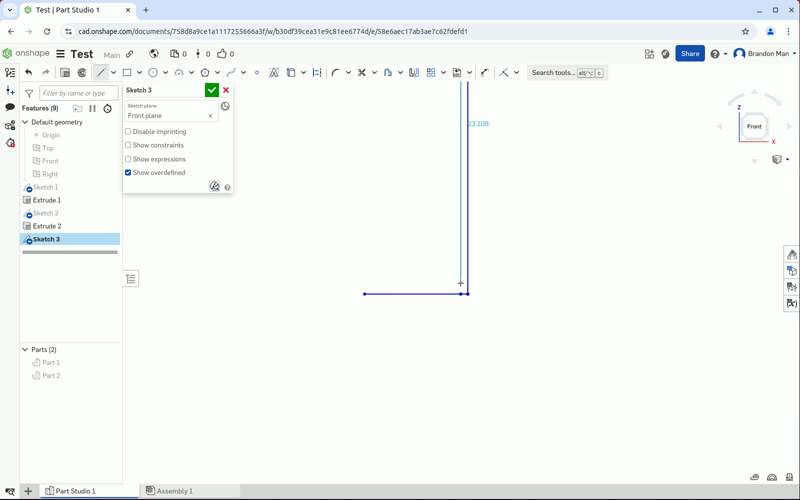
scroll(6)
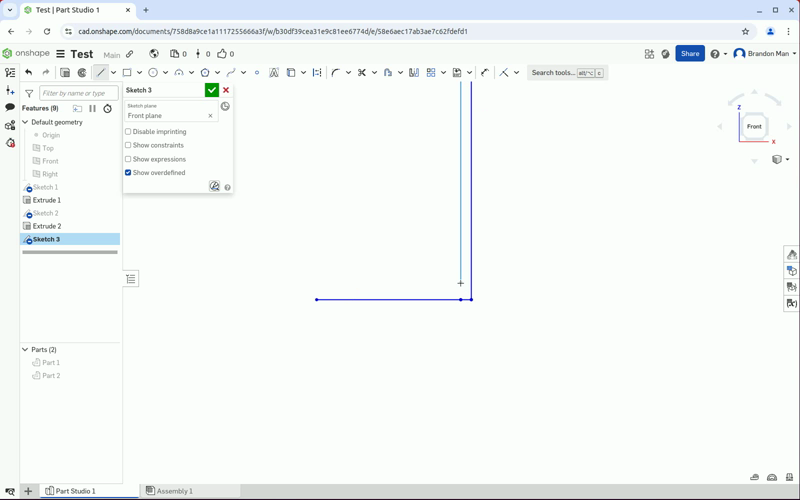
scroll(6)
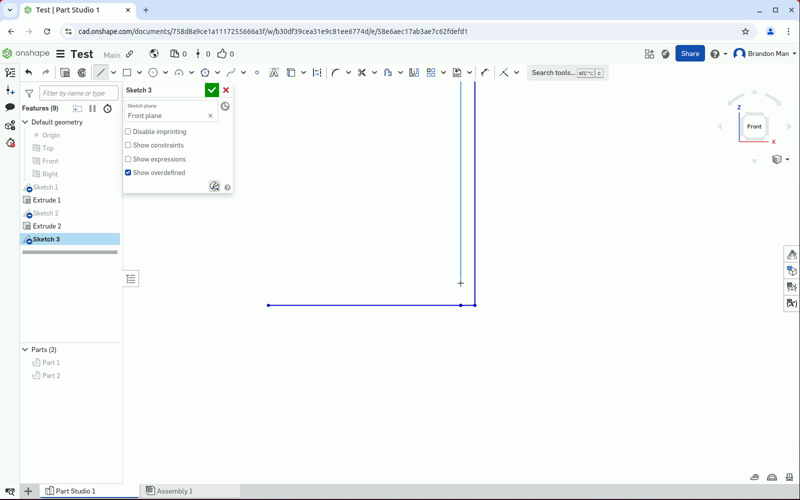
scroll(6)
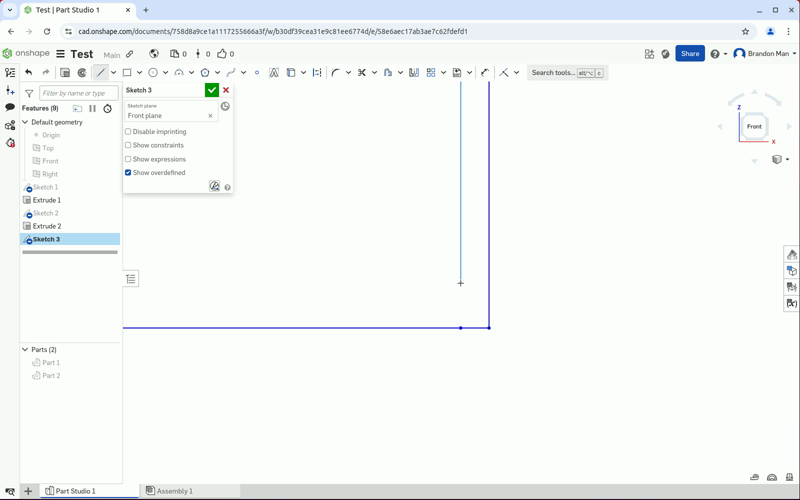
click(460, 282)
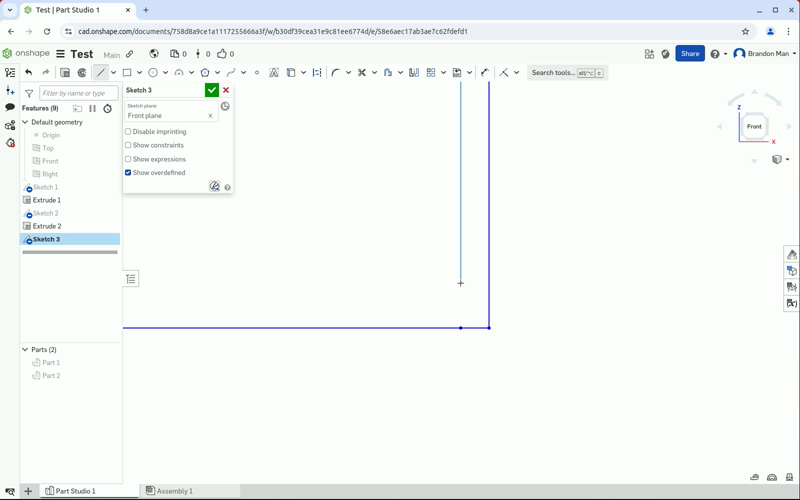
scroll(-6)
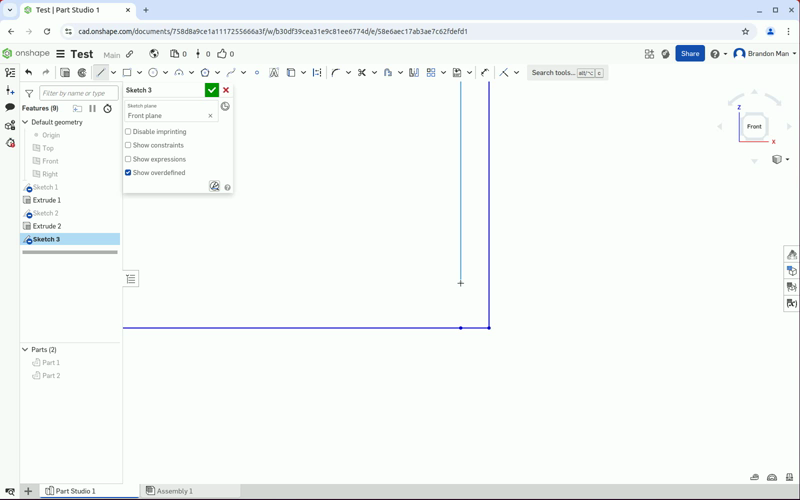
scroll(-6)
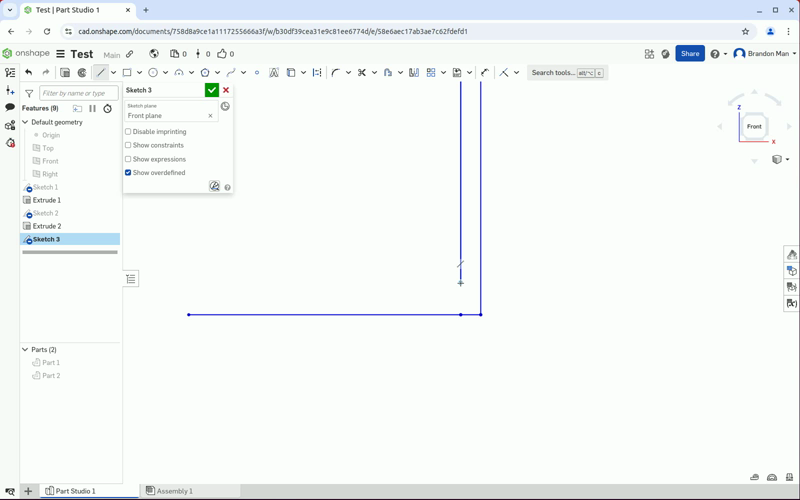
scroll(-6)
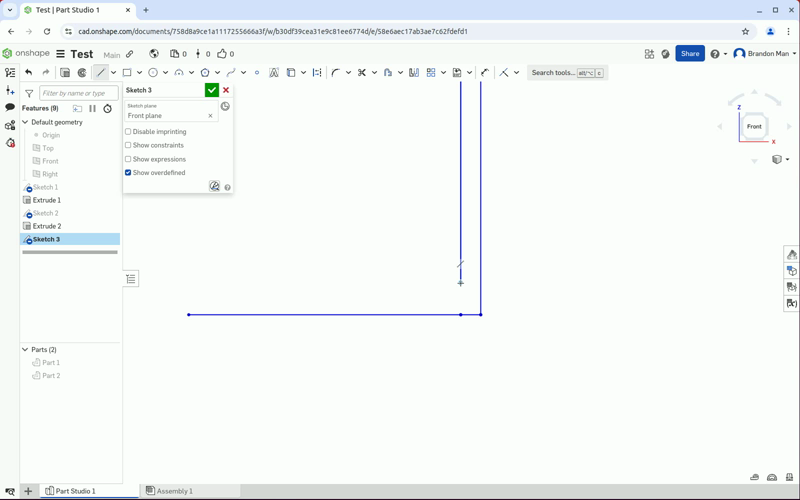
scroll(-6)
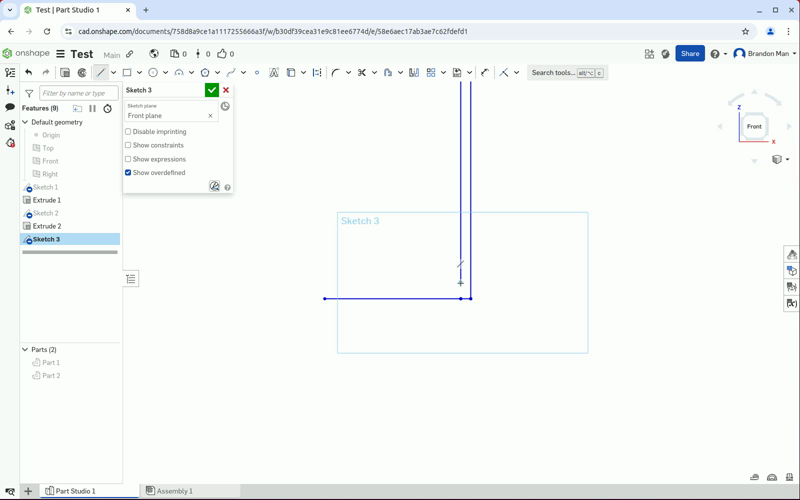
scroll(-6)
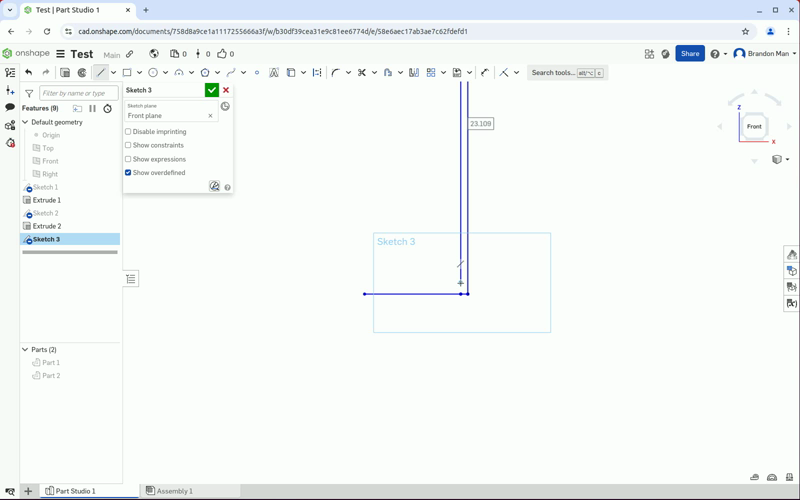
scroll(-6)
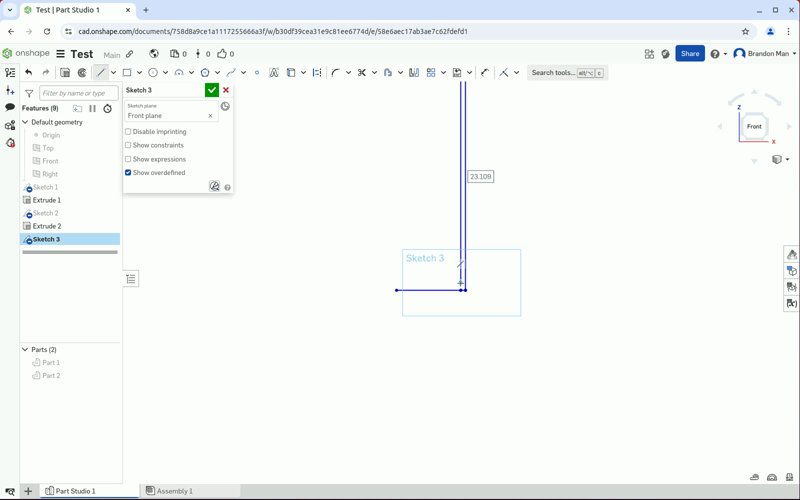
scroll(-6)
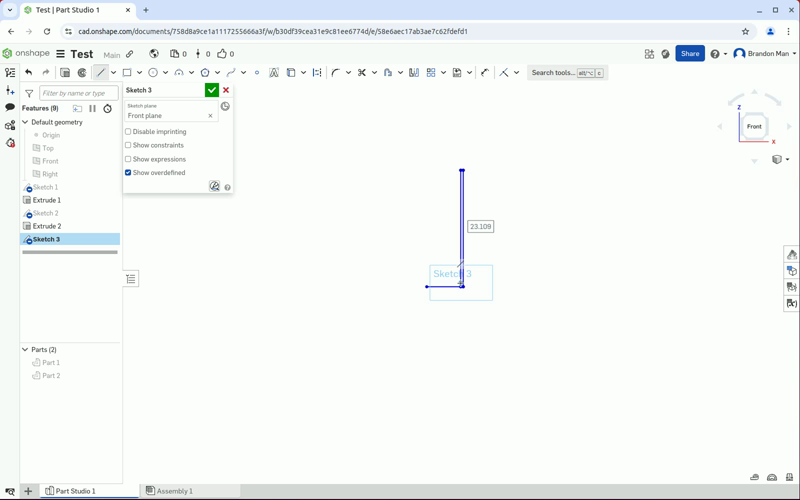
key_up(shift)
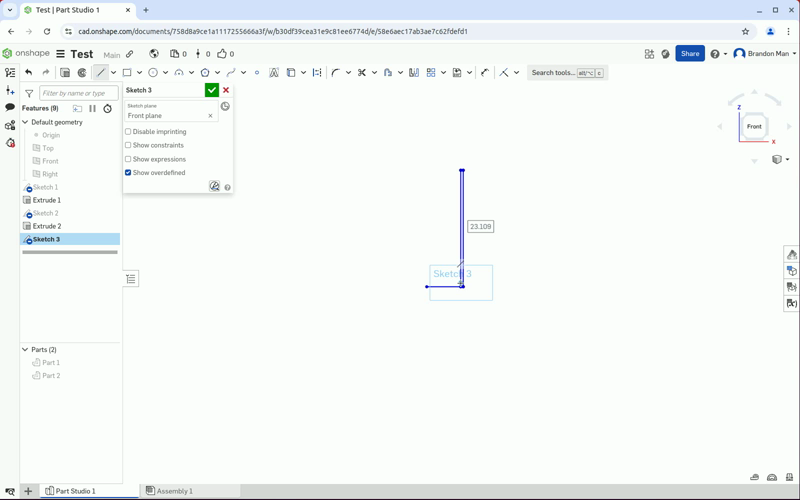
key_down(shift)
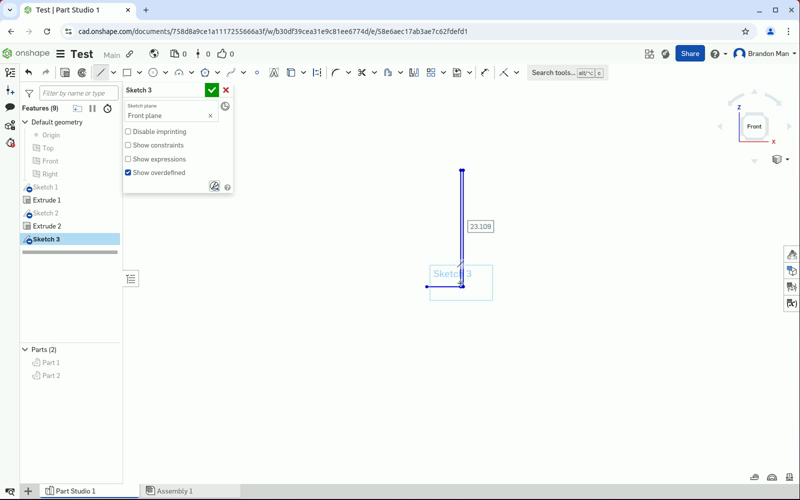
mouse_move(490, 282)
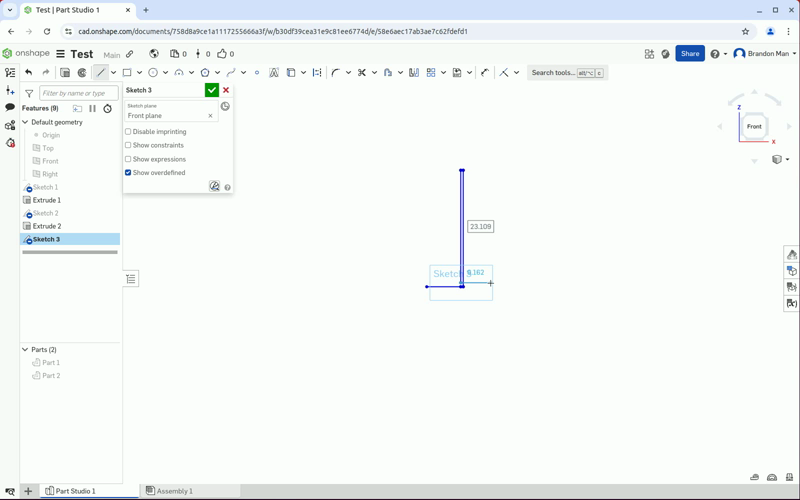
mouse_move(426, 282)
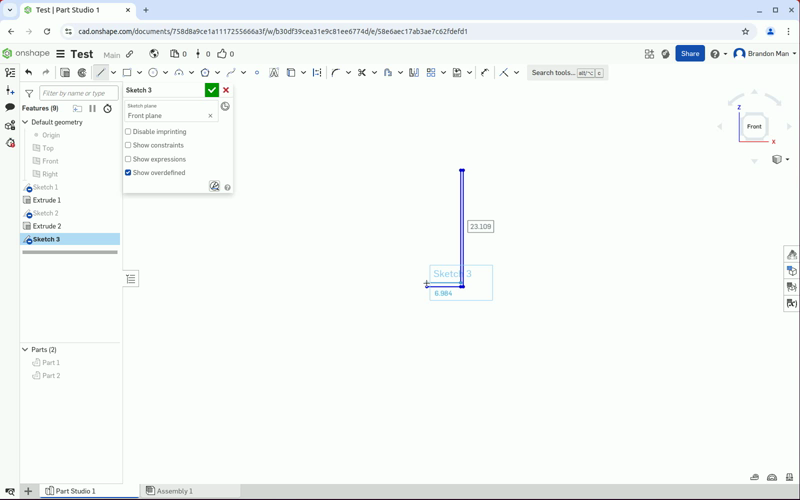
scroll(6)
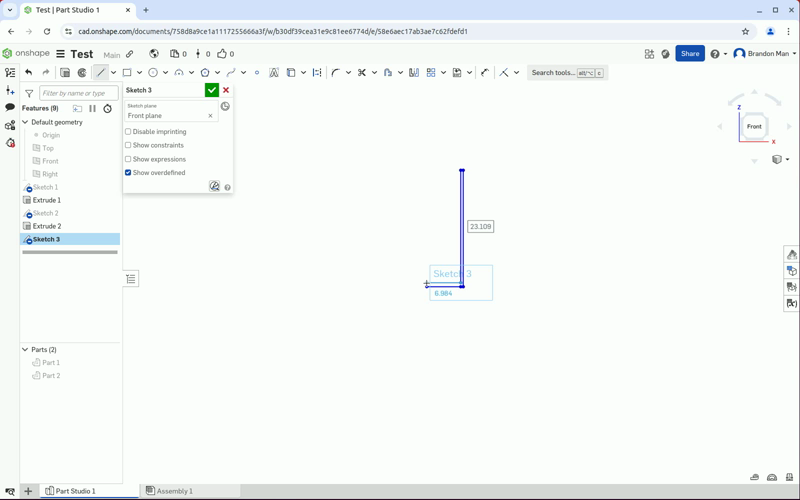
scroll(6)
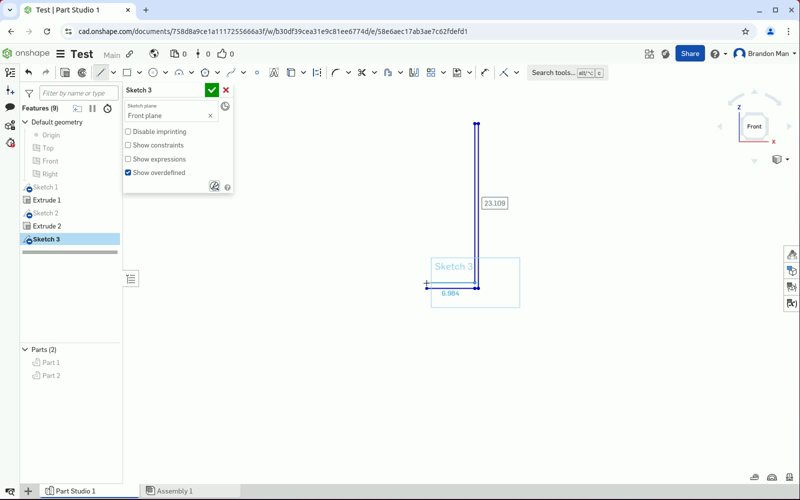
scroll(6)
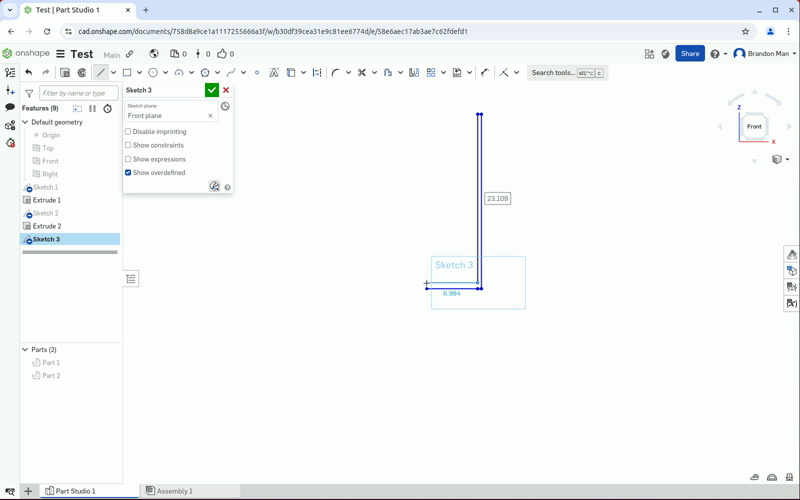
scroll(6)
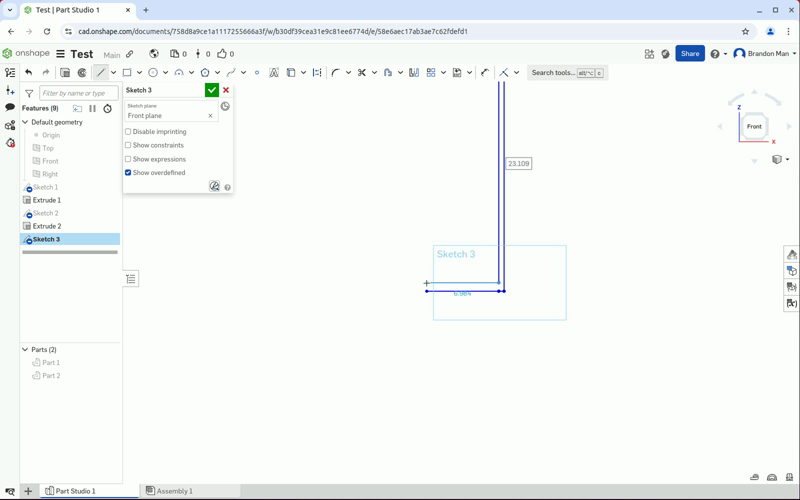
scroll(6)
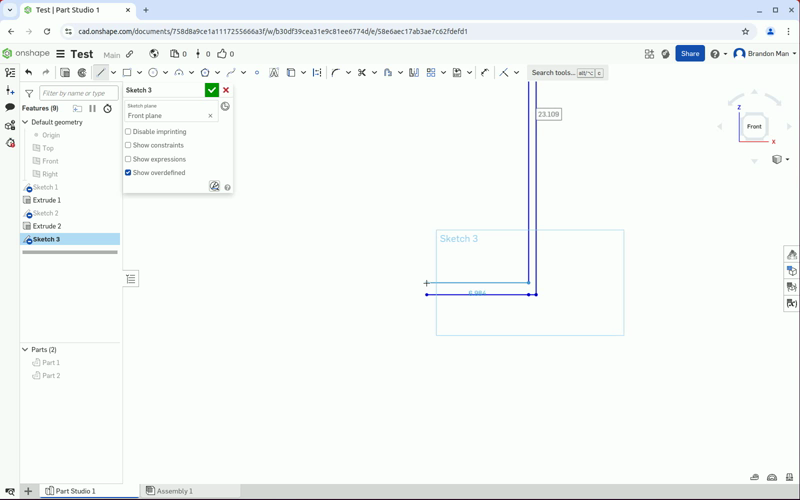
scroll(6)
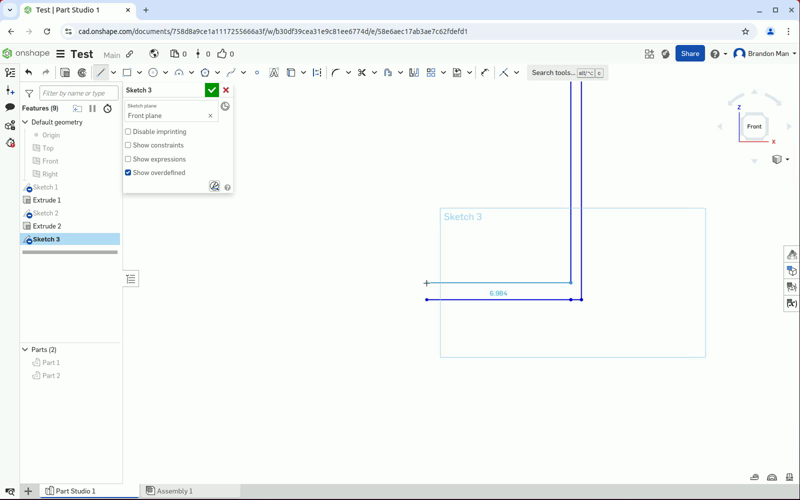
scroll(6)
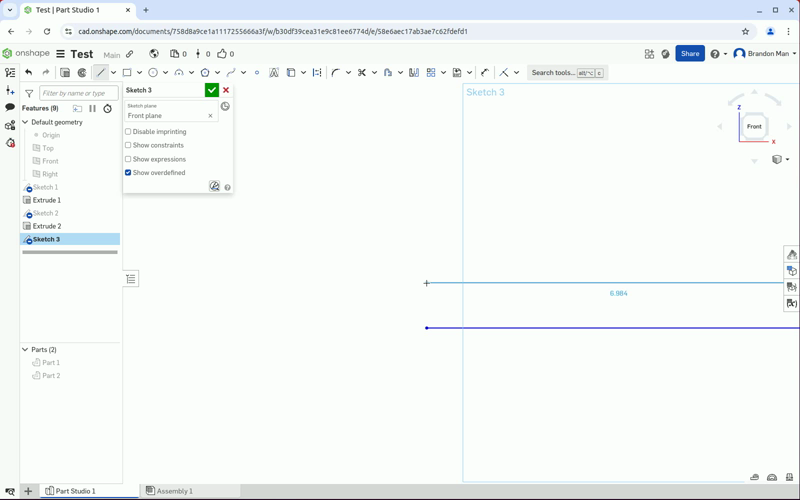
click(426, 282)
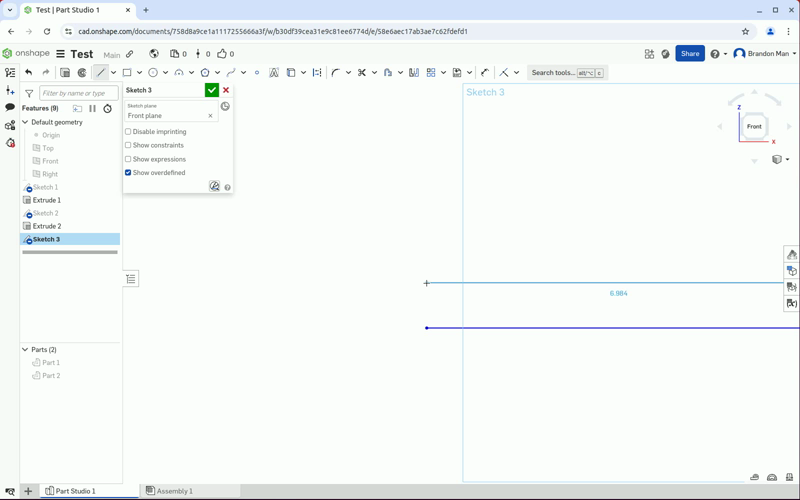
scroll(-6)
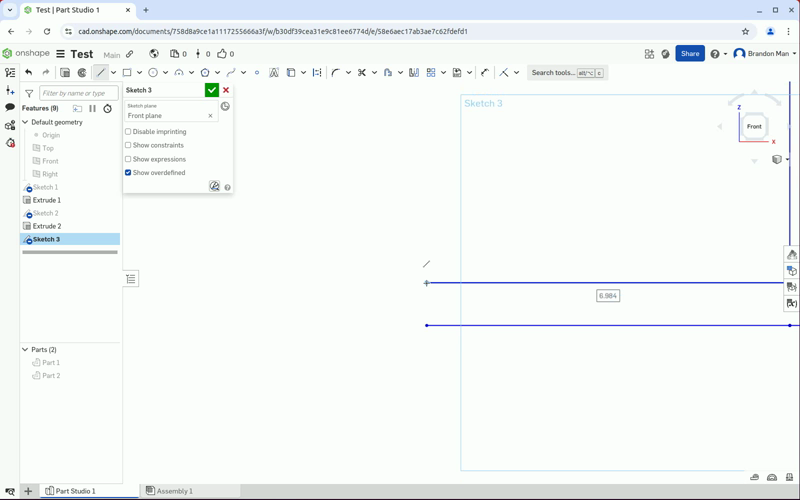
scroll(-6)
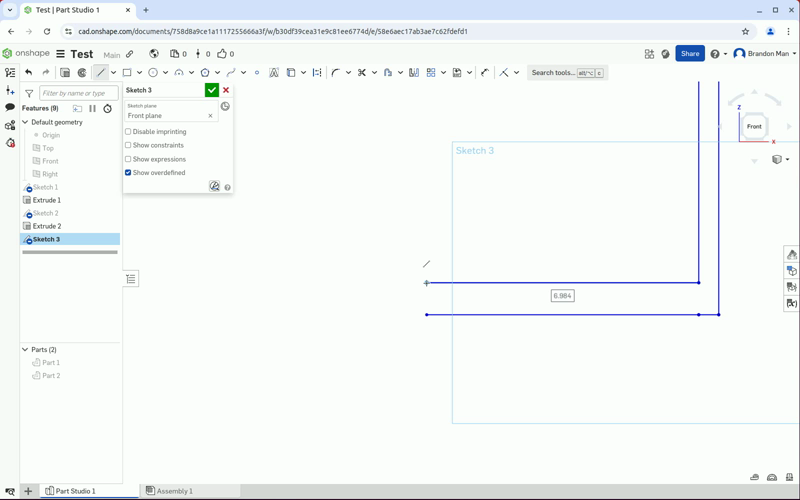
scroll(-6)
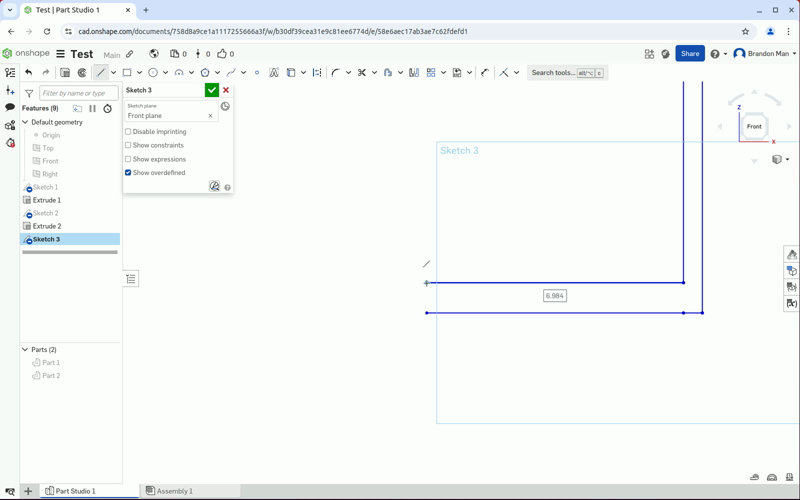
scroll(-6)
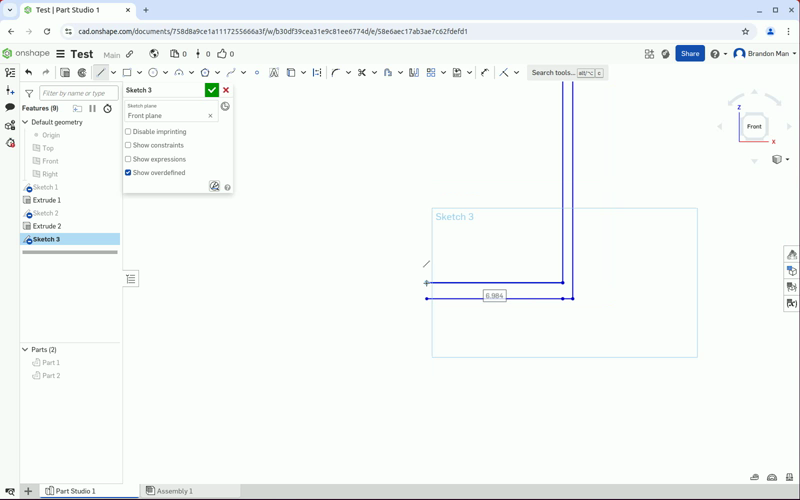
scroll(-6)
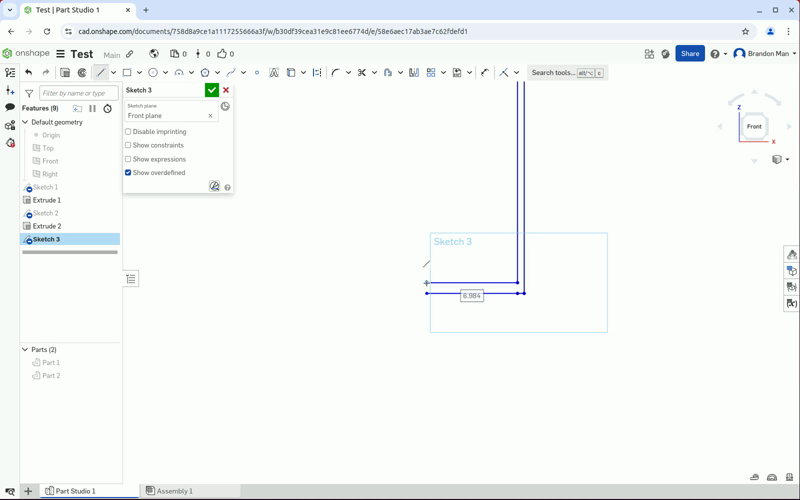
scroll(-6)
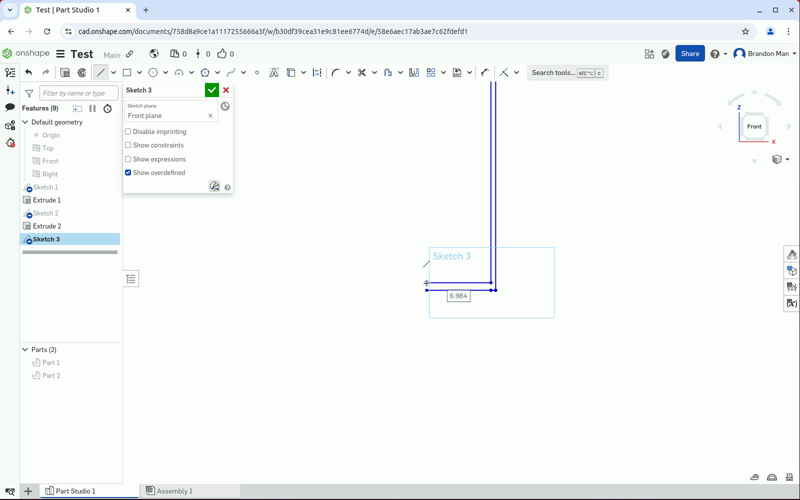
scroll(-6)
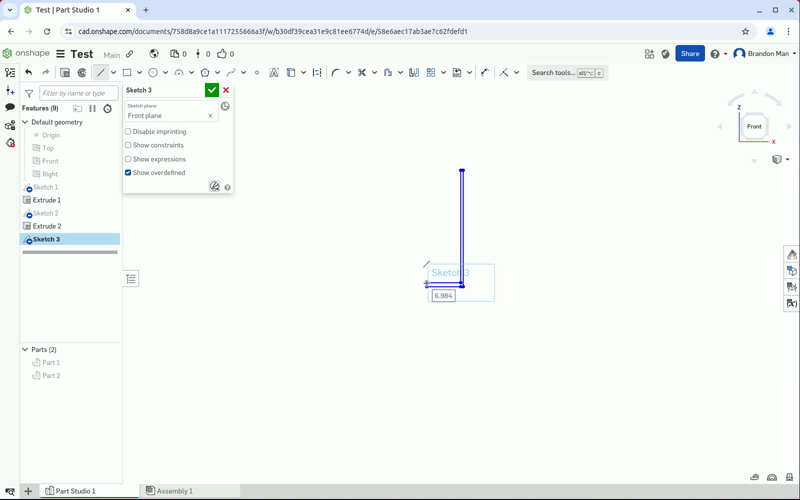
key_up(shift)
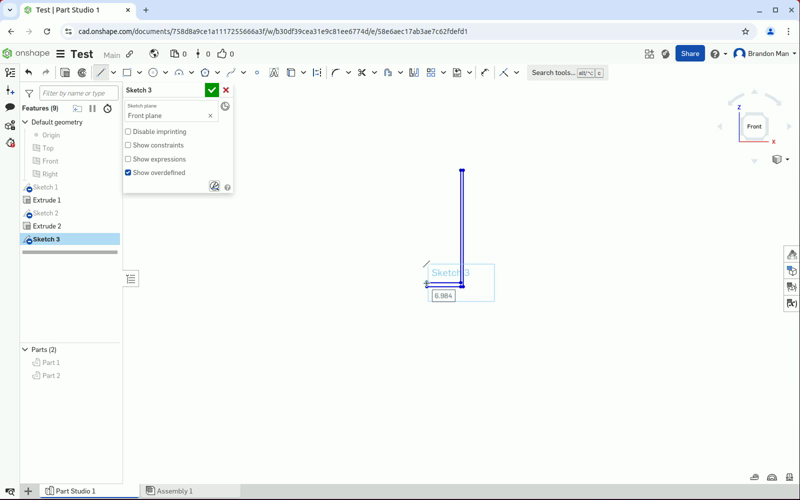
mouse_move(456, 282)
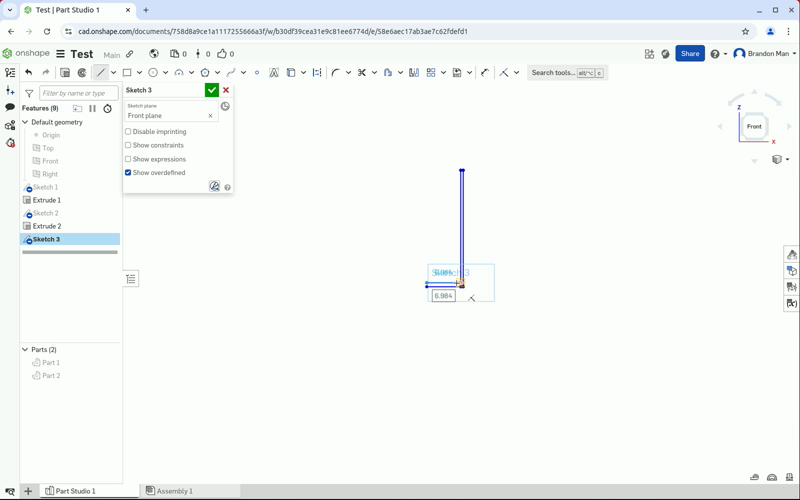
key_down(shift)
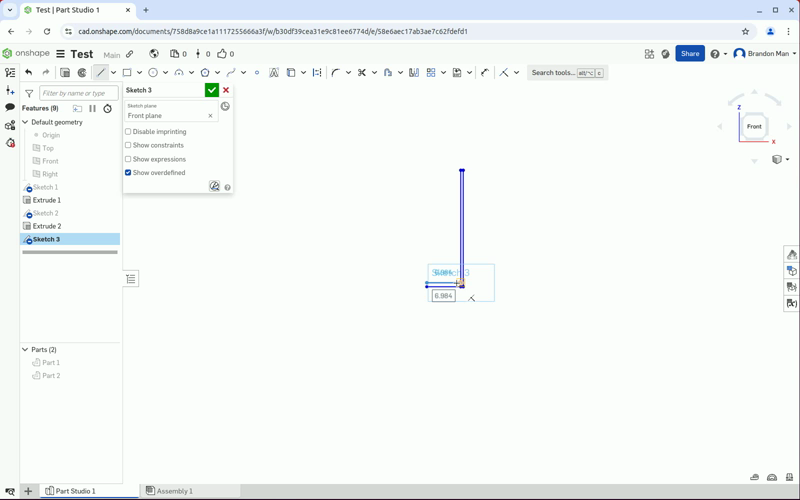
mouse_move(426, 286)
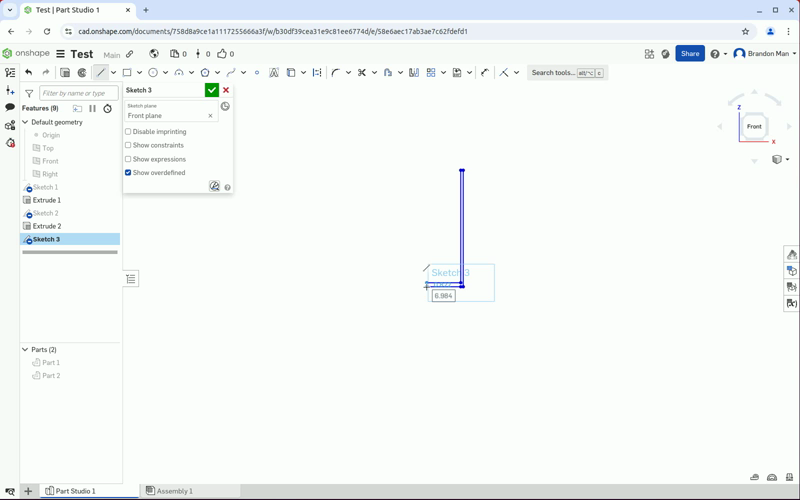
scroll(6)
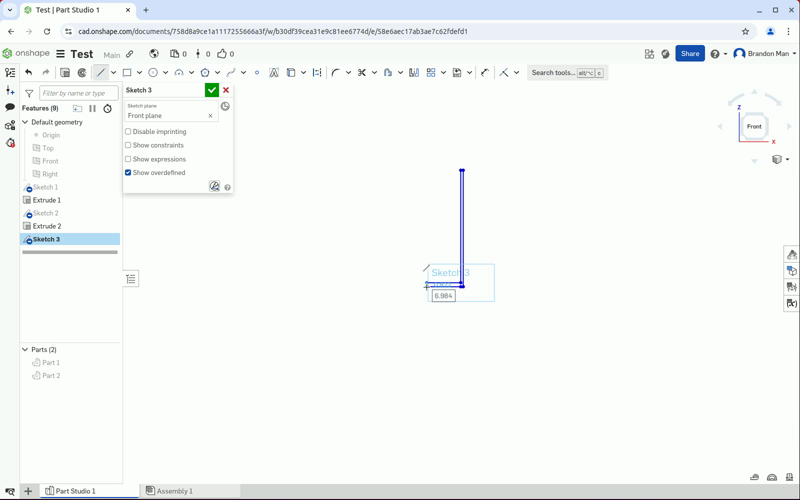
scroll(6)
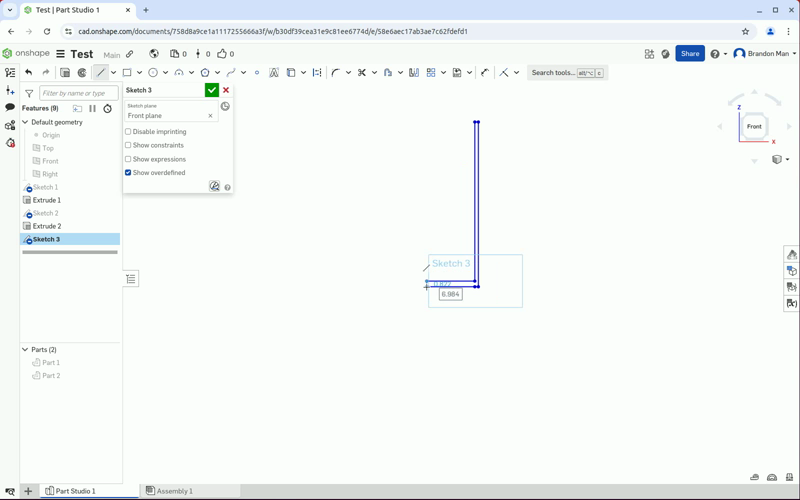
scroll(6)
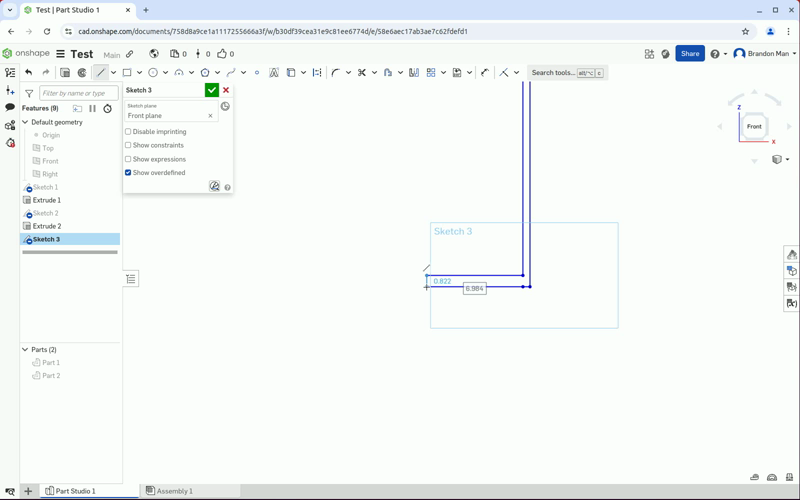
scroll(6)
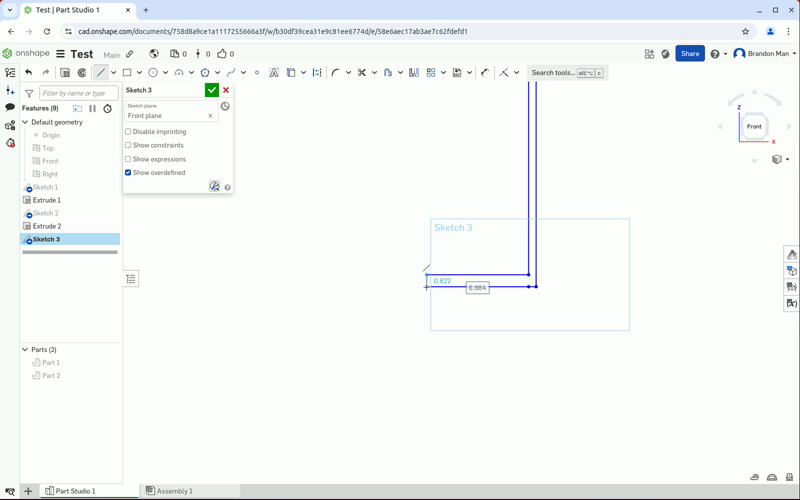
scroll(6)
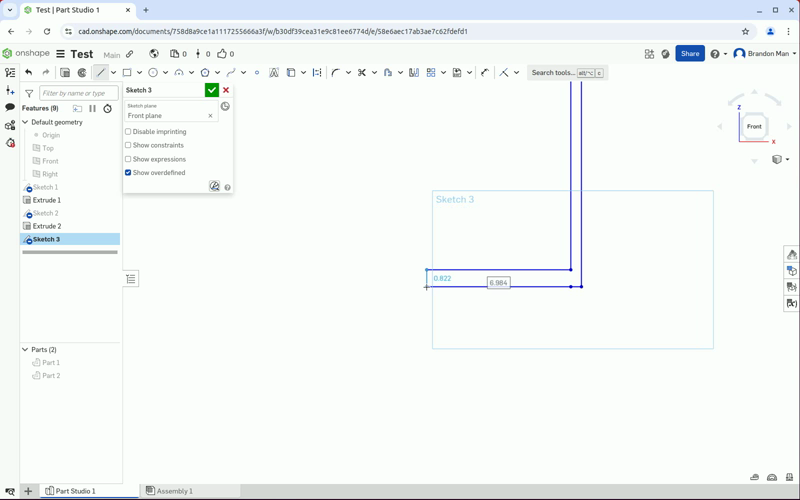
scroll(6)
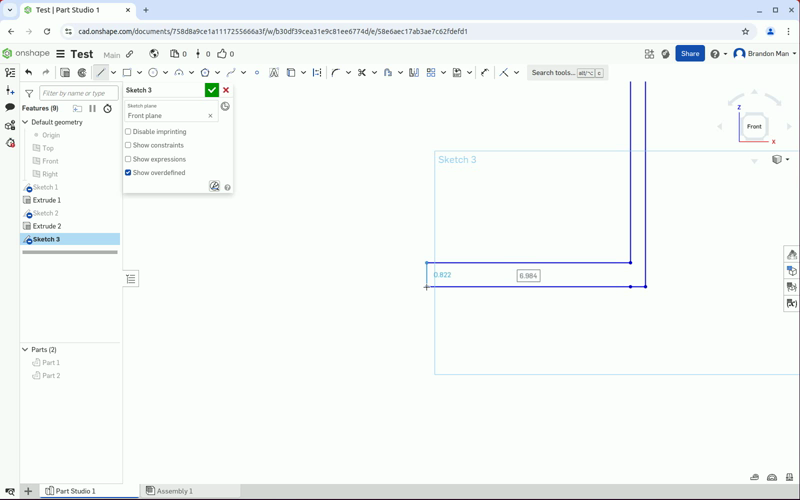
scroll(6)
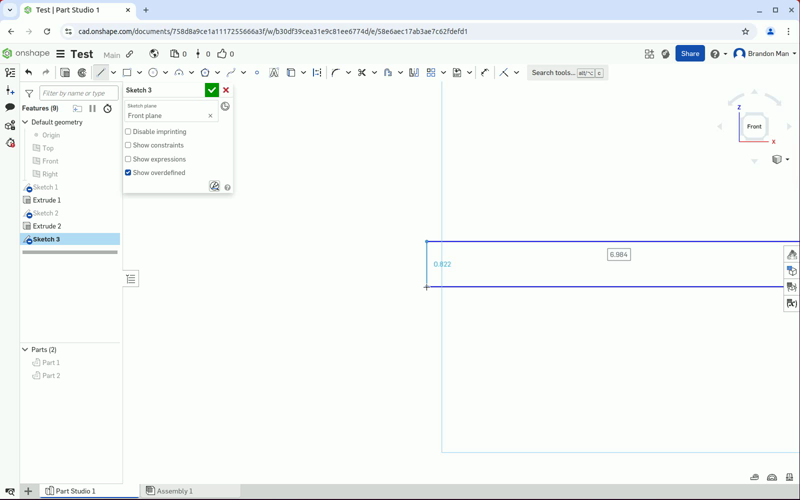
key_up(shift)
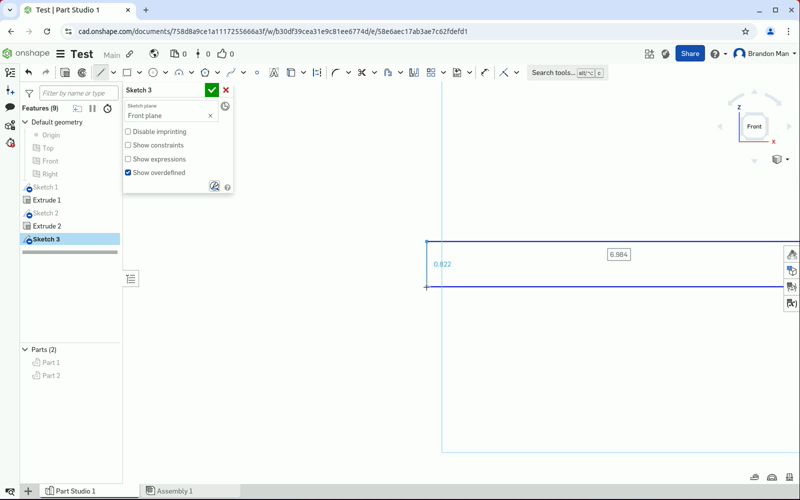
click(426, 286)
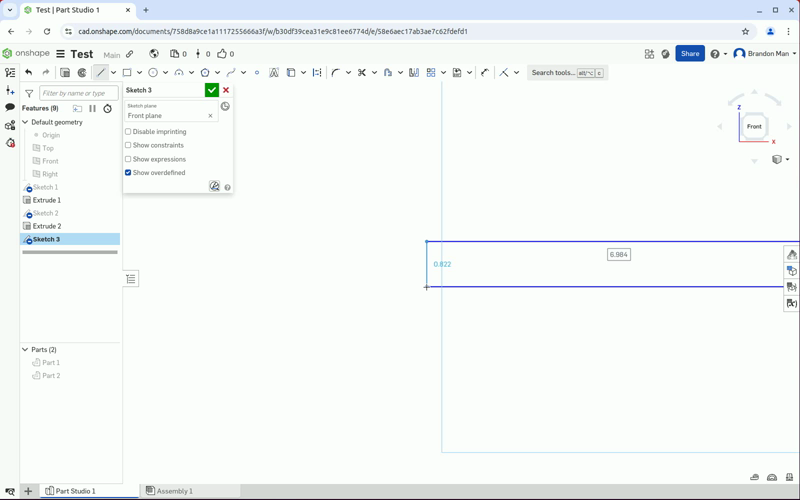
scroll(-6)
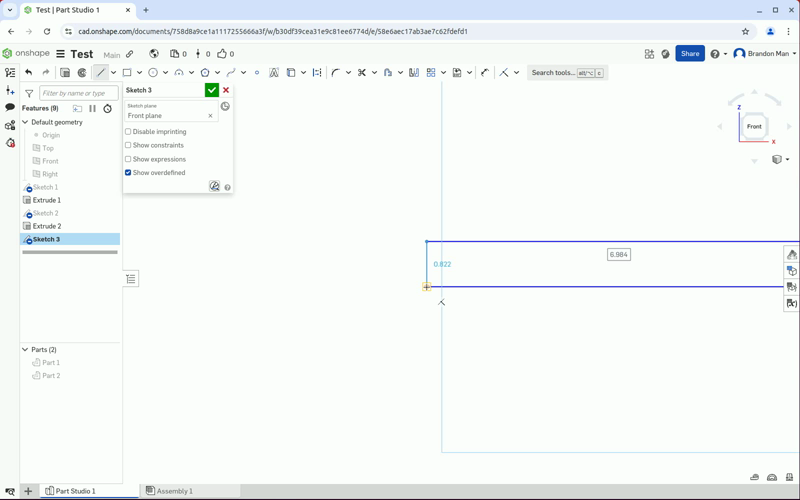
scroll(-6)
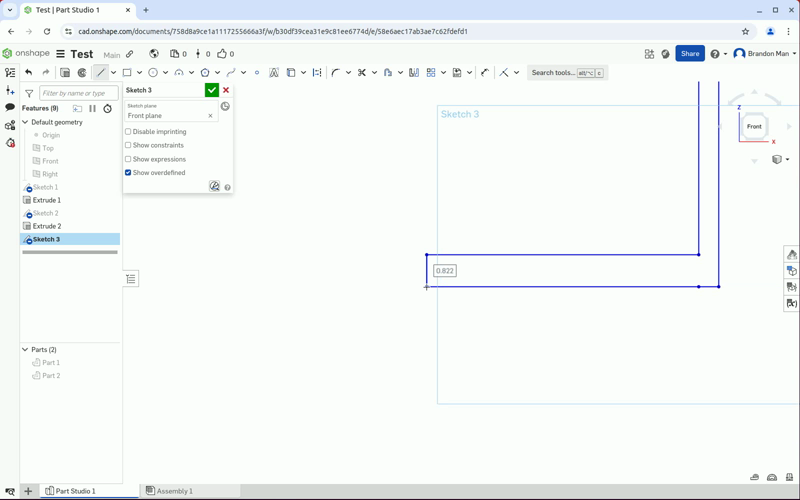
scroll(-6)
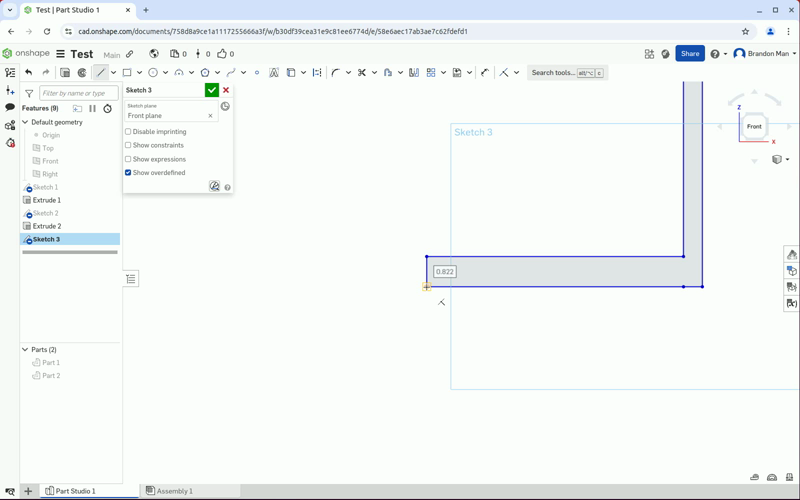
scroll(-6)
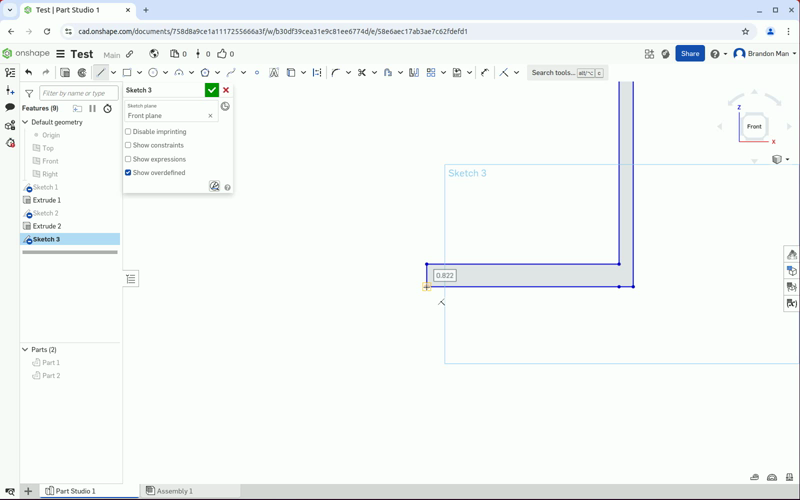
scroll(-6)
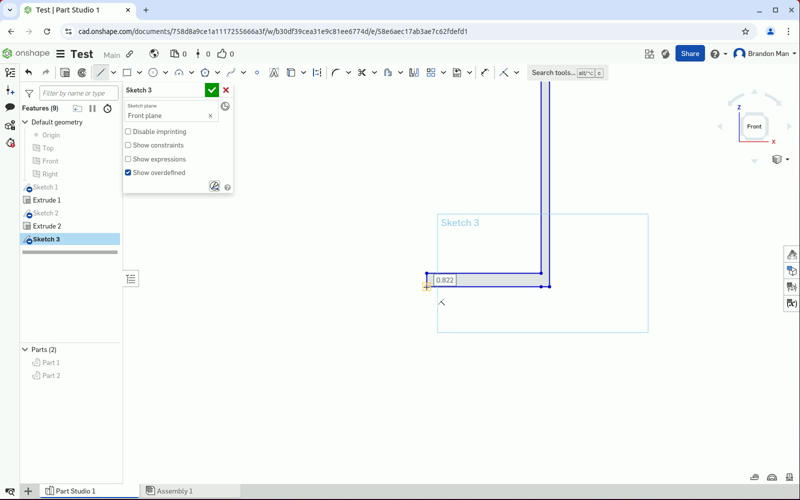
scroll(-6)
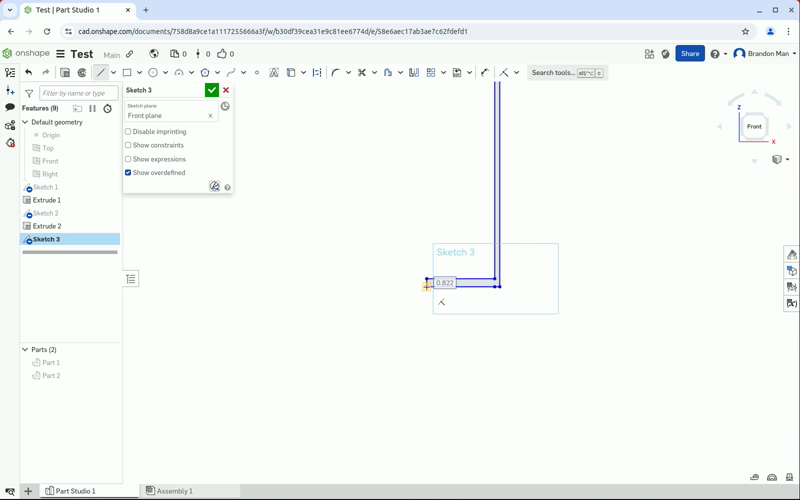
scroll(-6)
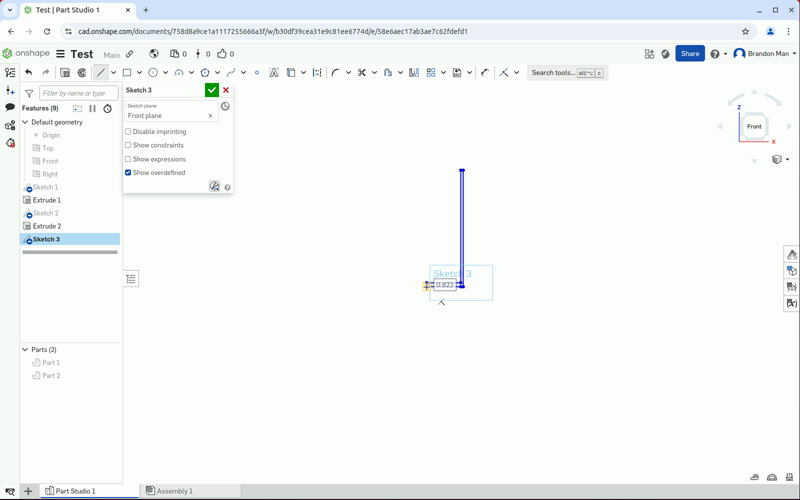
key(esc)
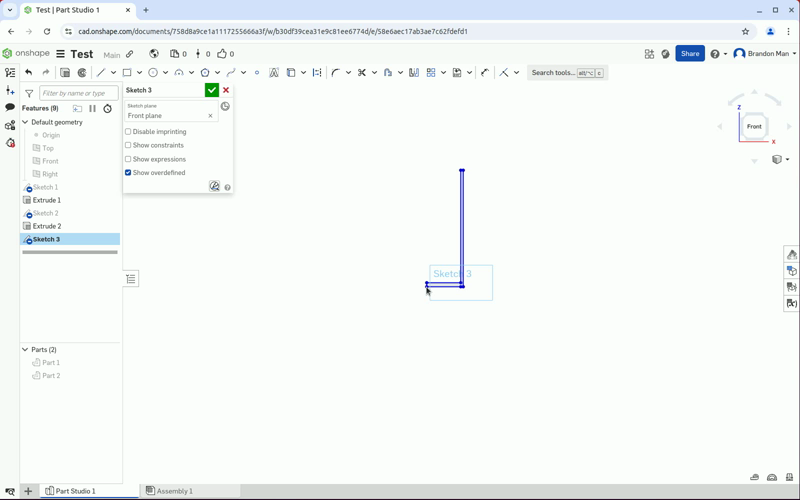
mouse_move(461, 191)
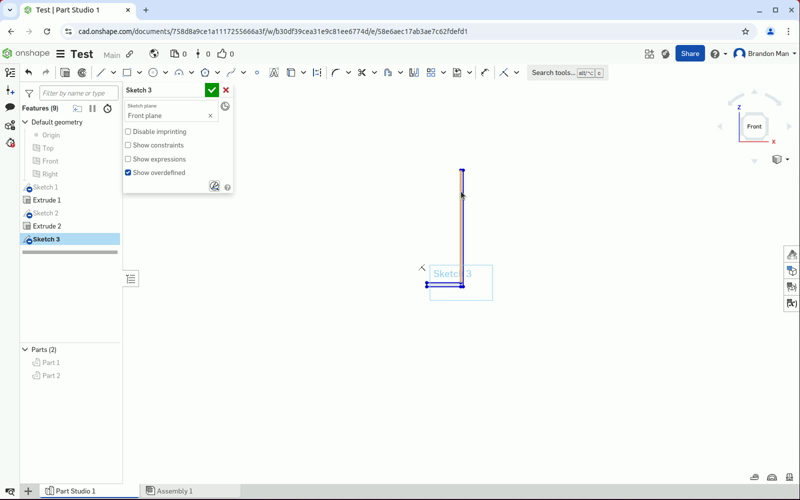
scroll(6)
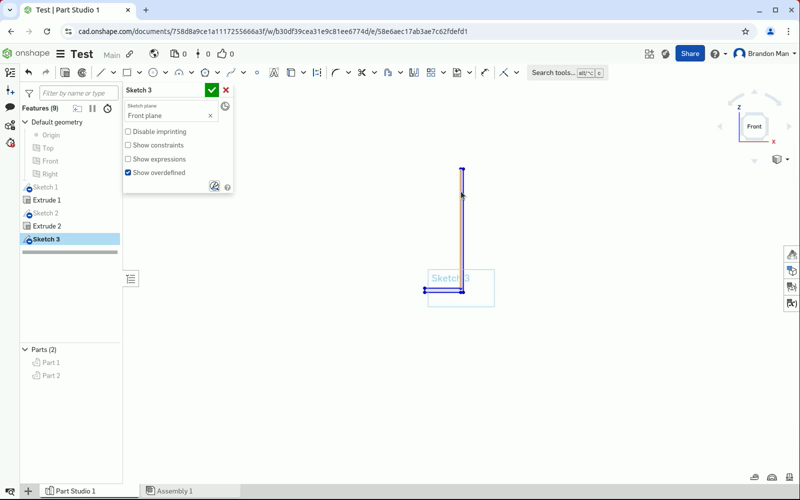
scroll(6)
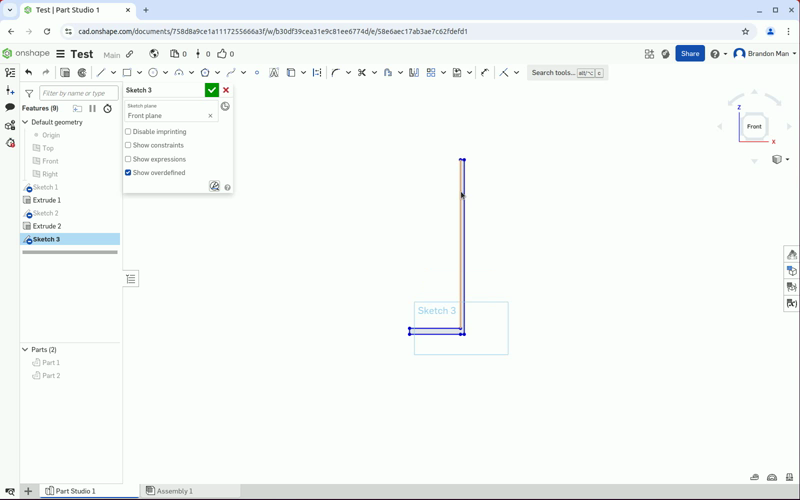
scroll(6)
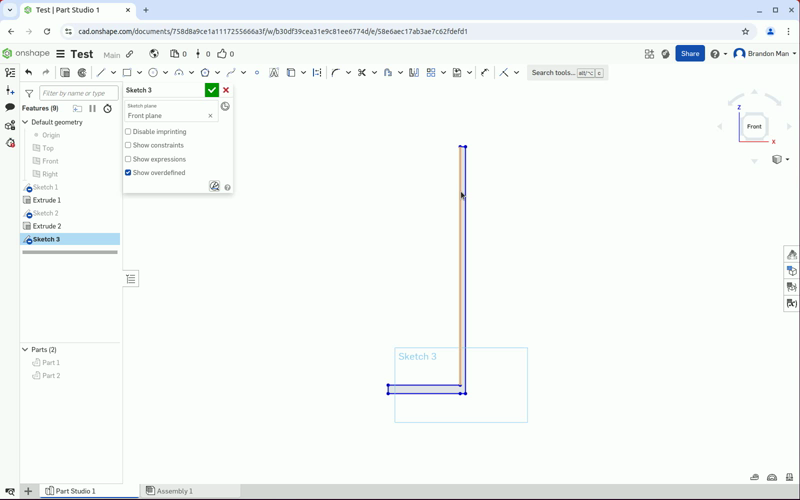
scroll(6)
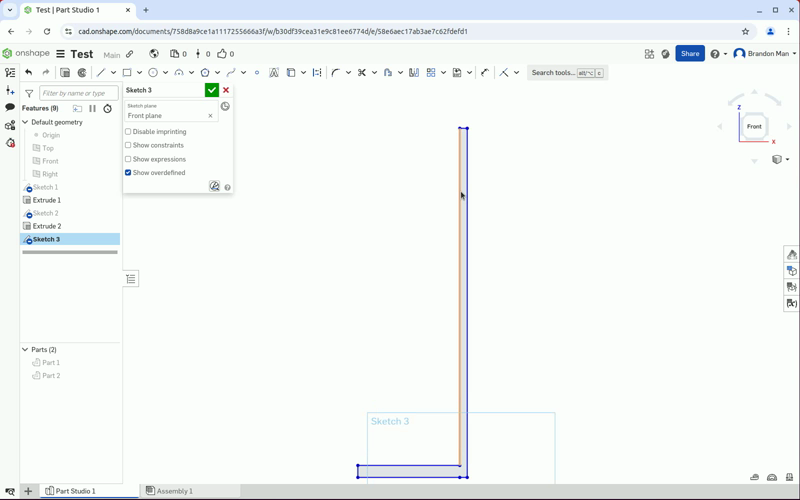
scroll(6)
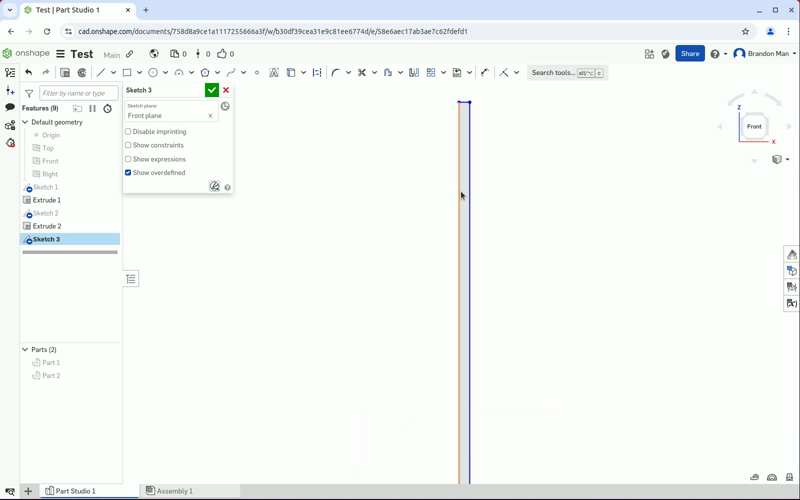
scroll(6)
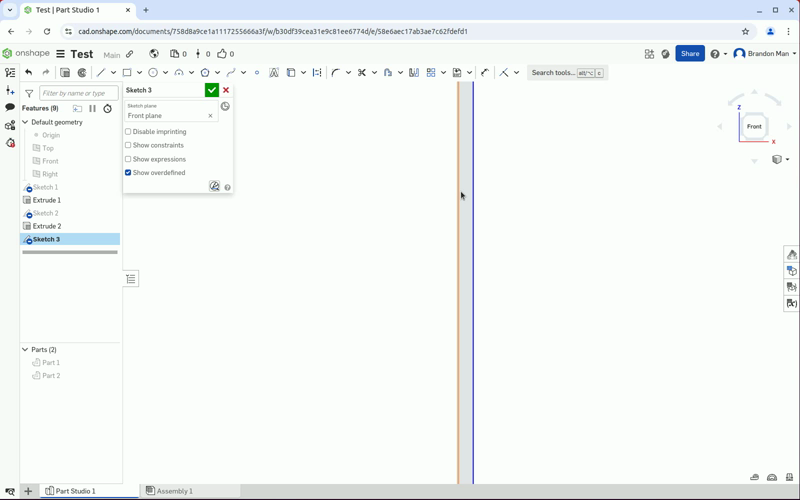
scroll(6)
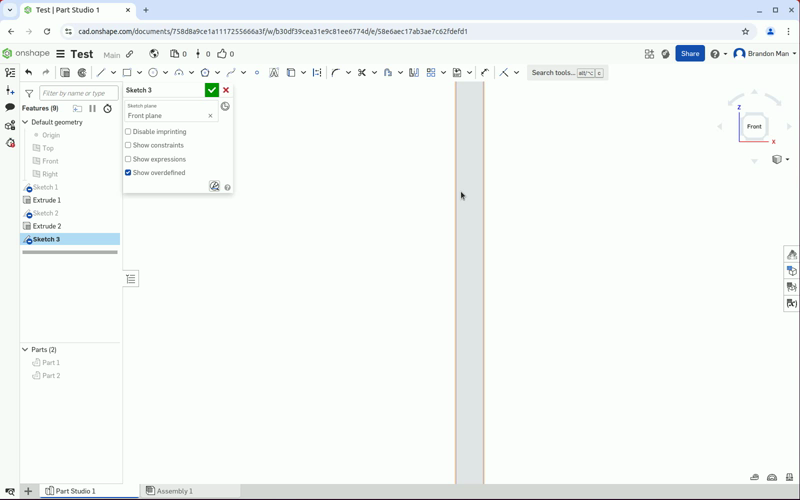
click(461, 191)
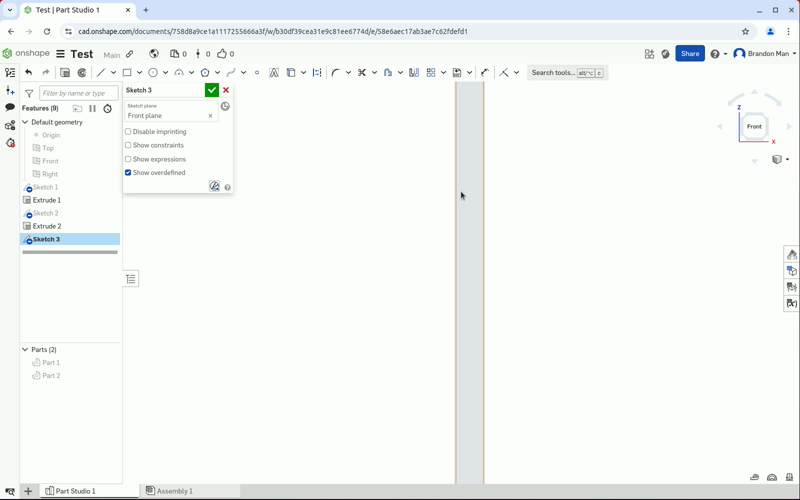
scroll(-6)
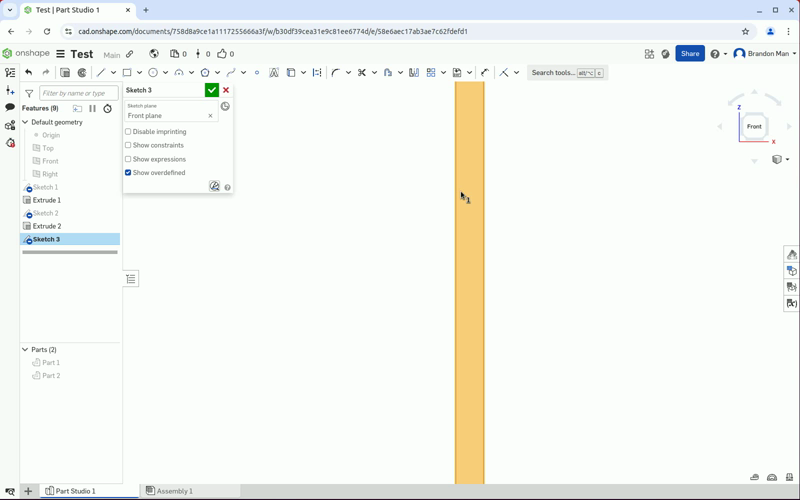
scroll(-6)
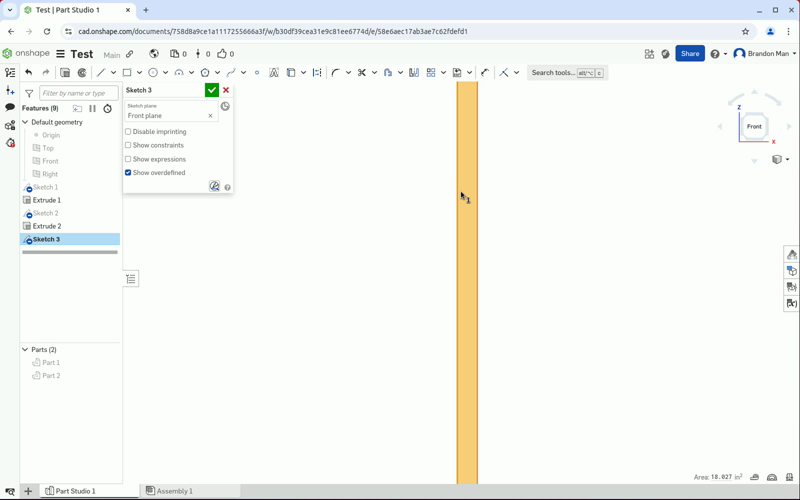
scroll(-6)
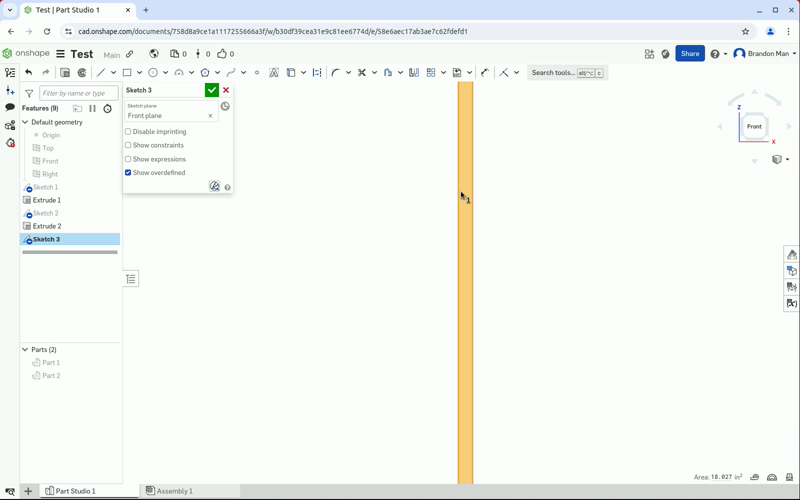
scroll(-6)
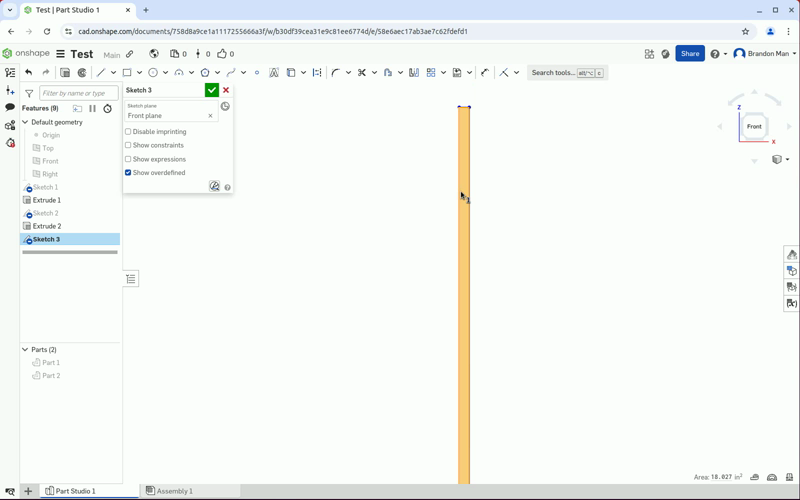
scroll(-6)
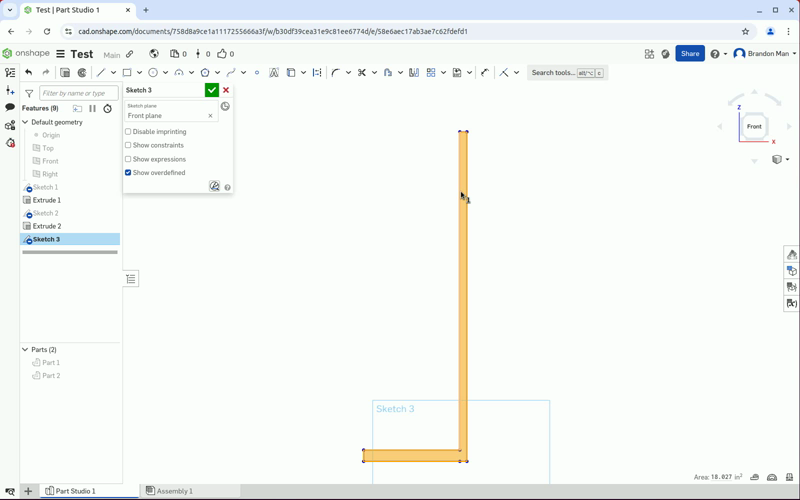
scroll(-6)
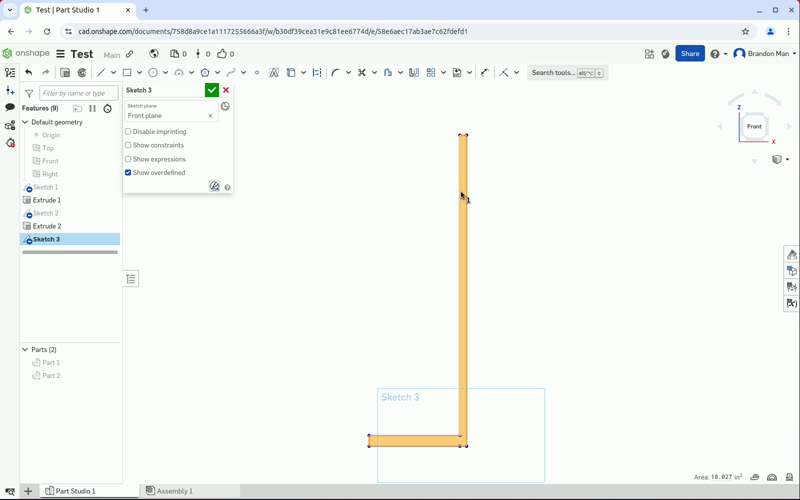
scroll(-6)
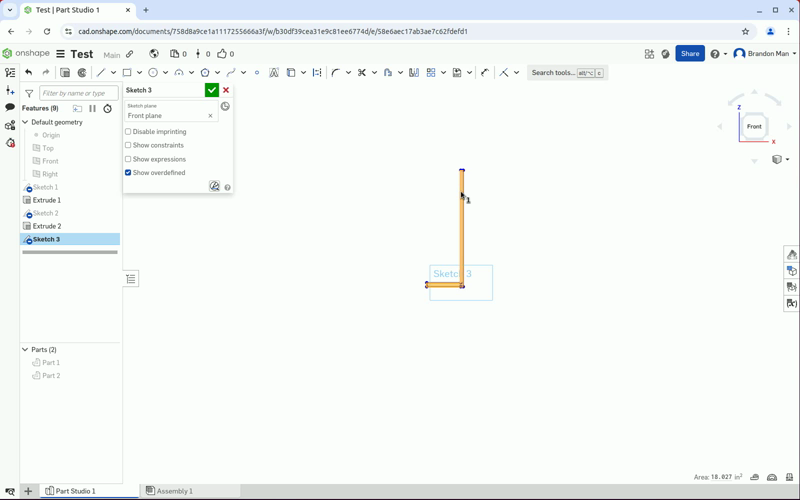
mouse_move(73, 352)
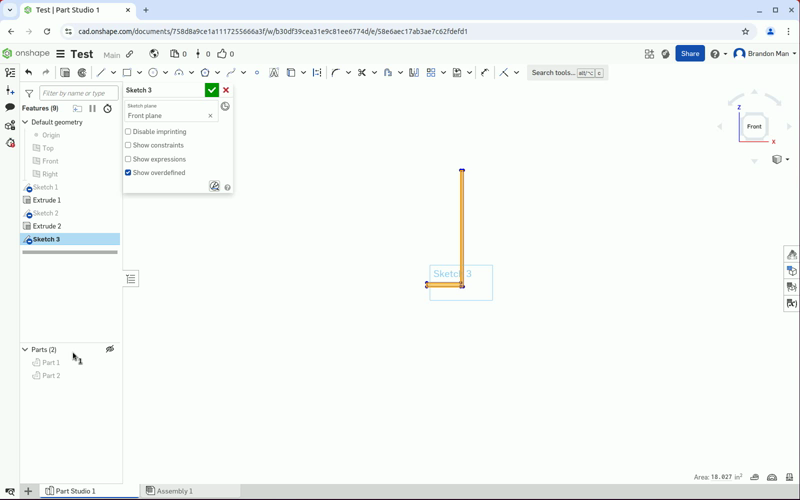
key(shift+y)
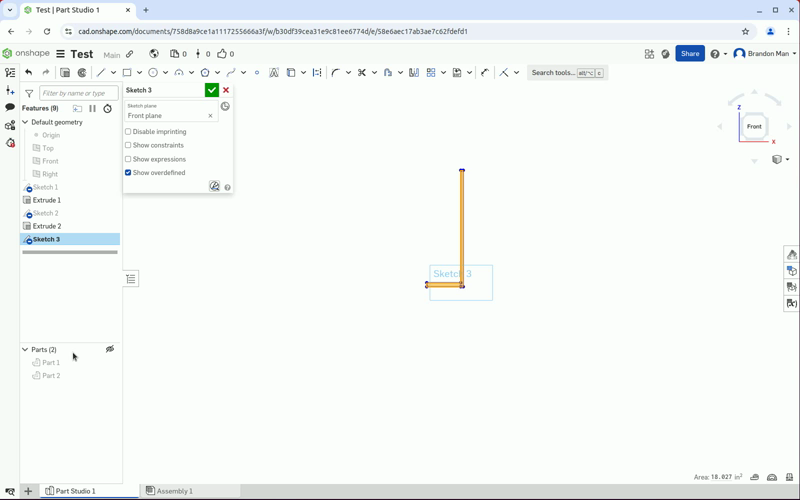
key(shift+e)
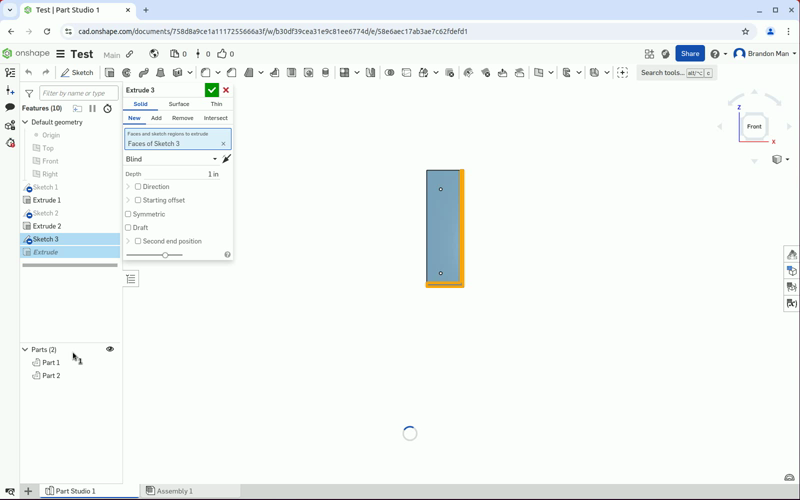
mouse_move(143, 106)
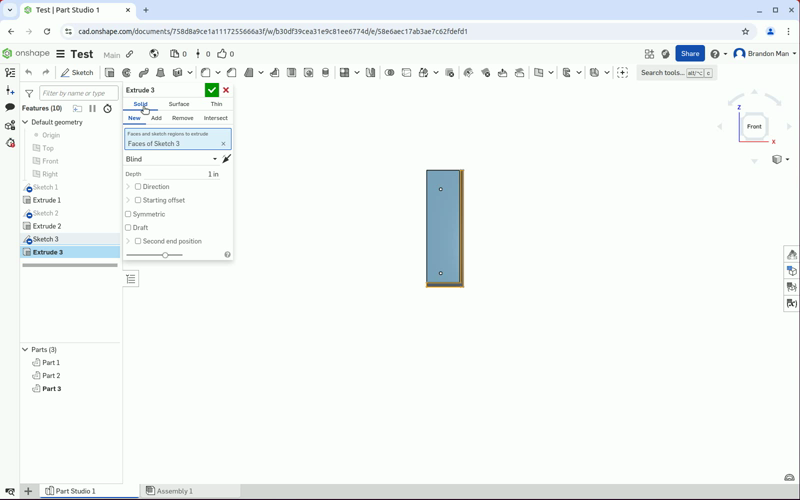
click(143, 106)
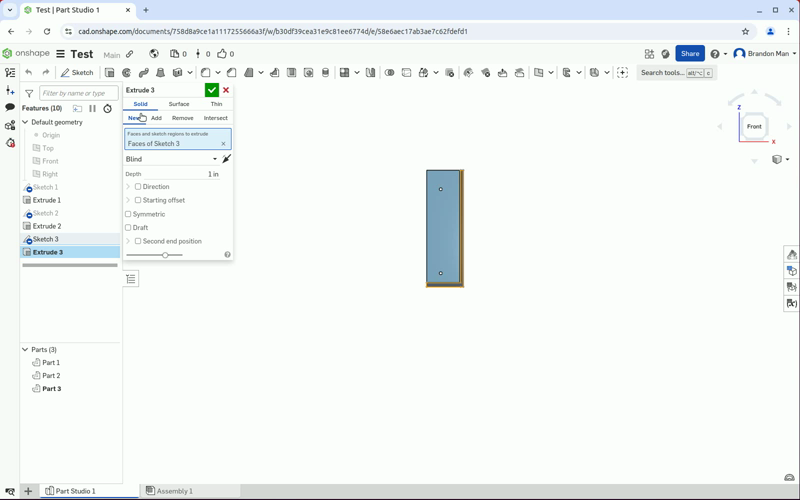
mouse_move(137, 120)
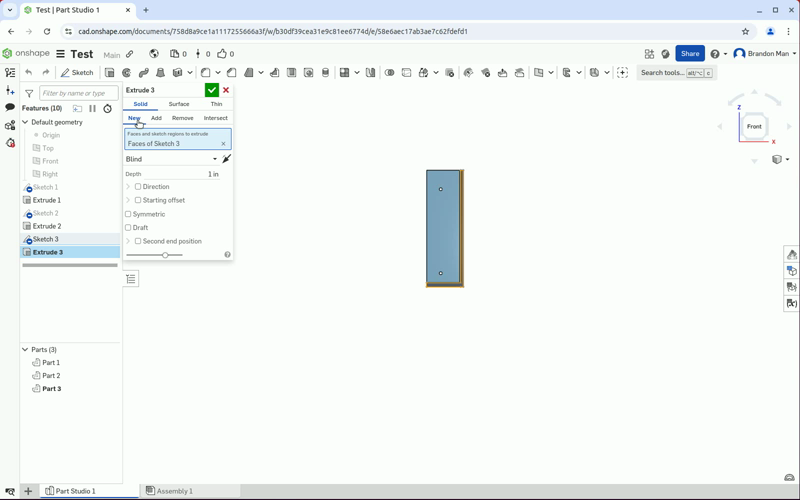
click(137, 120)
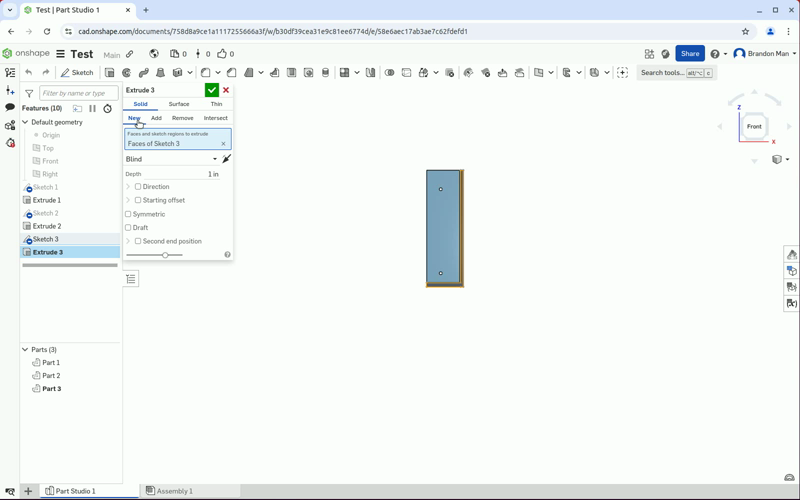
key(tab, 4)
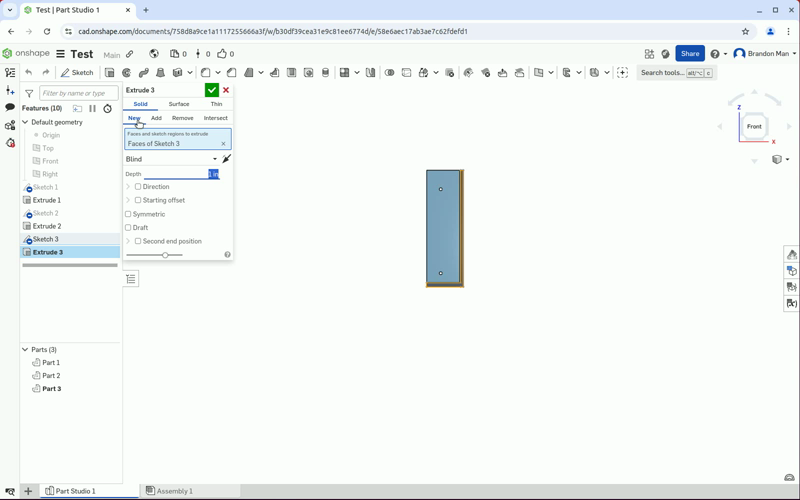
text(-1.926)
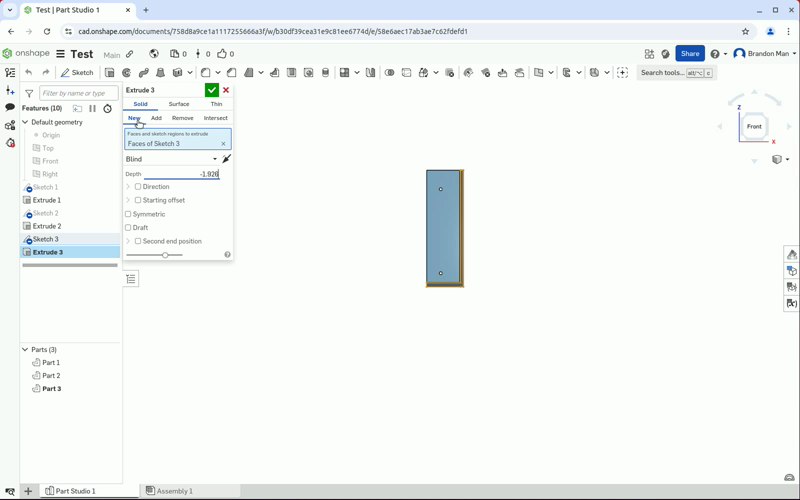
key(enter)
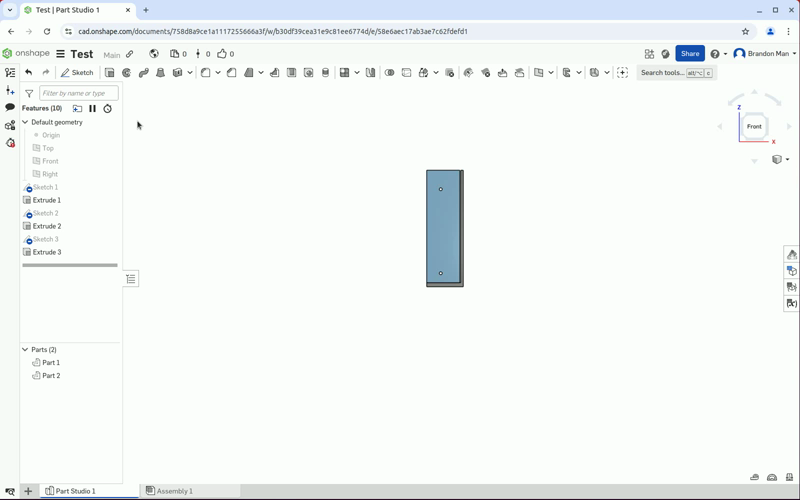
key(shift+h)
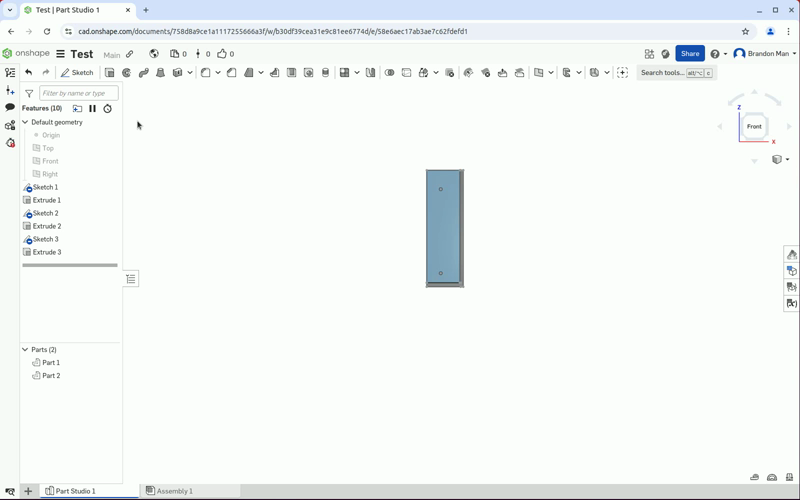
key(shift+h)
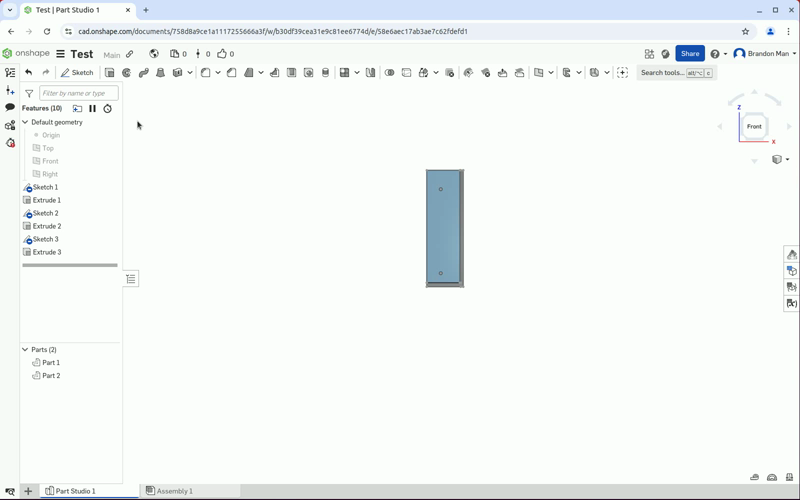
key(shift+7)
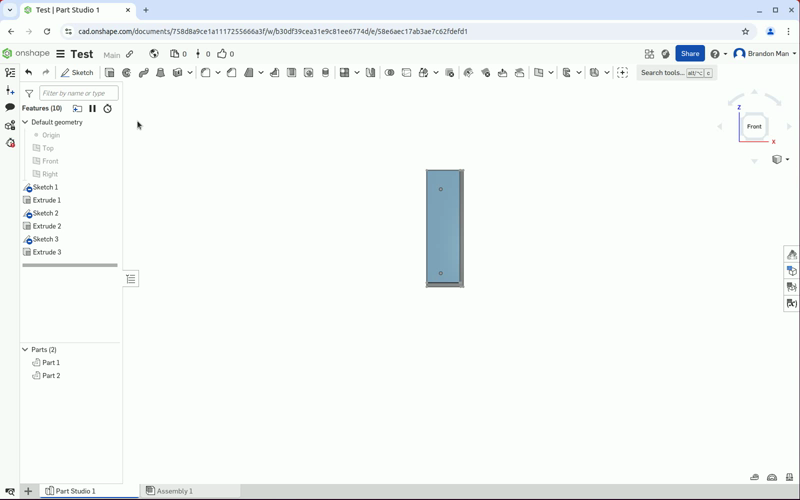
key(left, 2)
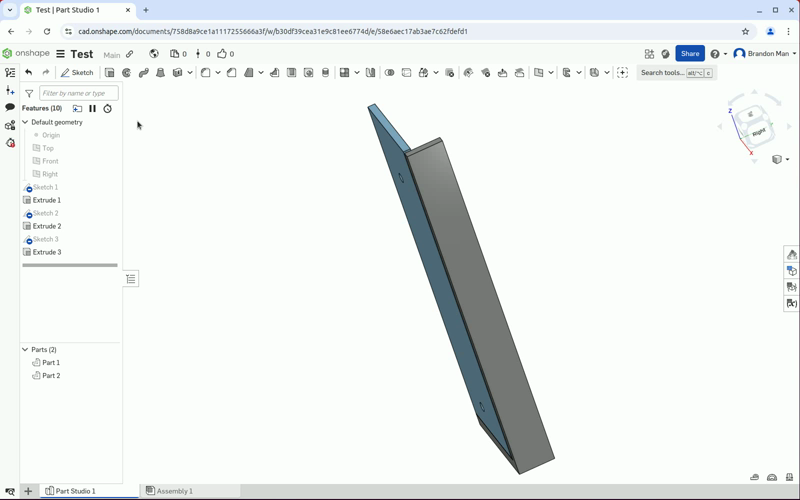
key(down, 2)
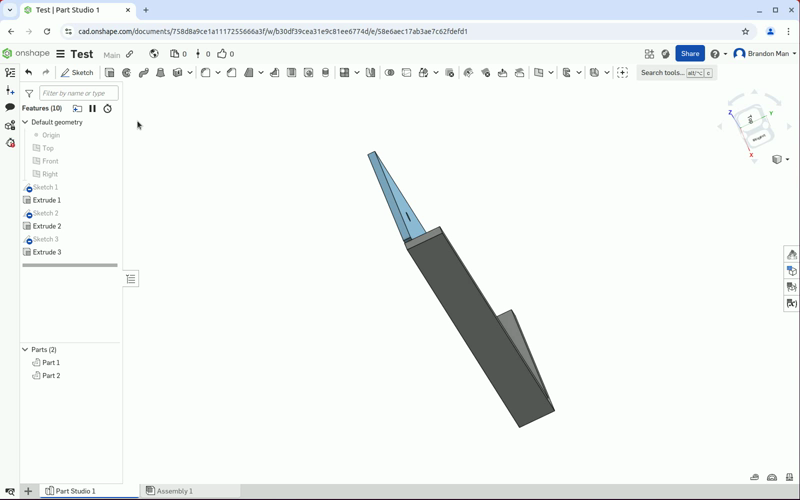
key(up, 2)
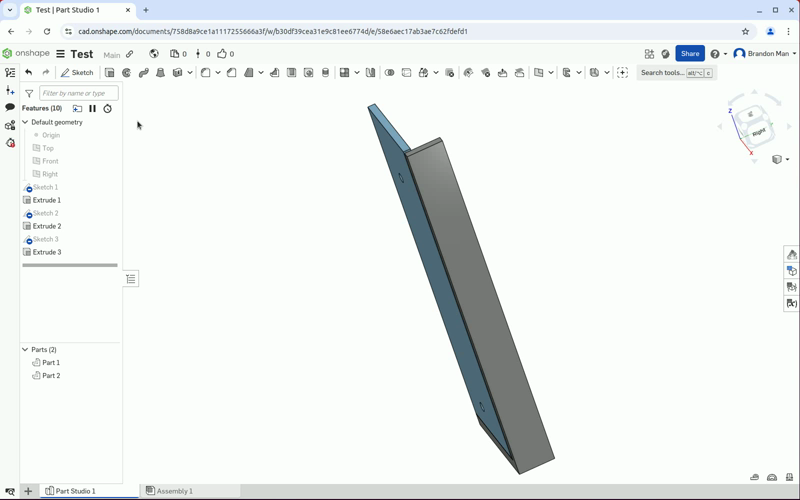
key(right, 2)
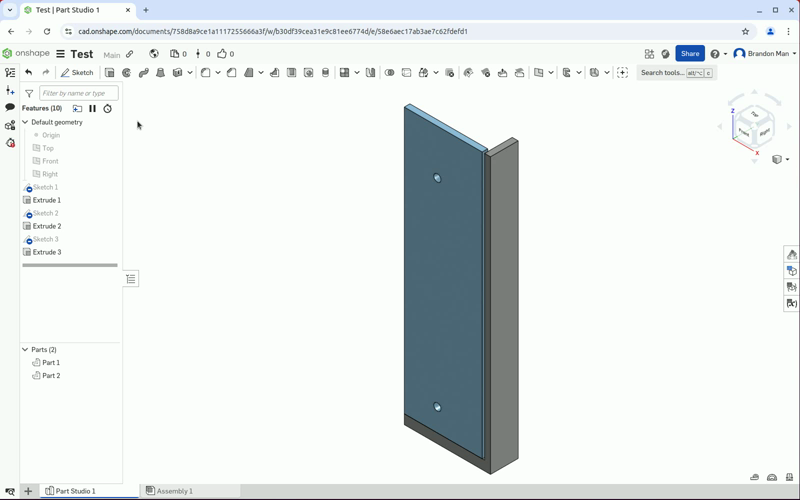
mouse_move(73, 189)
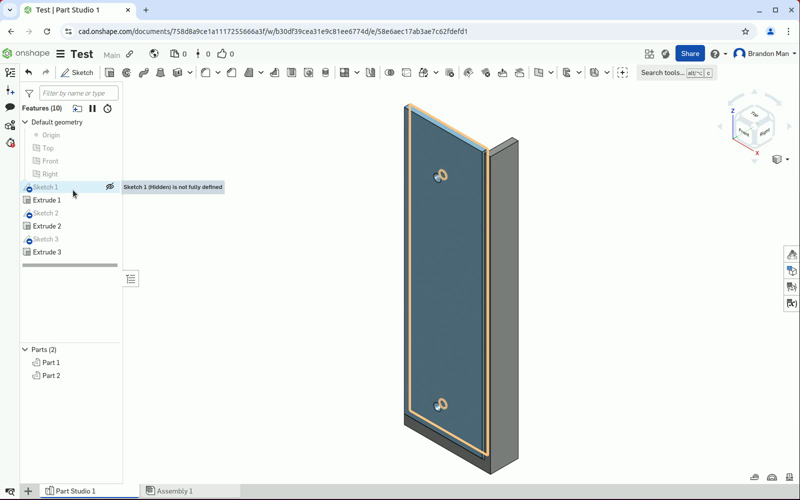
click(73, 189)